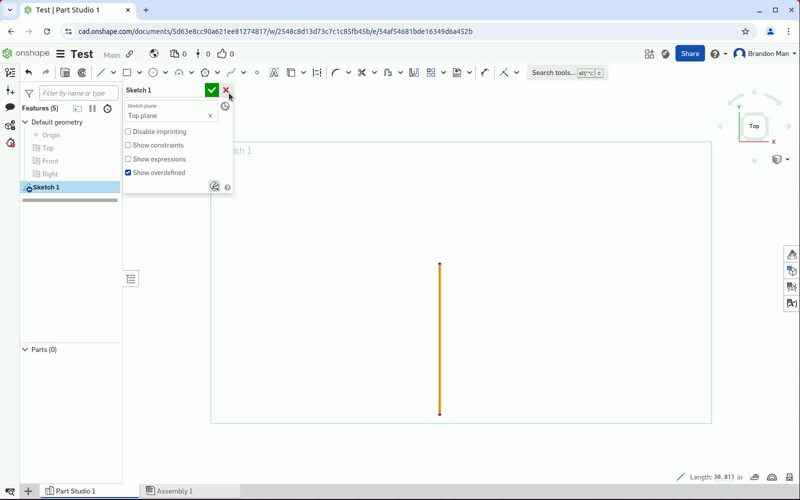
key(shift+h)
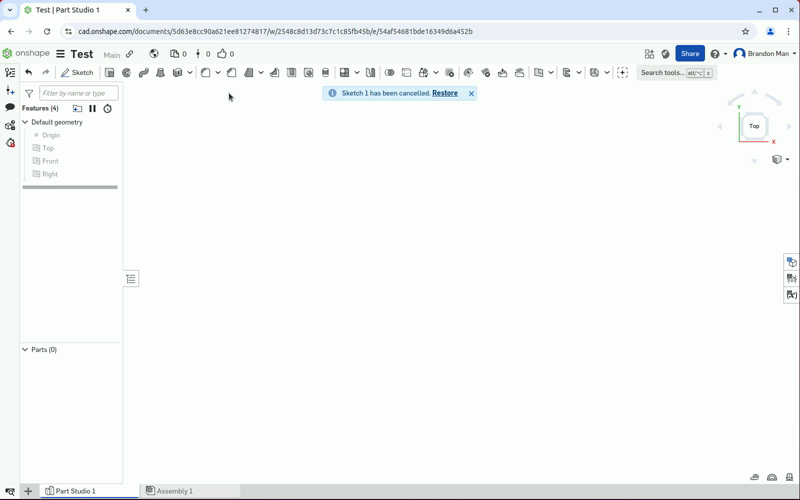
mouse_move(73, 352)
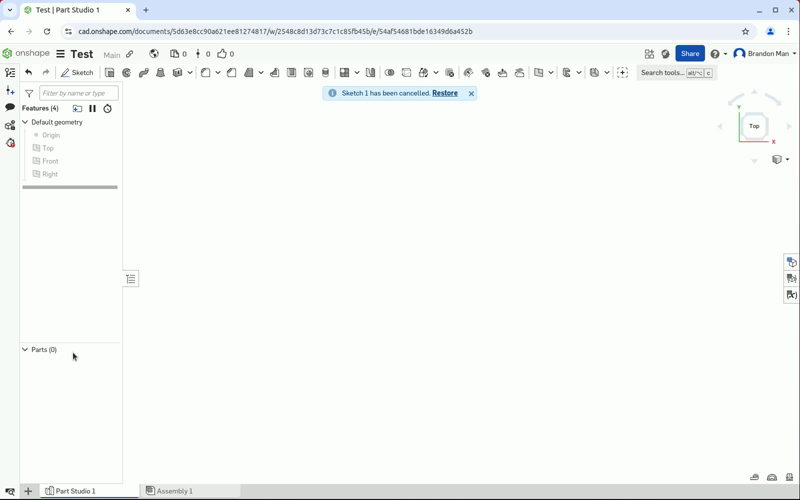
key(y)
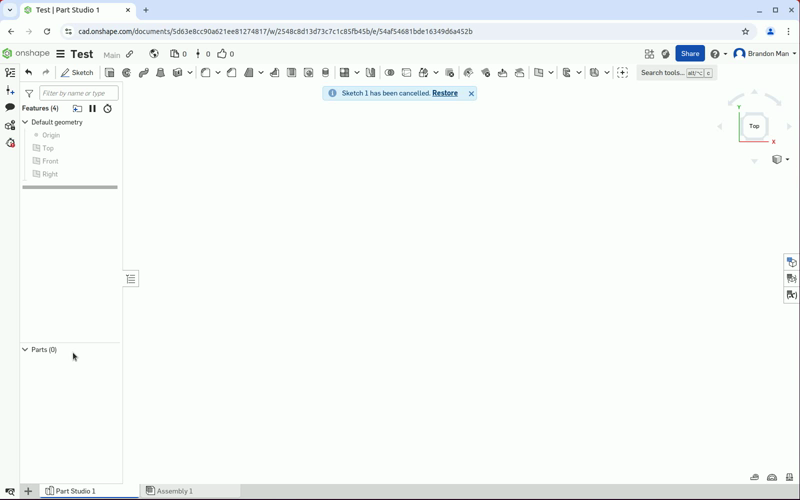
key(shift+p)
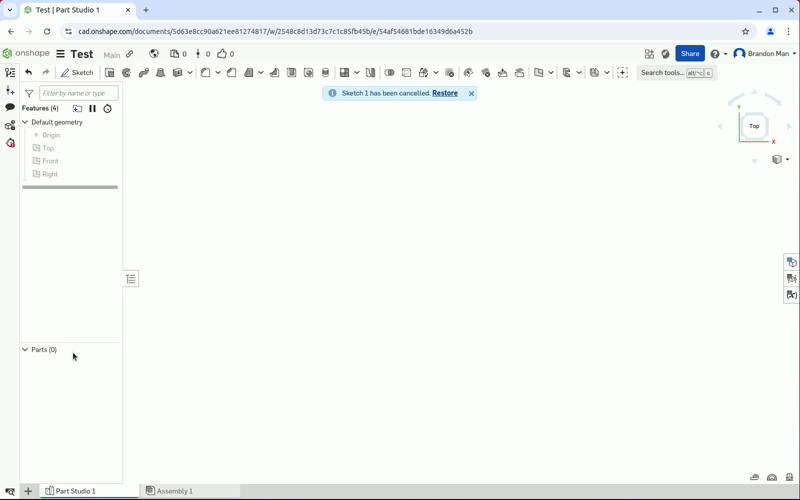
key(space)
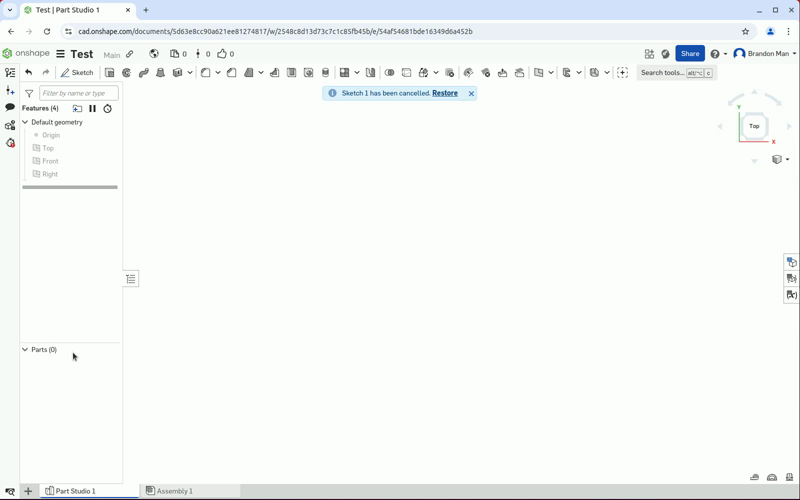
key_down(shift)
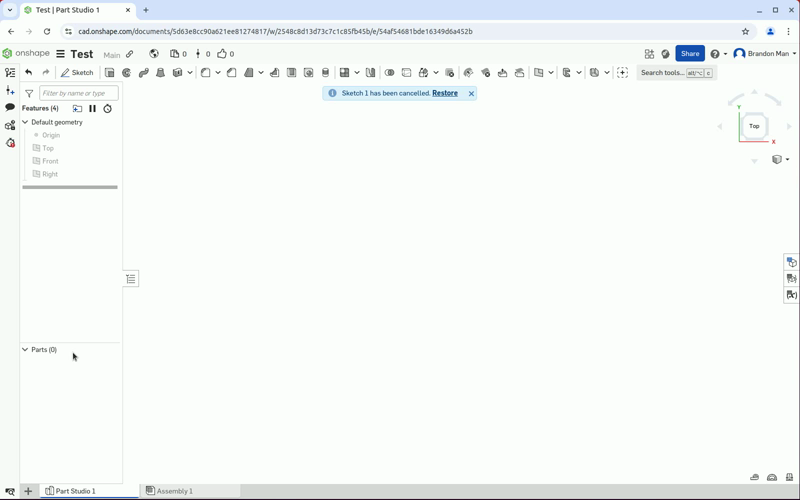
key(up)
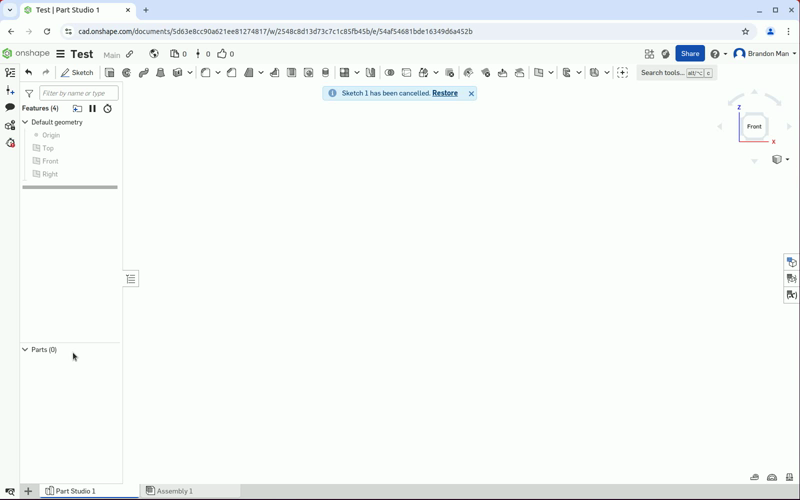
key_up(shift)
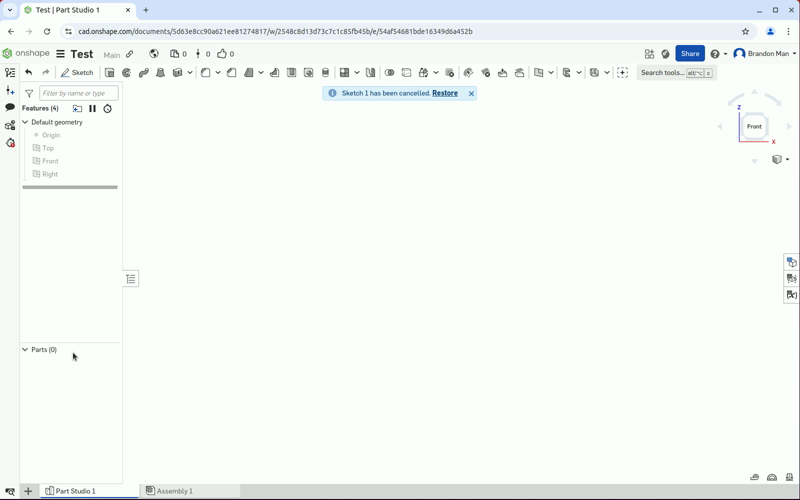
mouse_move(73, 352)
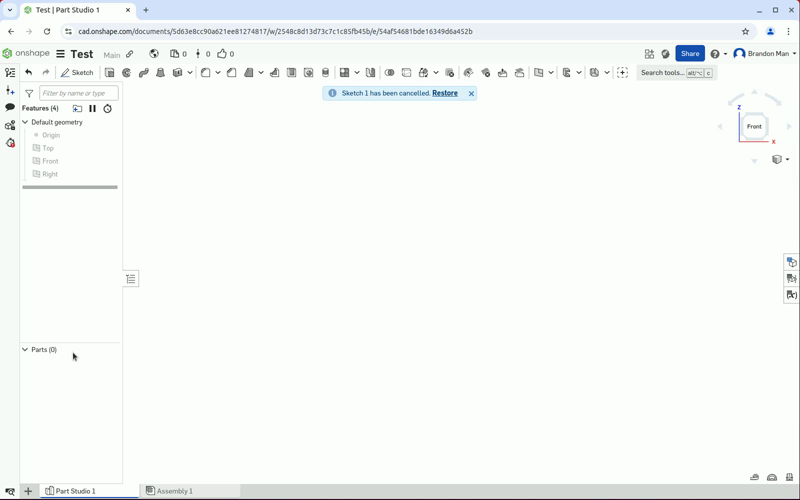
key(shift+y)
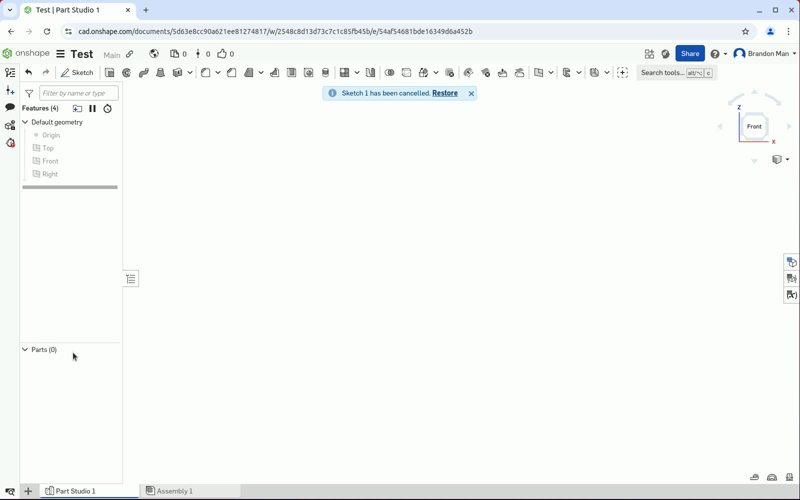
key(shift+s)
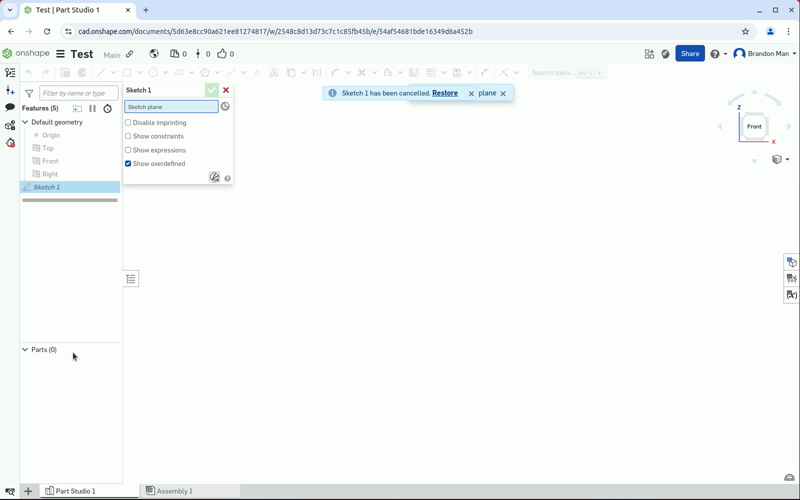
mouse_move(73, 163)
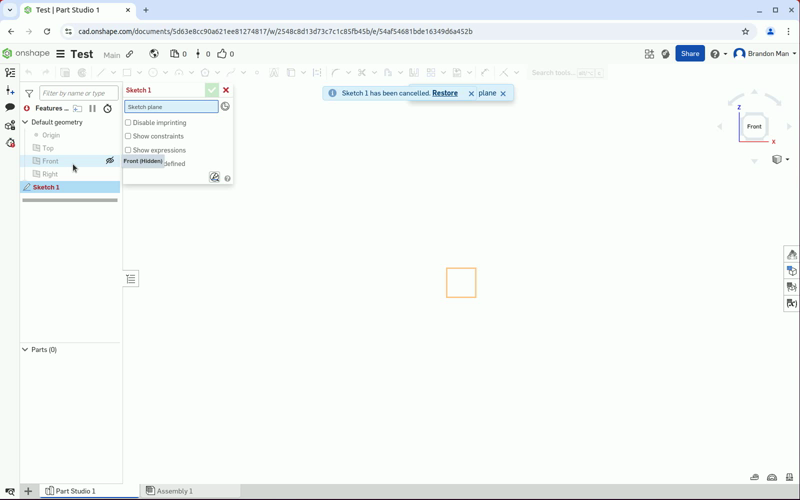
click(73, 163)
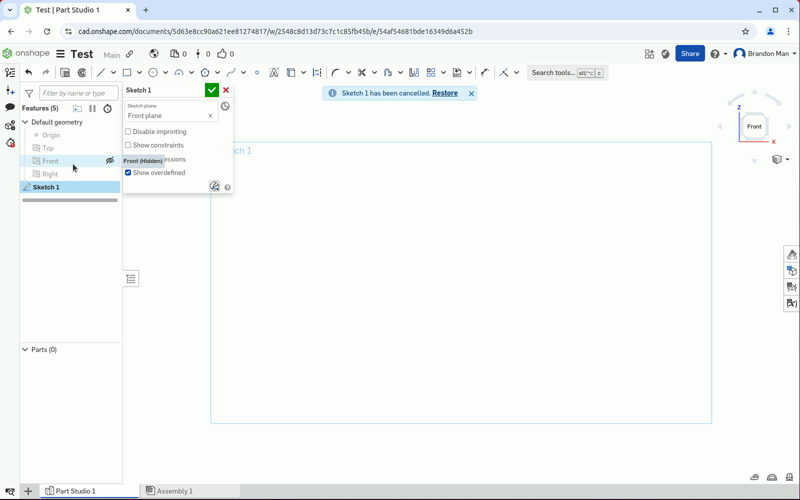
mouse_move(73, 352)
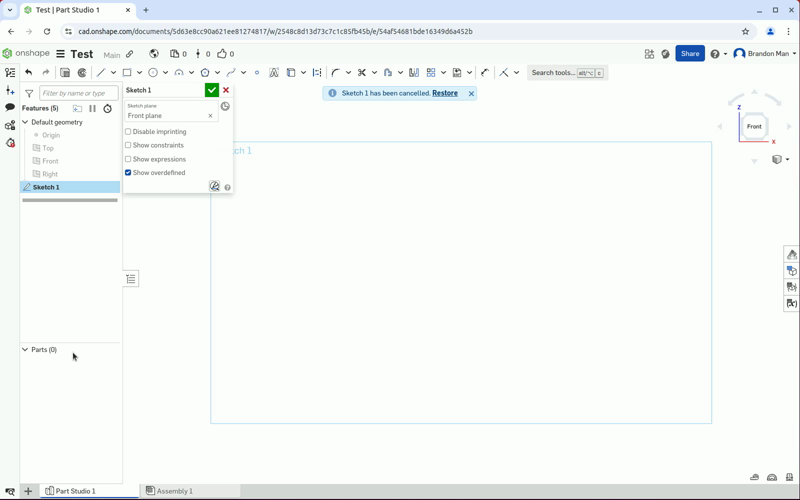
key(y)
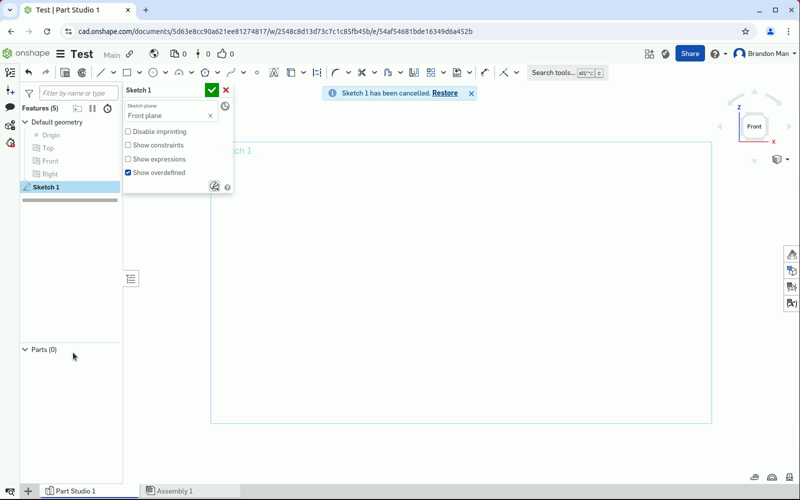
key(l)
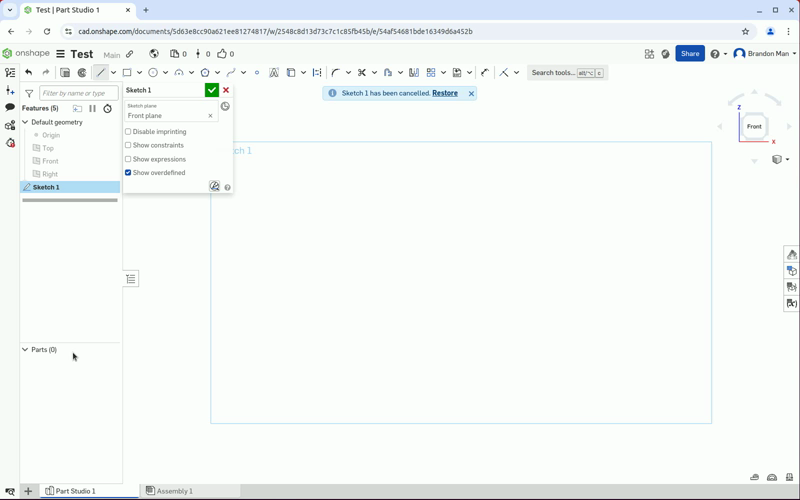
key_down(shift)
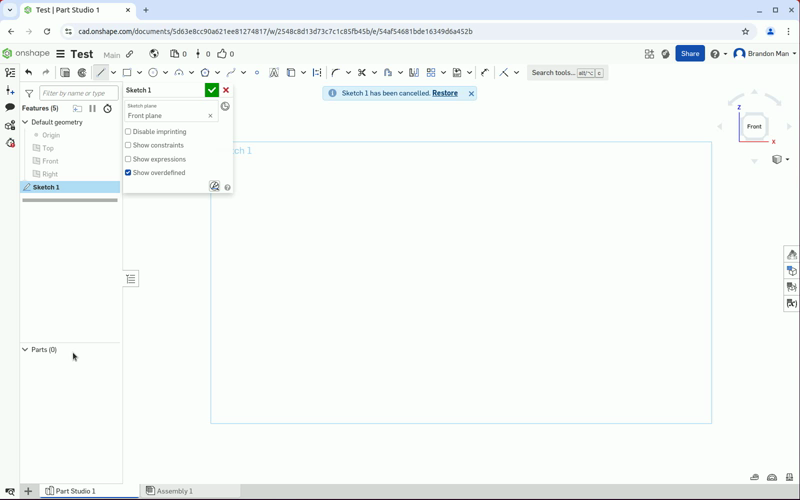
mouse_move(460, 222)
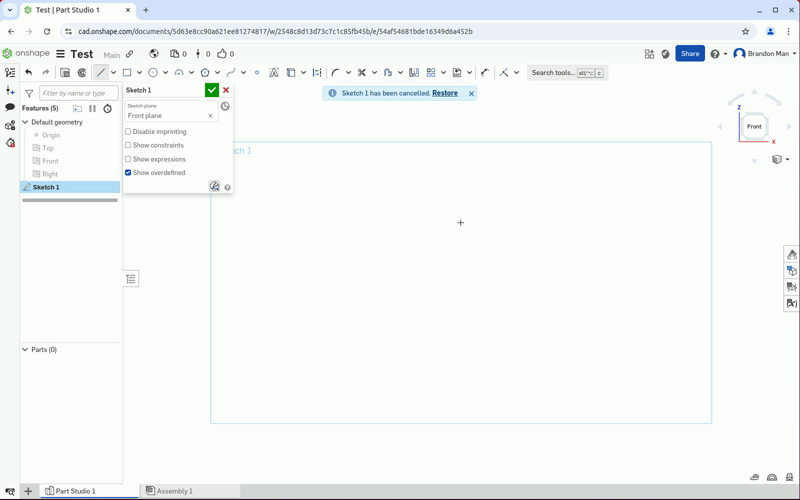
click(460, 222)
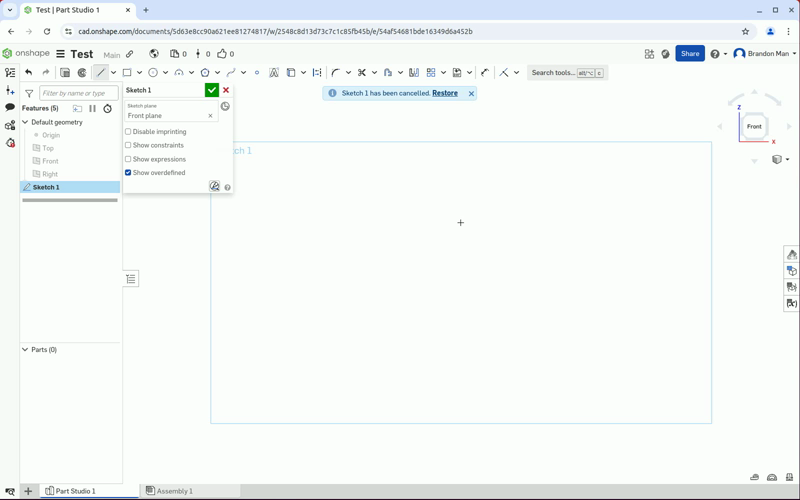
key_up(shift)
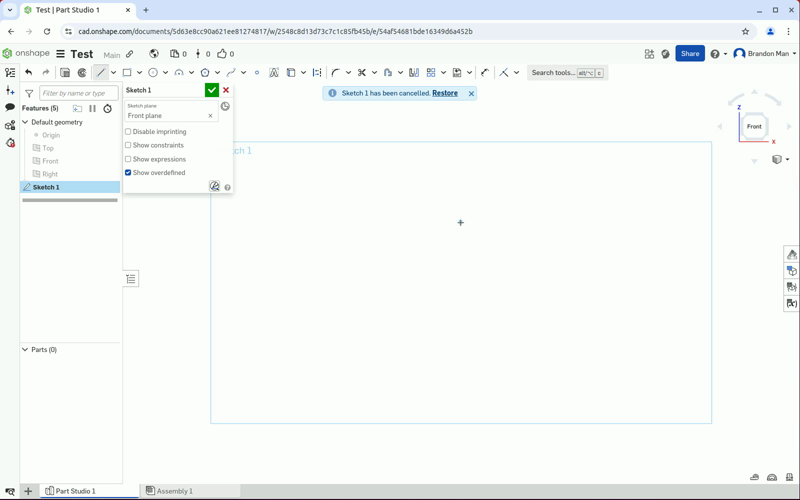
key_down(shift)
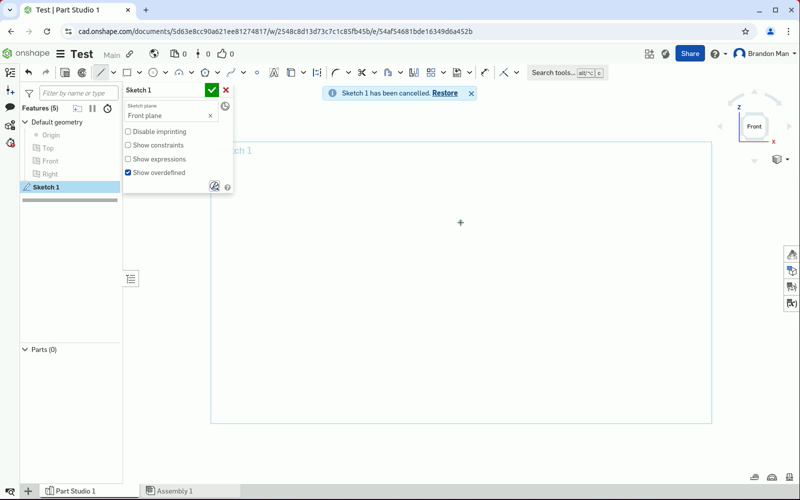
mouse_move(567, 222)
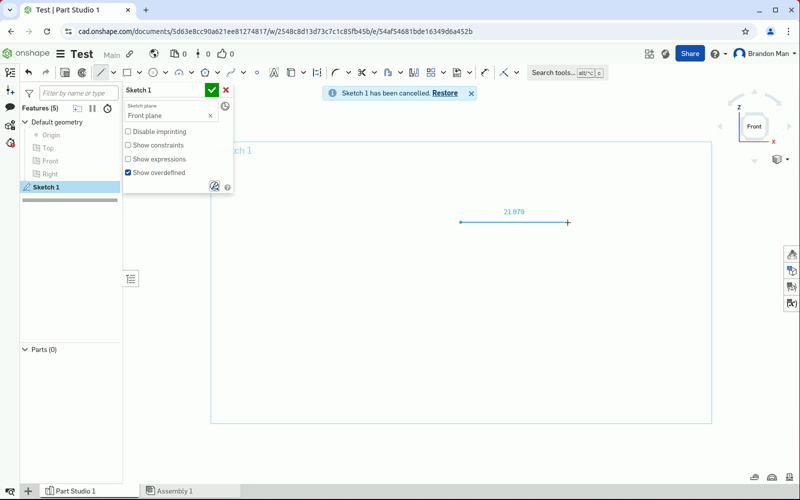
click(567, 222)
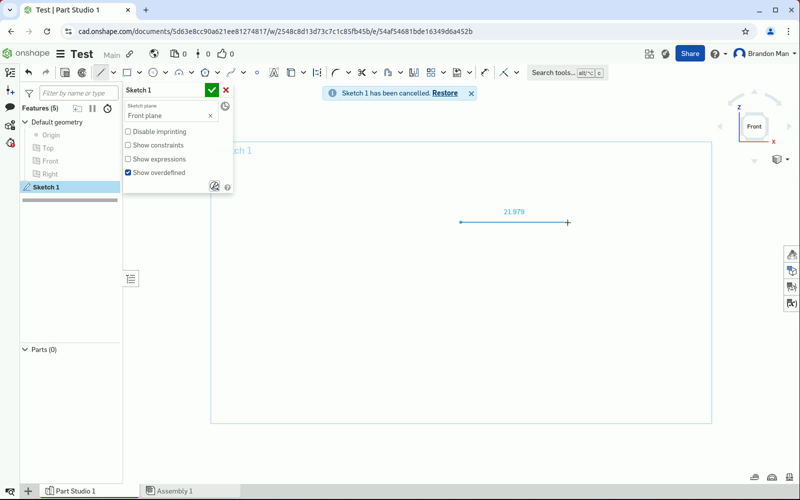
key_up(shift)
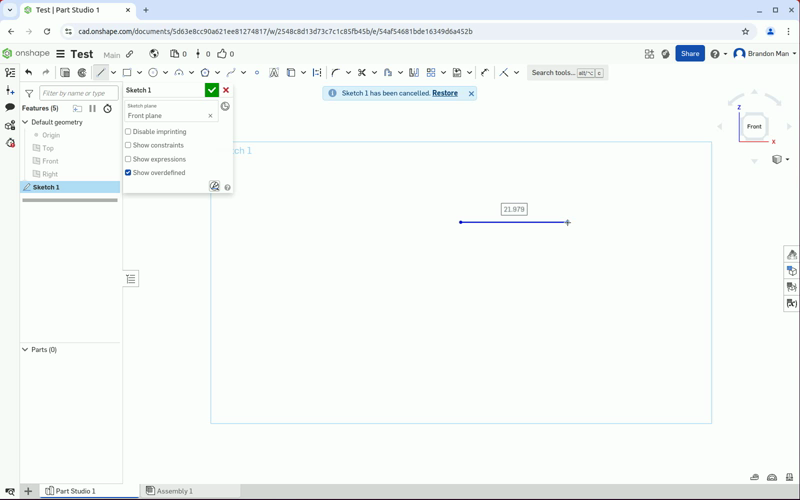
key_down(shift)
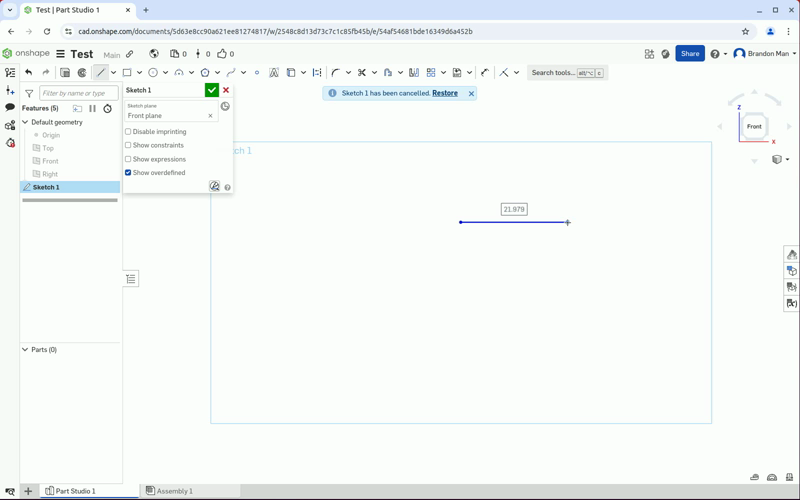
mouse_move(589, 222)
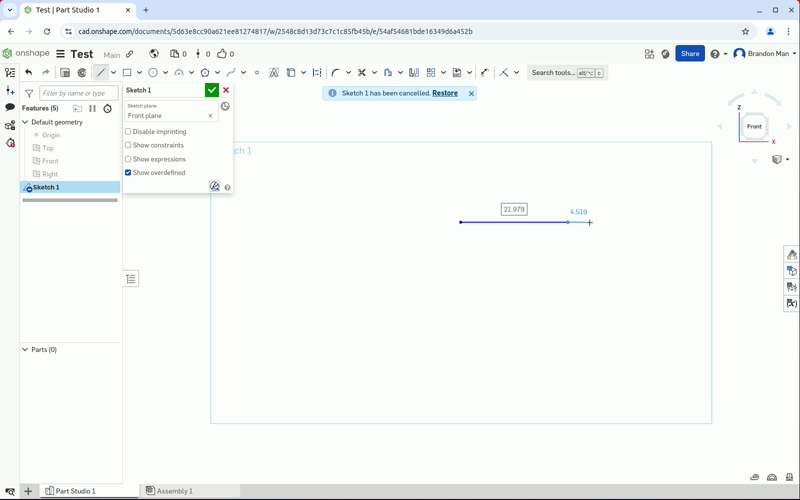
mouse_move(567, 215)
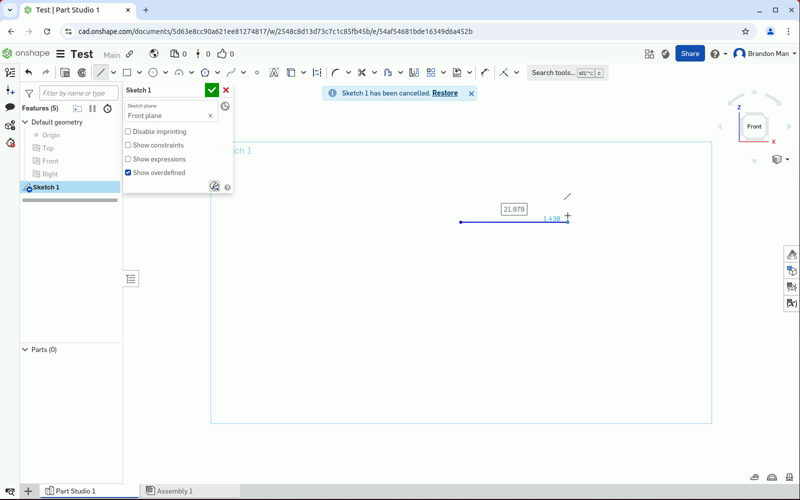
scroll(6)
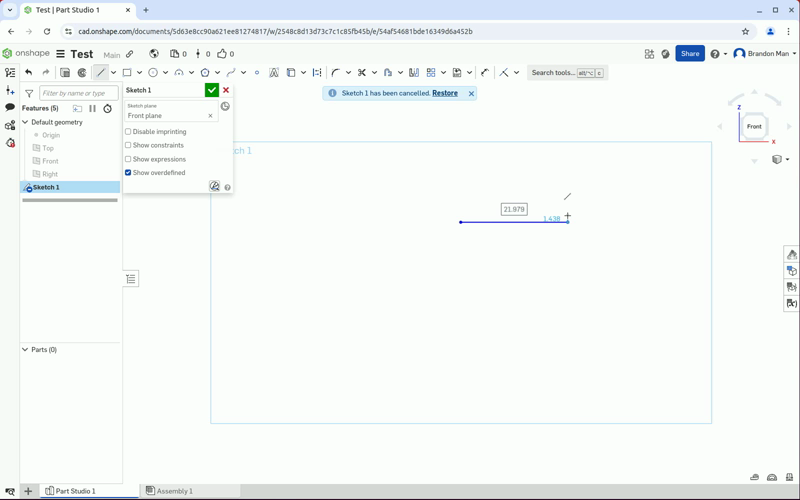
scroll(6)
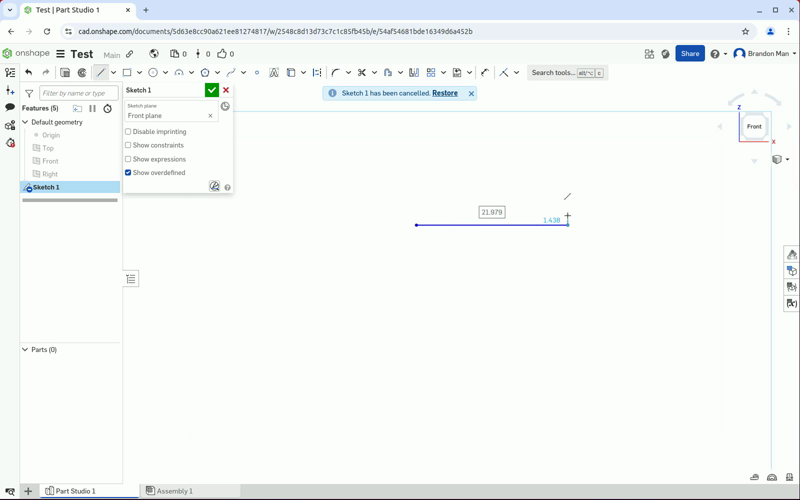
scroll(6)
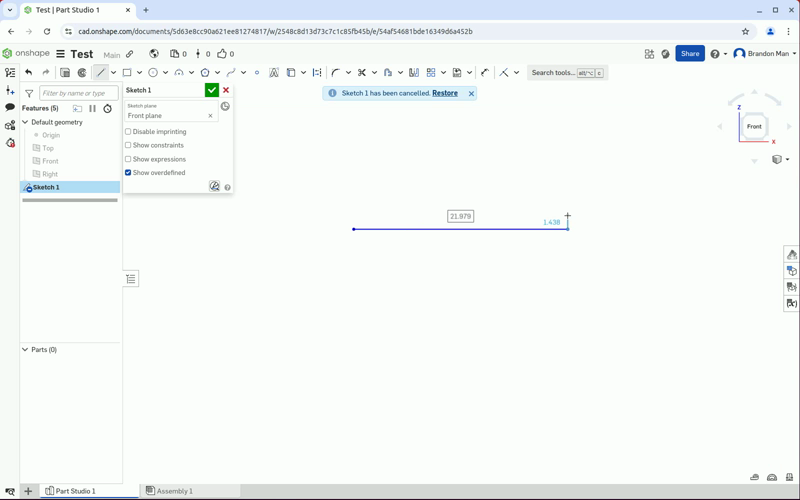
scroll(6)
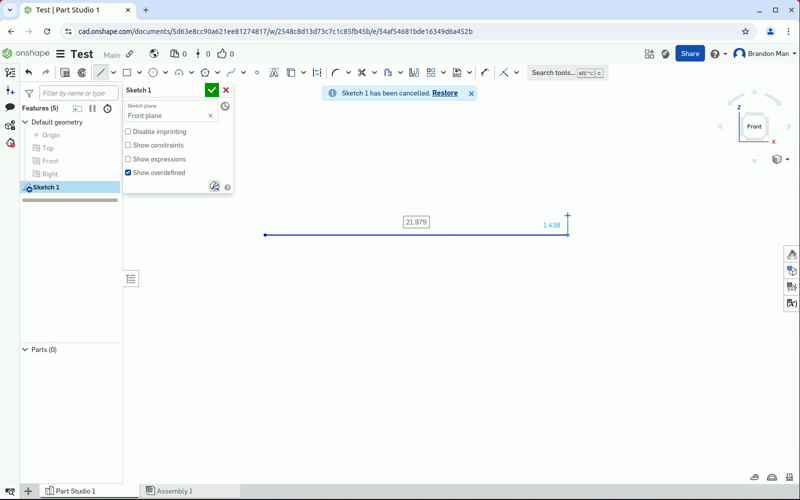
scroll(6)
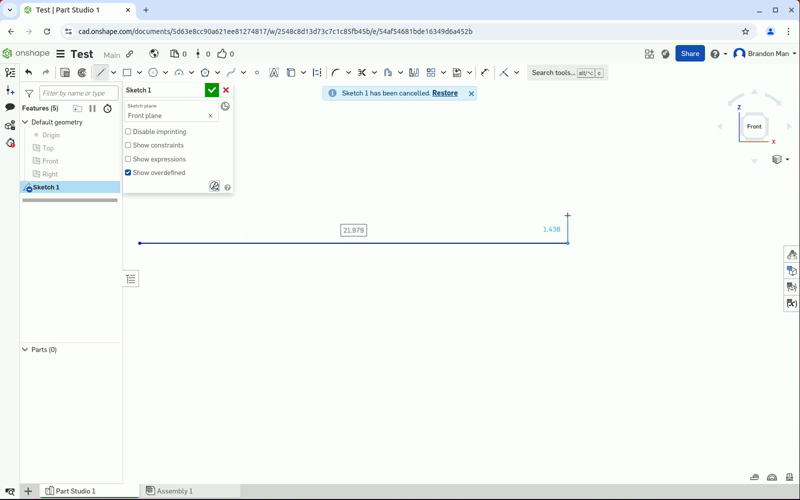
scroll(6)
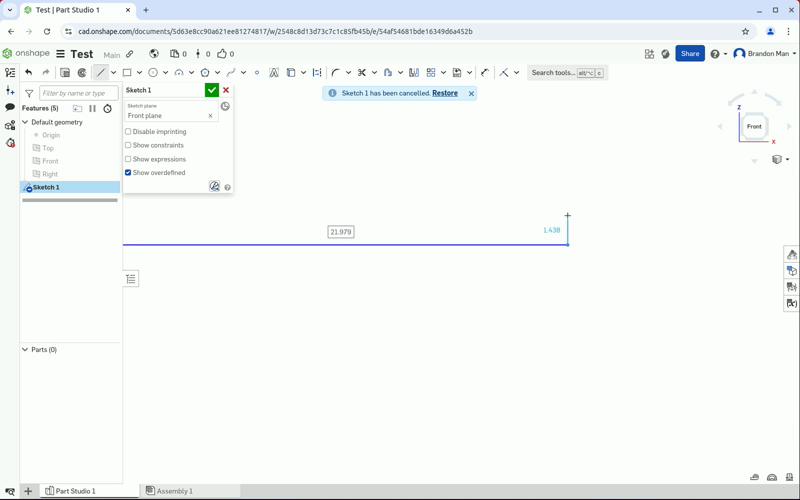
scroll(6)
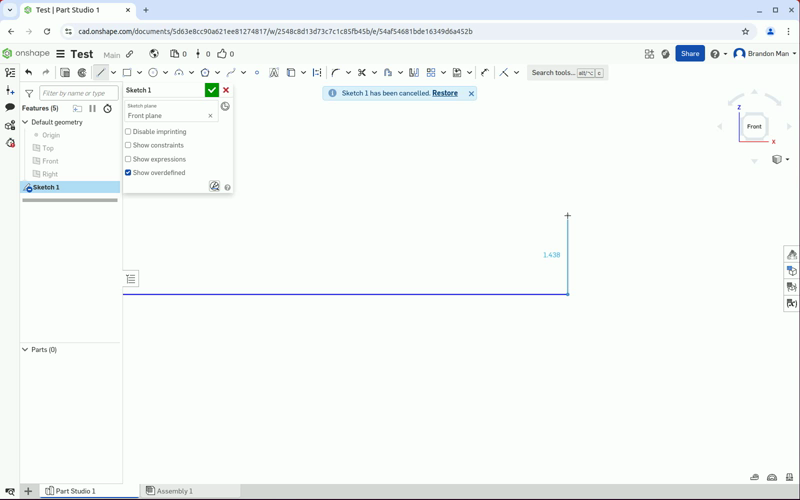
click(567, 215)
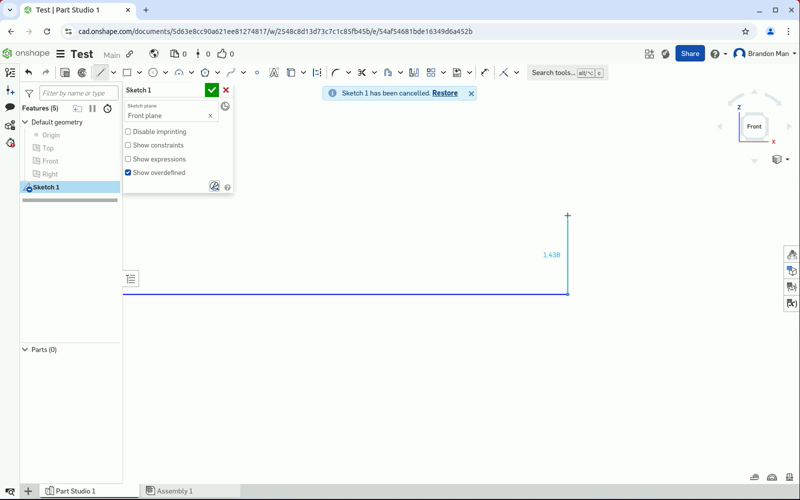
scroll(-6)
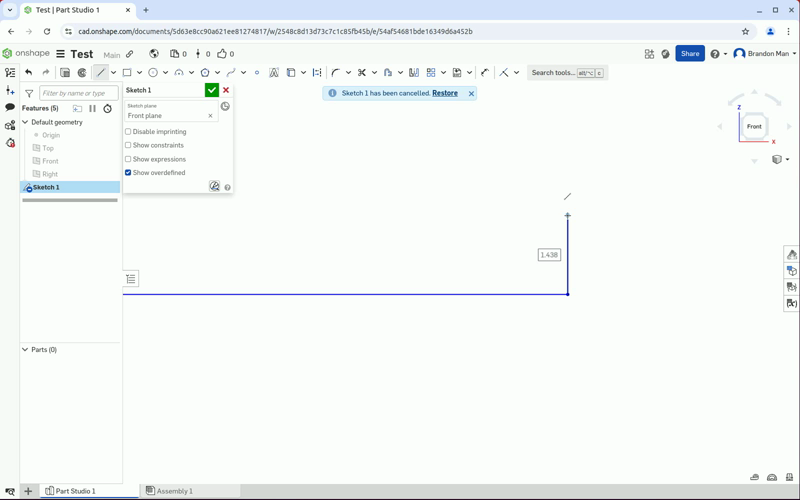
scroll(-6)
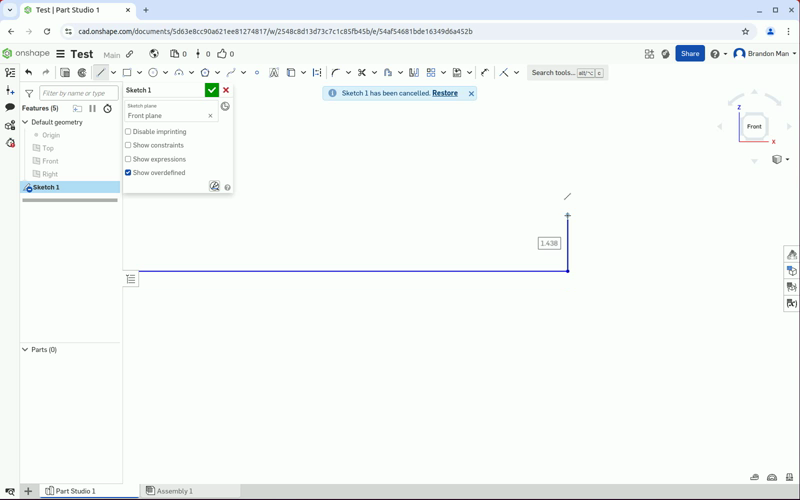
scroll(-6)
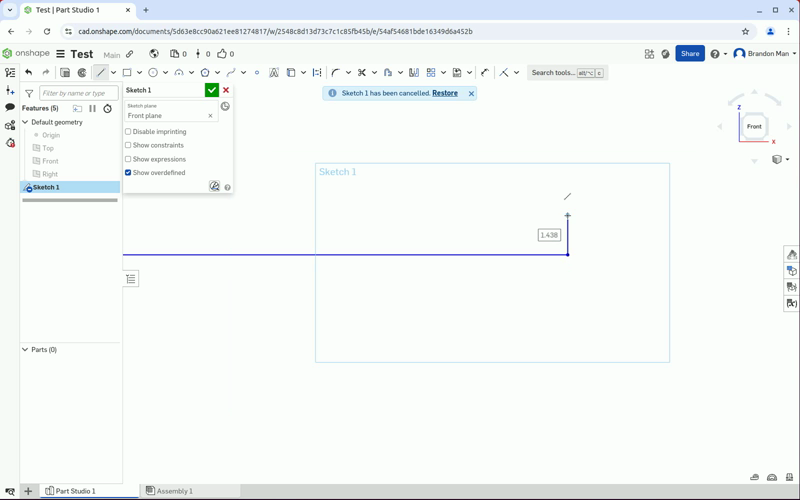
scroll(-6)
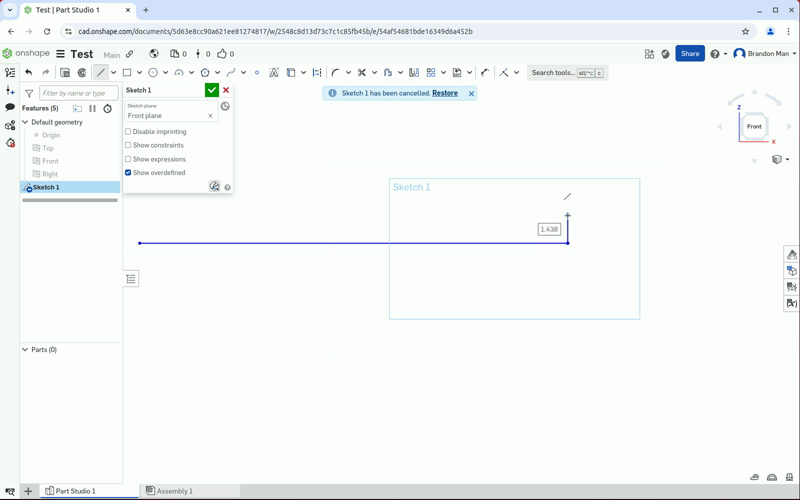
scroll(-6)
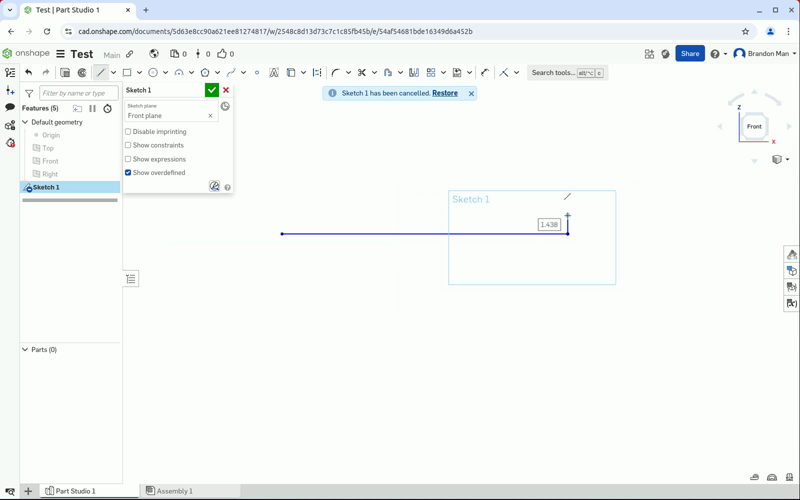
scroll(-6)
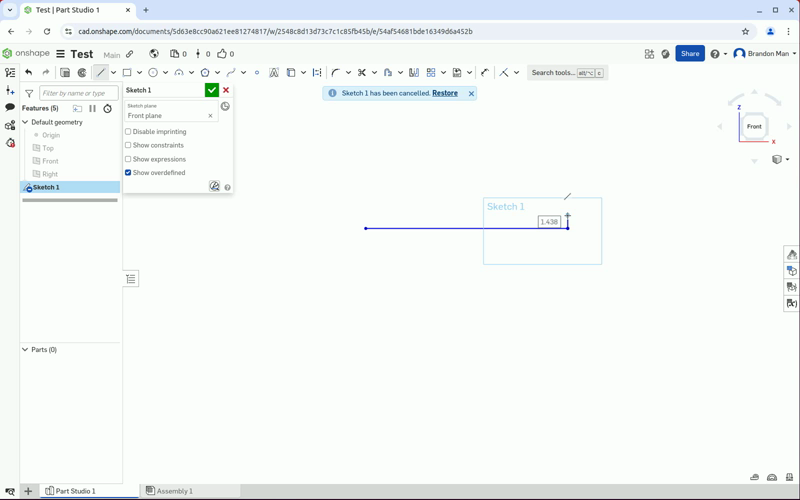
scroll(-6)
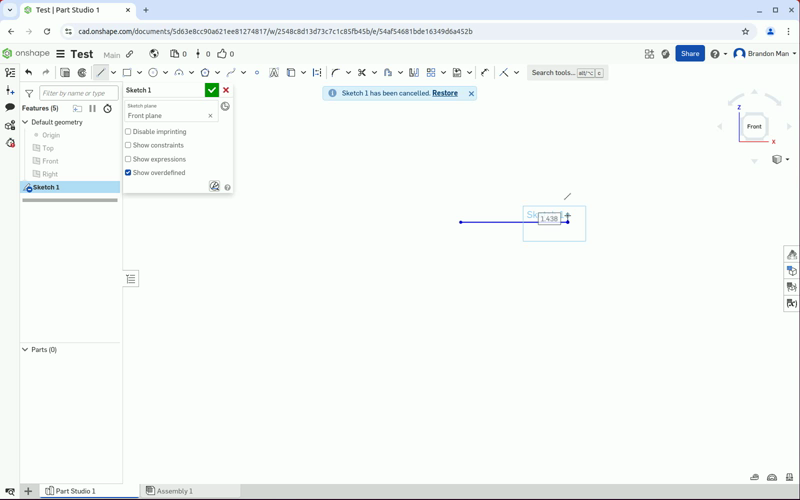
key_up(shift)
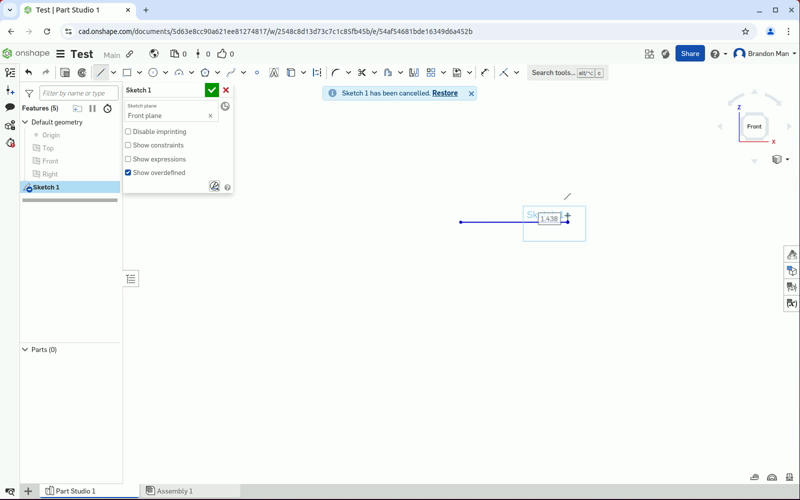
key_down(shift)
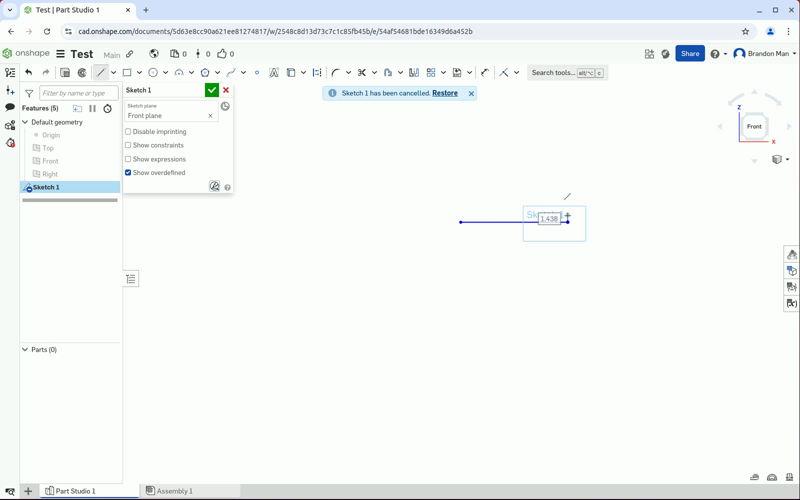
mouse_move(460, 215)
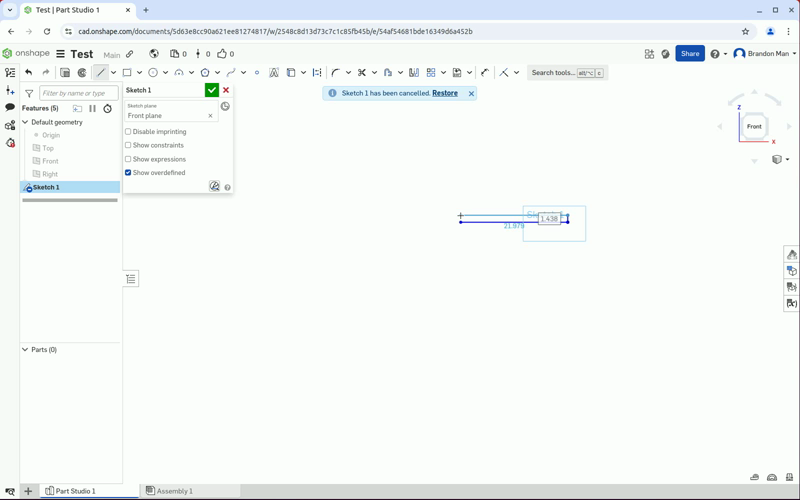
click(460, 215)
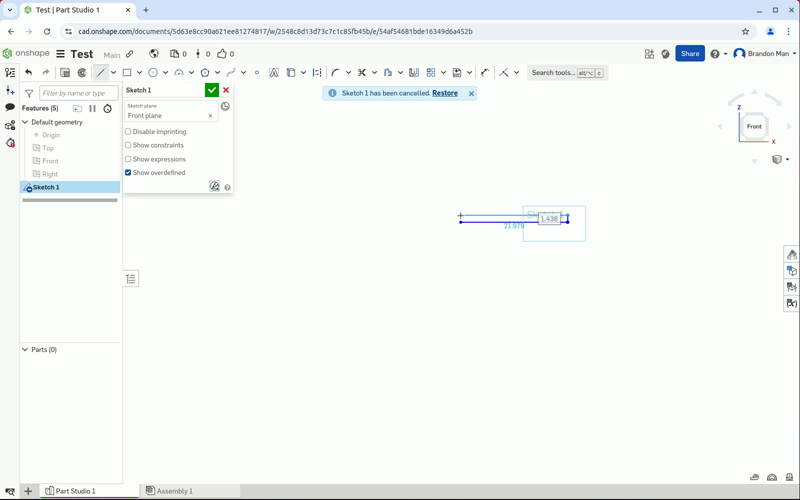
key_up(shift)
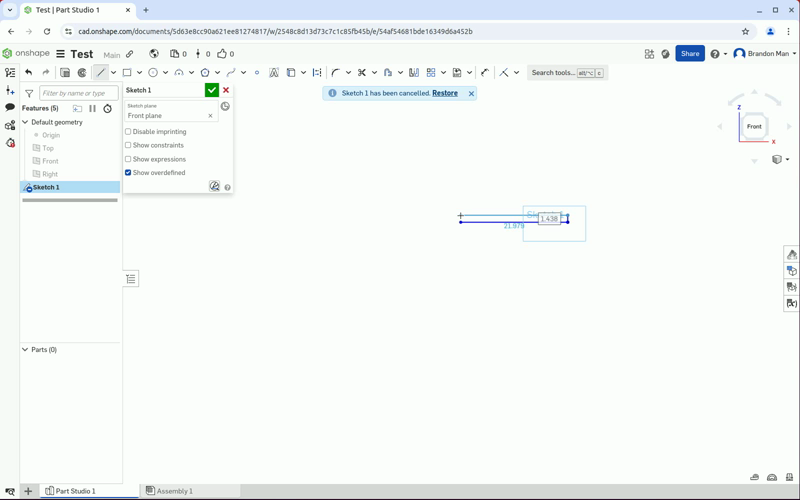
mouse_move(490, 215)
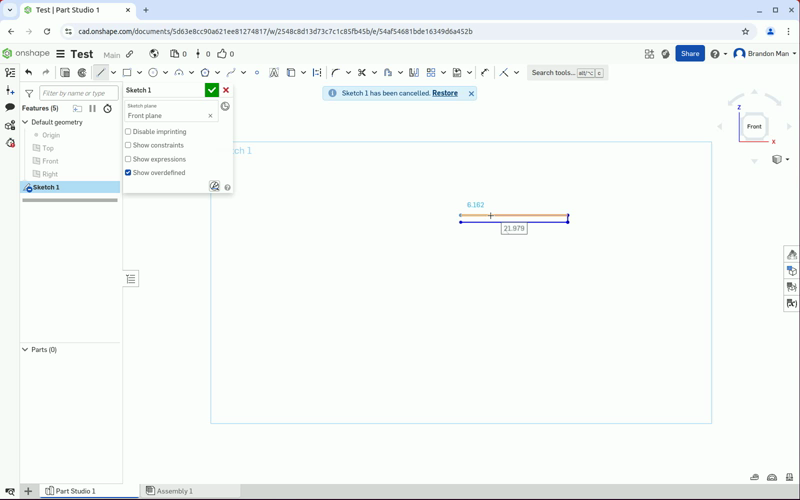
key_down(shift)
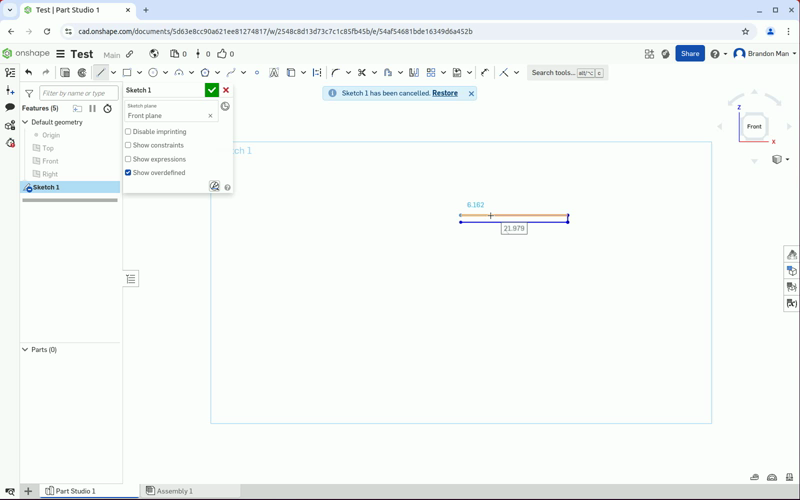
mouse_move(460, 222)
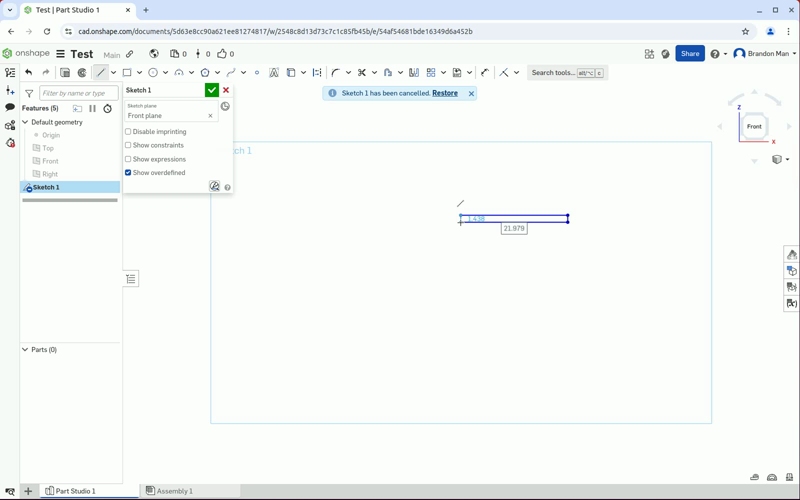
scroll(6)
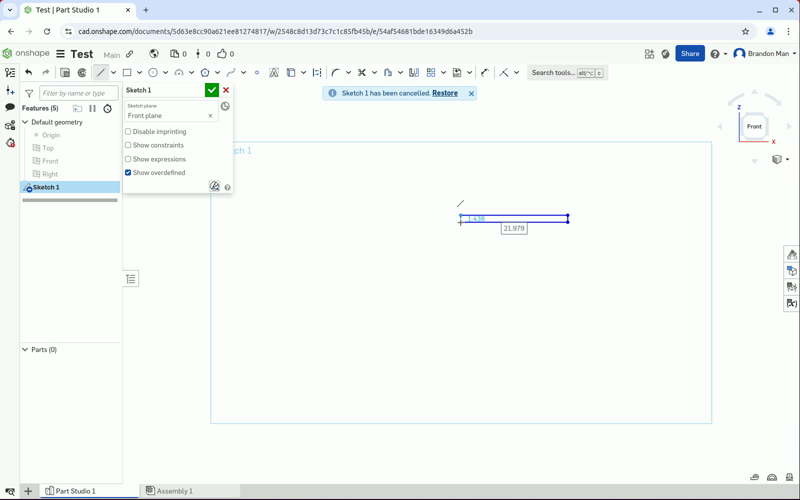
scroll(6)
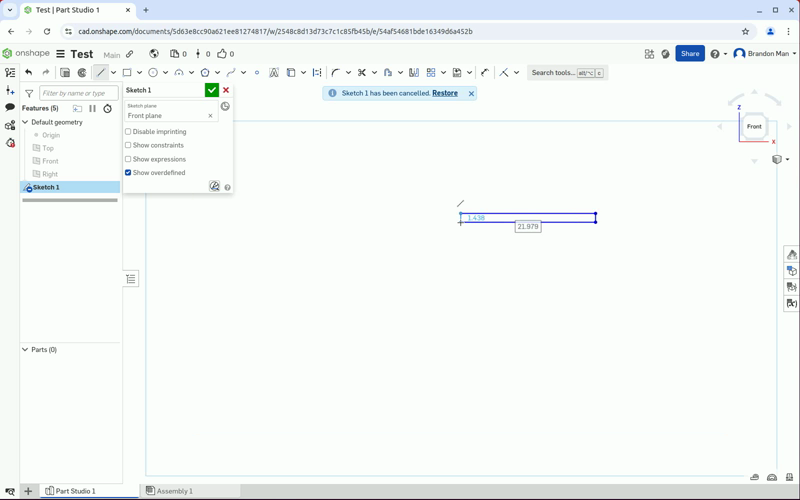
scroll(6)
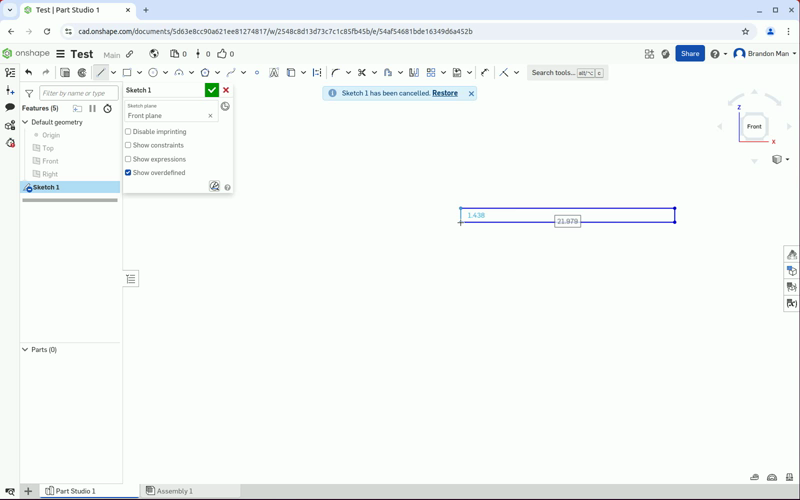
scroll(6)
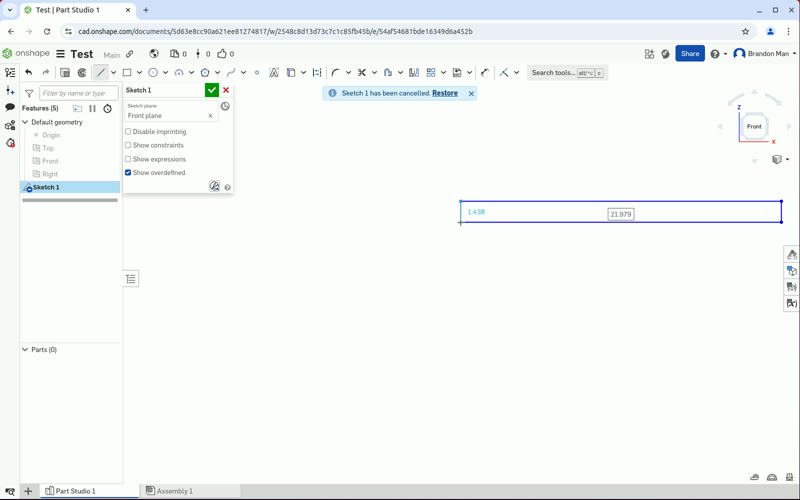
scroll(6)
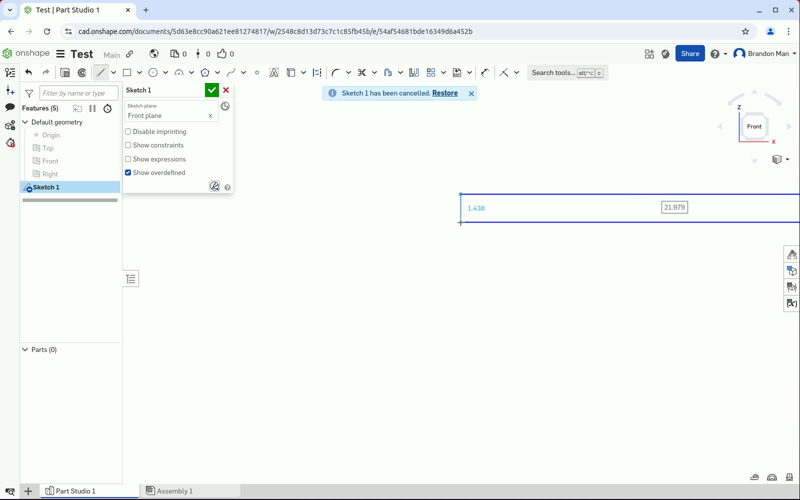
scroll(6)
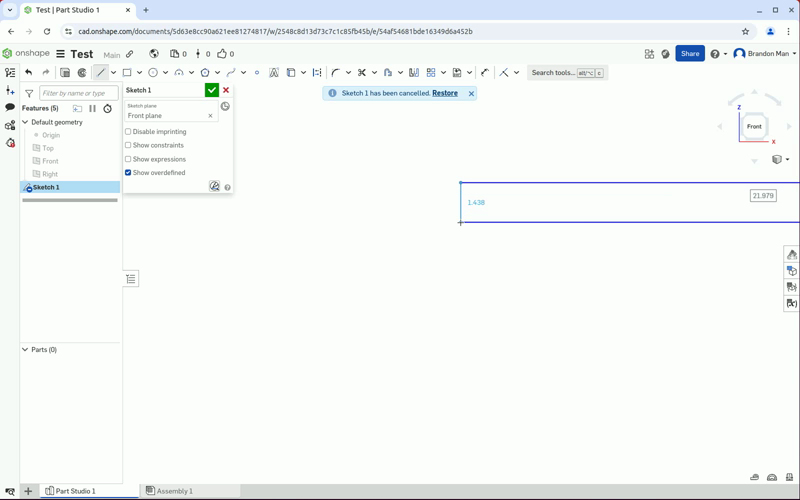
scroll(6)
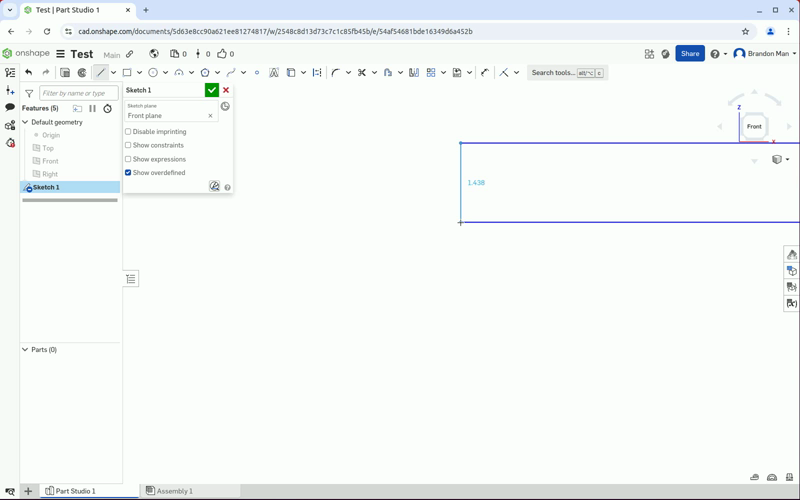
key_up(shift)
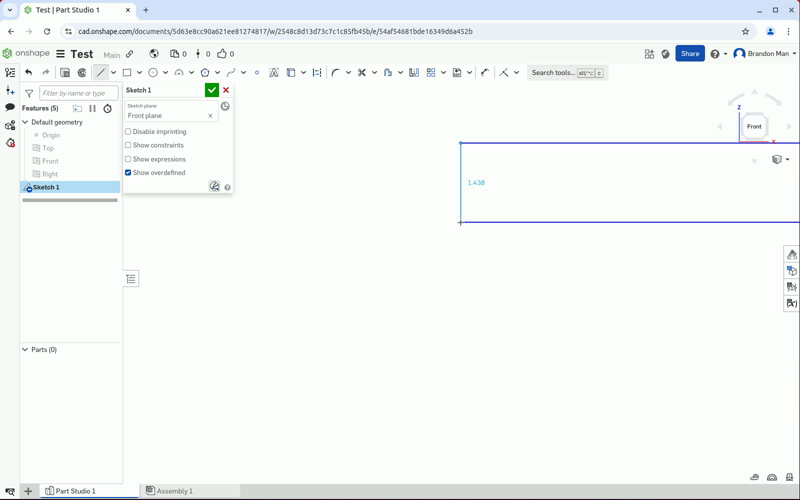
click(460, 222)
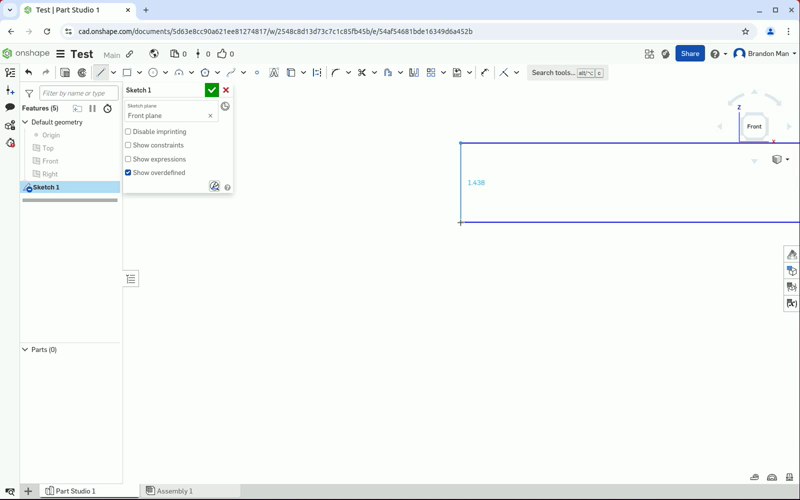
scroll(-6)
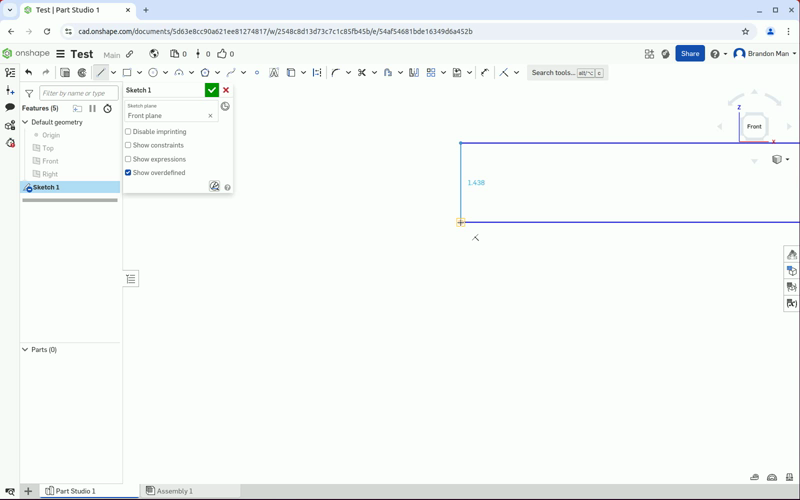
scroll(-6)
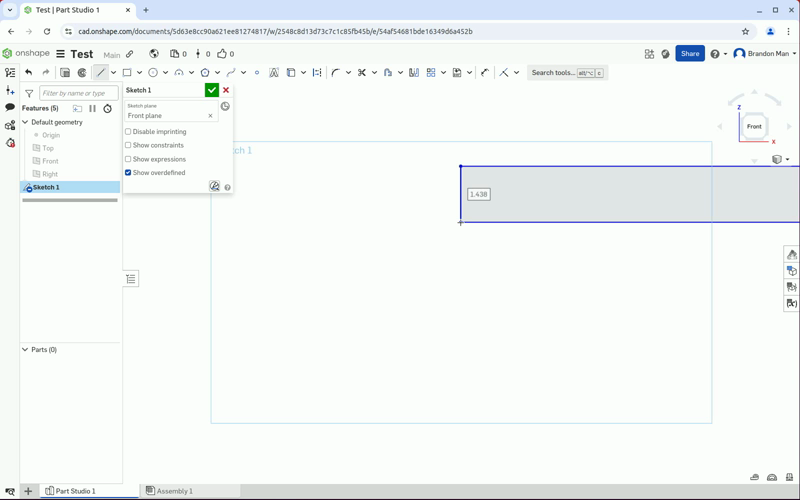
scroll(-6)
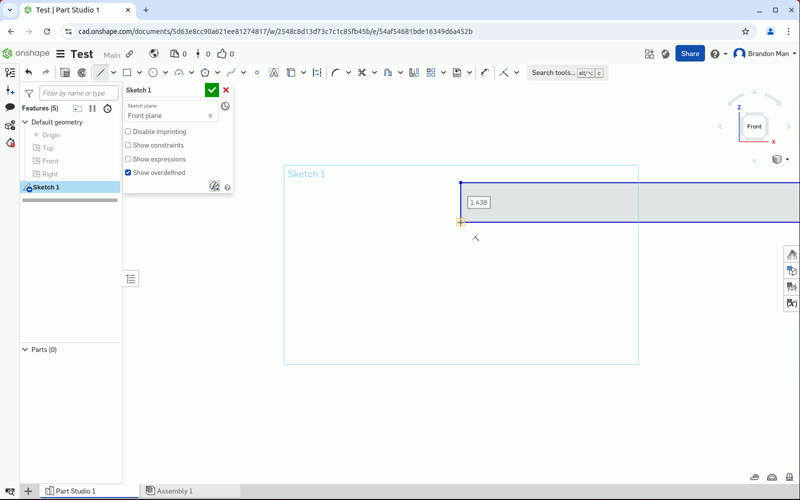
scroll(-6)
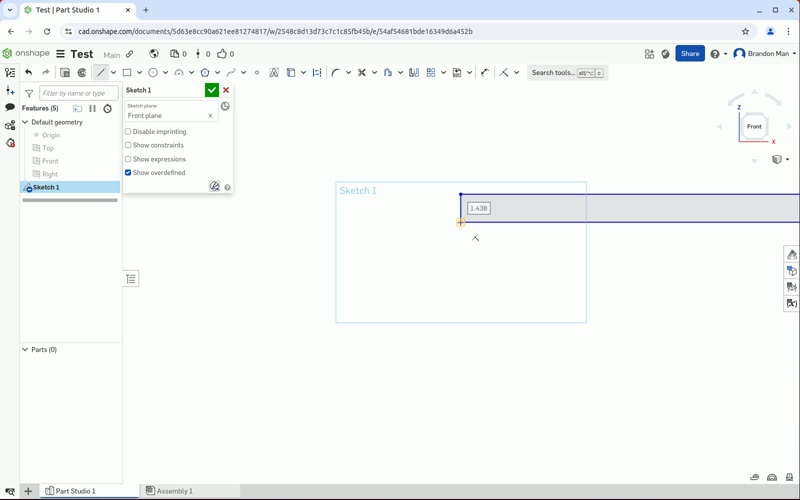
scroll(-6)
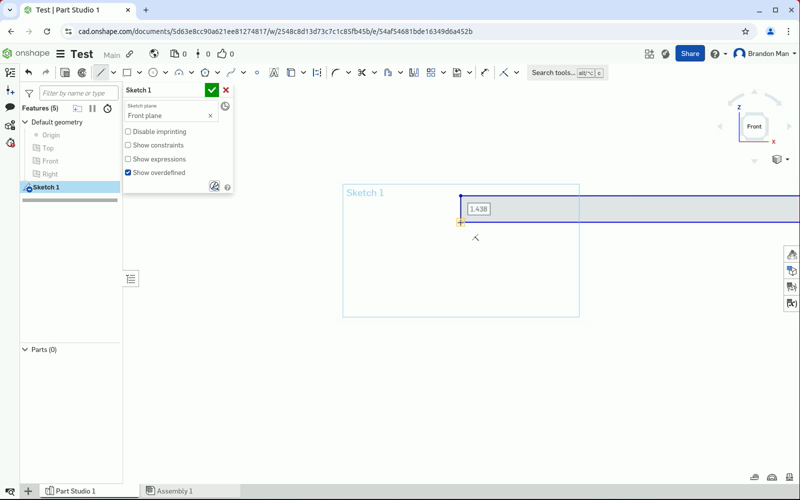
scroll(-6)
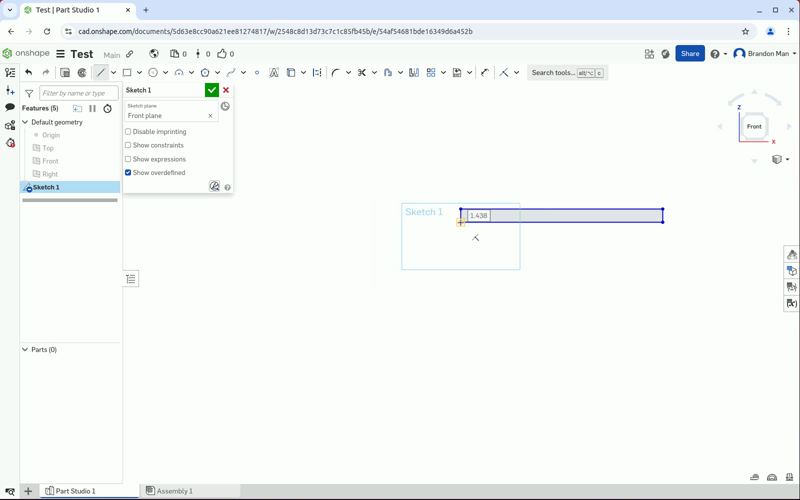
scroll(-6)
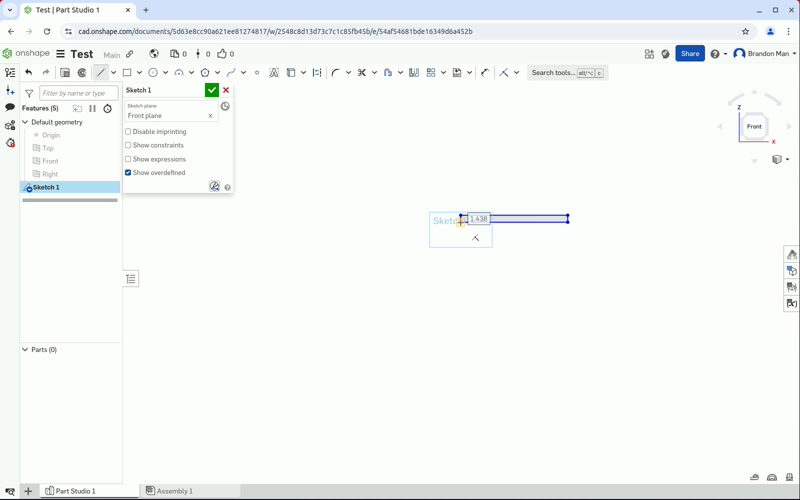
key(esc)
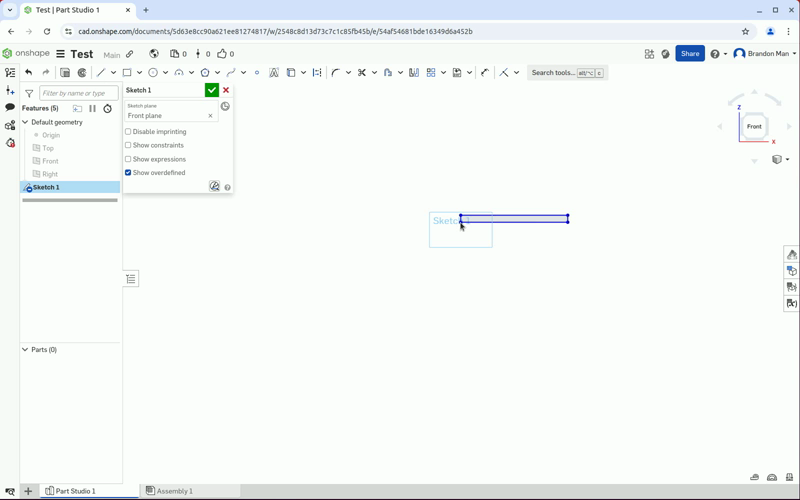
mouse_move(544, 216)
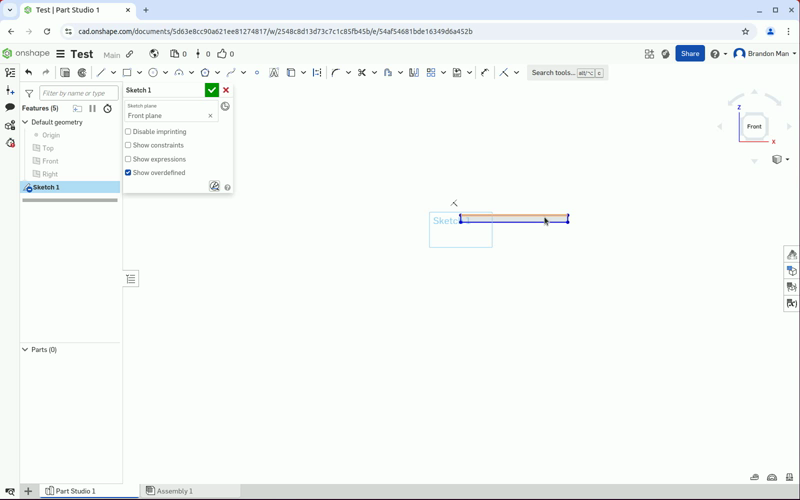
scroll(6)
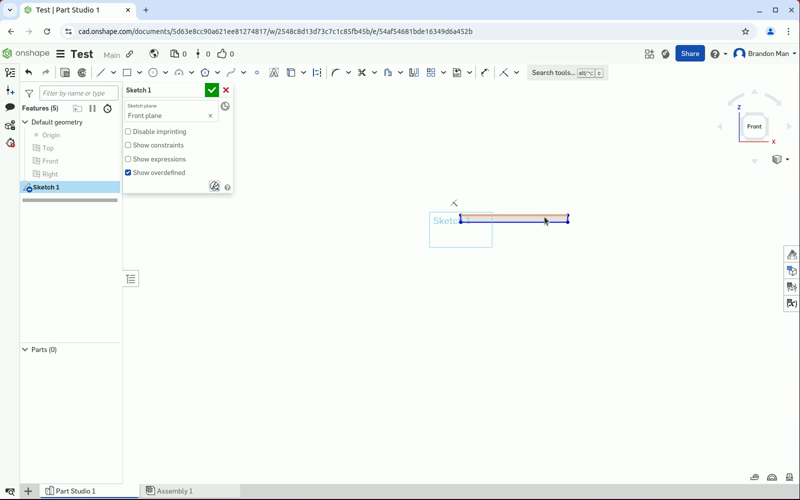
scroll(6)
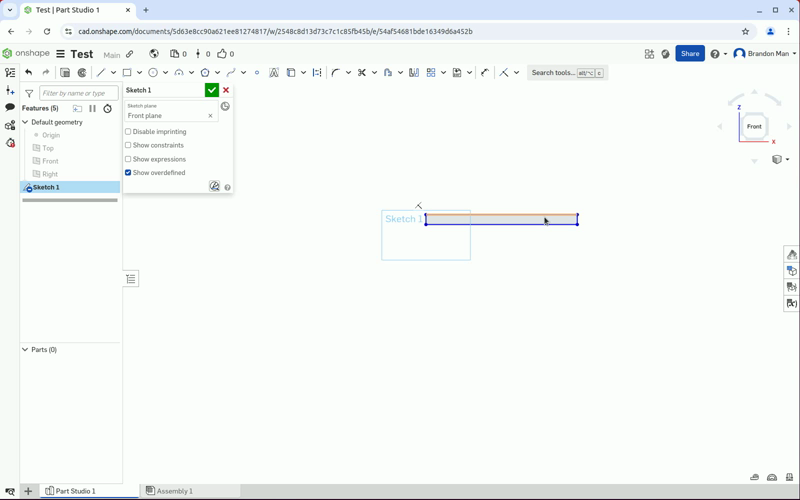
scroll(6)
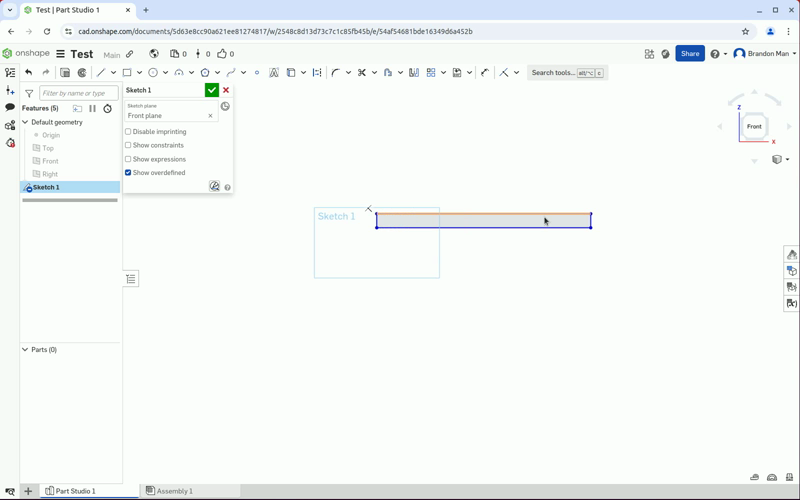
scroll(6)
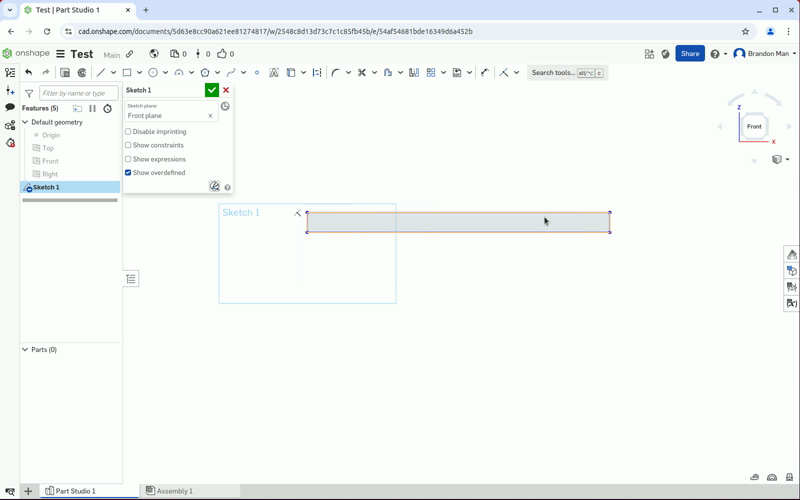
scroll(6)
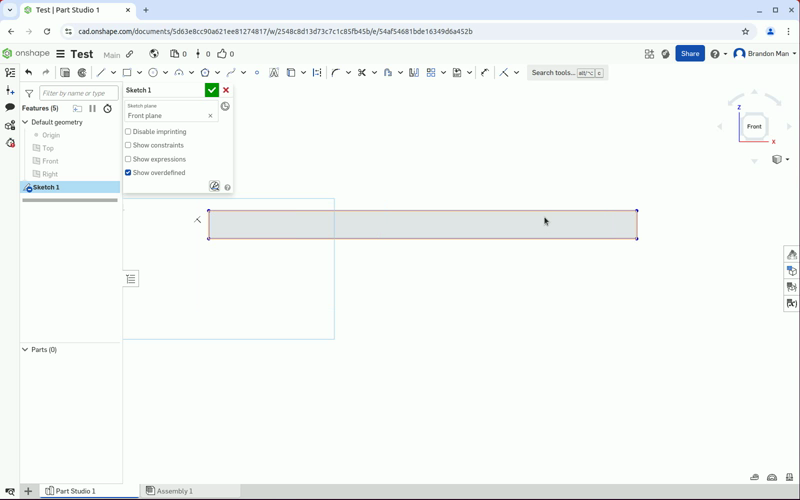
scroll(6)
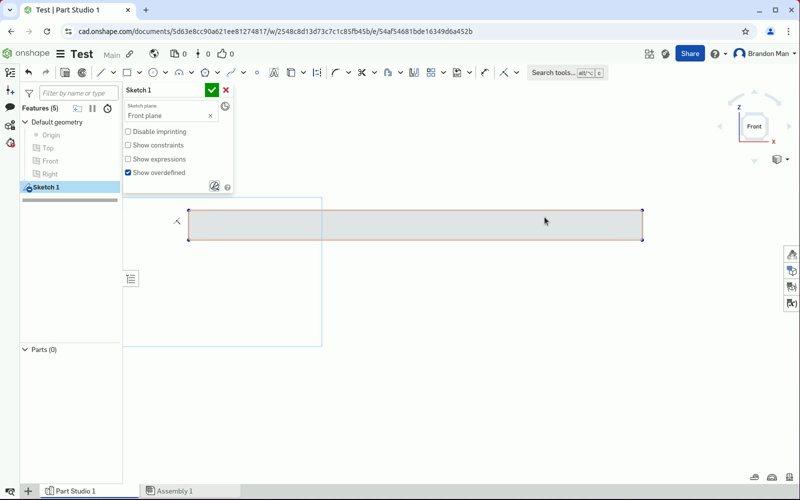
scroll(6)
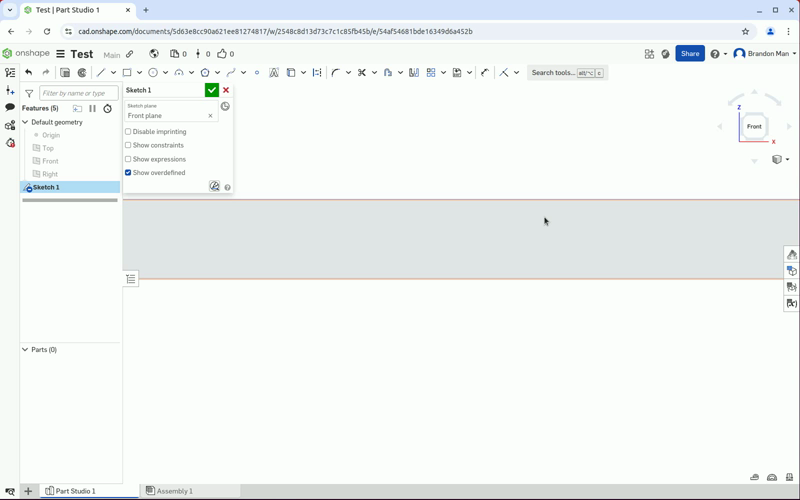
click(544, 216)
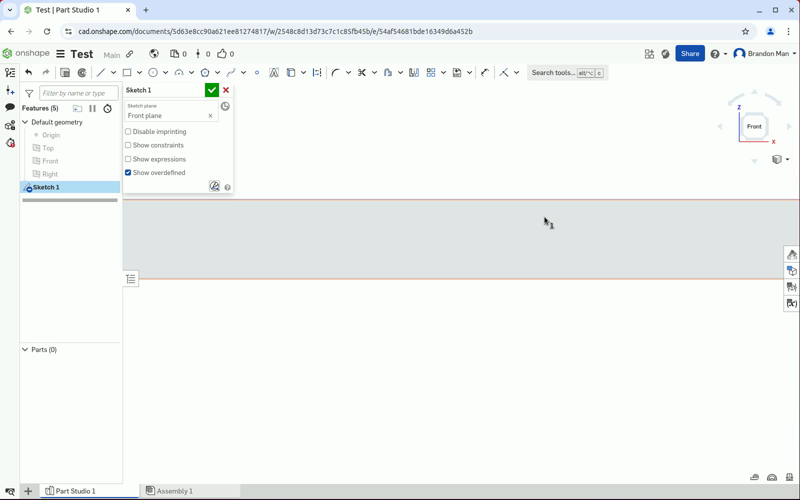
scroll(-6)
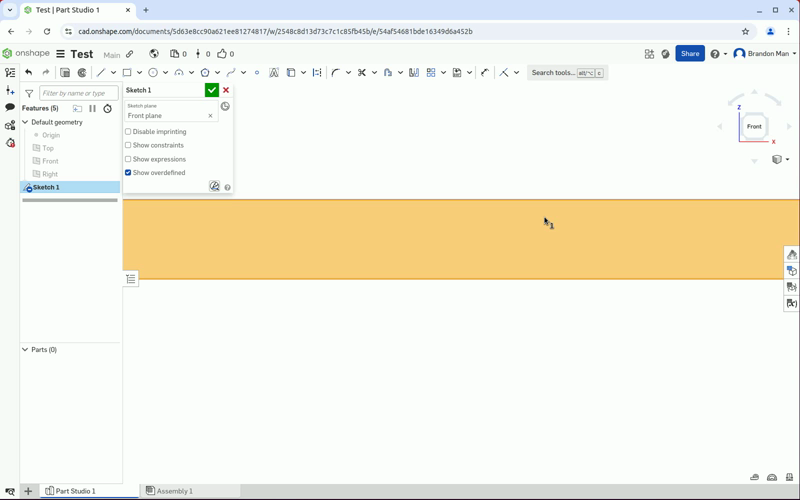
scroll(-6)
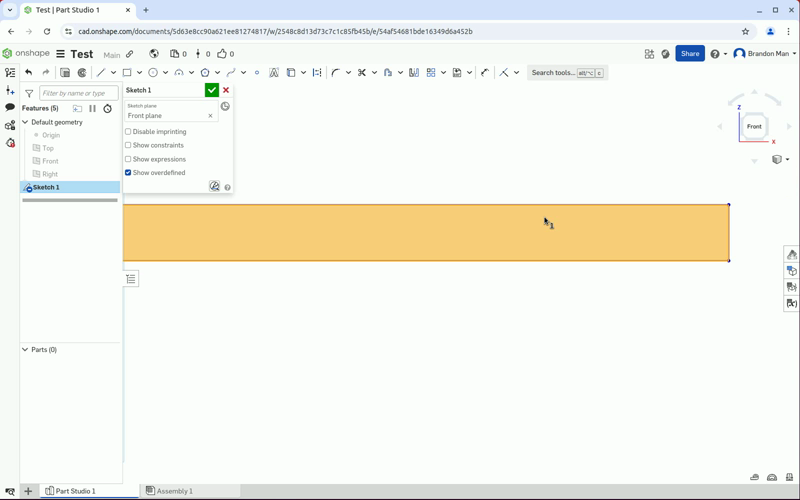
scroll(-6)
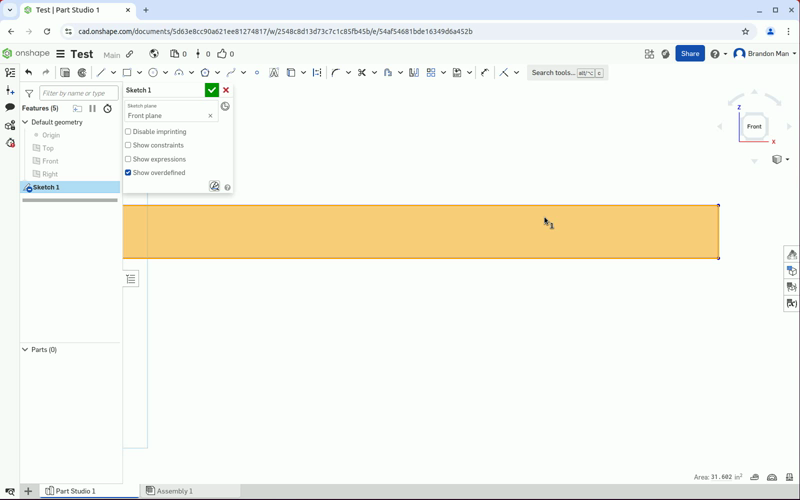
scroll(-6)
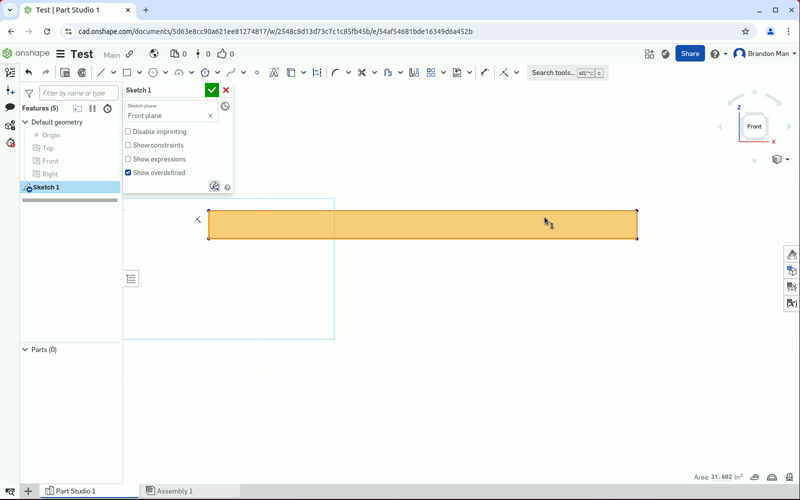
scroll(-6)
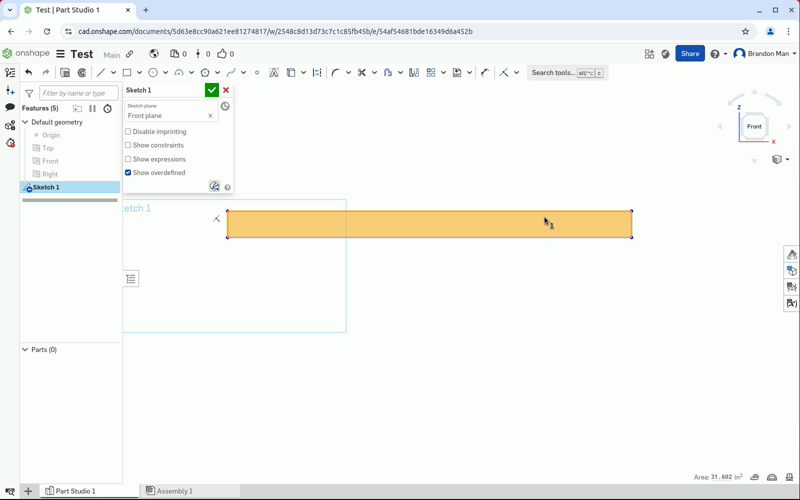
scroll(-6)
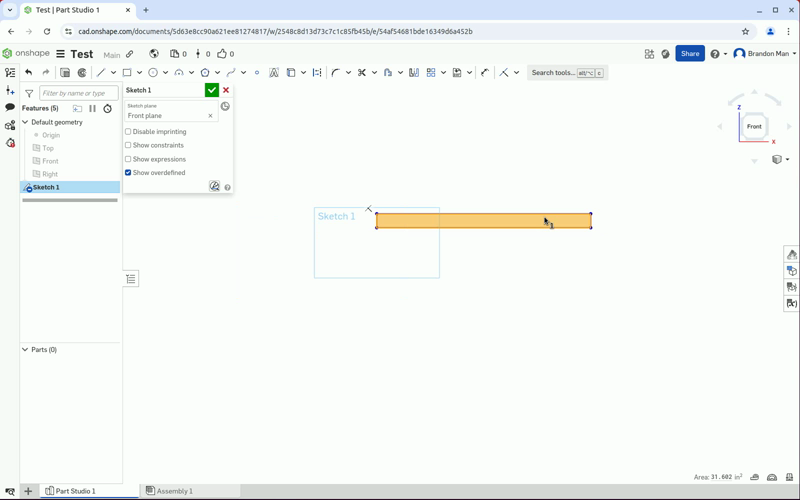
scroll(-6)
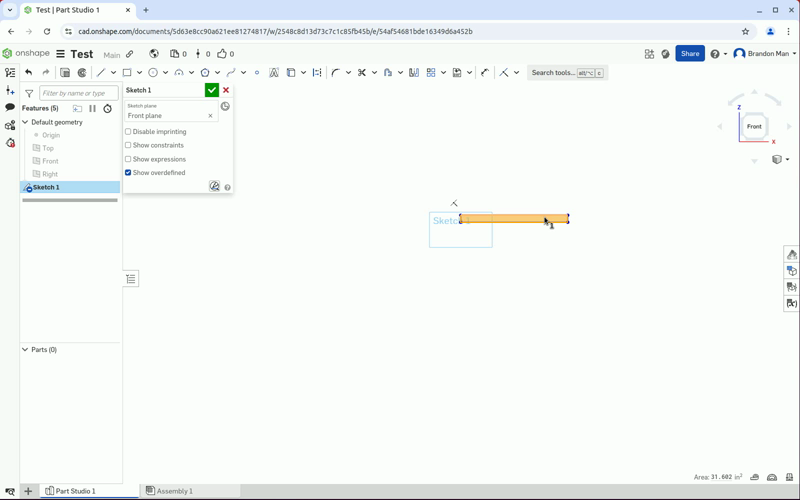
mouse_move(73, 352)
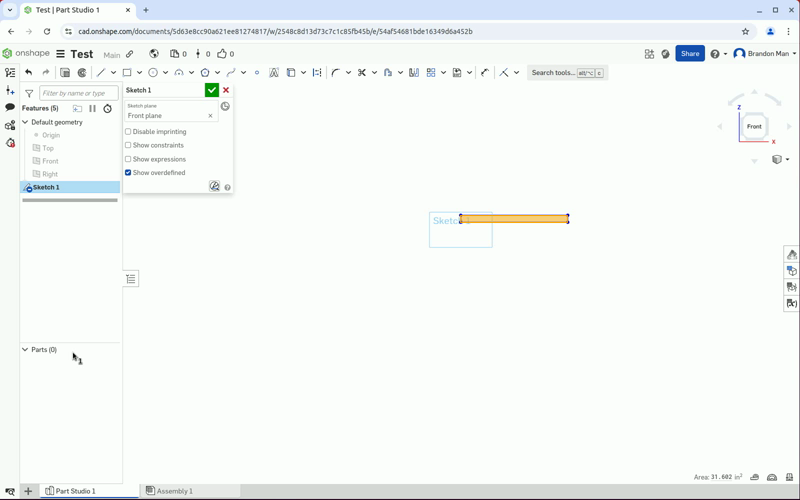
key(shift+y)
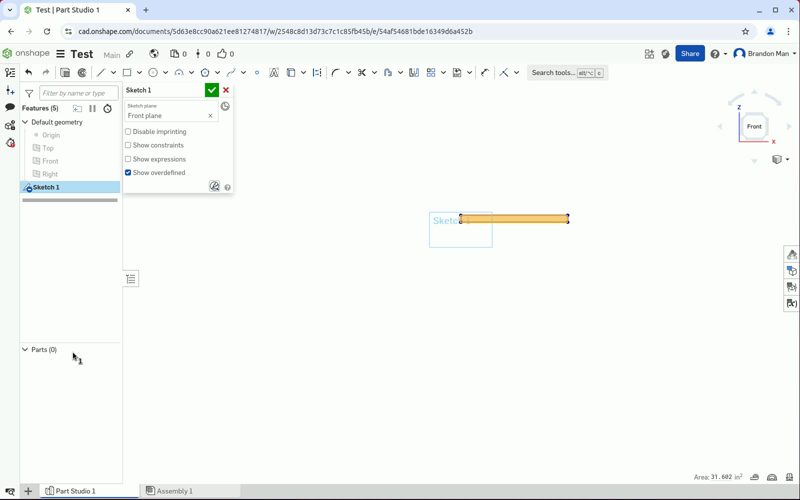
key(shift+e)
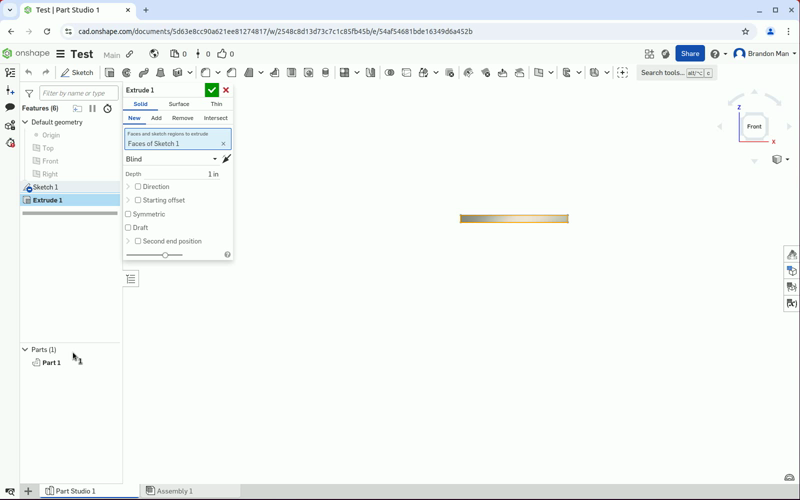
mouse_move(143, 106)
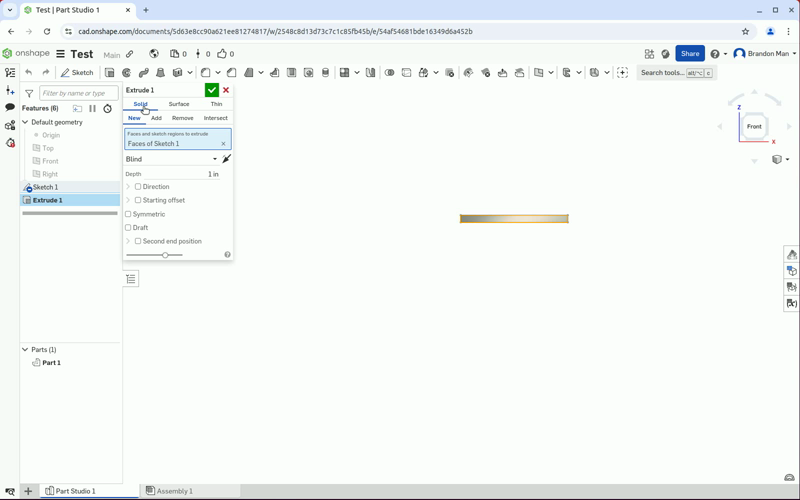
click(143, 106)
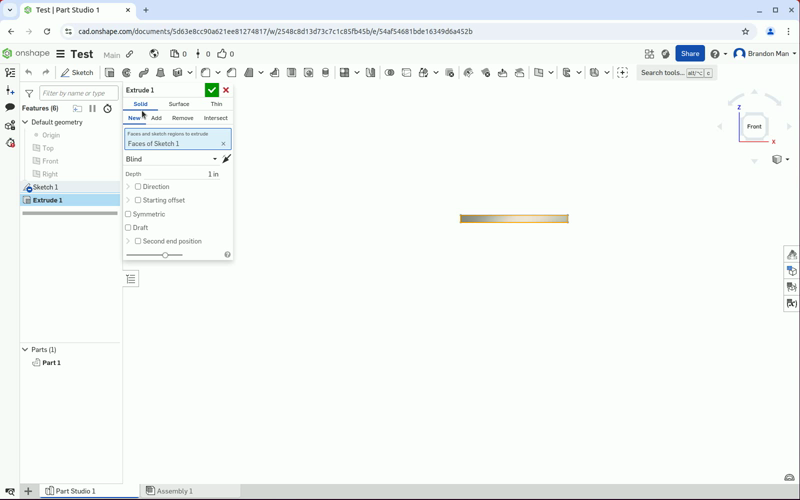
mouse_move(137, 120)
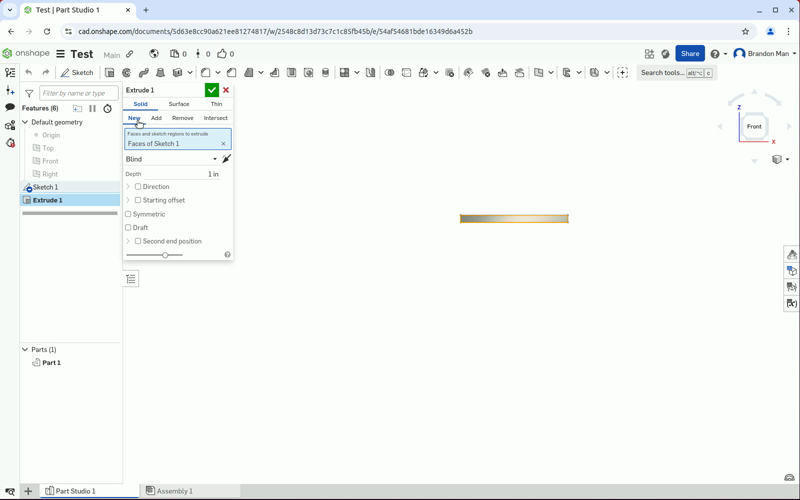
click(137, 120)
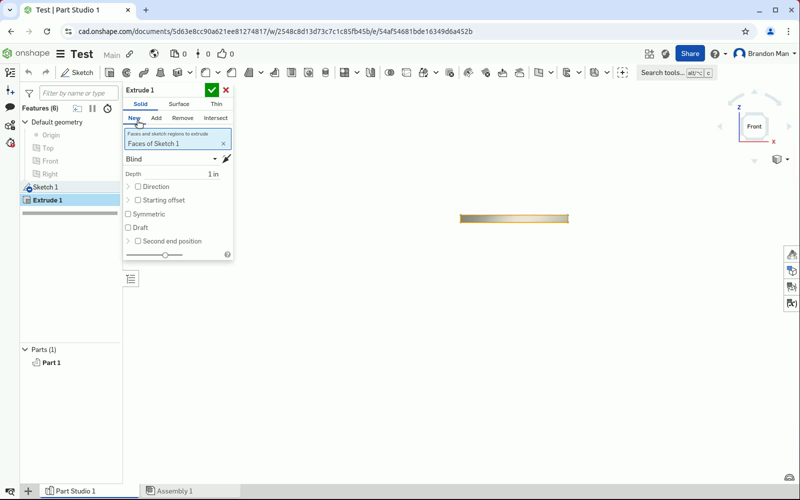
key(tab, 4)
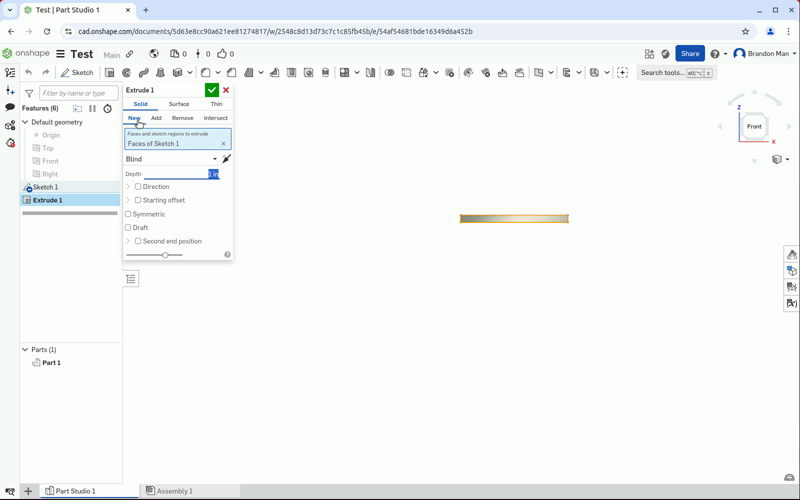
text(7.943)
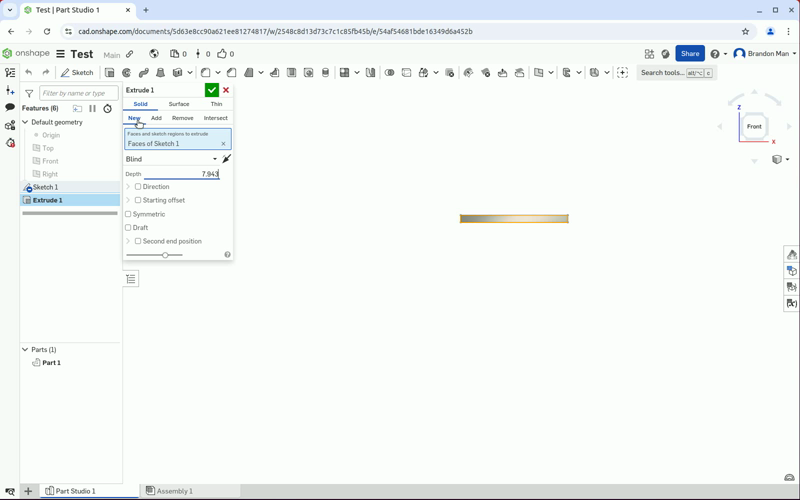
key(enter)
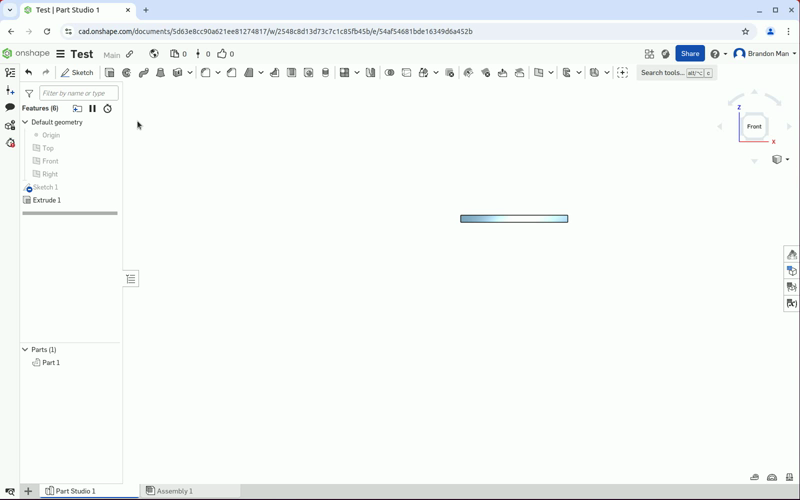
key(shift+h)
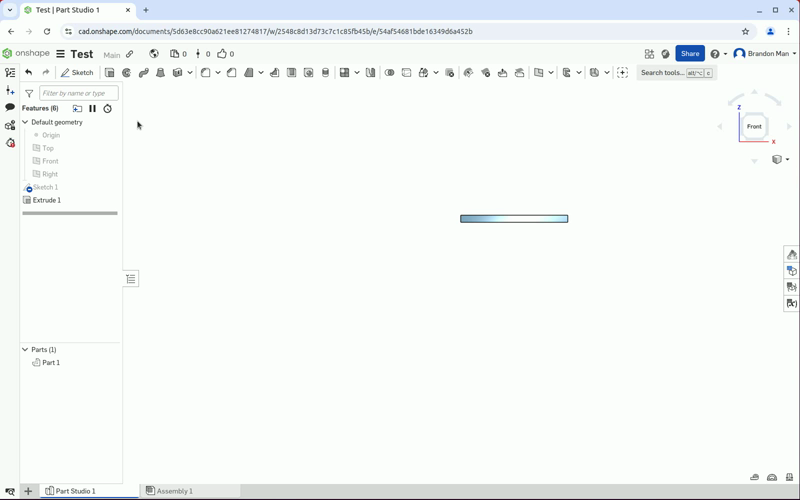
key(shift+h)
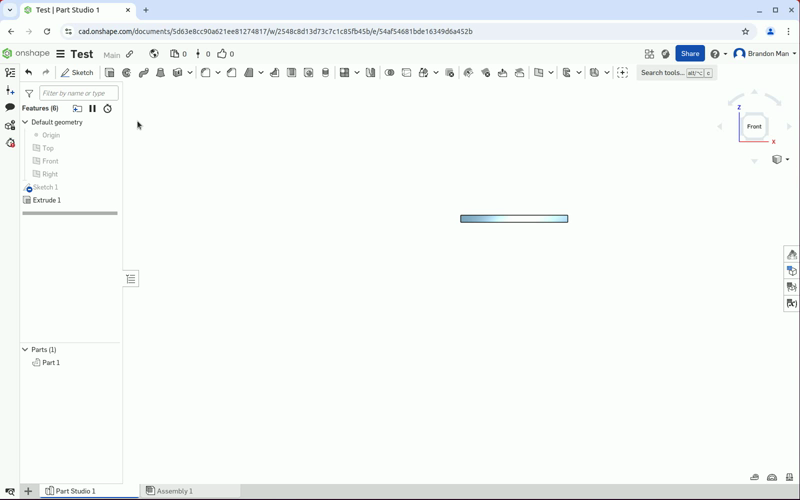
mouse_move(73, 189)
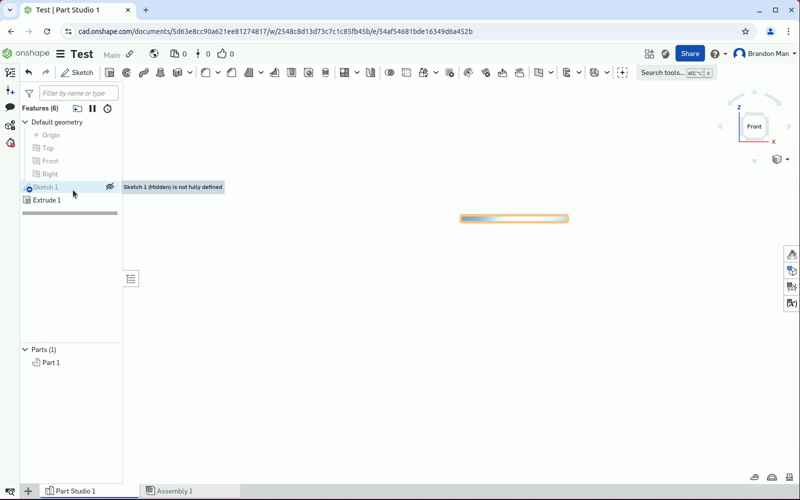
click(73, 189)
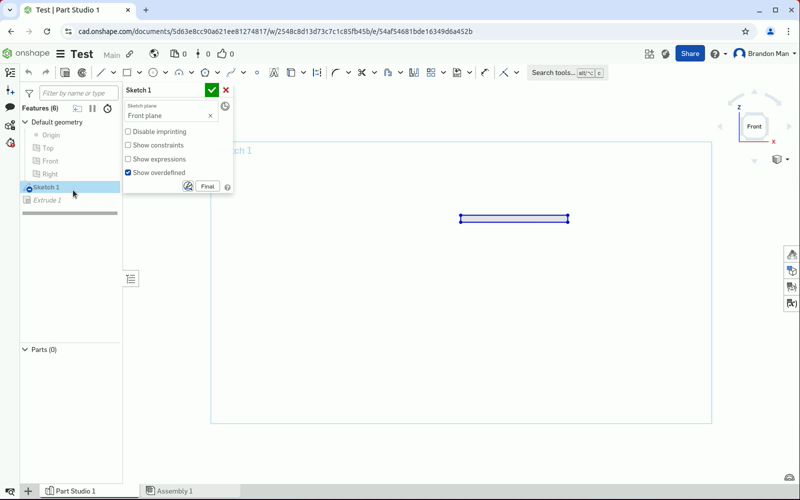
mouse_move(229, 92)
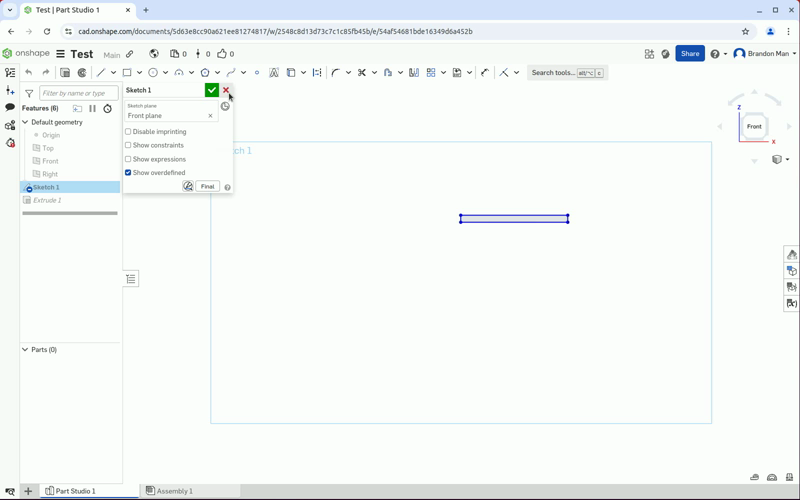
click(229, 92)
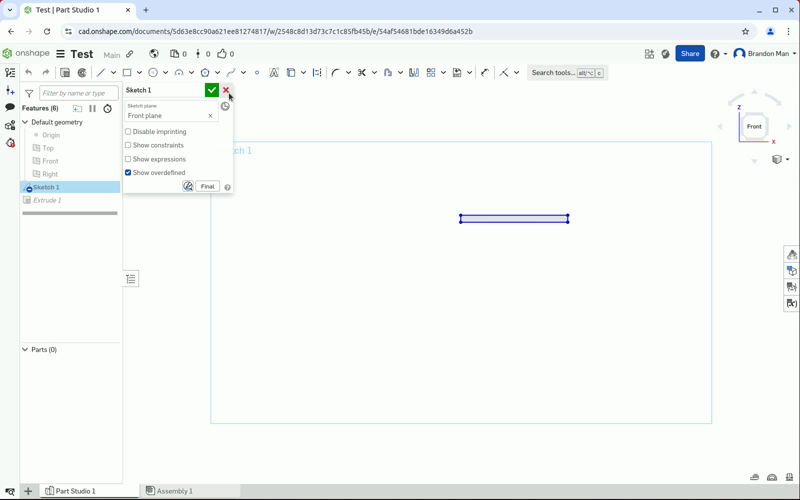
key(shift+s)
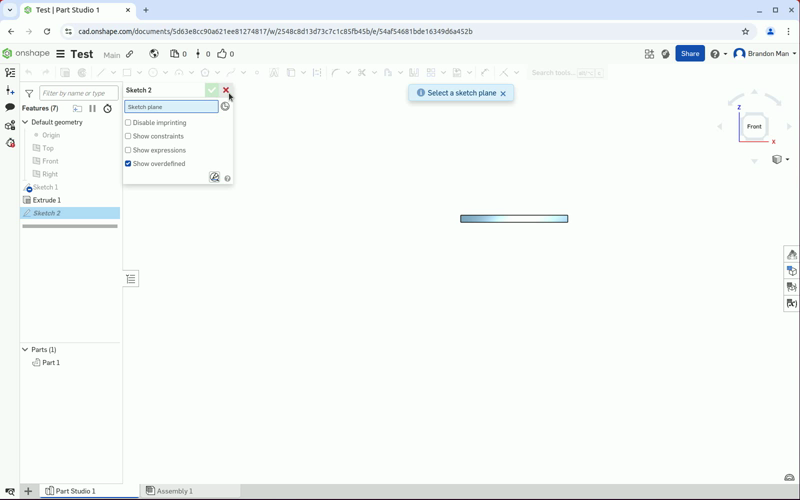
mouse_move(73, 163)
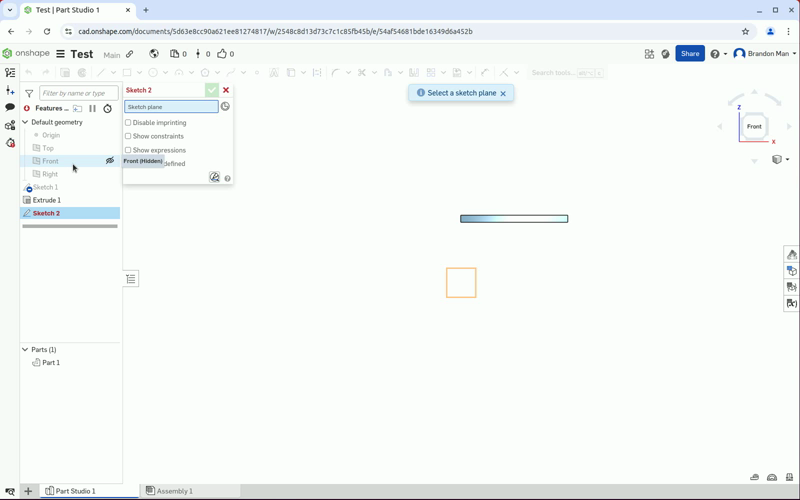
click(73, 163)
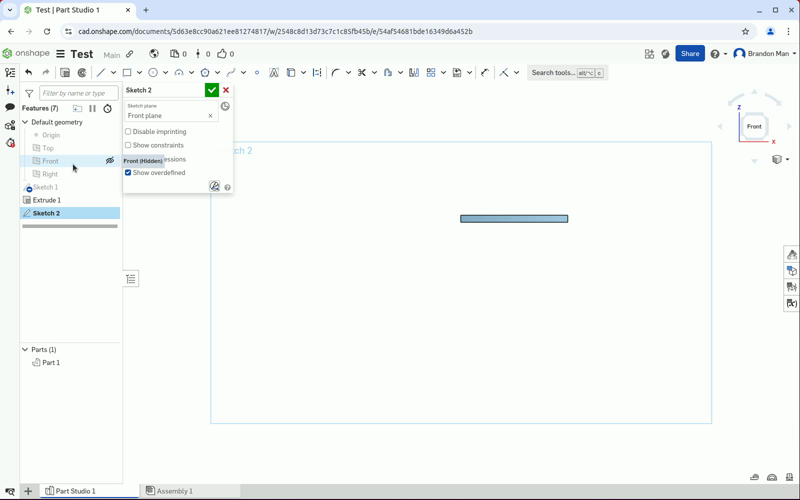
mouse_move(73, 352)
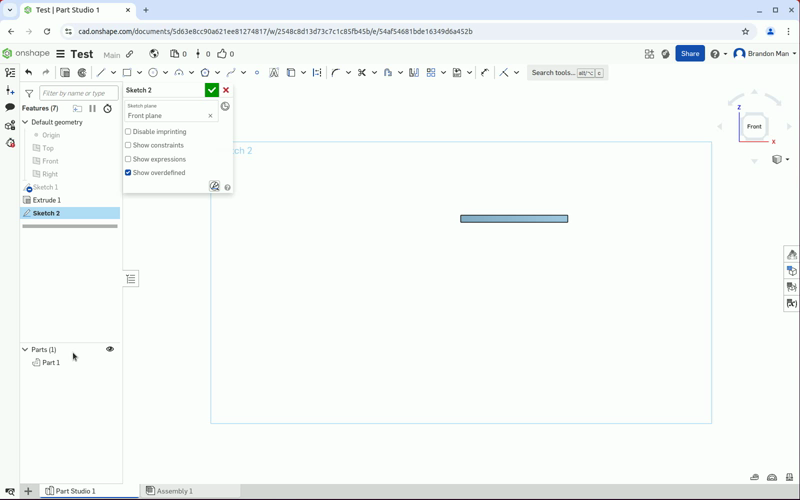
key(y)
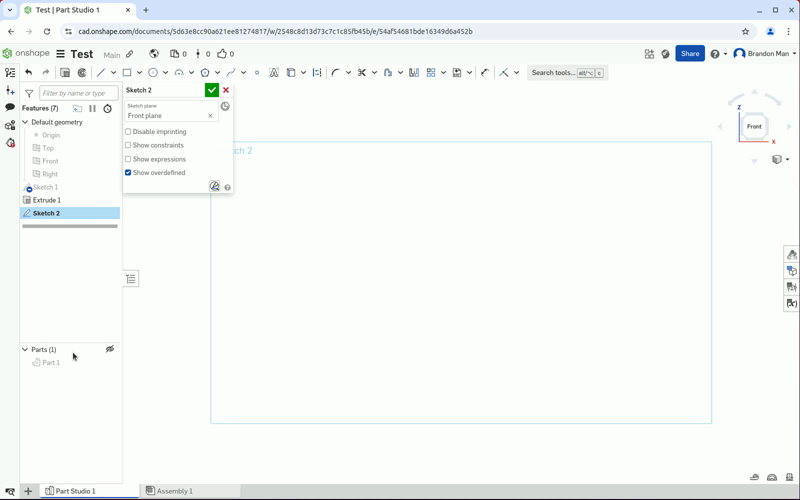
key(l)
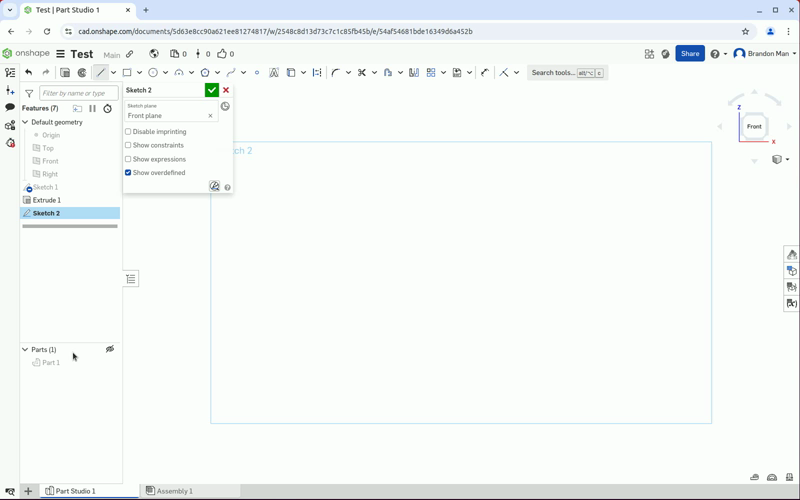
key_down(shift)
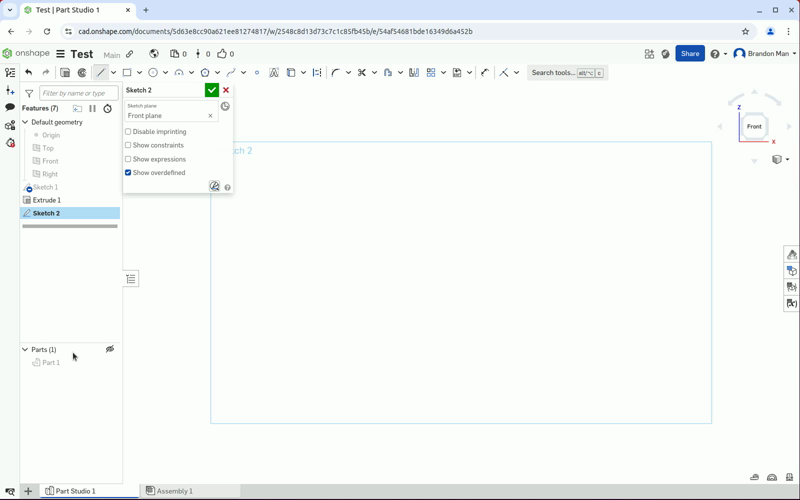
mouse_move(567, 288)
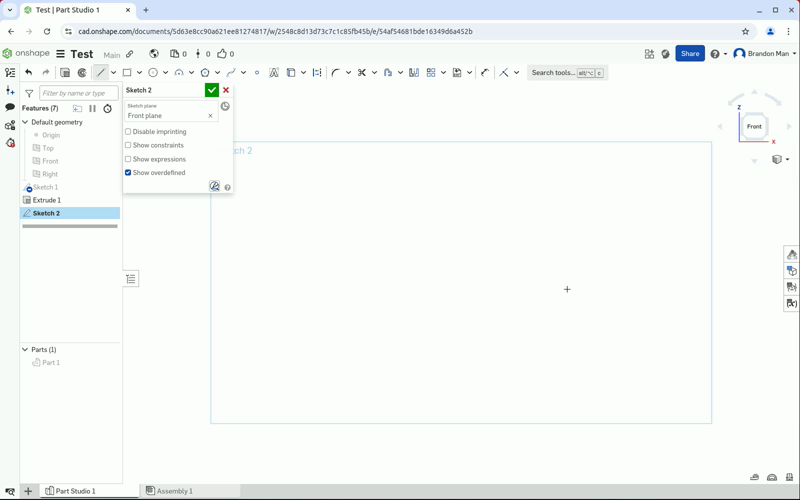
click(567, 288)
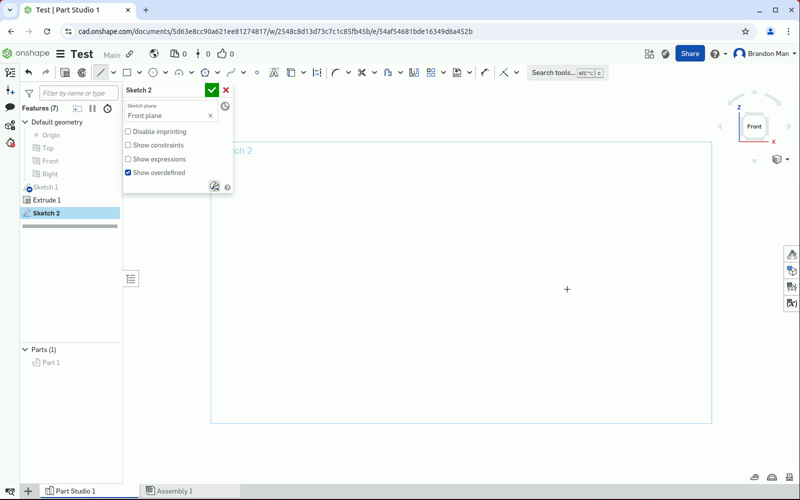
key_up(shift)
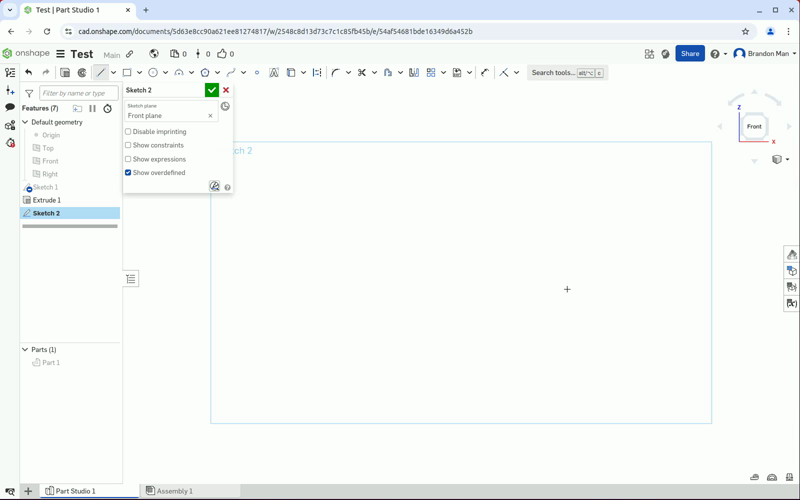
key_down(shift)
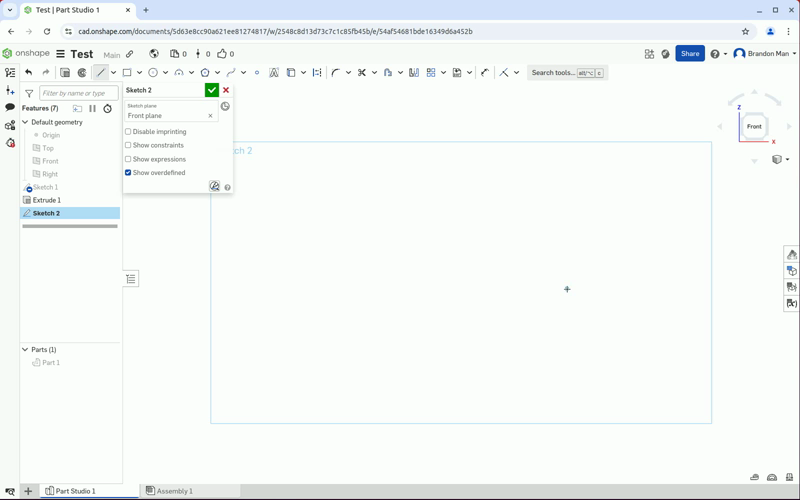
mouse_move(589, 288)
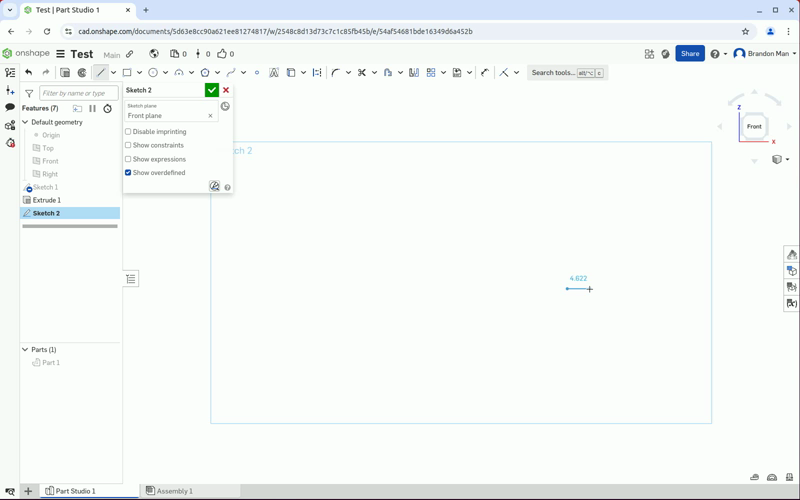
mouse_move(573, 288)
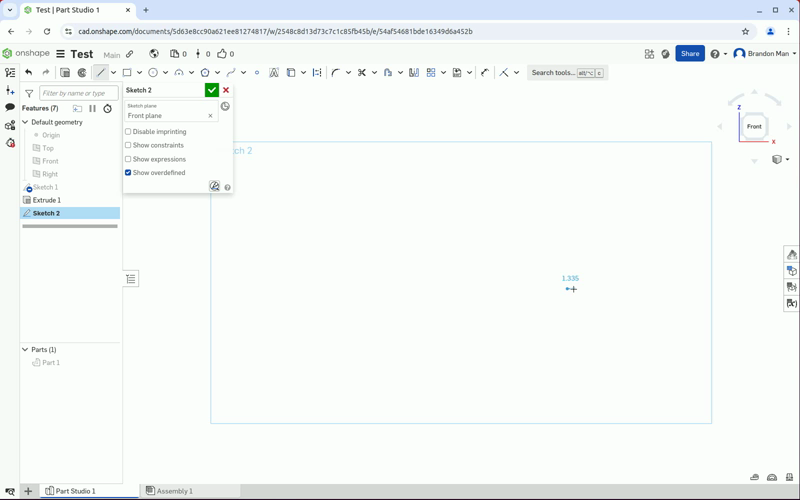
scroll(6)
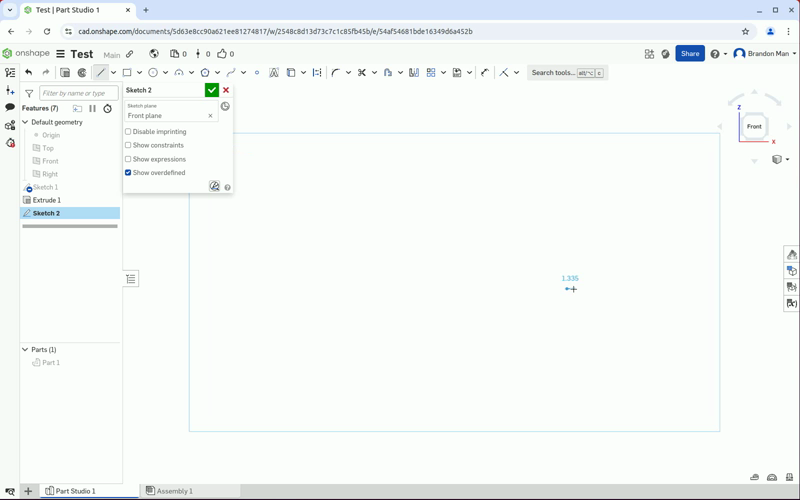
scroll(6)
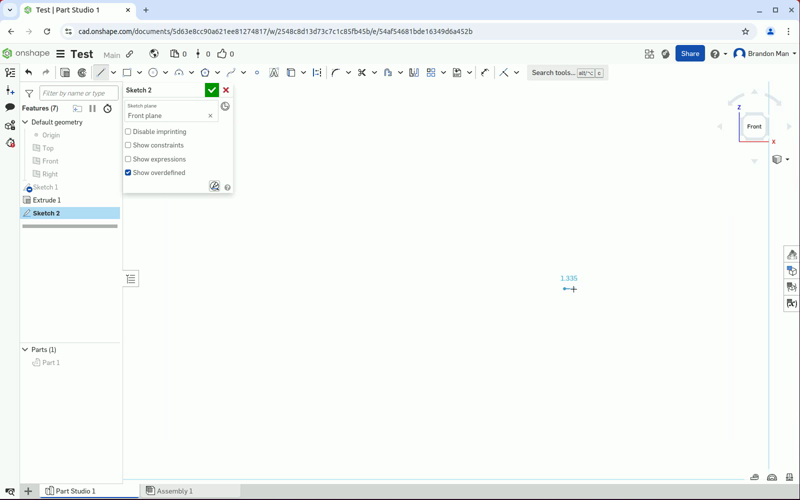
scroll(6)
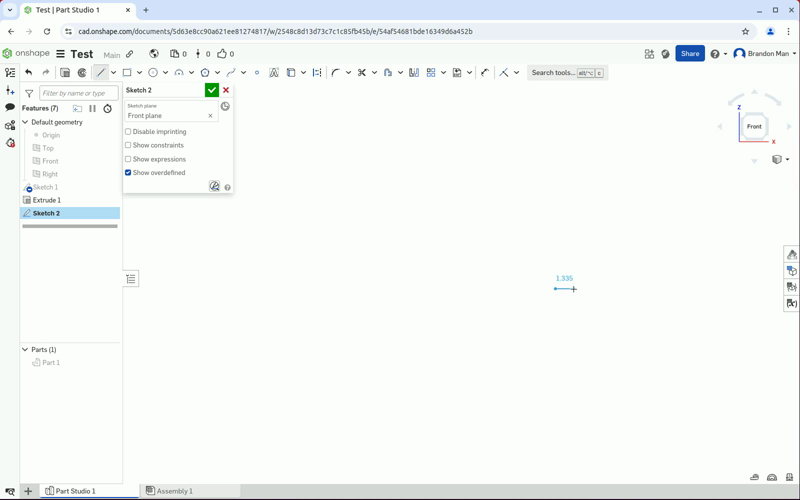
scroll(6)
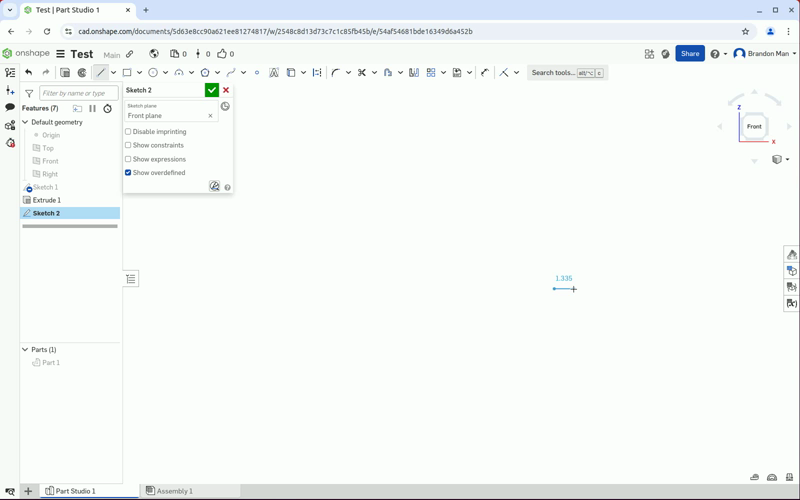
scroll(6)
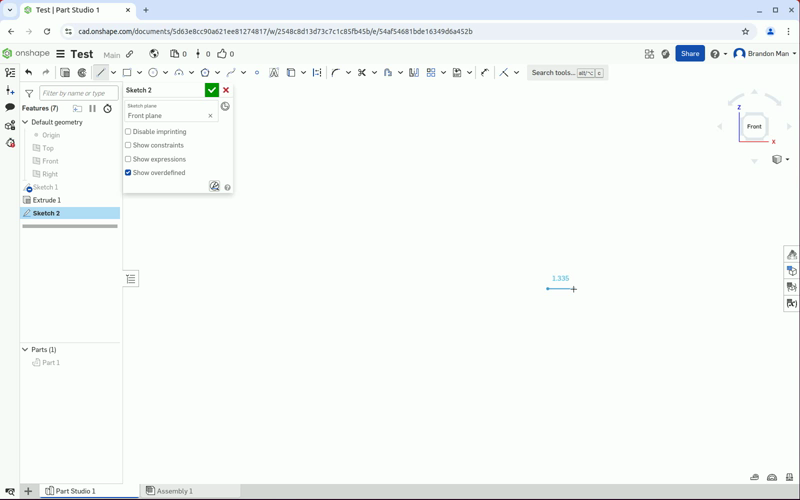
scroll(6)
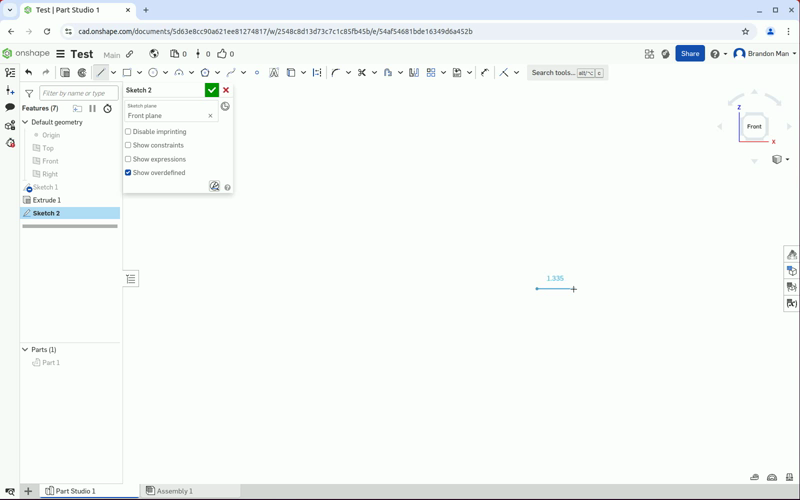
scroll(6)
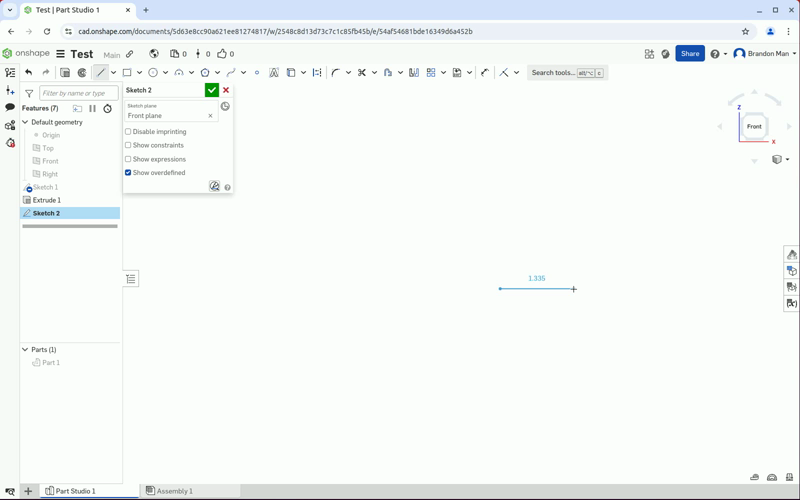
click(573, 288)
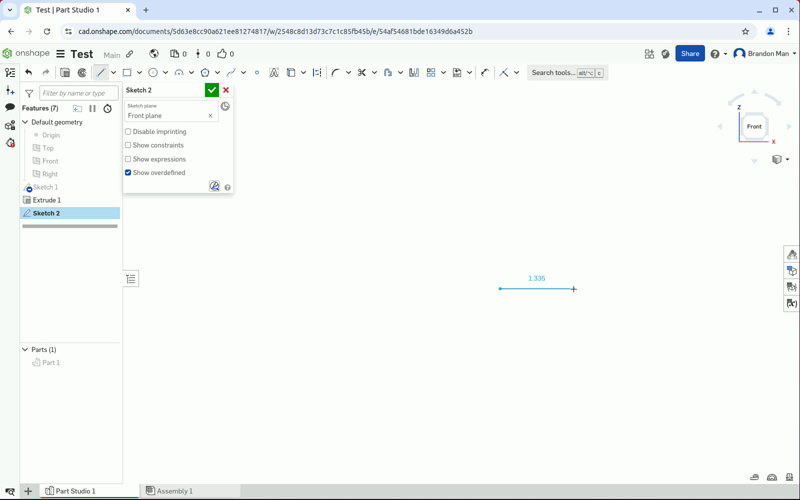
scroll(-6)
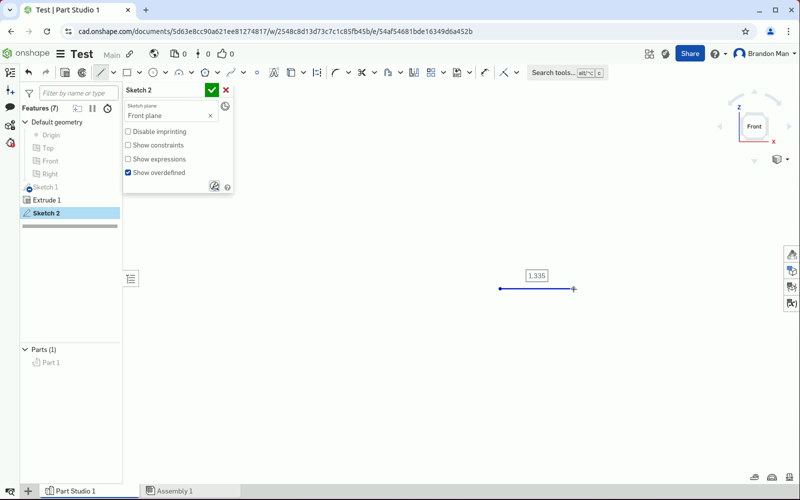
scroll(-6)
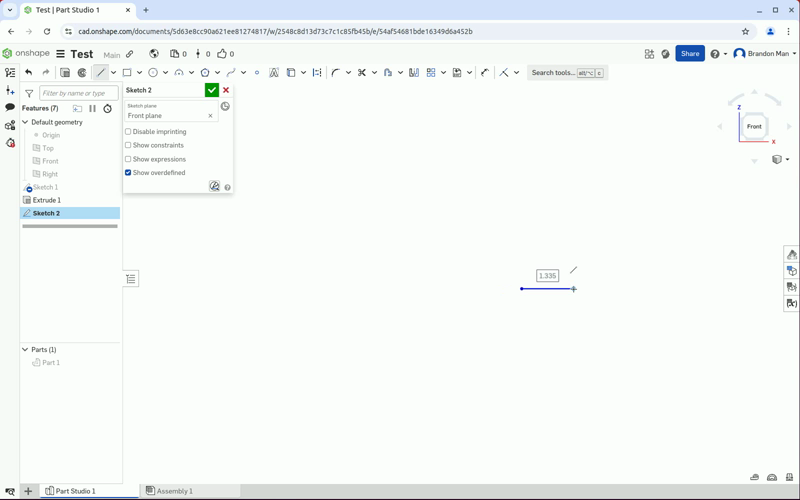
scroll(-6)
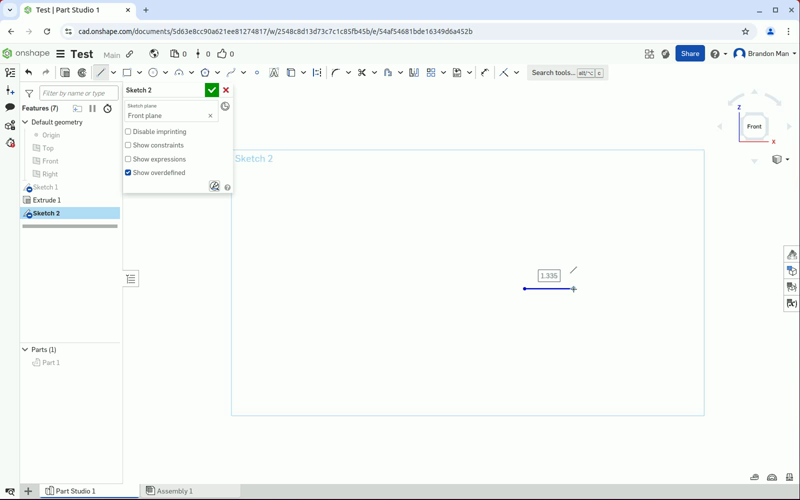
scroll(-6)
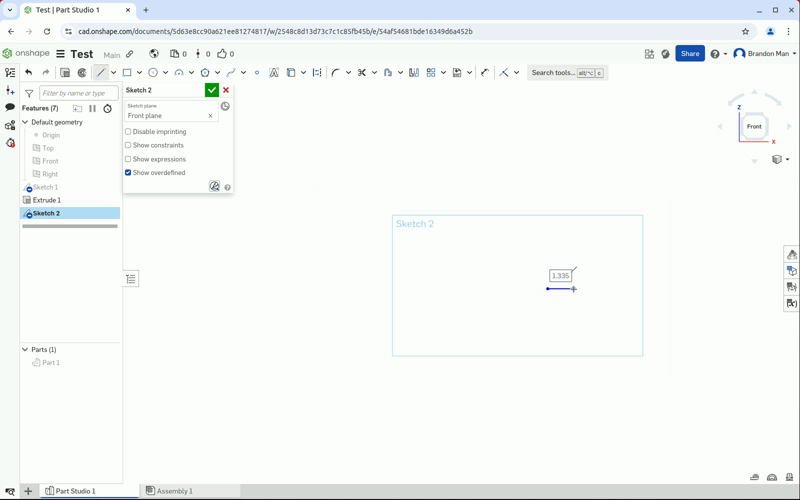
scroll(-6)
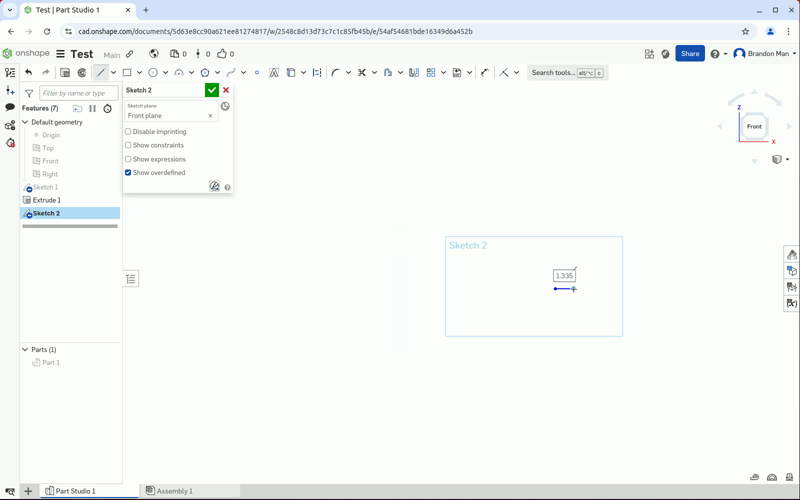
scroll(-6)
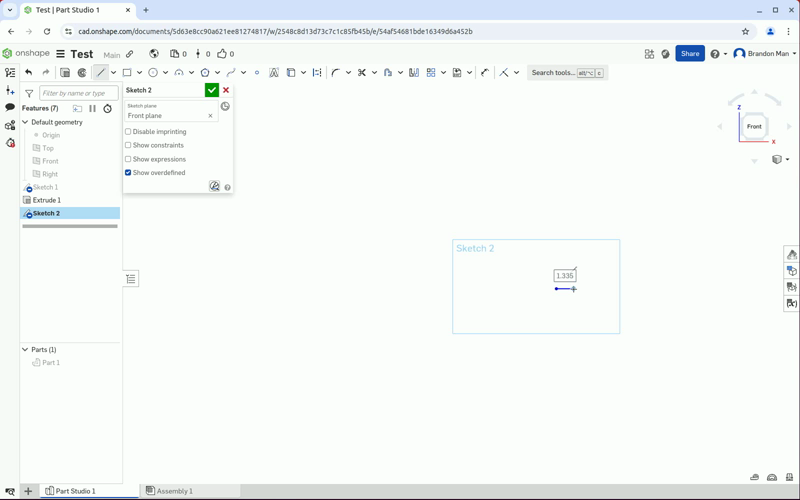
scroll(-6)
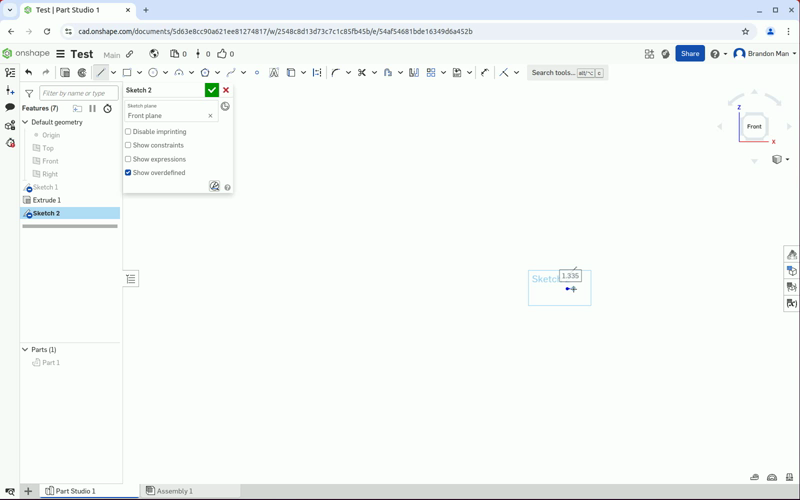
key_up(shift)
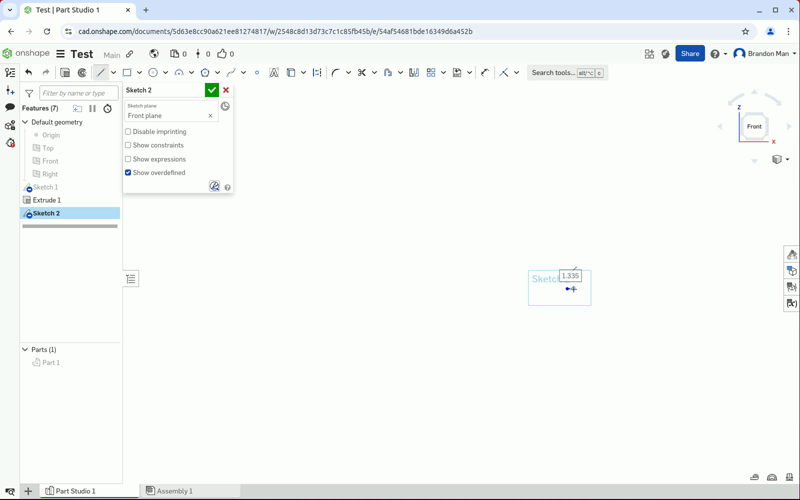
key_down(shift)
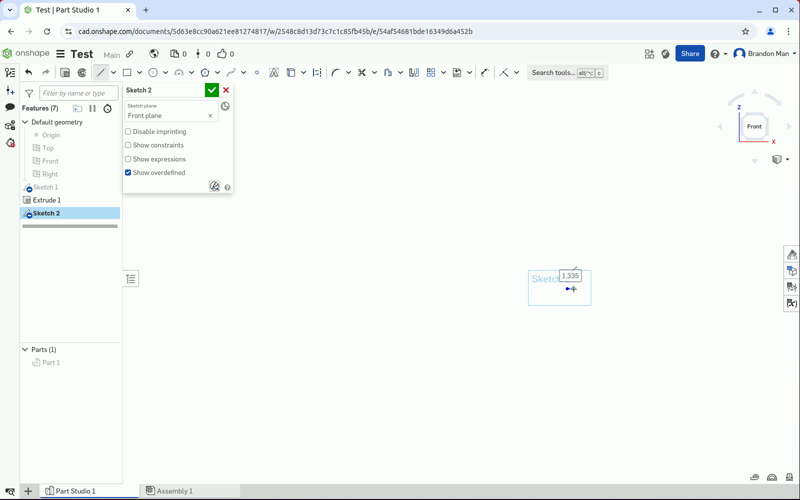
mouse_move(573, 214)
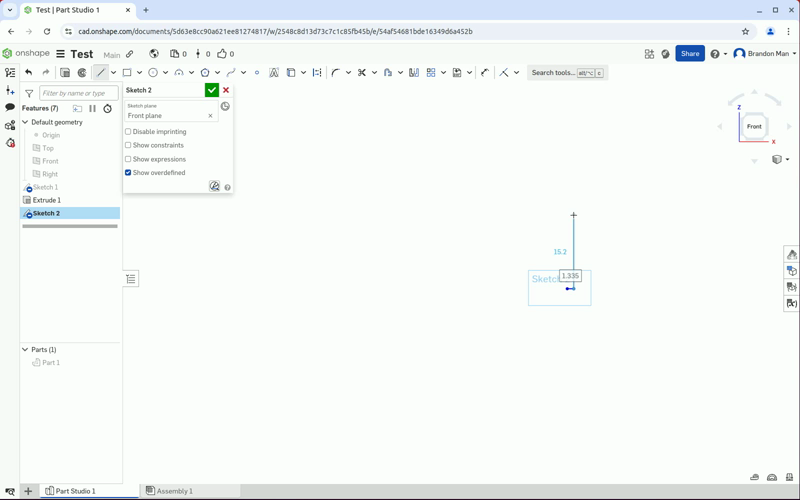
click(573, 214)
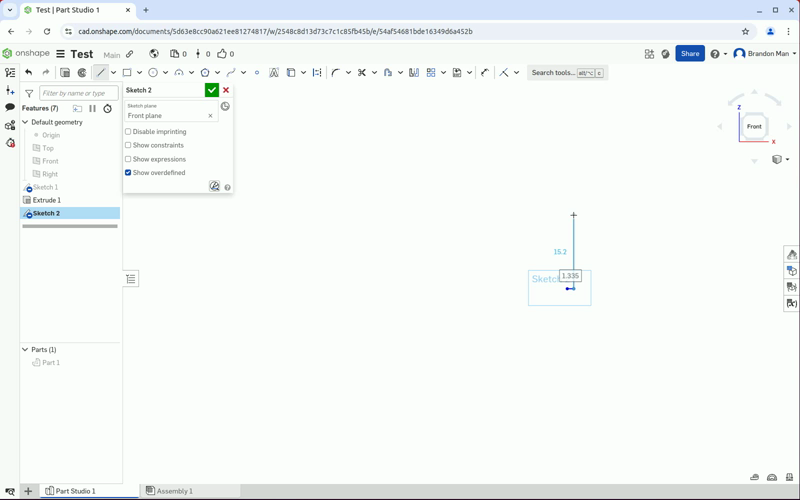
key_up(shift)
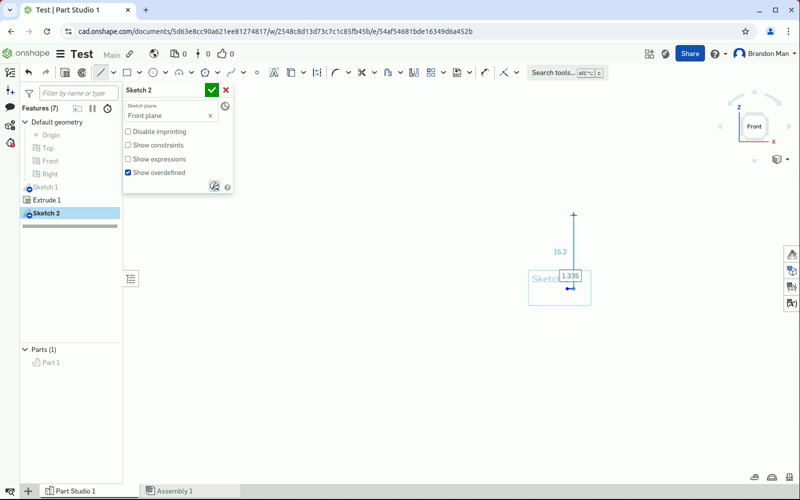
key_down(shift)
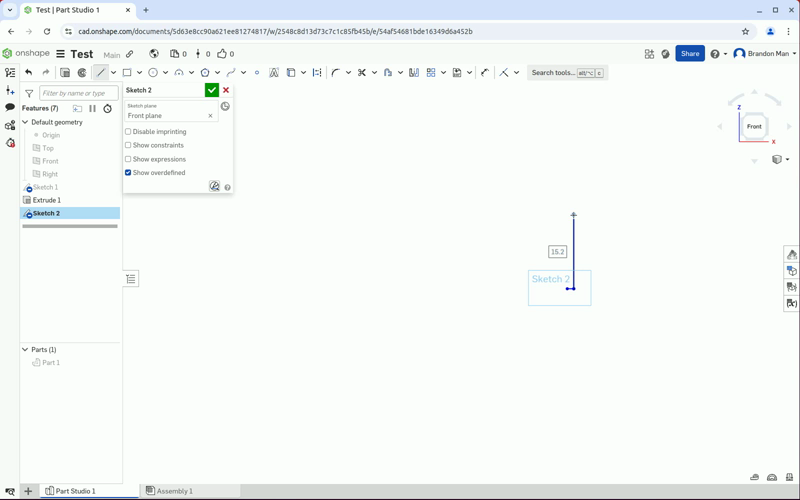
mouse_move(589, 214)
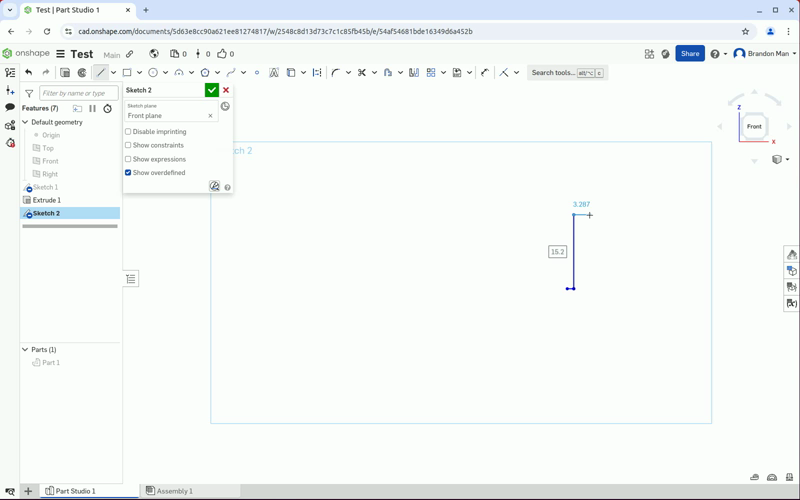
mouse_move(567, 214)
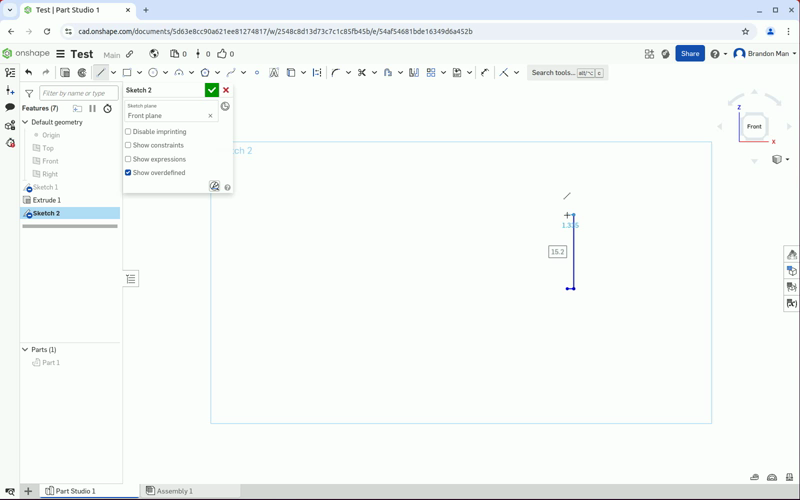
scroll(6)
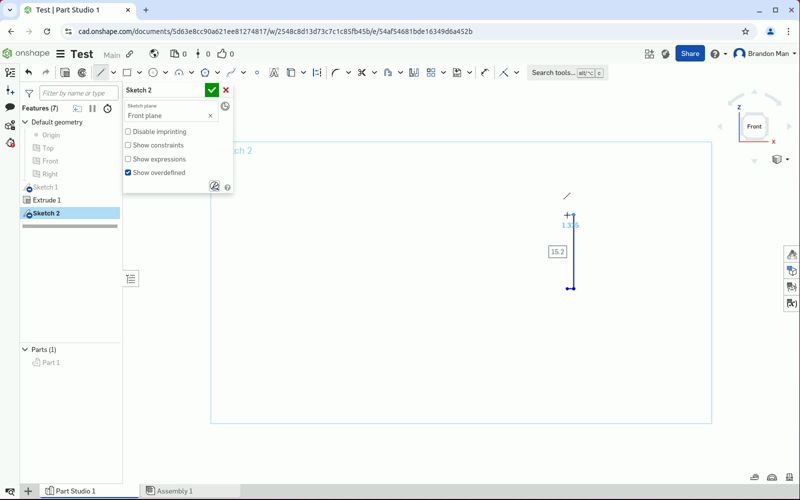
scroll(6)
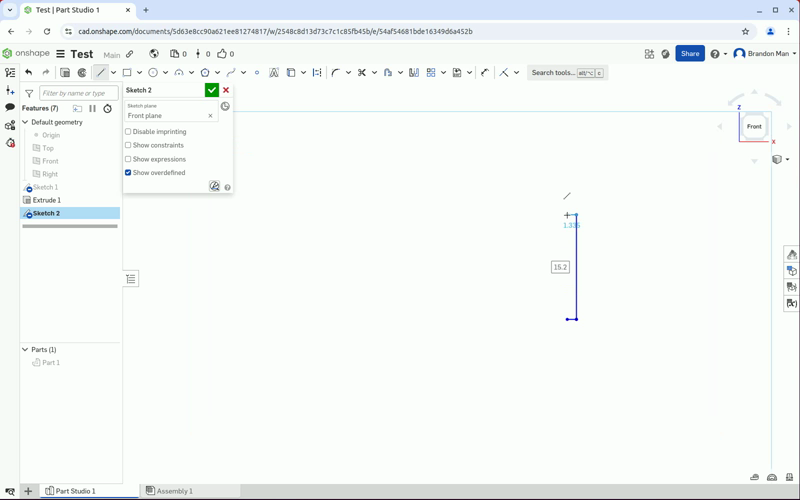
scroll(6)
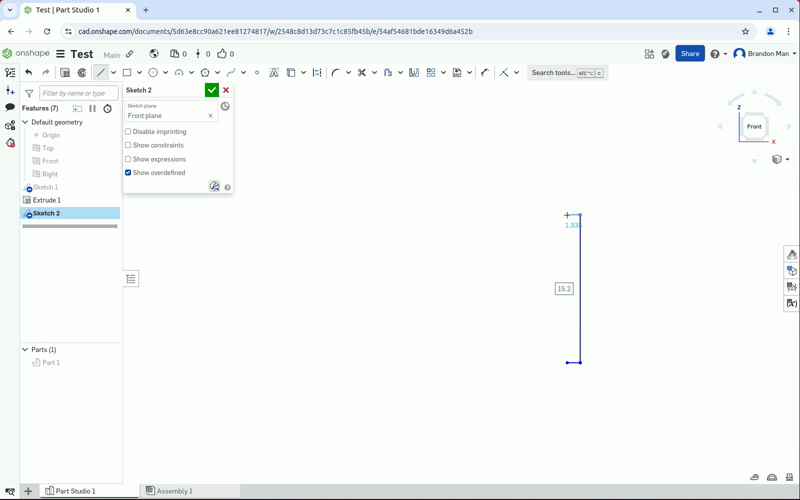
scroll(6)
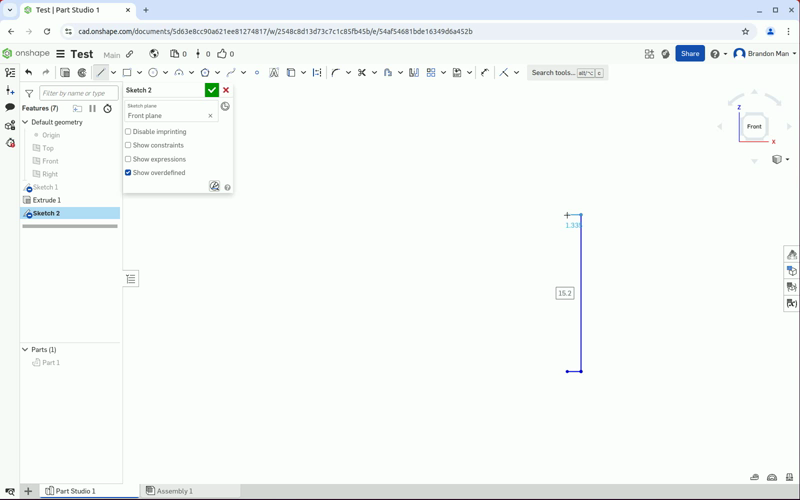
scroll(6)
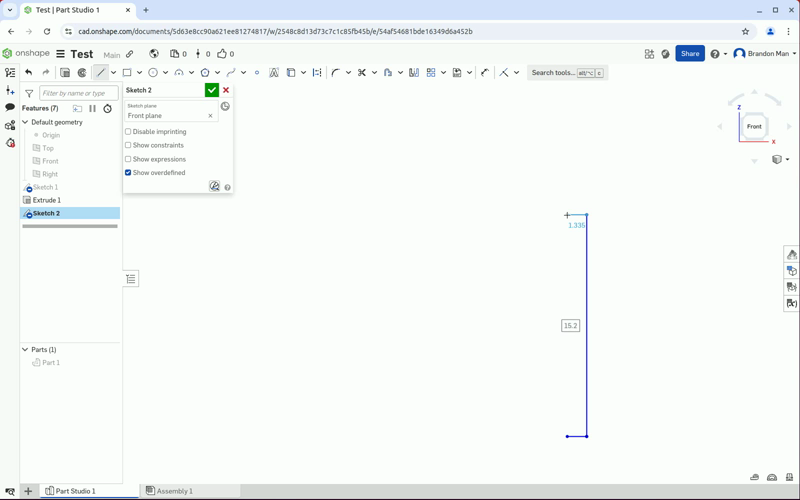
scroll(6)
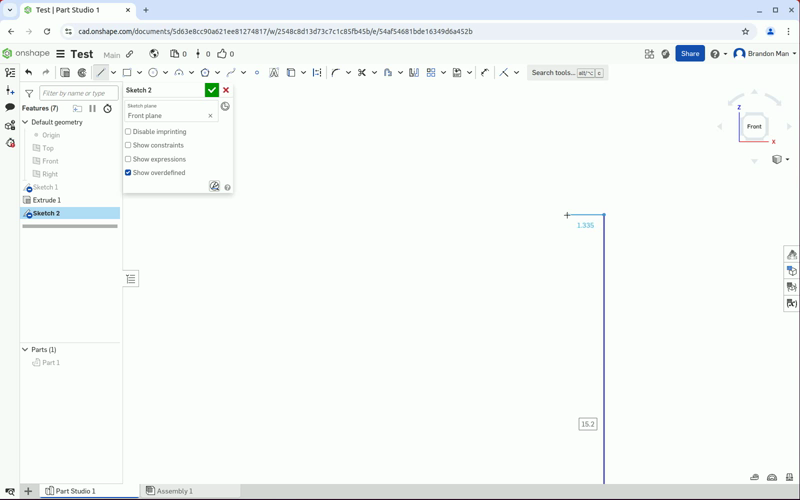
scroll(6)
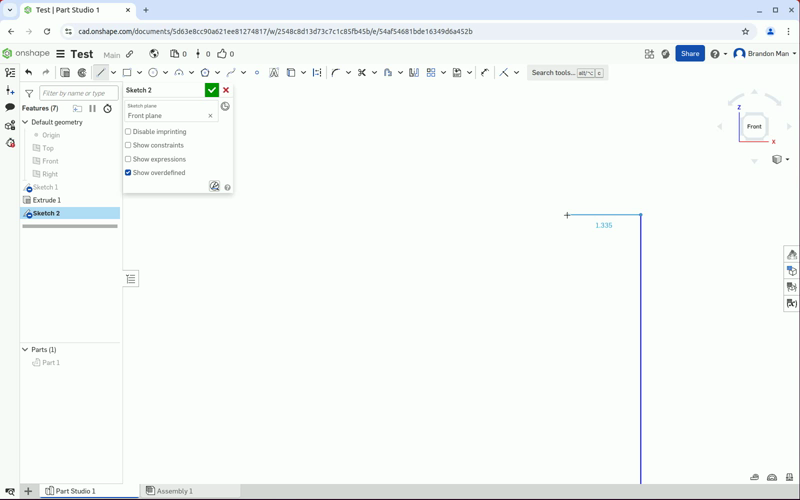
click(567, 214)
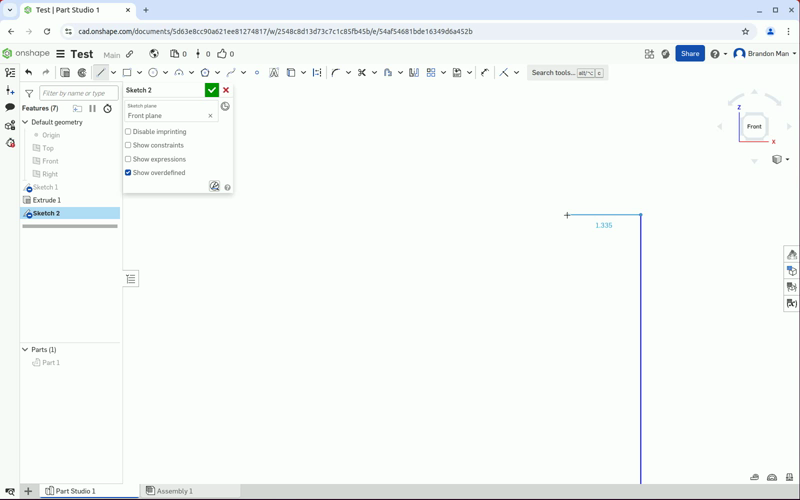
scroll(-6)
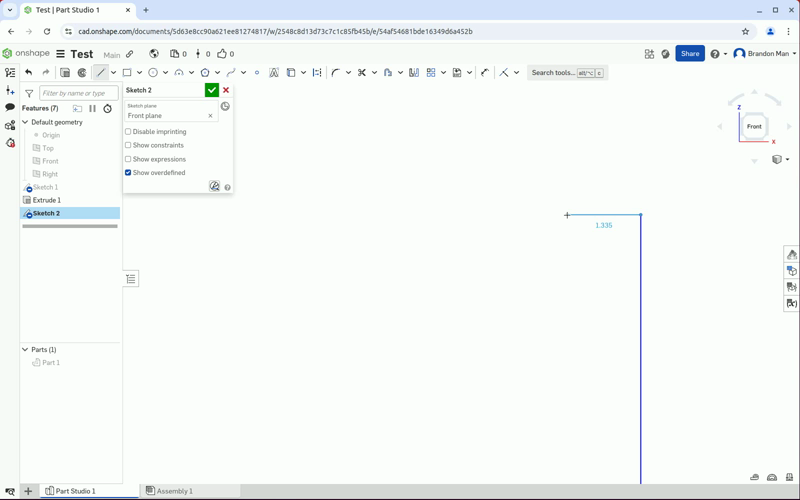
scroll(-6)
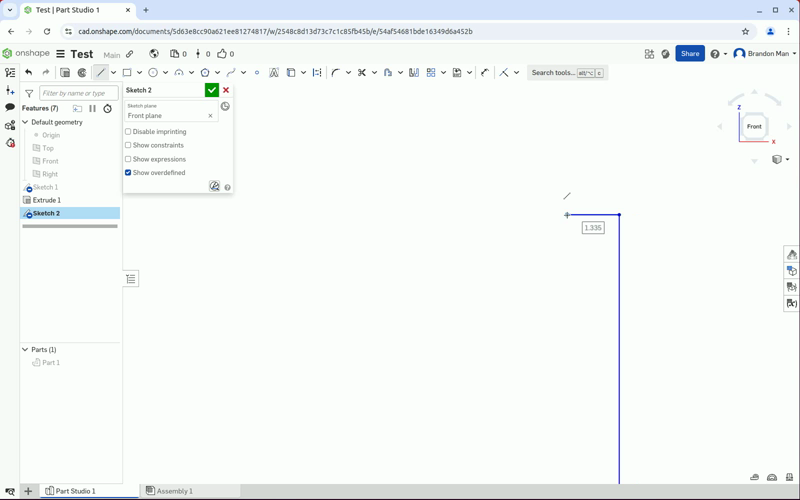
scroll(-6)
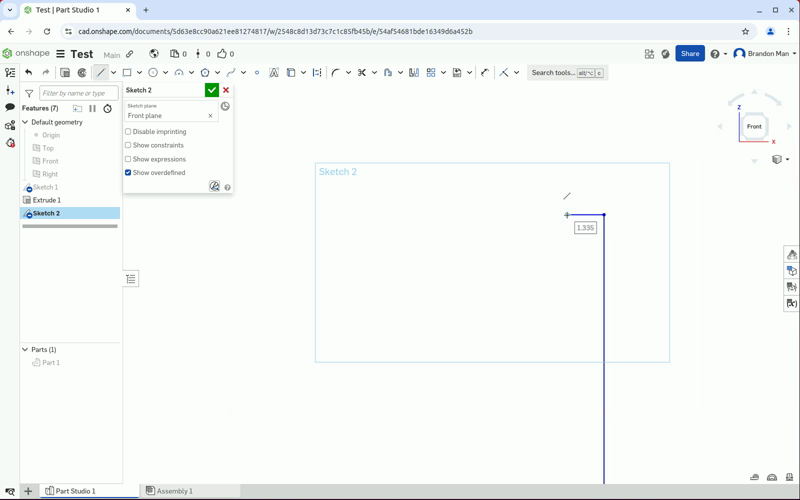
scroll(-6)
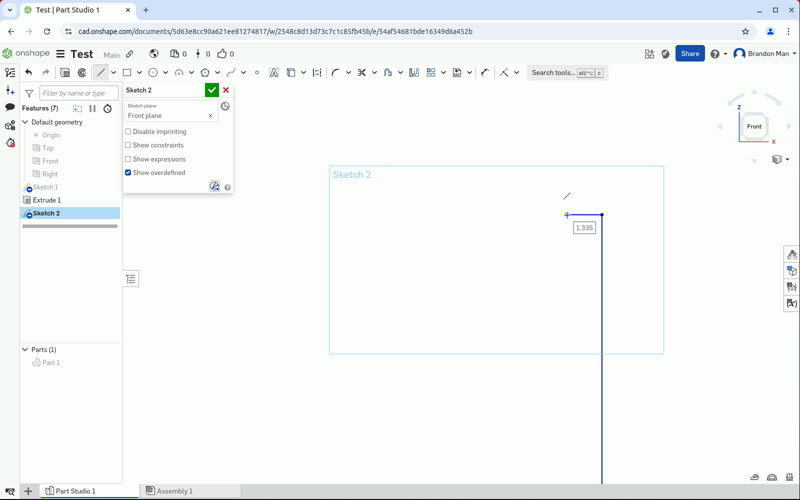
scroll(-6)
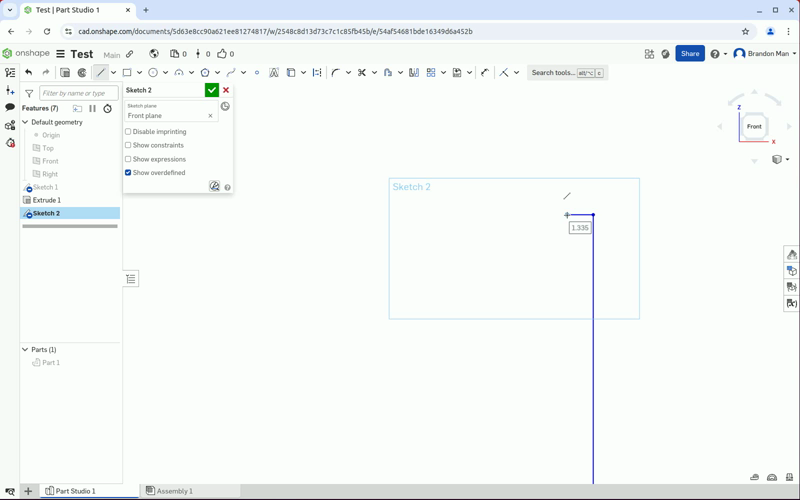
scroll(-6)
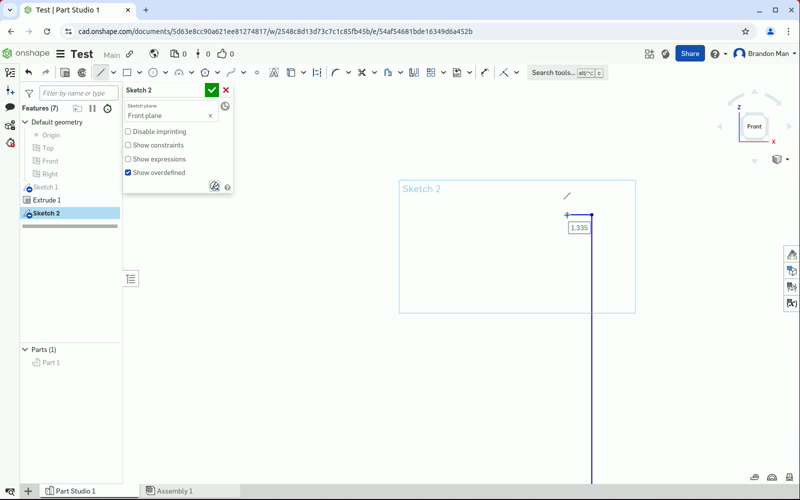
scroll(-6)
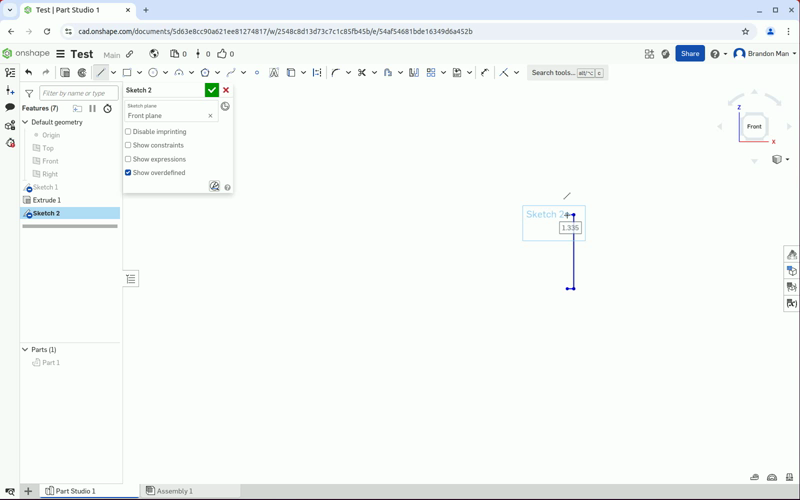
key_up(shift)
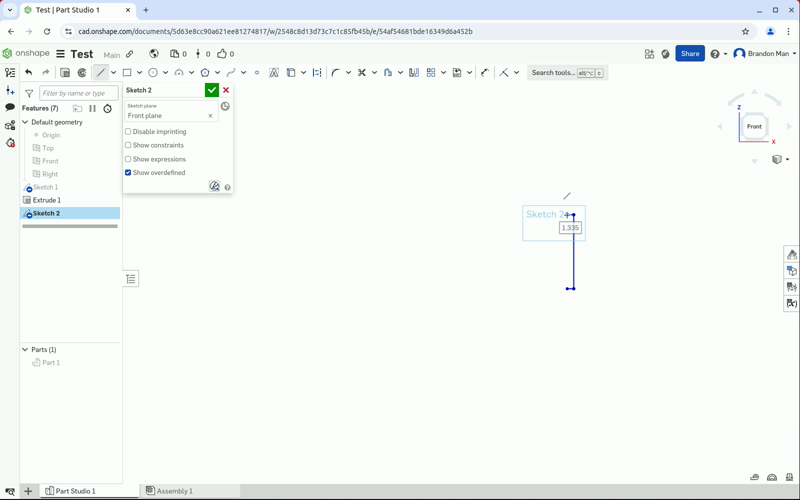
key_down(shift)
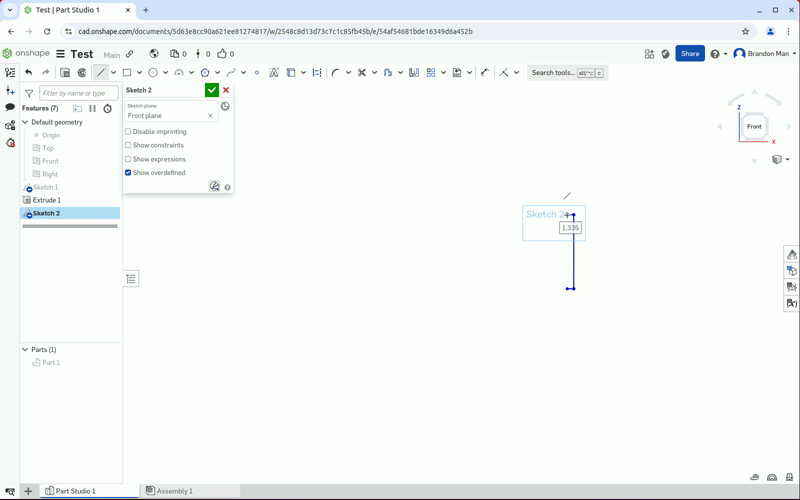
mouse_move(589, 214)
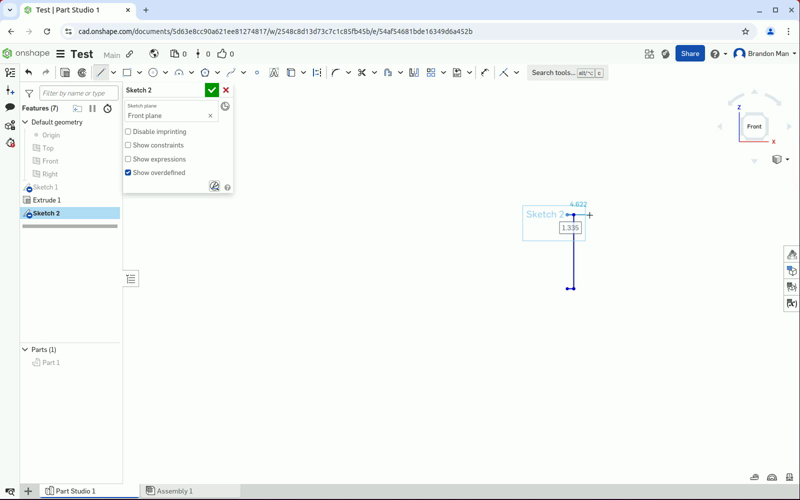
mouse_move(567, 220)
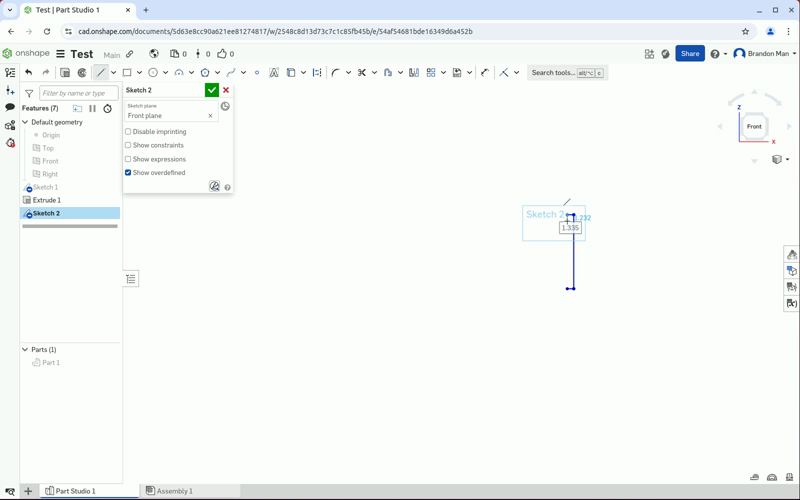
scroll(6)
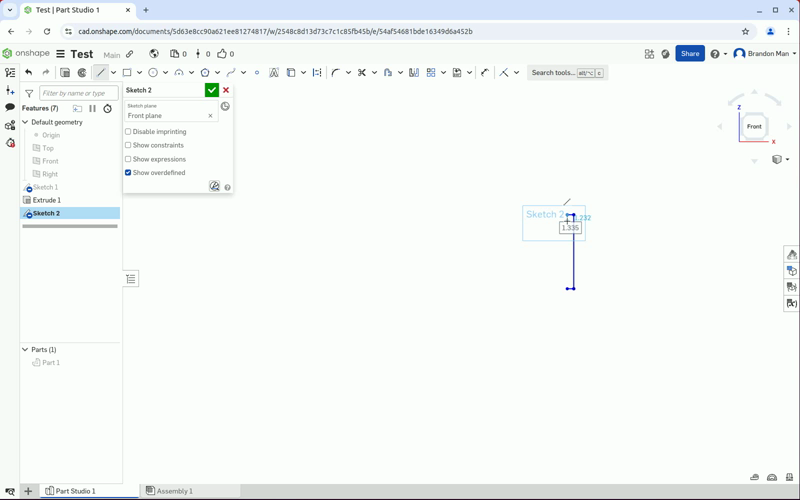
scroll(6)
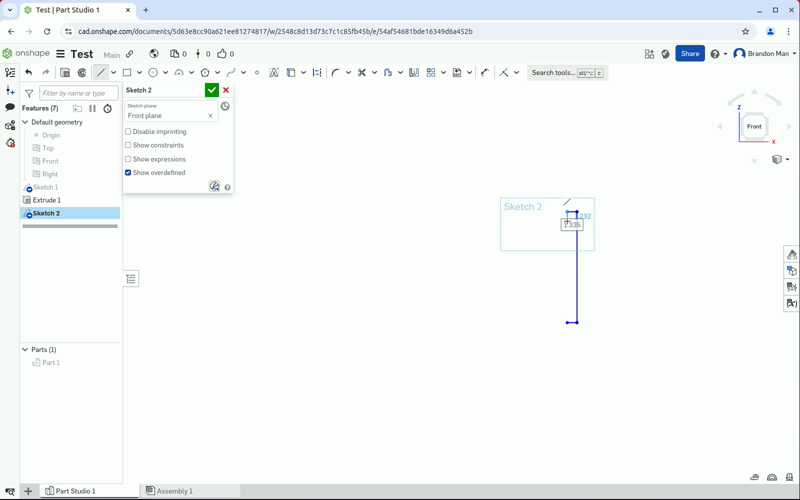
scroll(6)
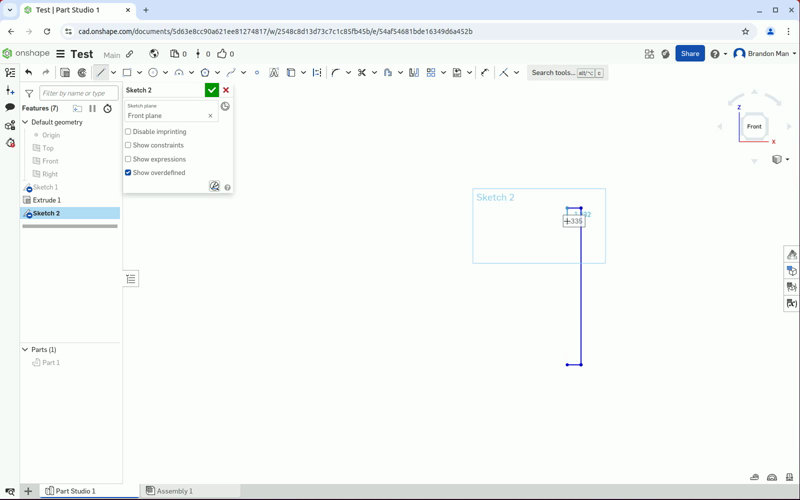
scroll(6)
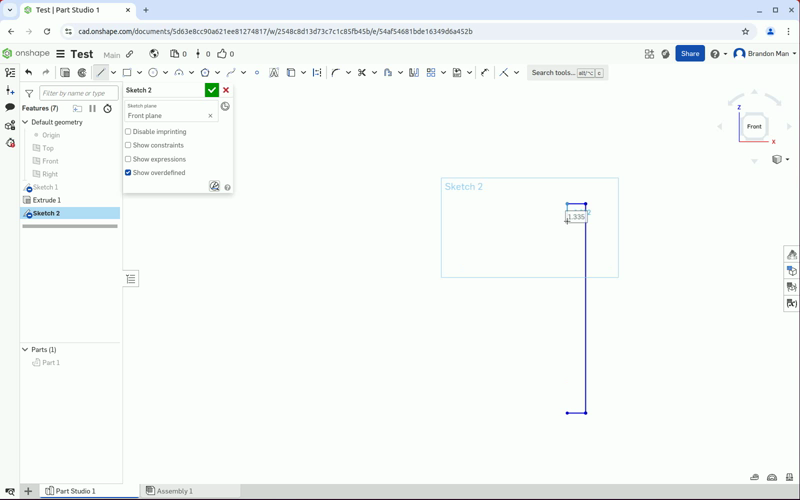
scroll(6)
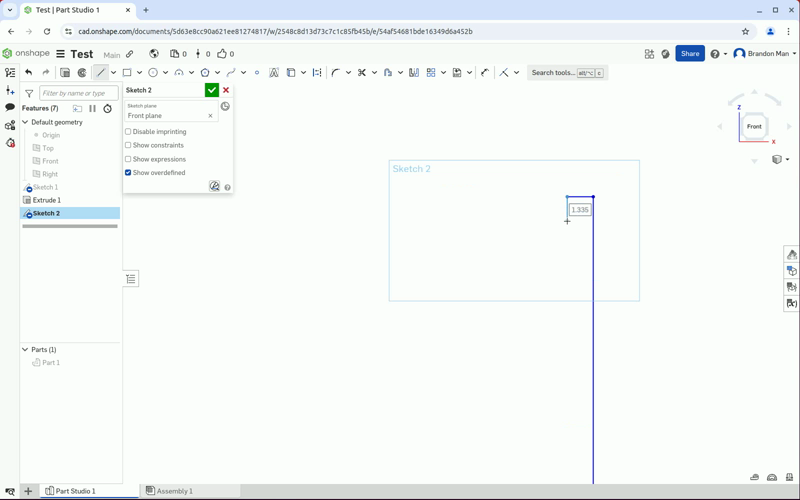
scroll(6)
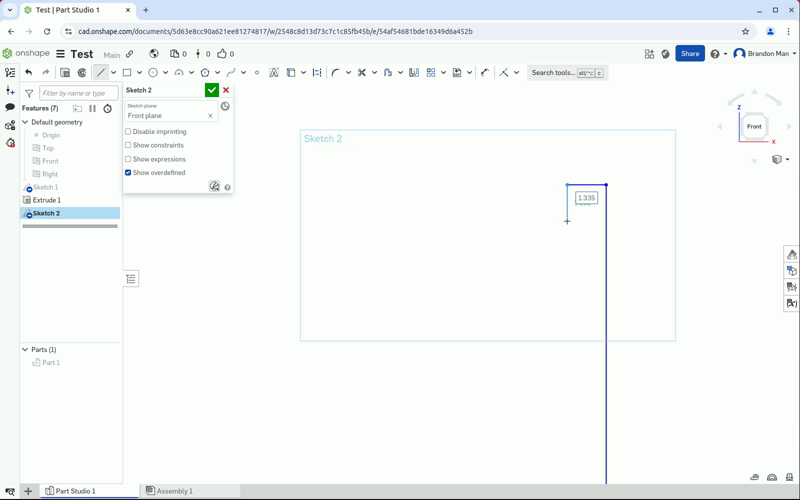
scroll(6)
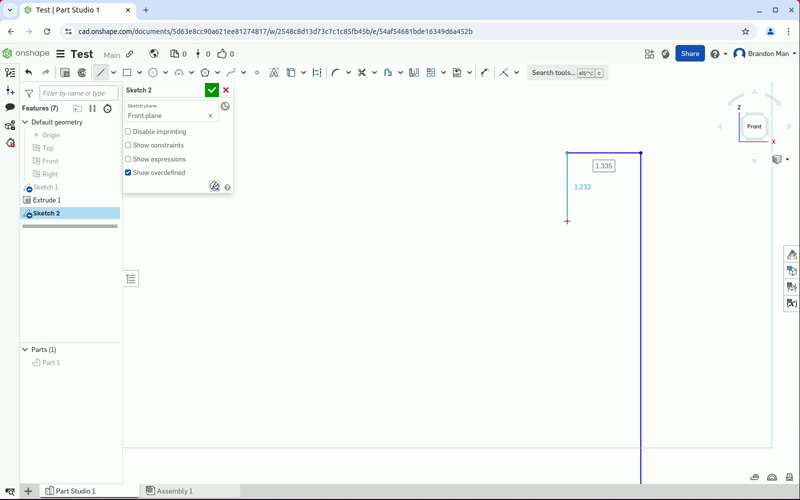
click(567, 220)
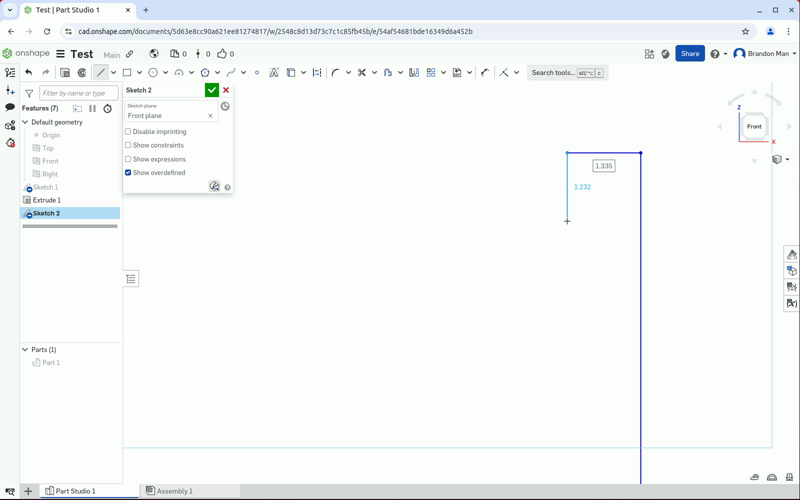
scroll(-6)
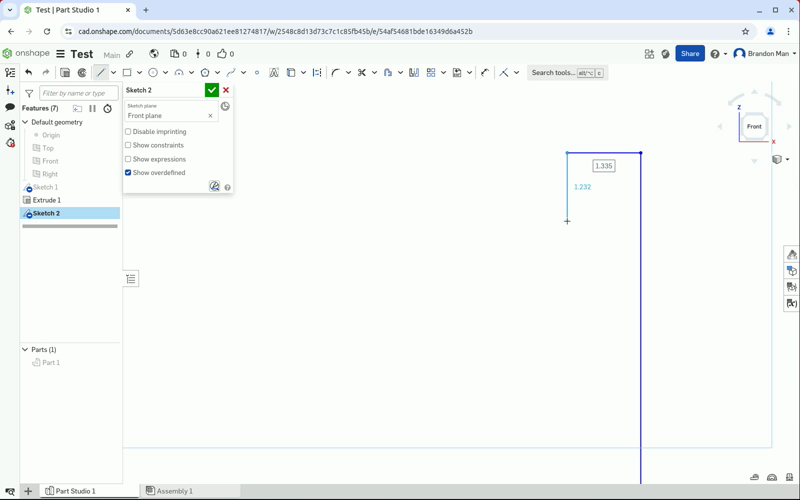
scroll(-6)
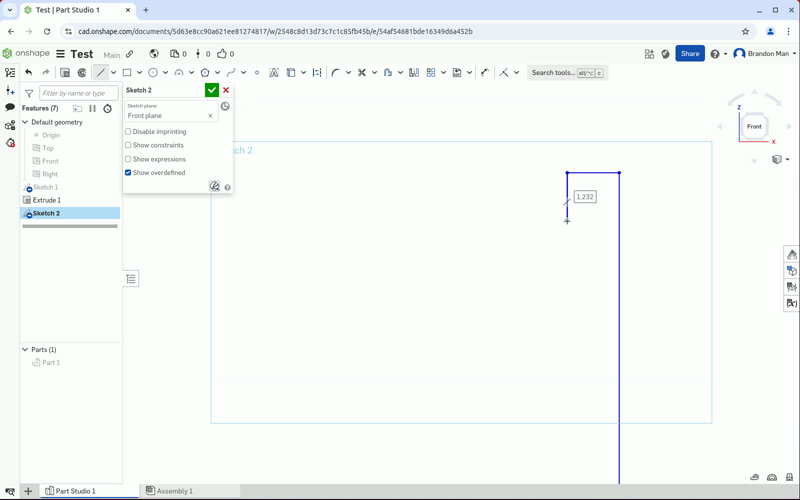
scroll(-6)
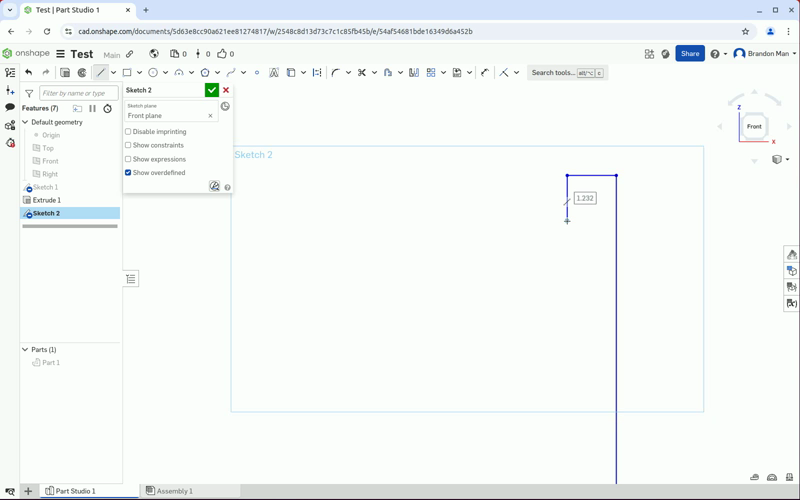
scroll(-6)
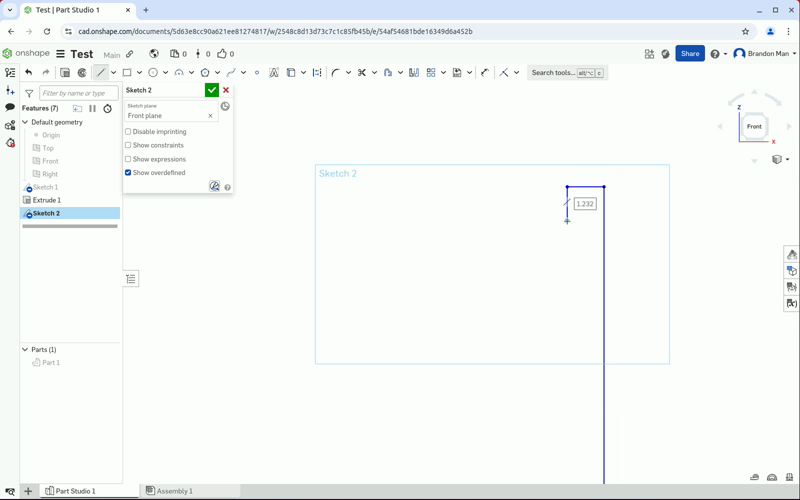
scroll(-6)
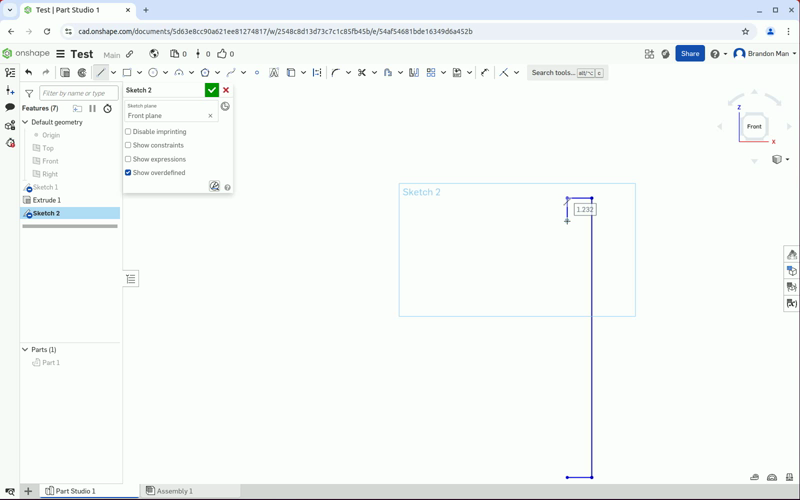
scroll(-6)
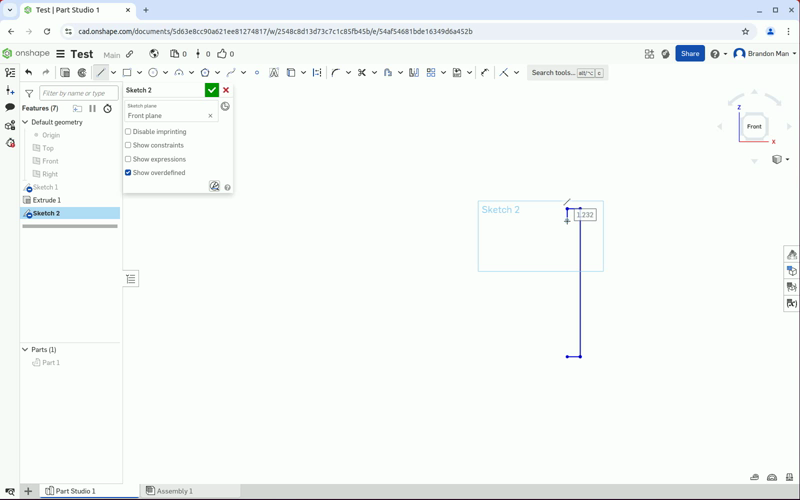
scroll(-6)
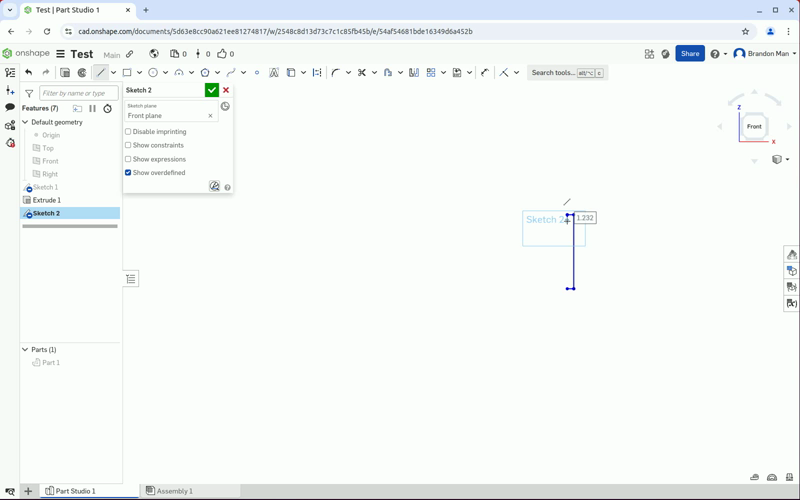
key_up(shift)
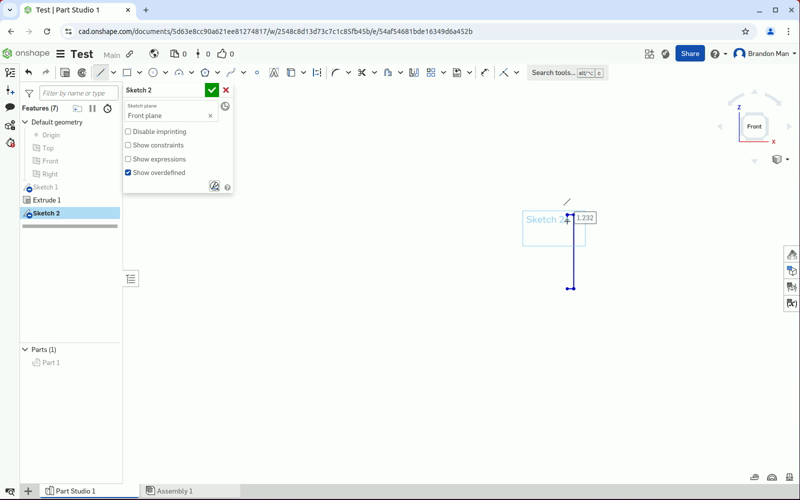
key_down(shift)
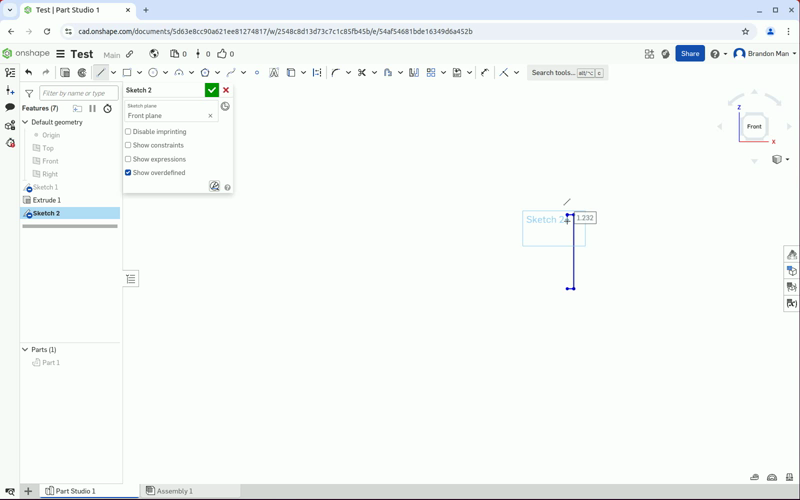
mouse_move(567, 282)
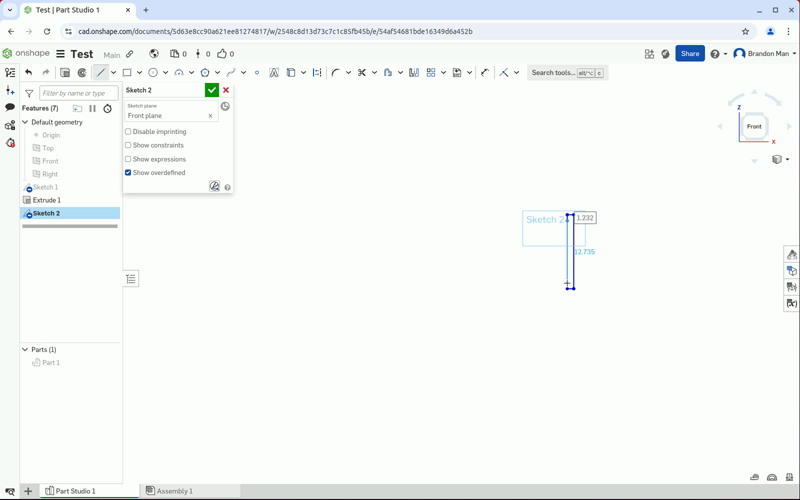
click(567, 282)
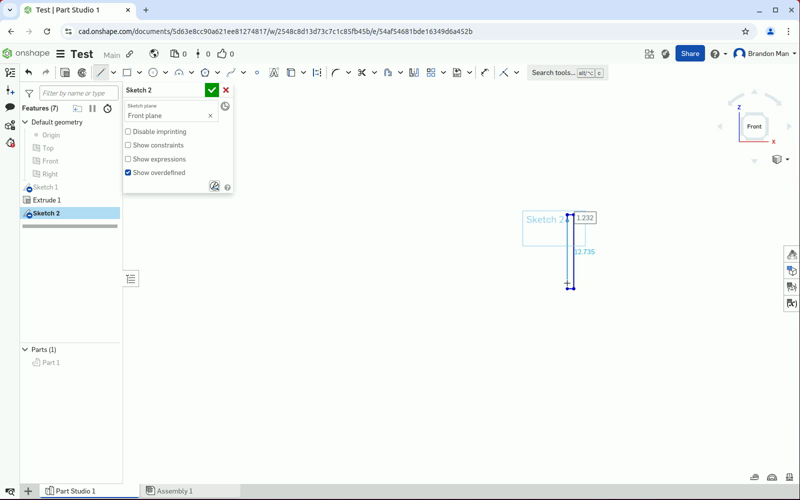
key_up(shift)
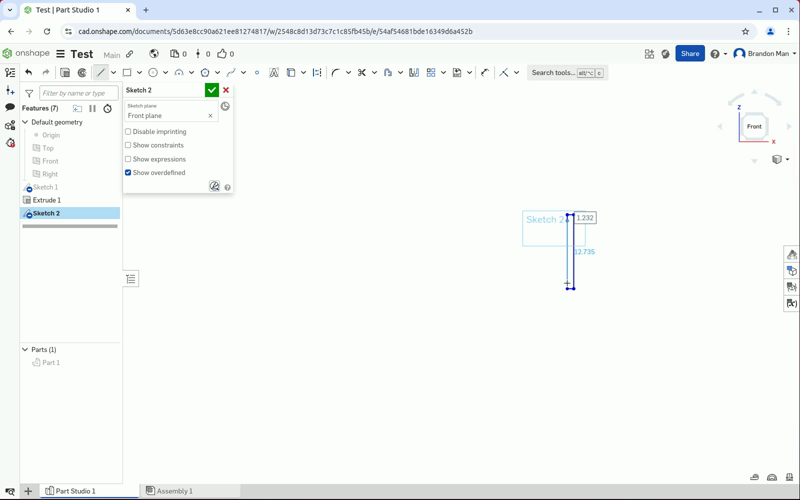
mouse_move(589, 282)
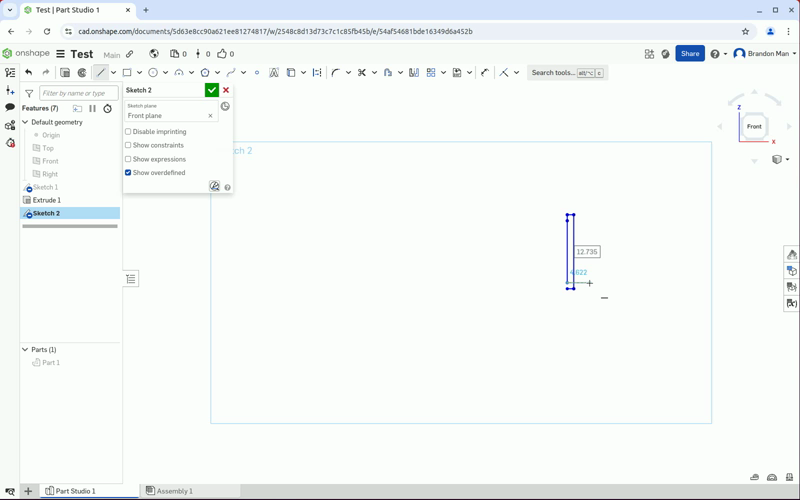
key_down(shift)
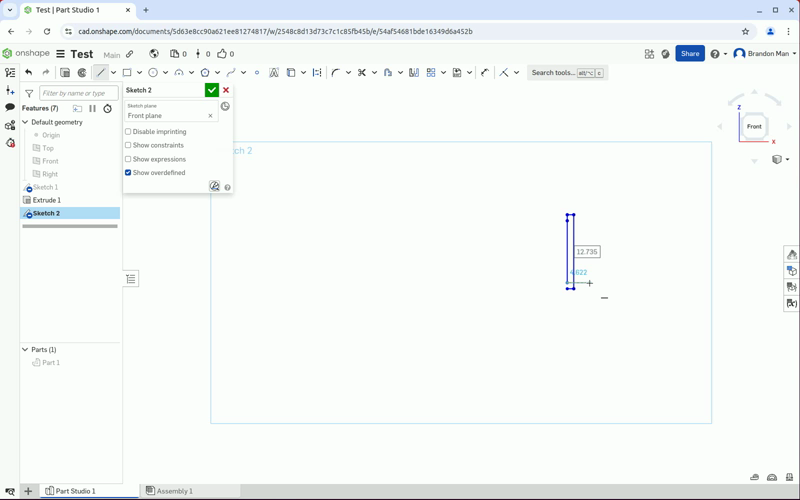
mouse_move(567, 288)
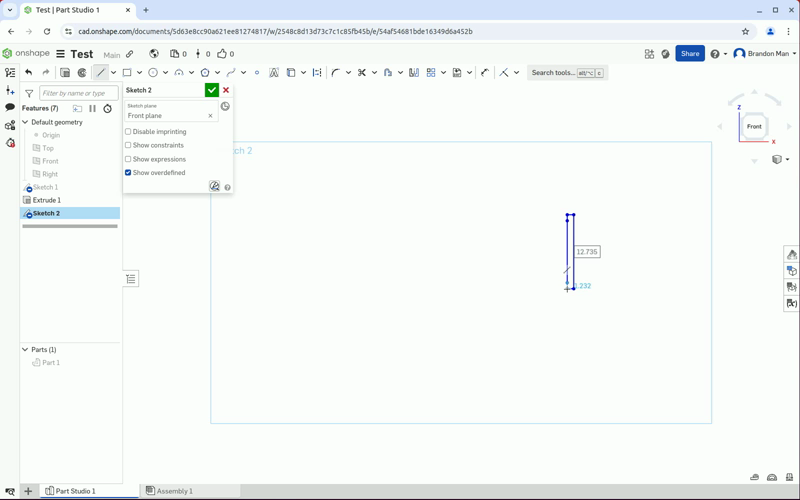
scroll(6)
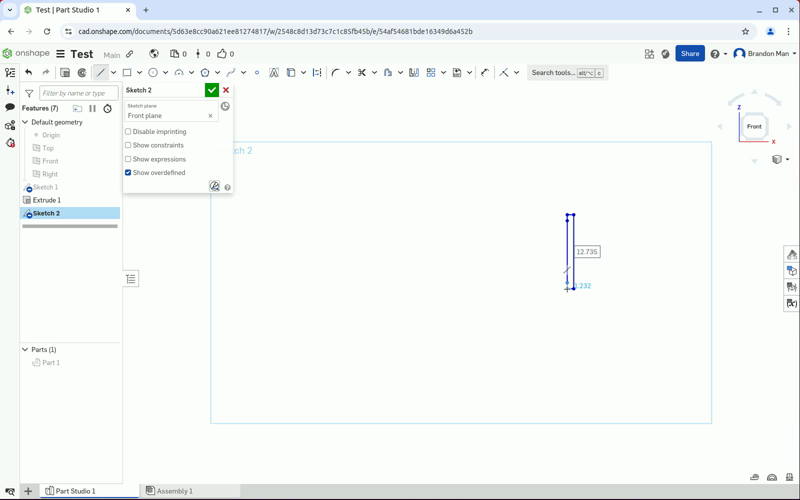
scroll(6)
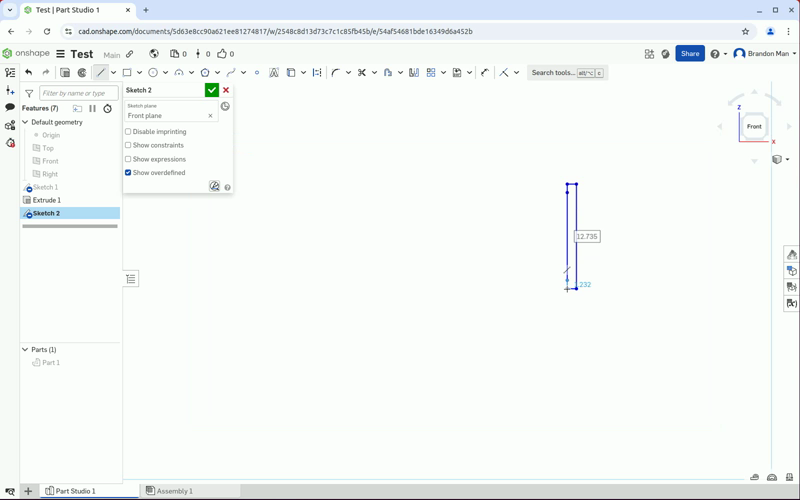
scroll(6)
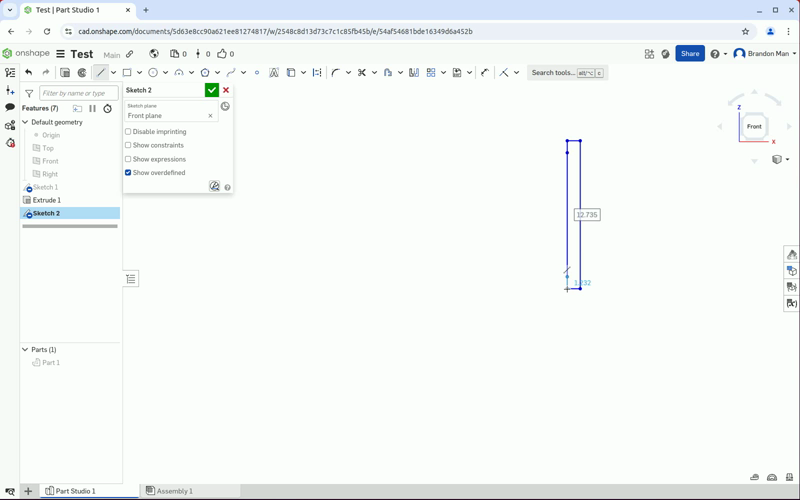
scroll(6)
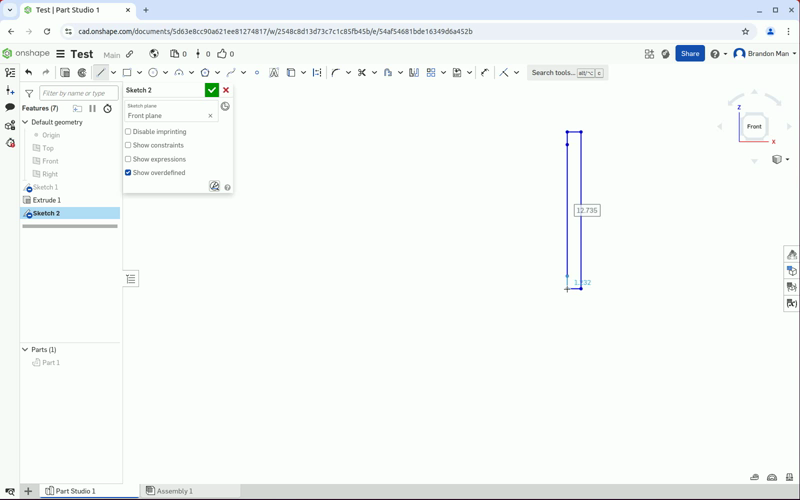
scroll(6)
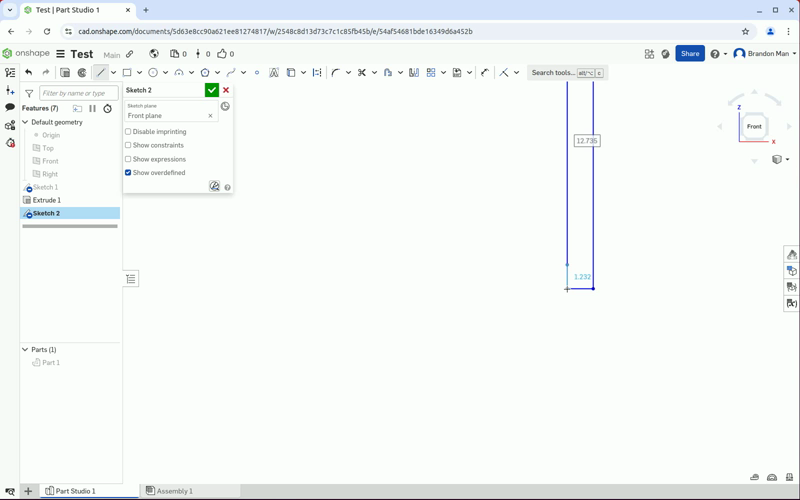
scroll(6)
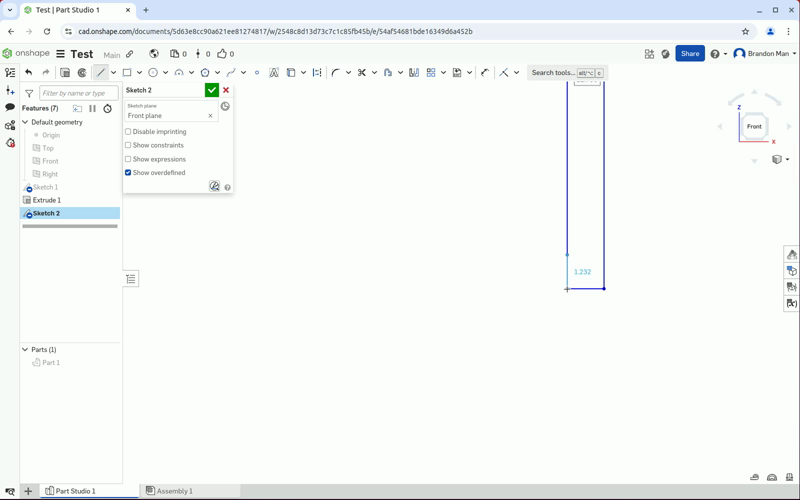
scroll(6)
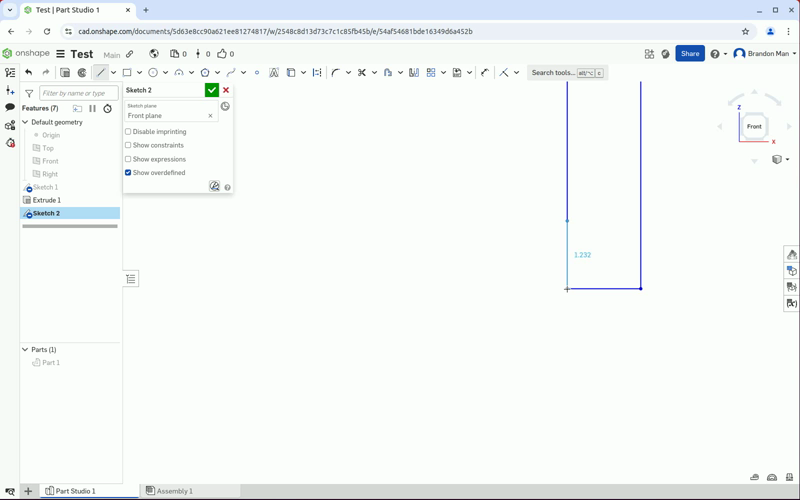
key_up(shift)
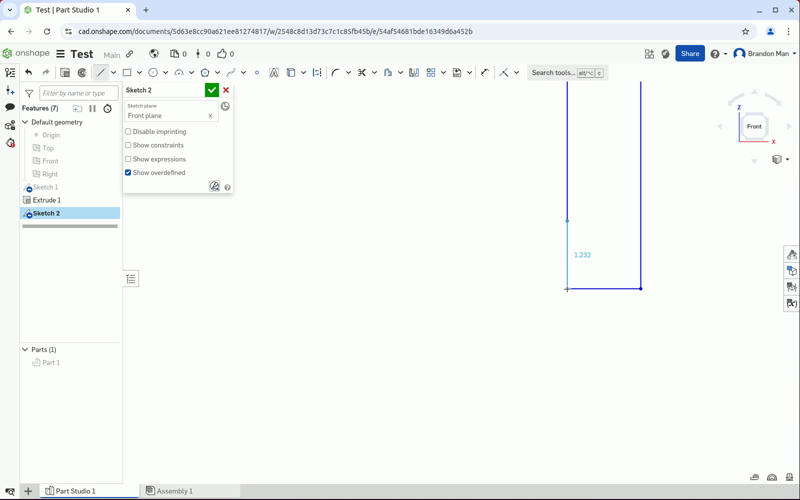
click(567, 288)
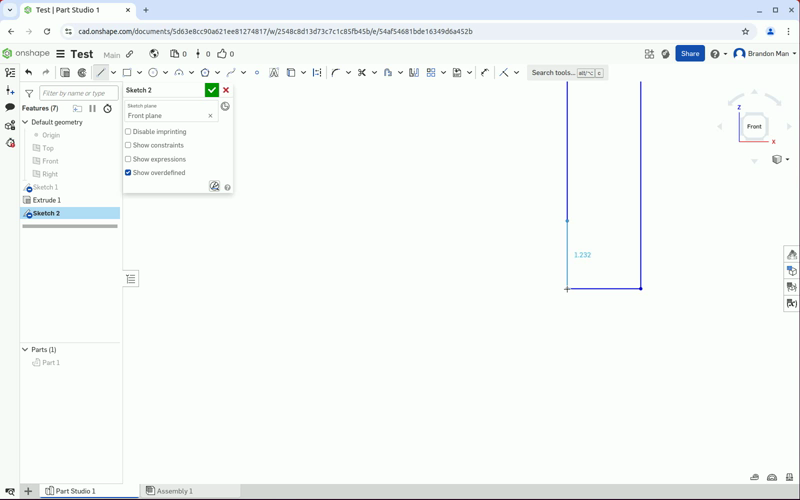
scroll(-6)
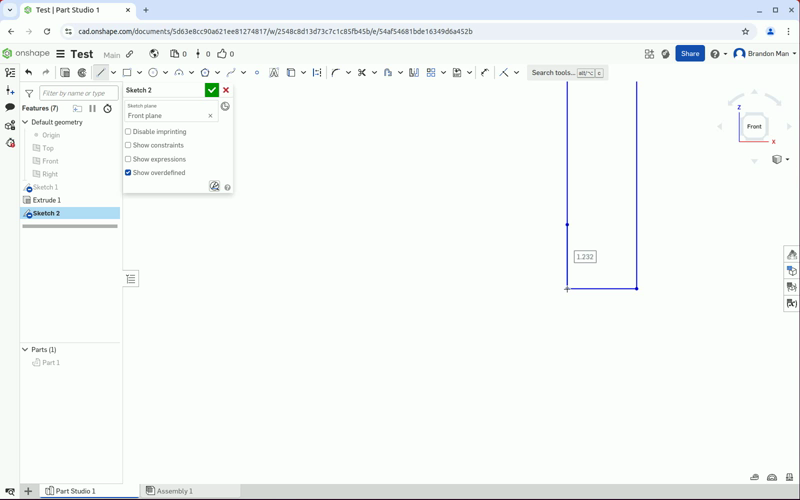
scroll(-6)
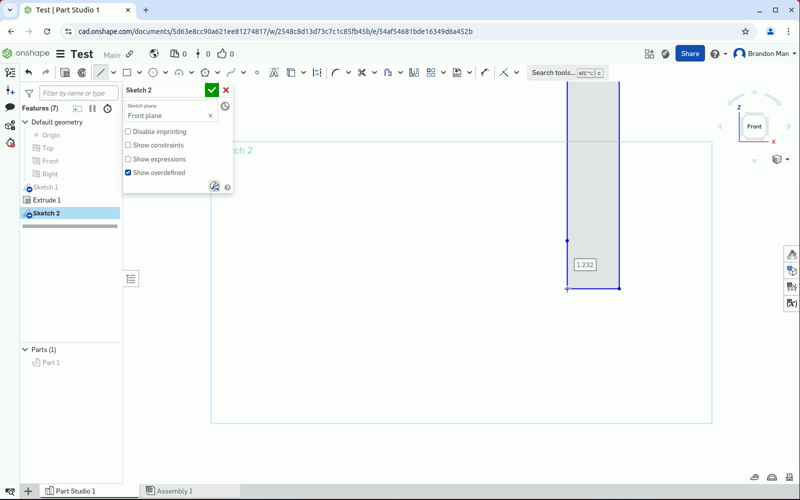
scroll(-6)
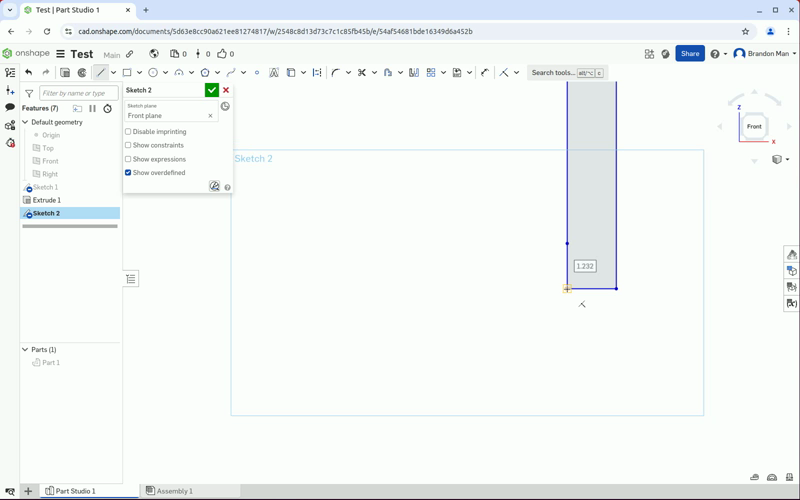
scroll(-6)
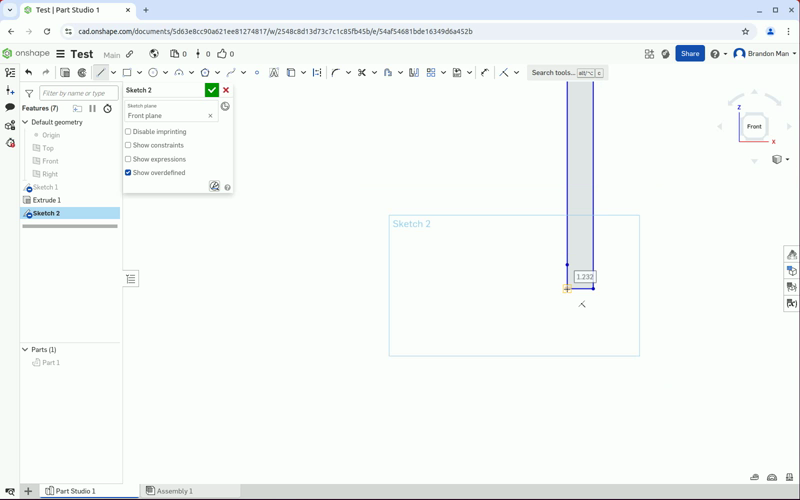
scroll(-6)
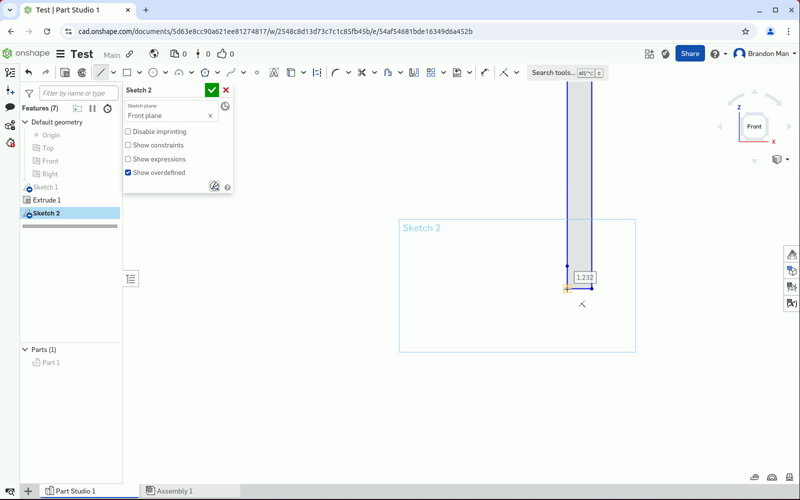
scroll(-6)
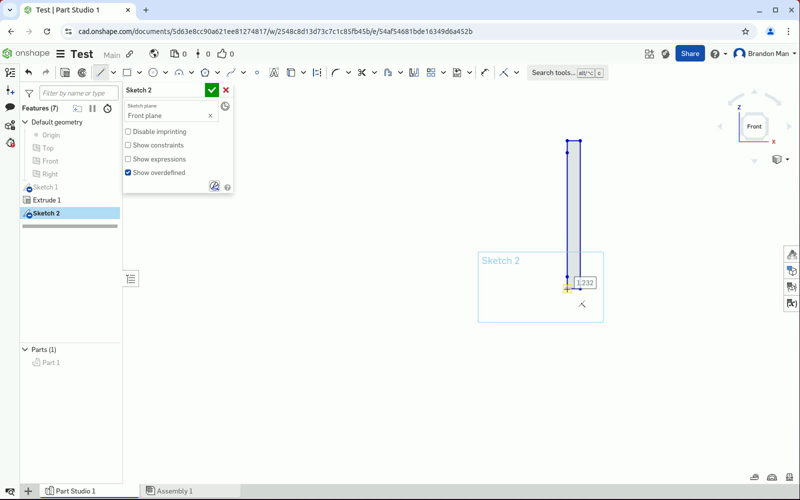
scroll(-6)
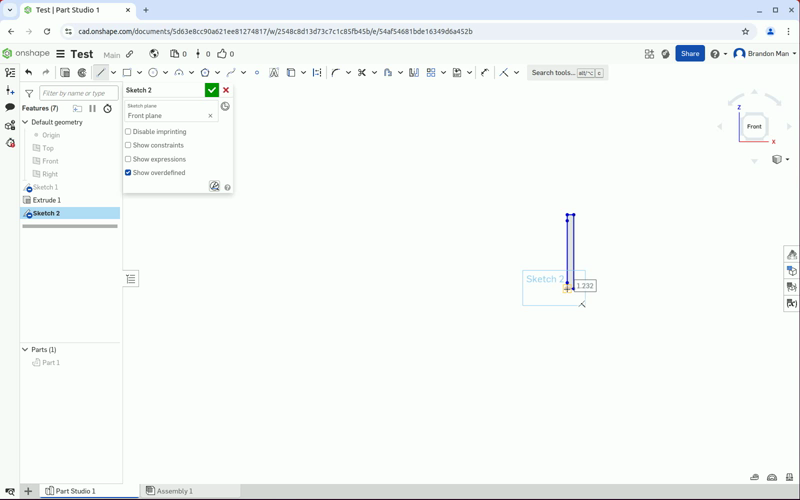
key(esc)
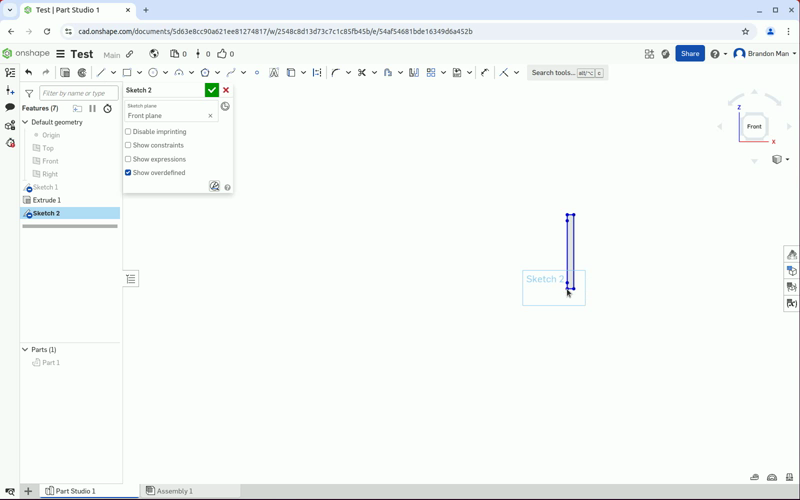
mouse_move(568, 247)
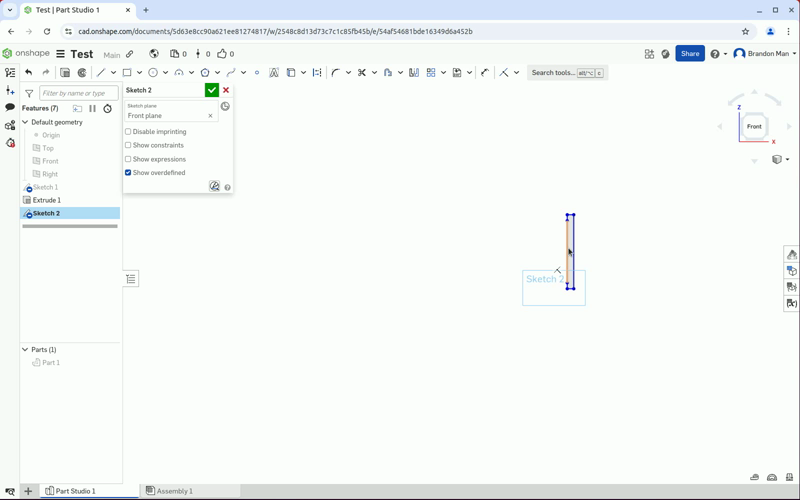
scroll(6)
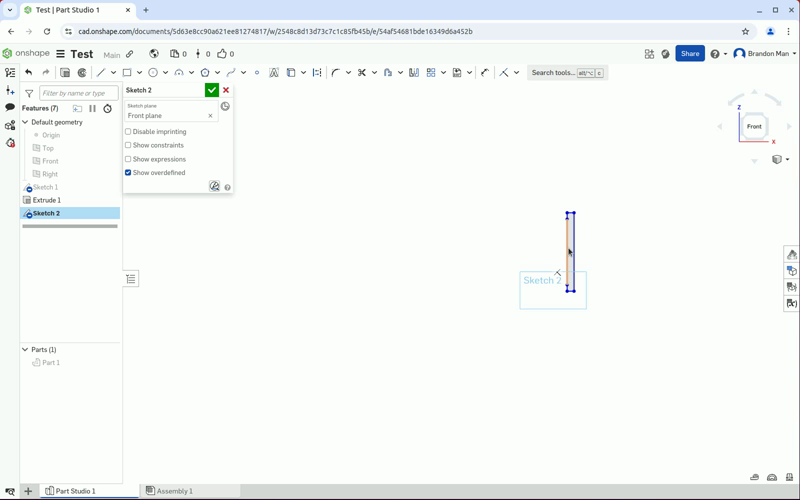
scroll(6)
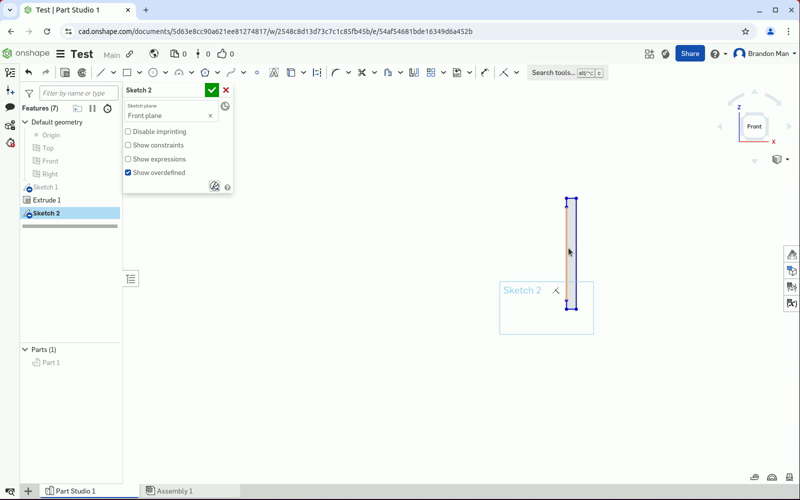
scroll(6)
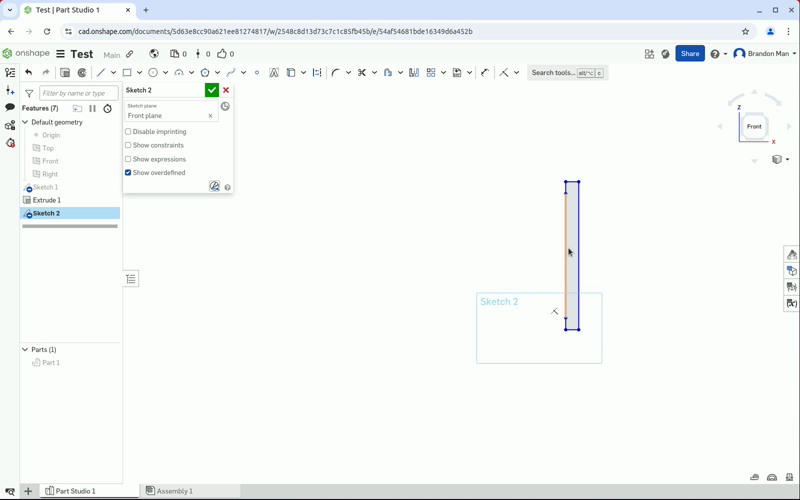
scroll(6)
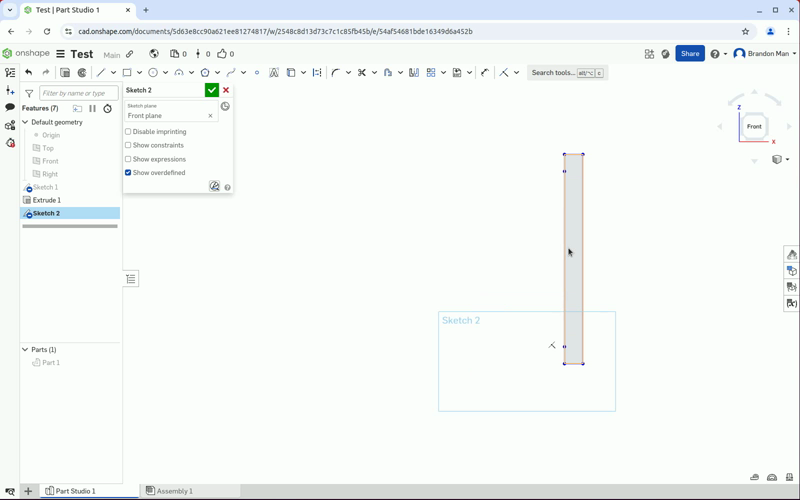
scroll(6)
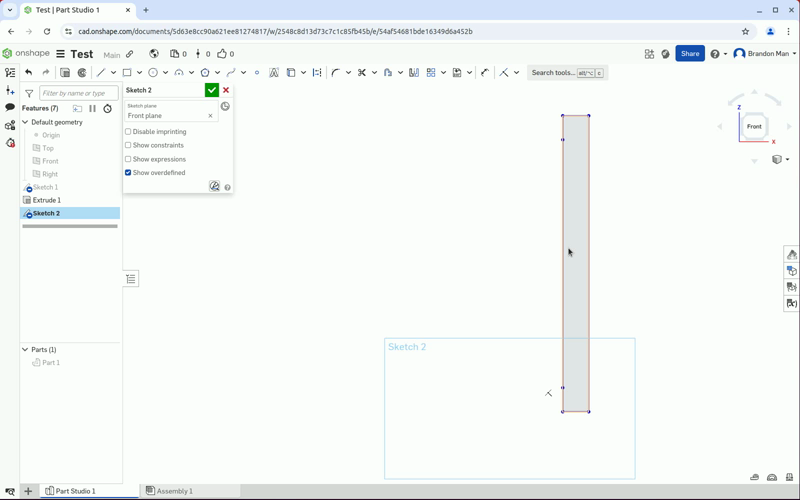
scroll(6)
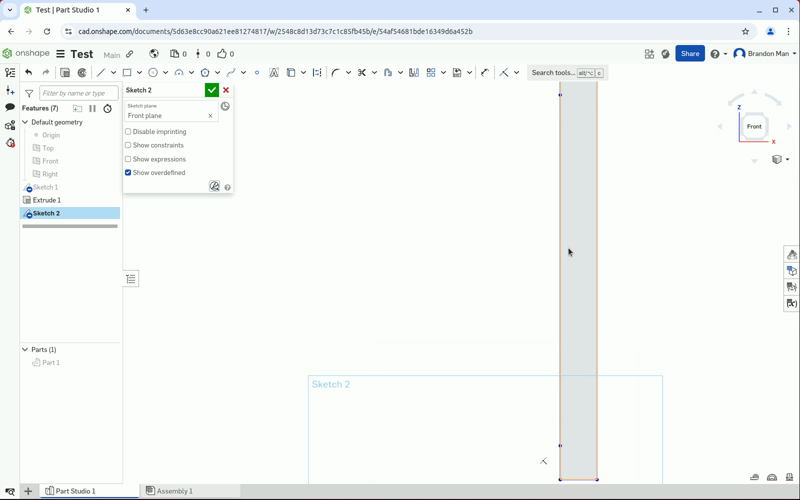
scroll(6)
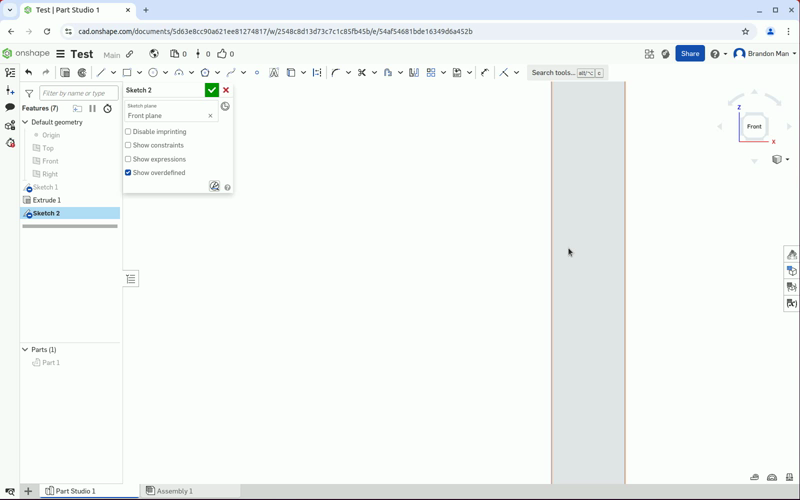
click(568, 247)
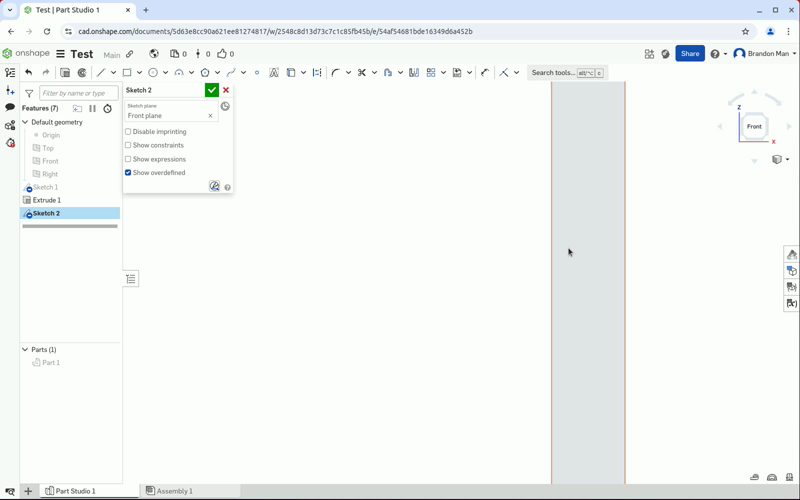
scroll(-6)
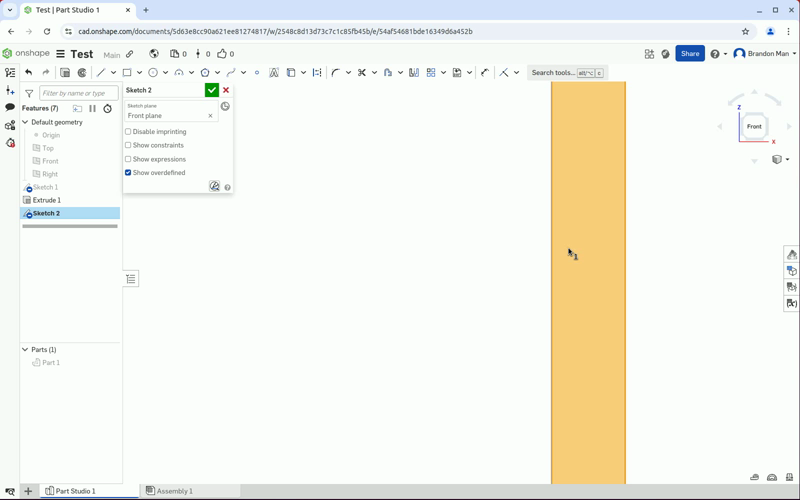
scroll(-6)
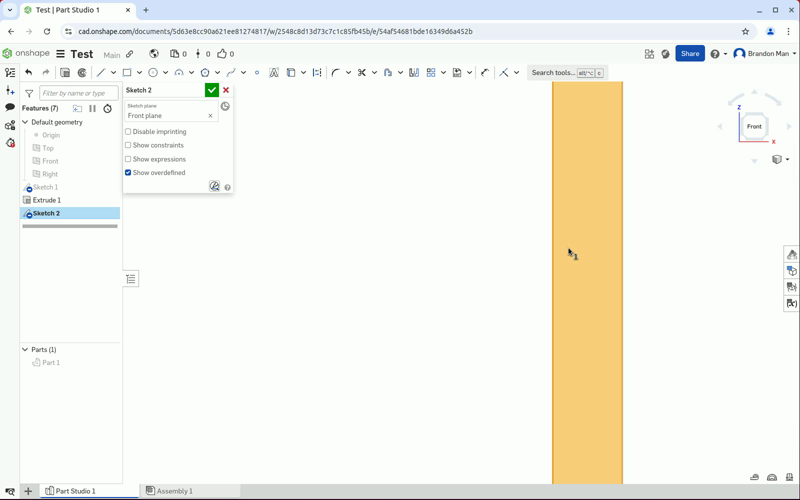
scroll(-6)
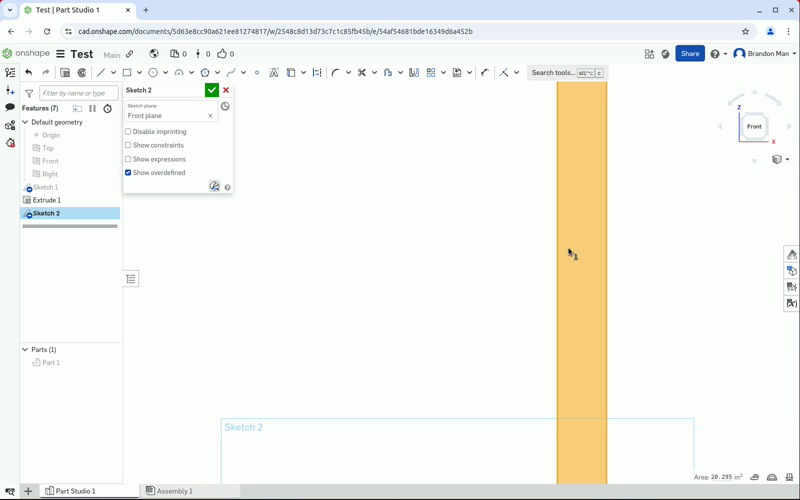
scroll(-6)
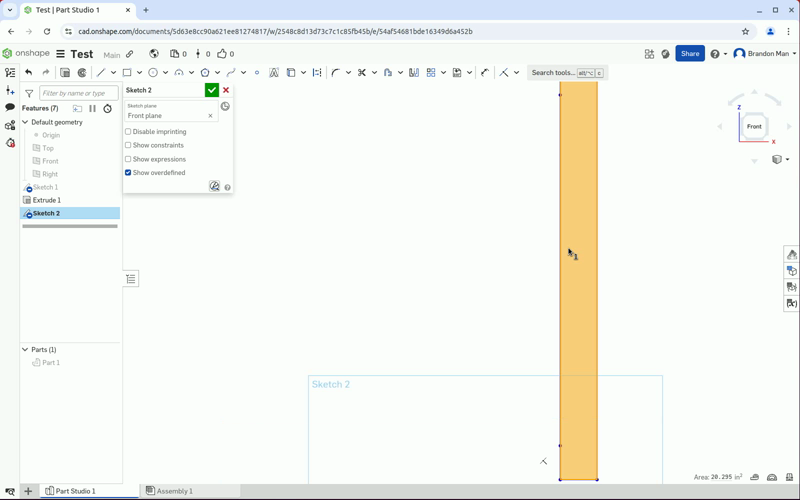
scroll(-6)
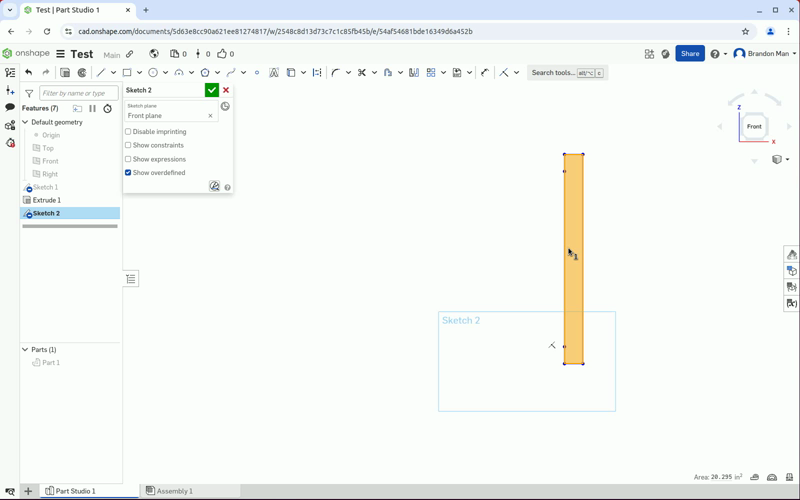
scroll(-6)
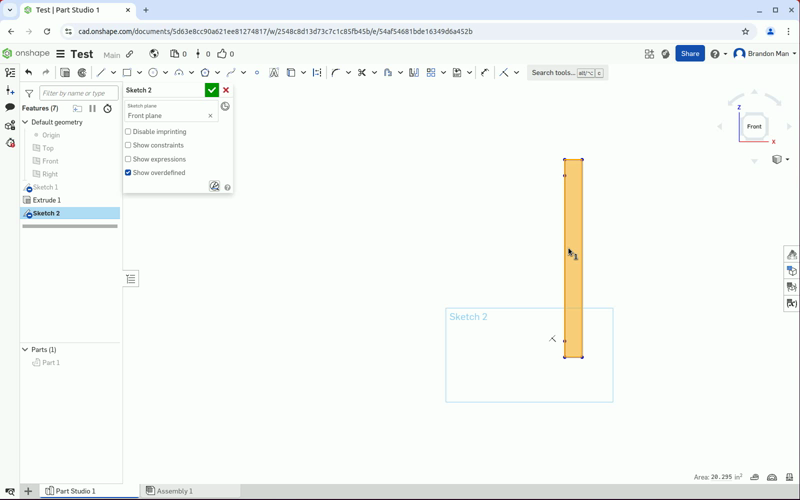
scroll(-6)
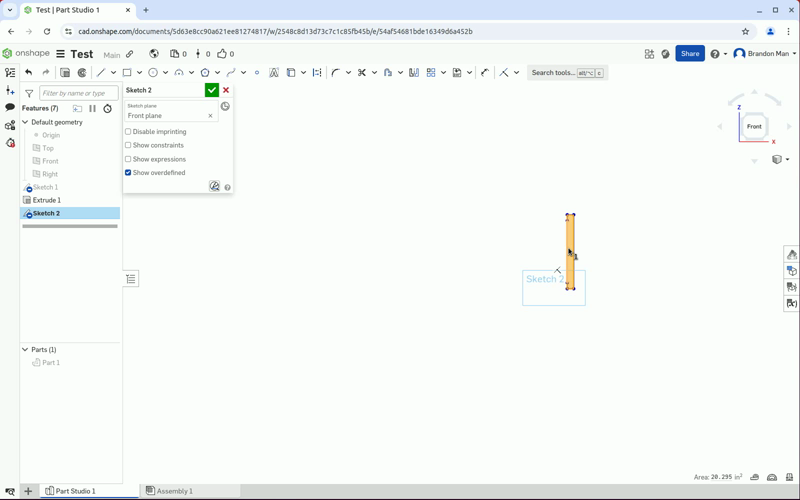
mouse_move(73, 352)
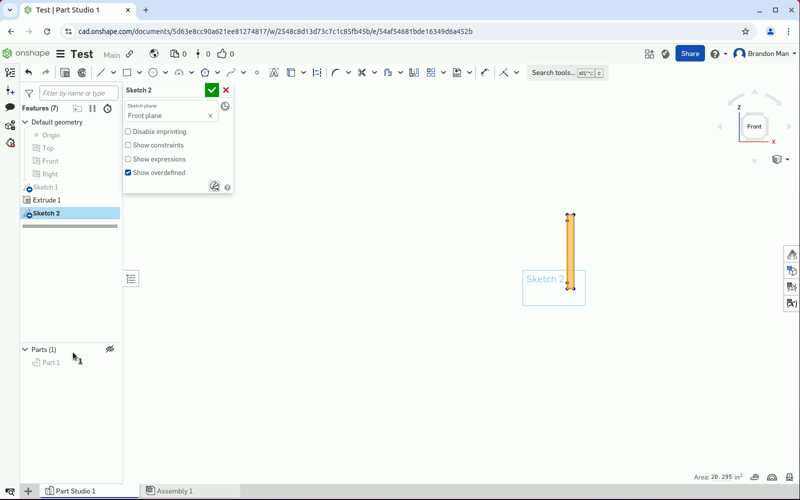
key(shift+y)
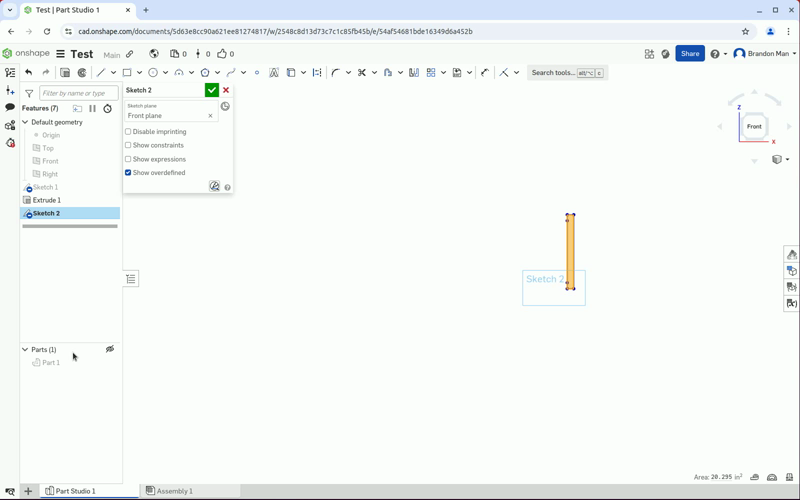
key(shift+e)
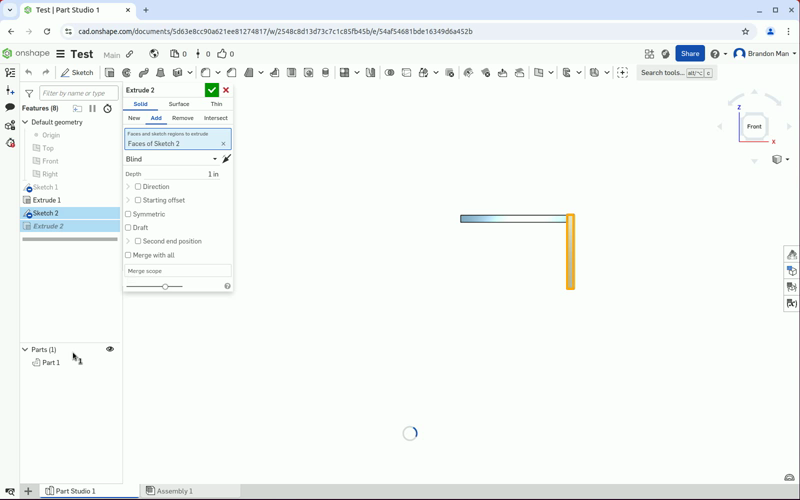
mouse_move(143, 106)
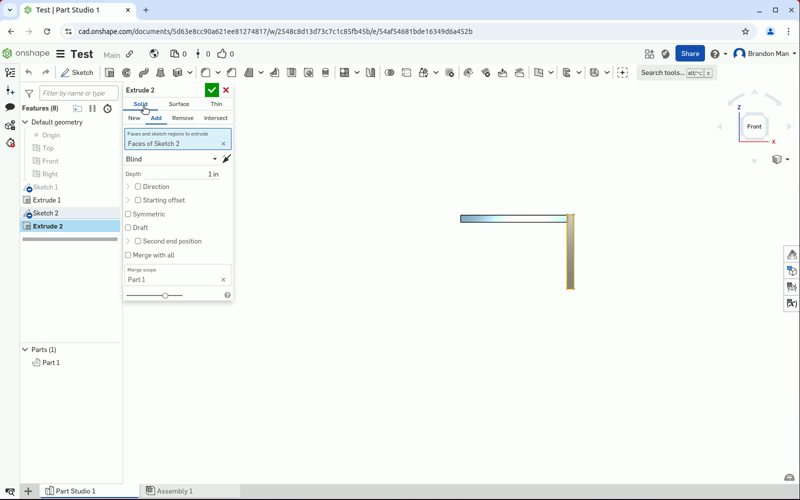
click(143, 106)
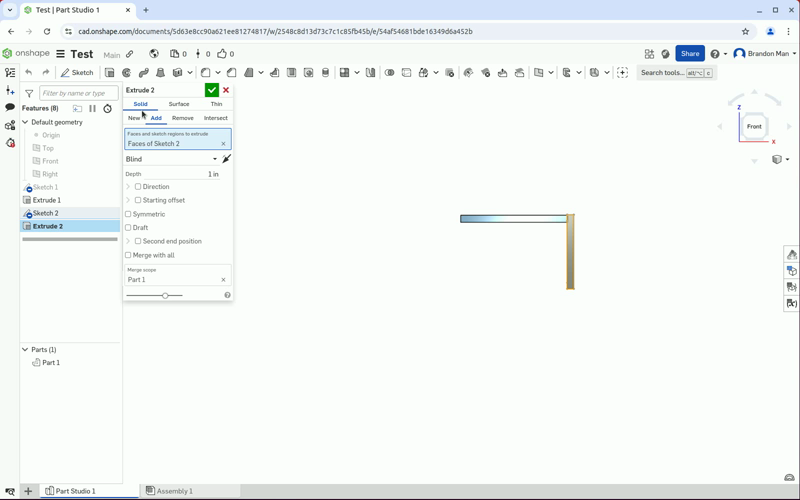
mouse_move(137, 120)
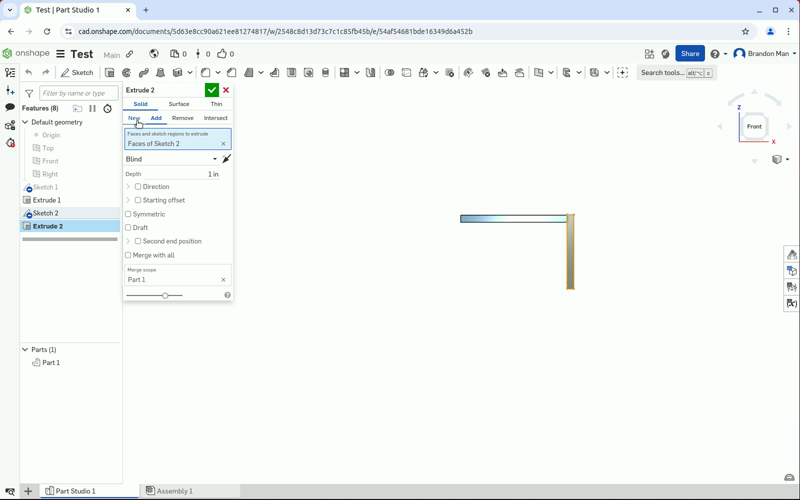
click(137, 120)
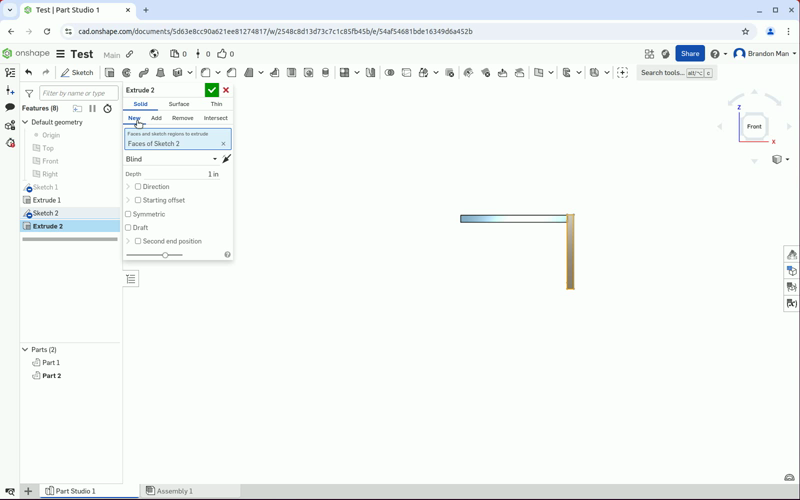
key(tab, 4)
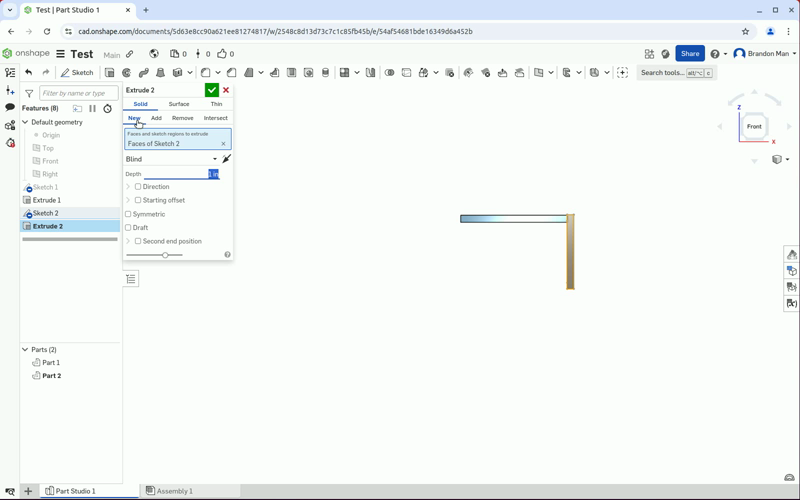
text(7.943)
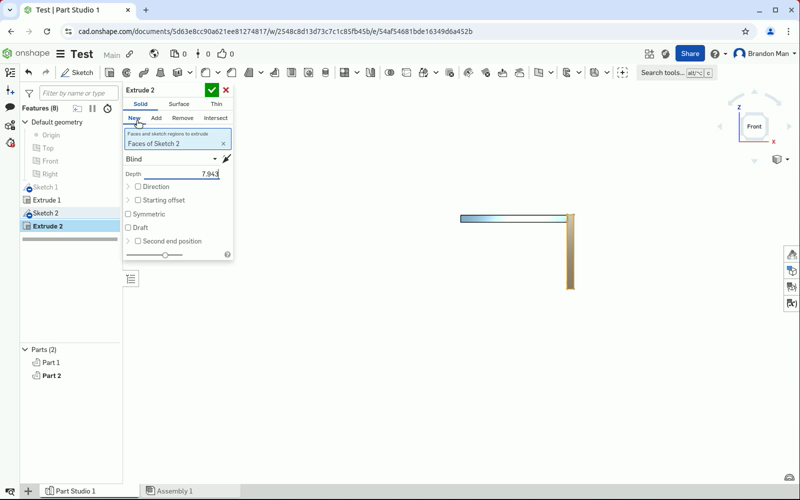
key(enter)
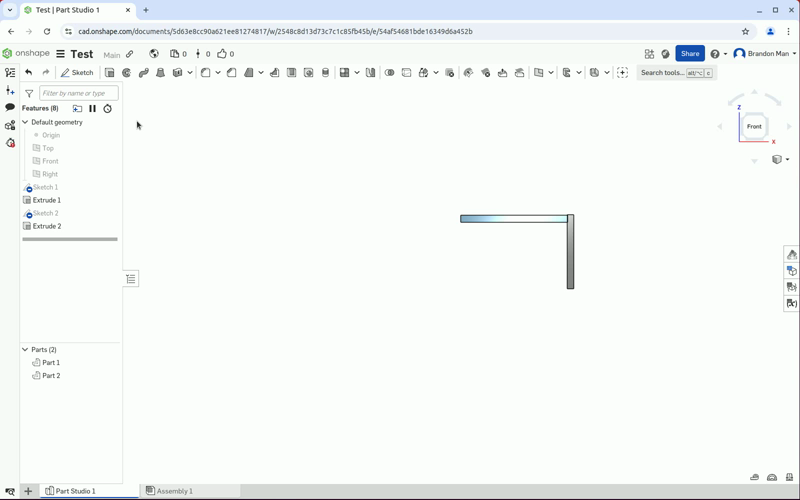
key(shift+h)
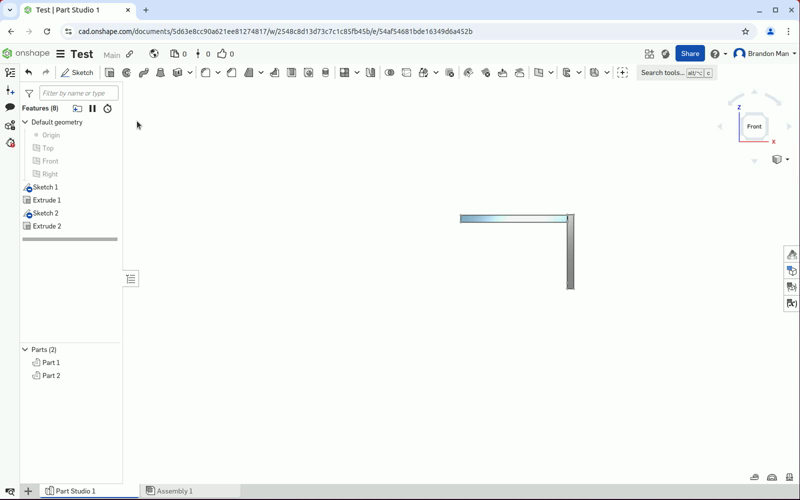
key(shift+h)
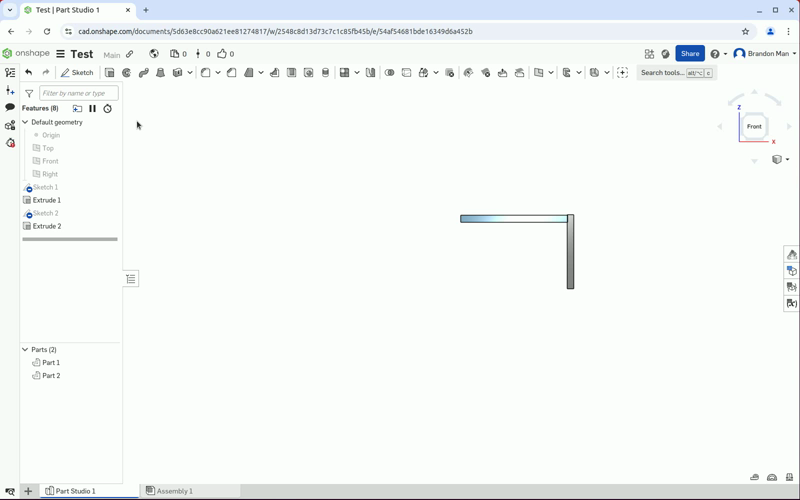
mouse_move(73, 189)
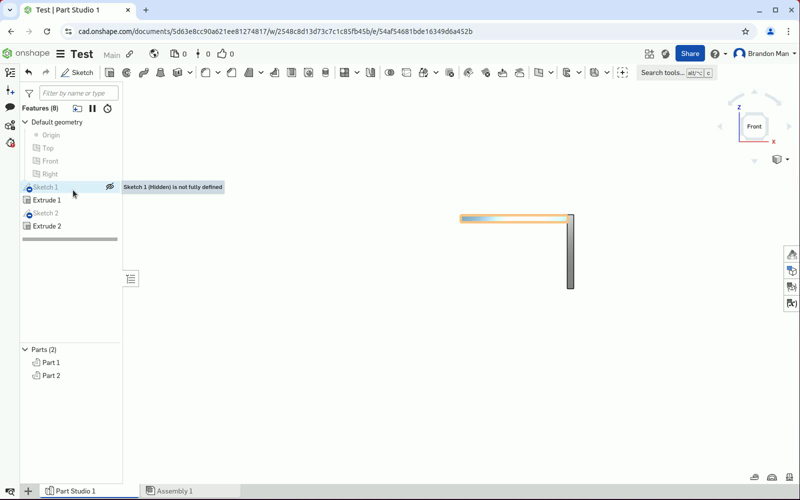
click(73, 189)
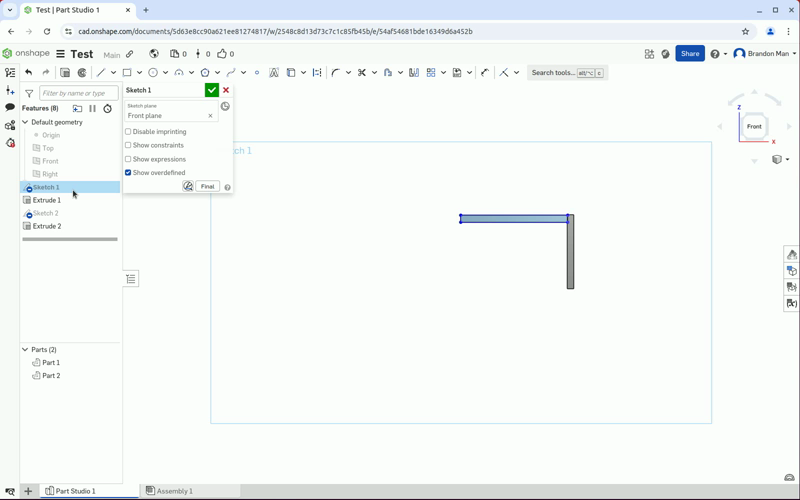
mouse_move(229, 92)
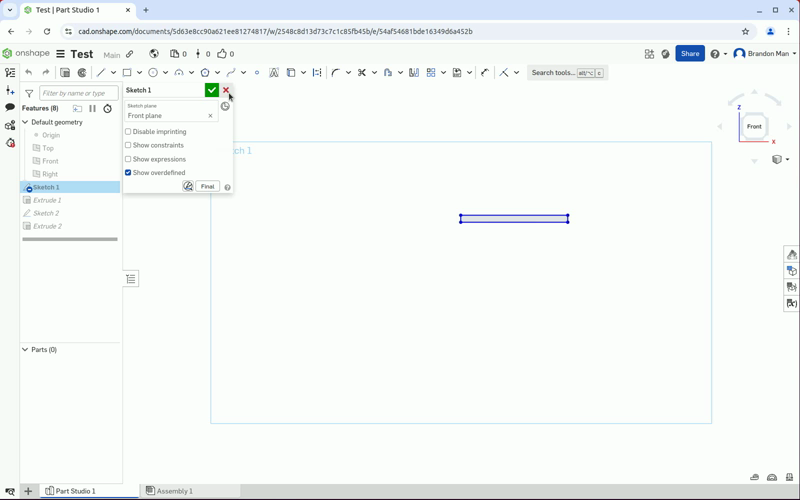
click(229, 92)
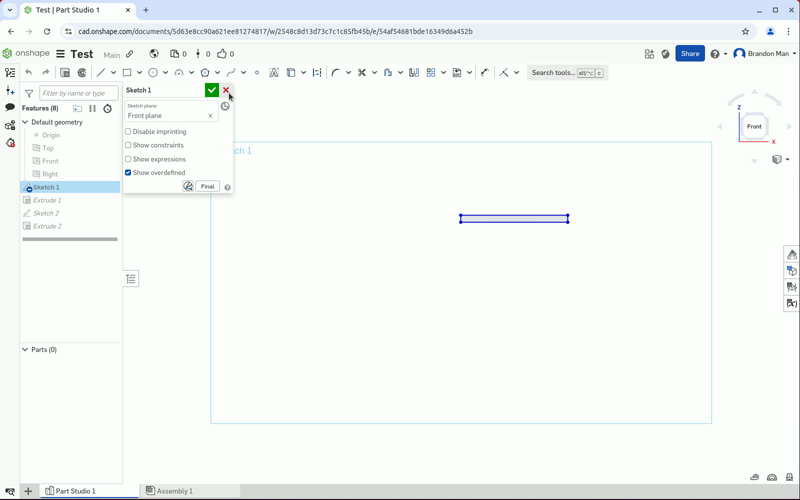
key(shift+s)
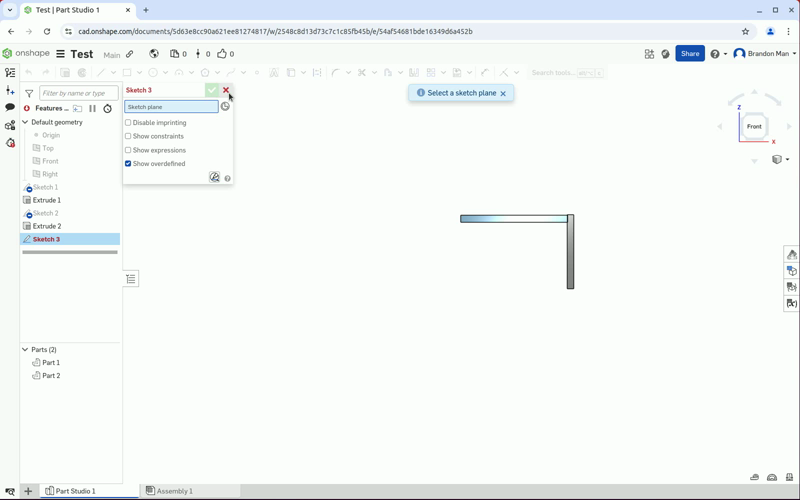
mouse_move(73, 163)
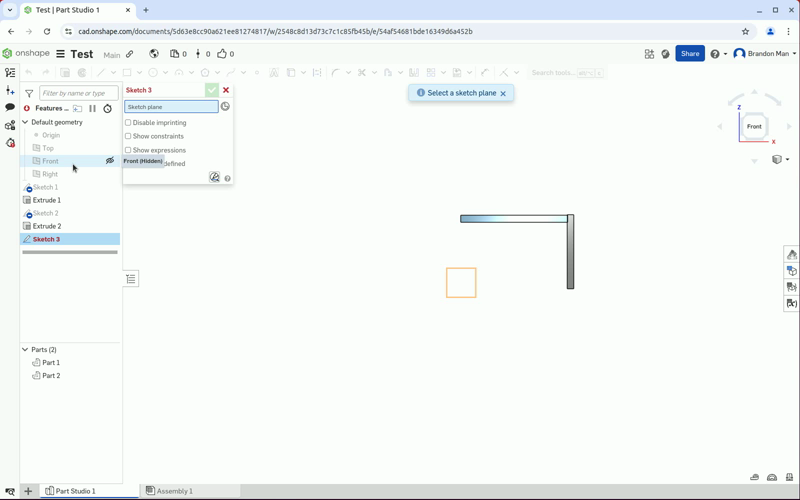
click(73, 163)
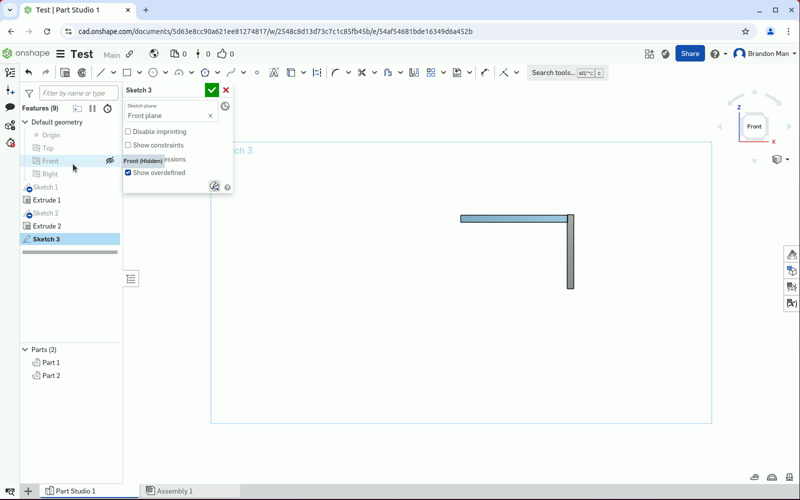
mouse_move(73, 352)
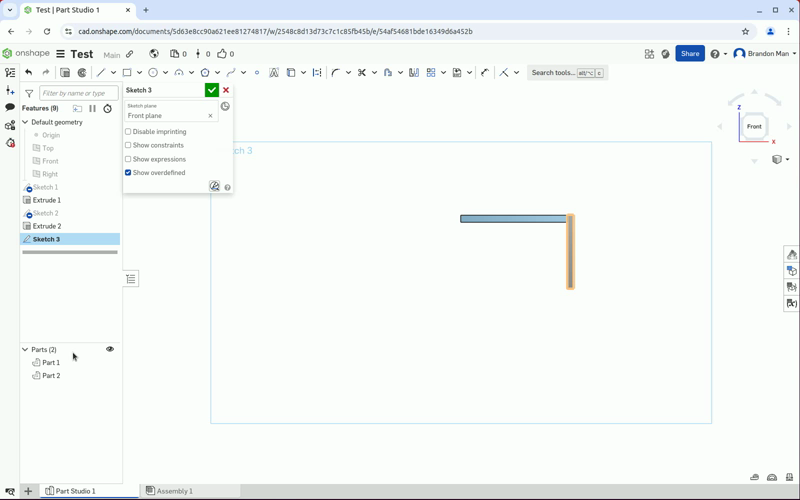
key(y)
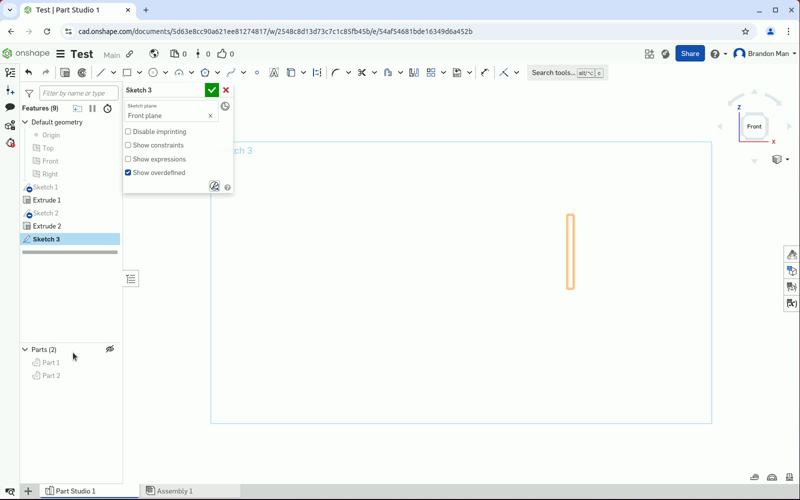
key(l)
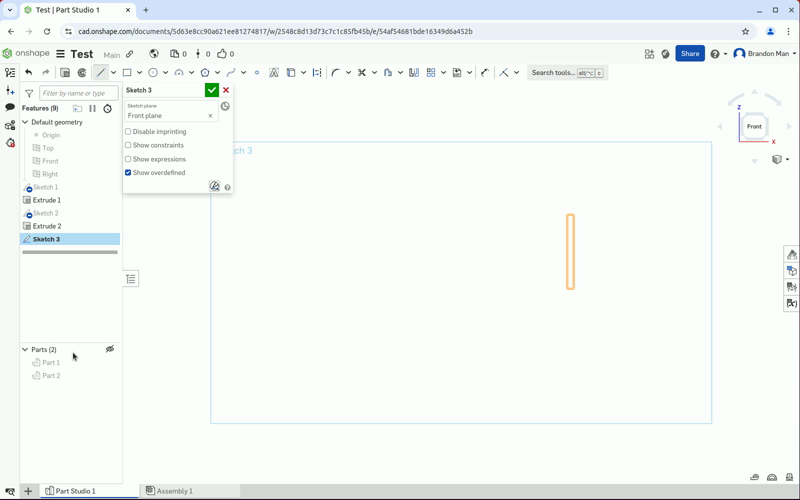
key_down(shift)
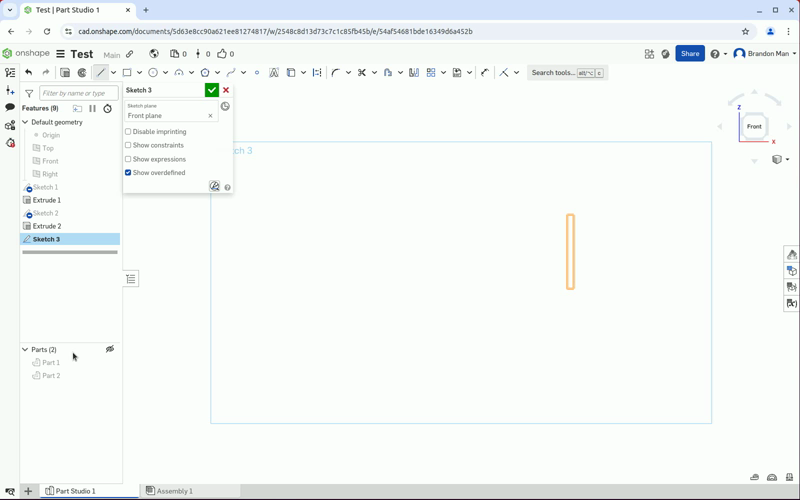
mouse_move(460, 288)
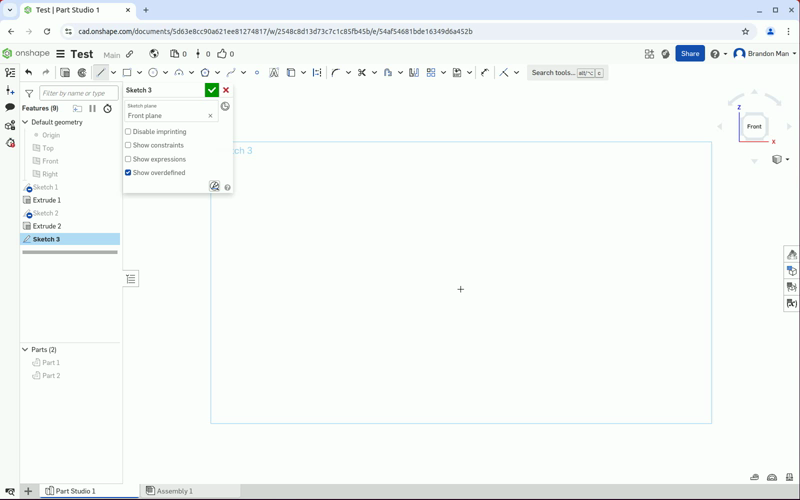
click(460, 288)
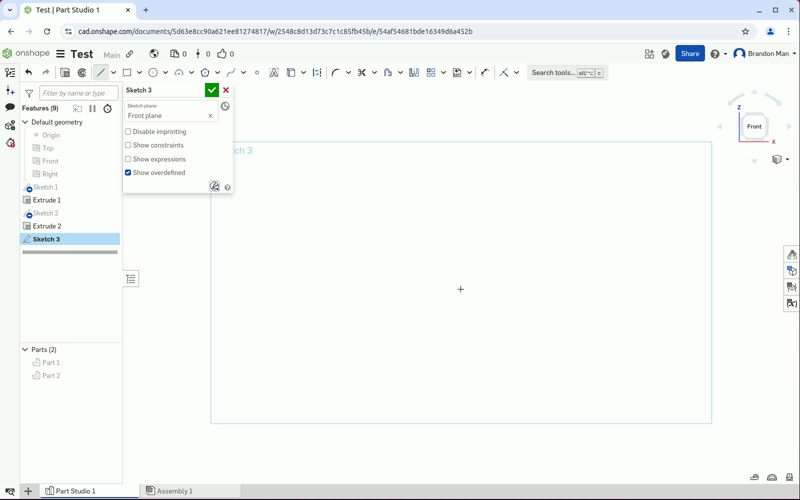
key_up(shift)
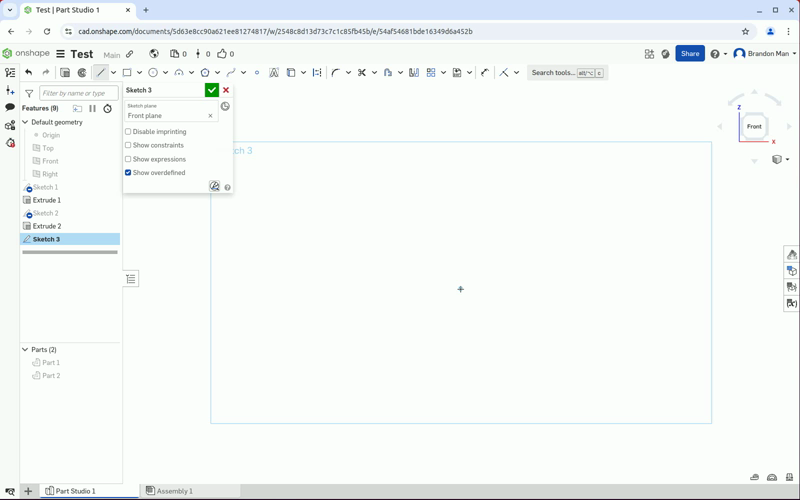
key_down(shift)
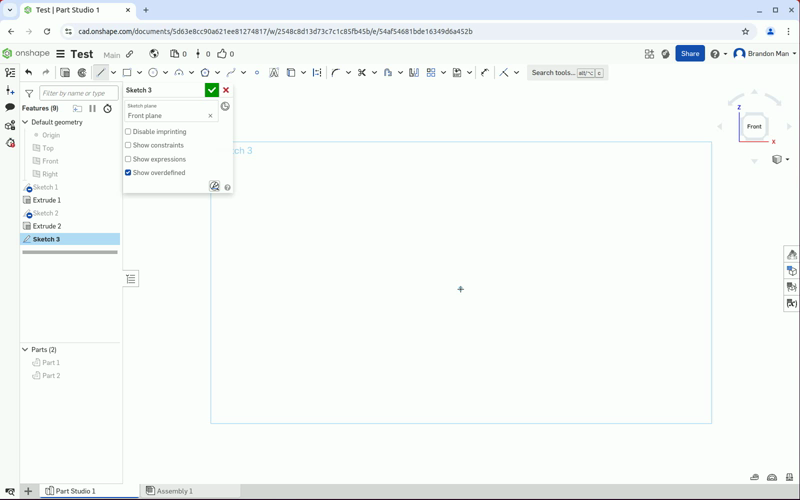
mouse_move(567, 288)
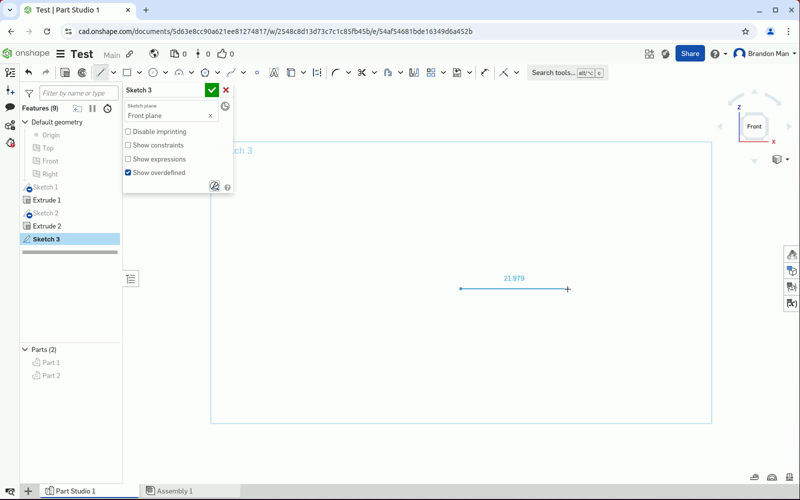
click(567, 288)
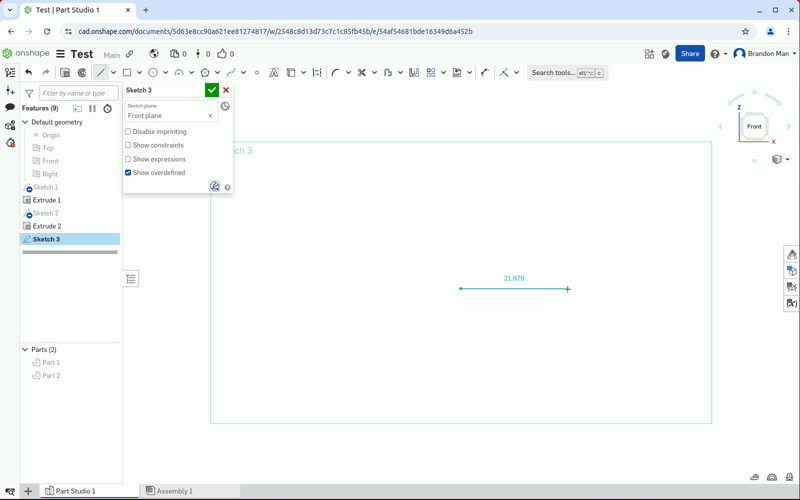
key_up(shift)
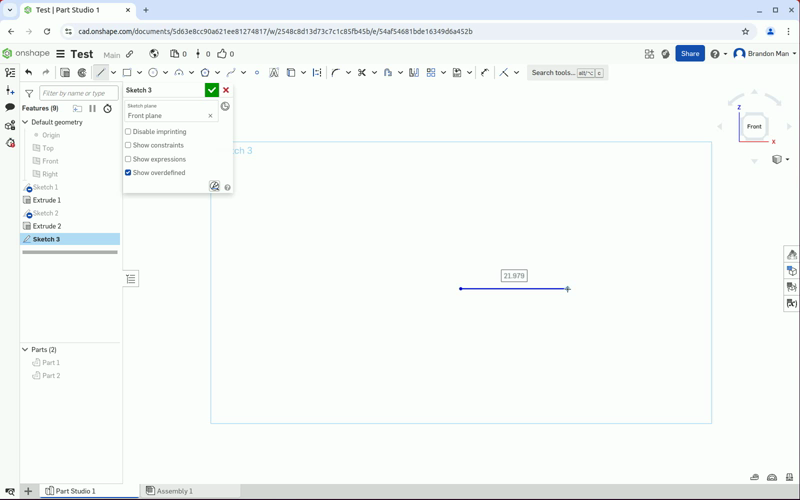
key_down(shift)
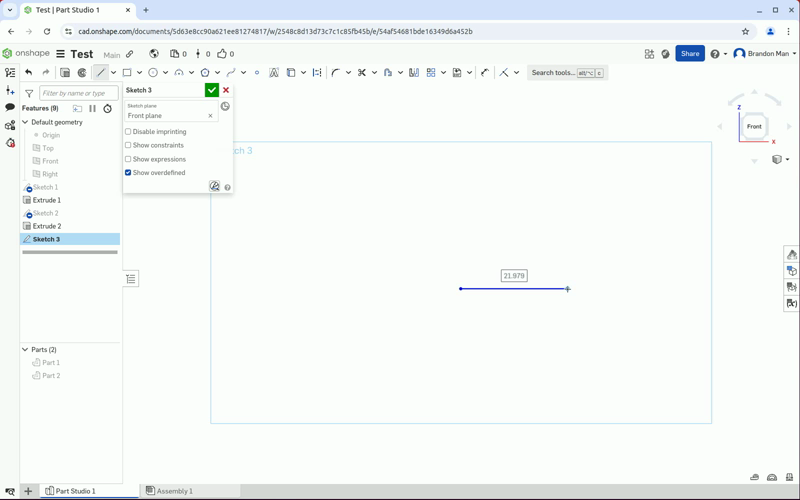
mouse_move(589, 288)
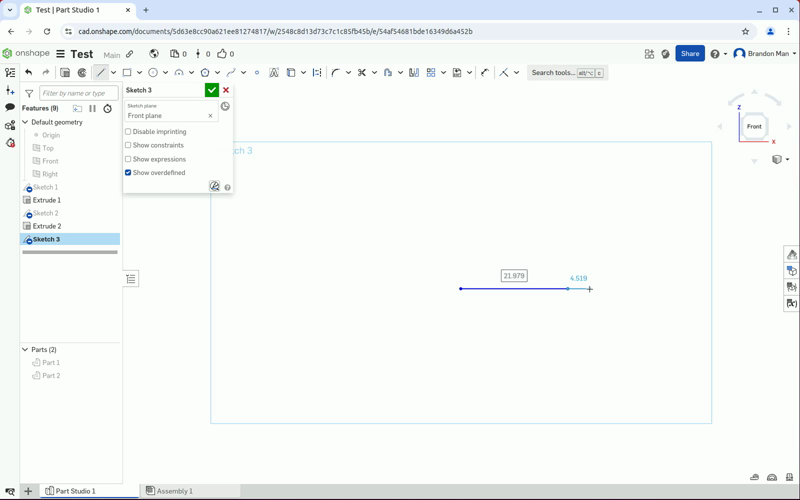
mouse_move(567, 282)
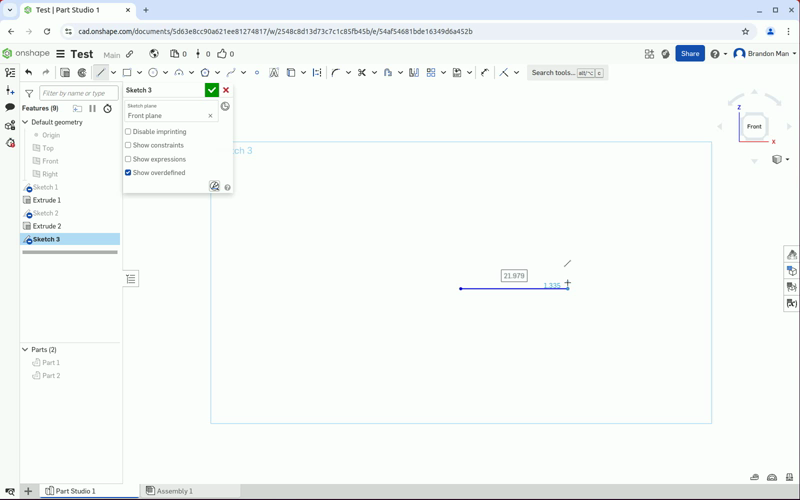
scroll(6)
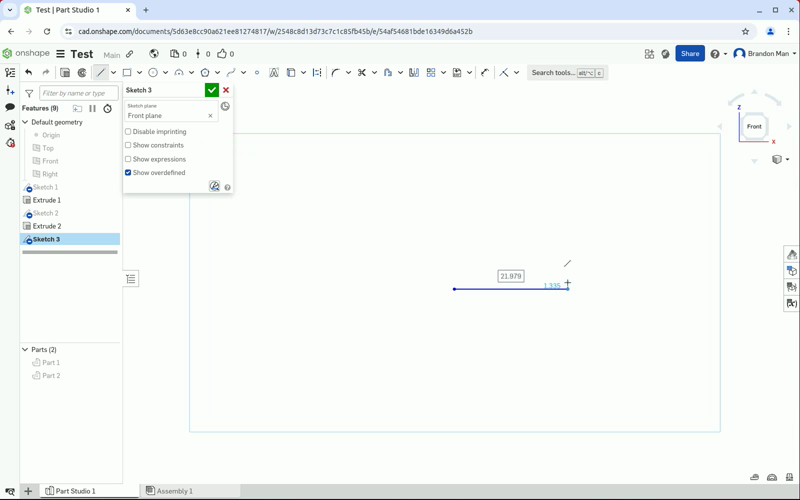
scroll(6)
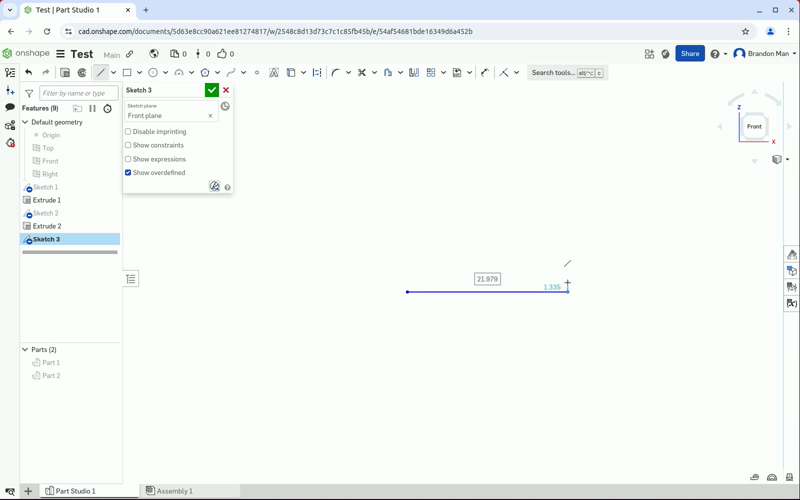
scroll(6)
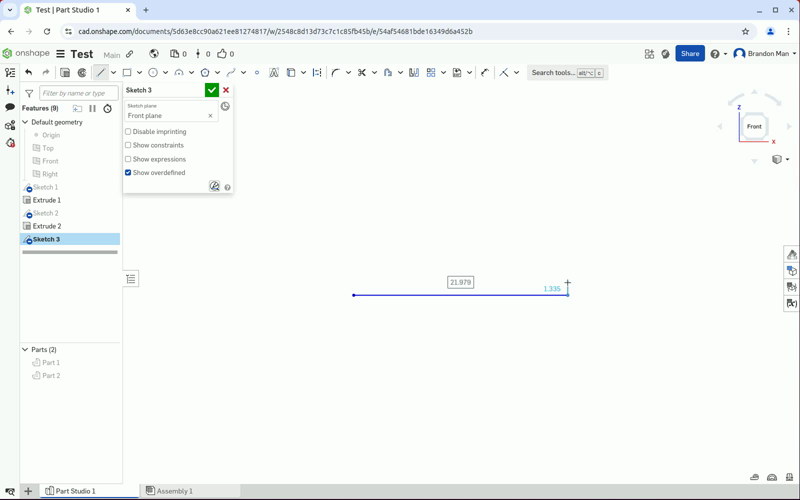
scroll(6)
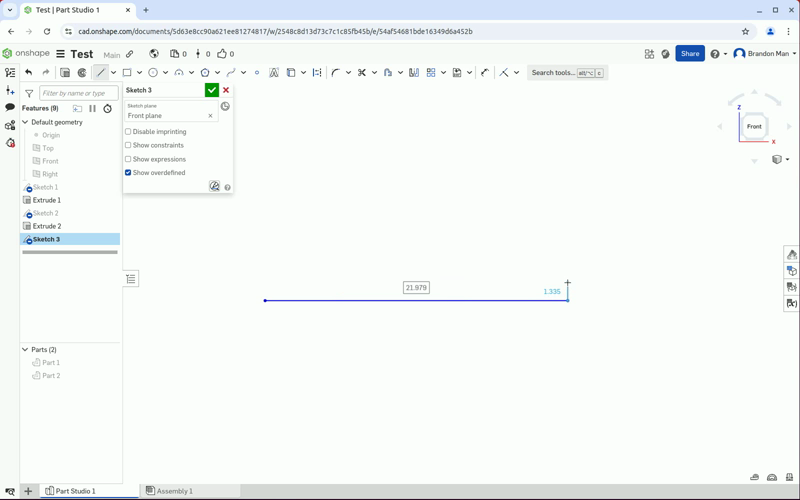
scroll(6)
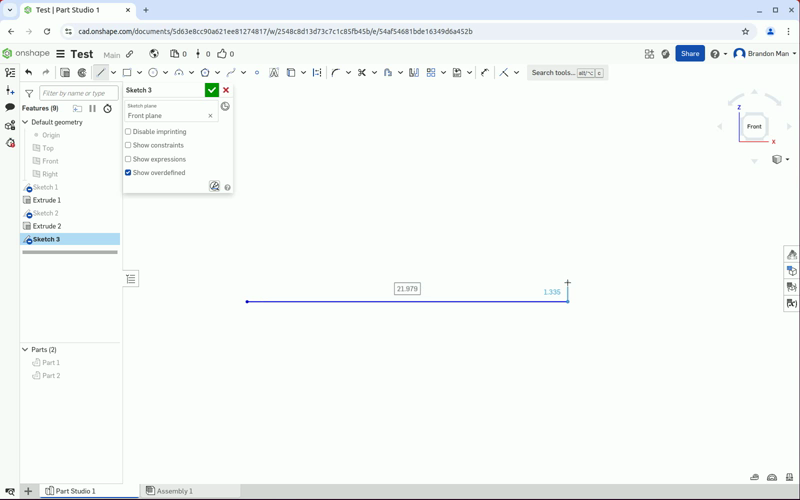
scroll(6)
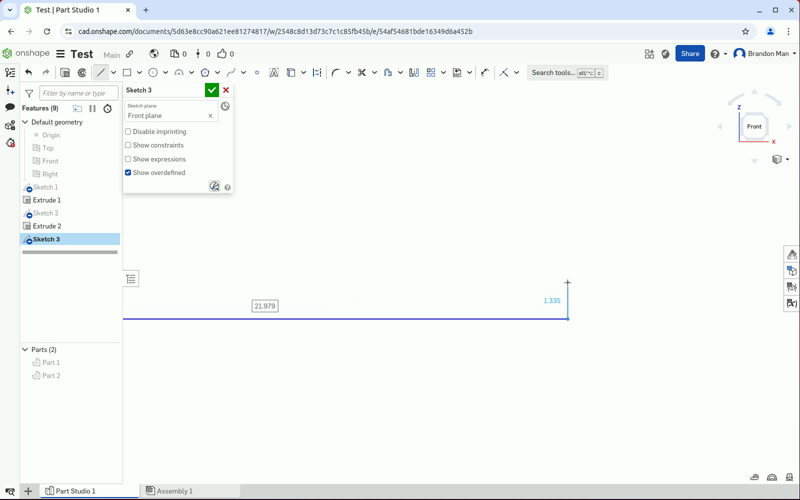
scroll(6)
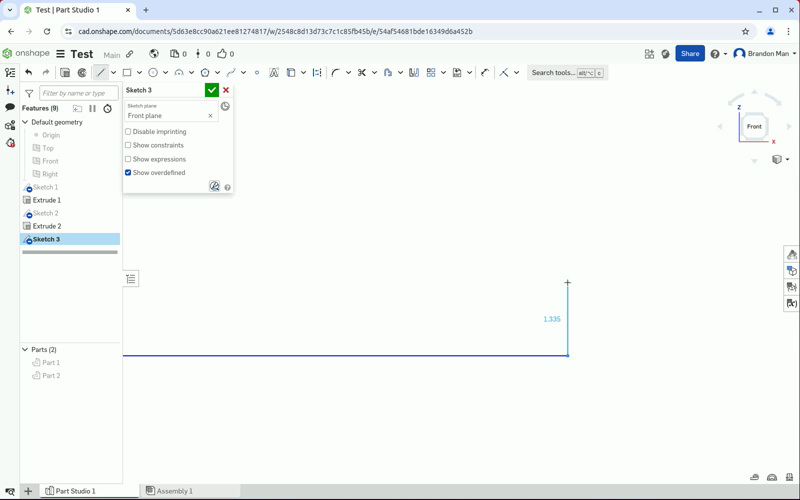
click(567, 282)
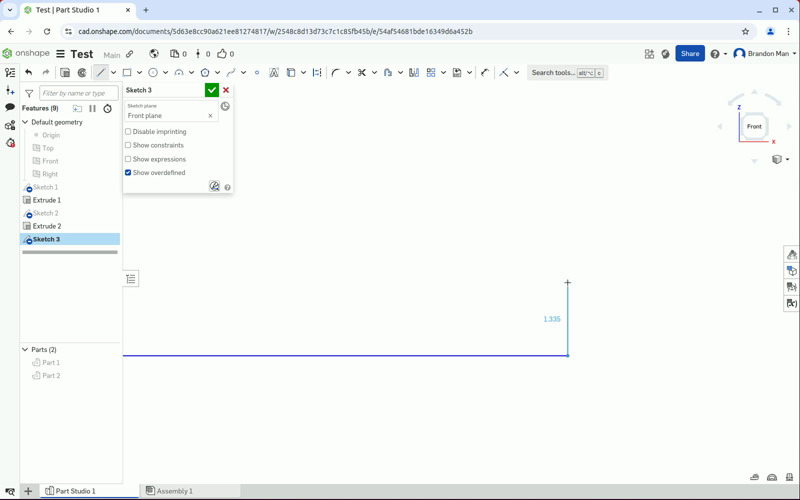
scroll(-6)
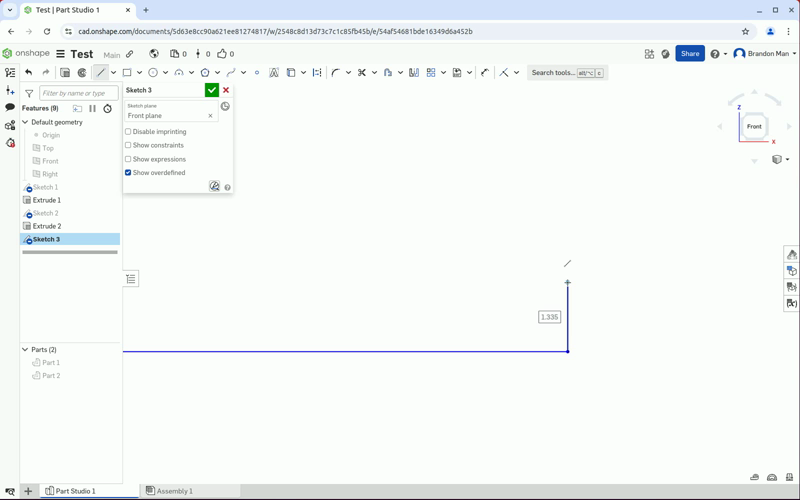
scroll(-6)
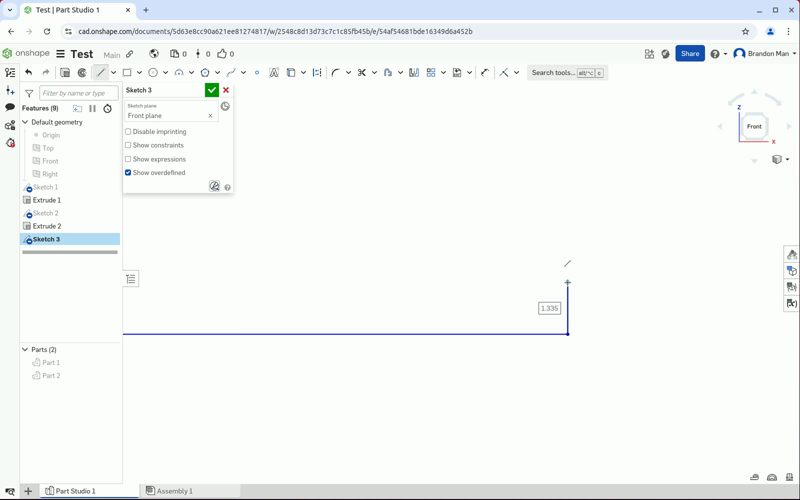
scroll(-6)
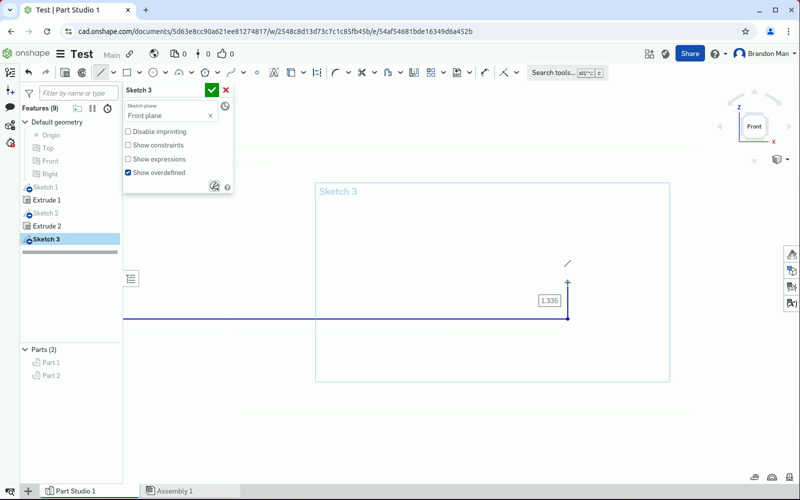
scroll(-6)
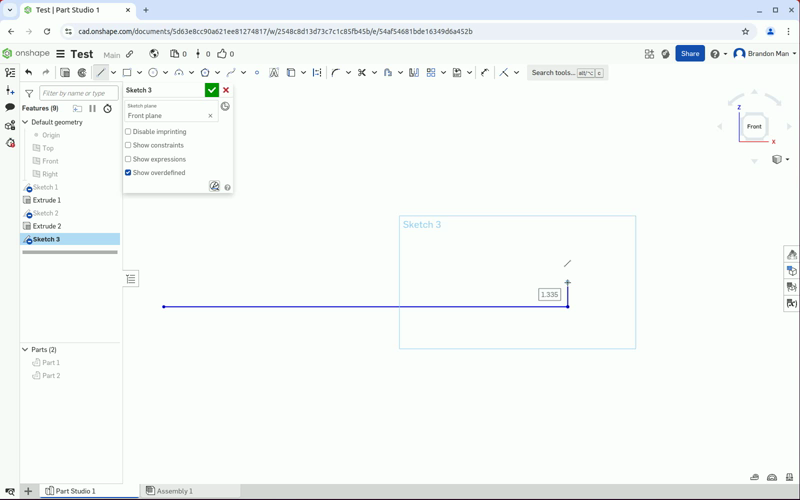
scroll(-6)
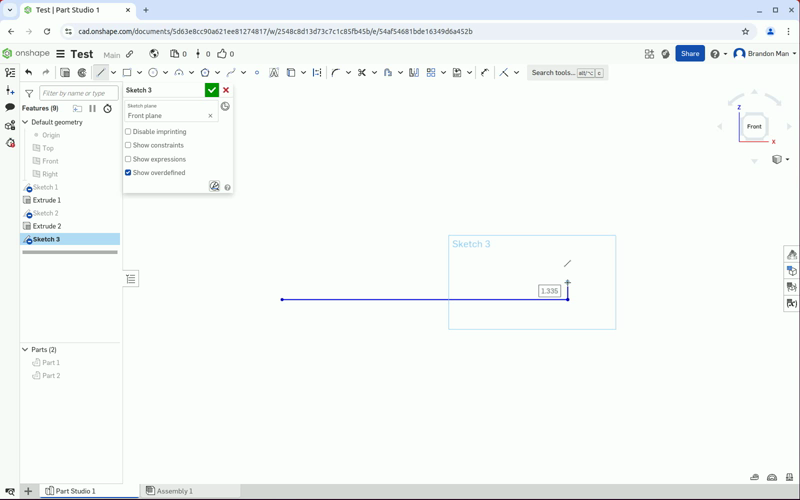
scroll(-6)
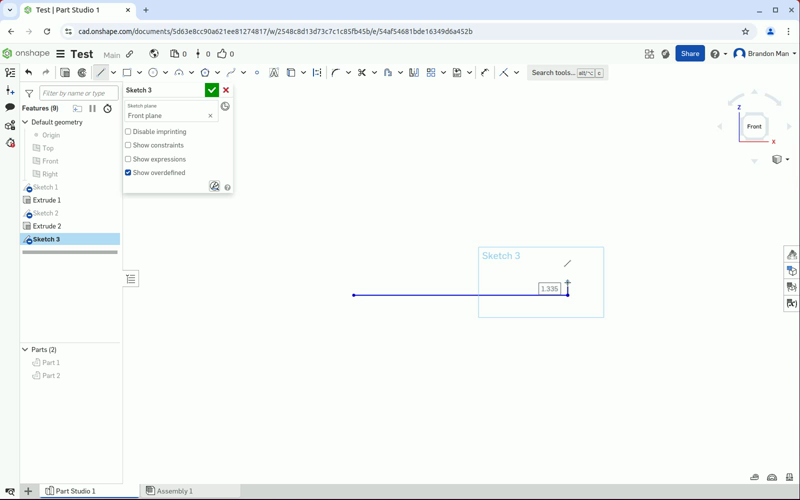
scroll(-6)
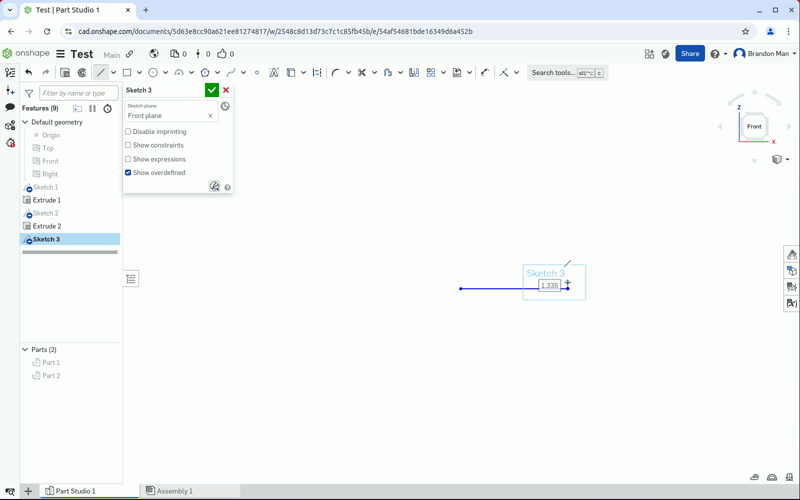
key_up(shift)
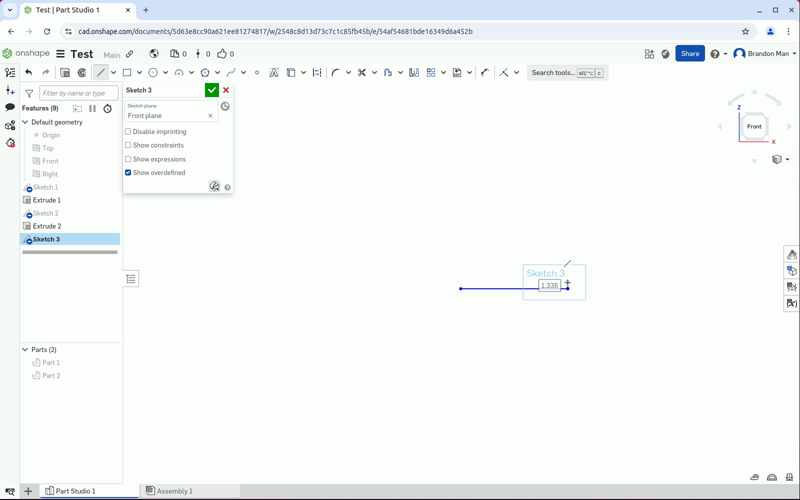
key_down(shift)
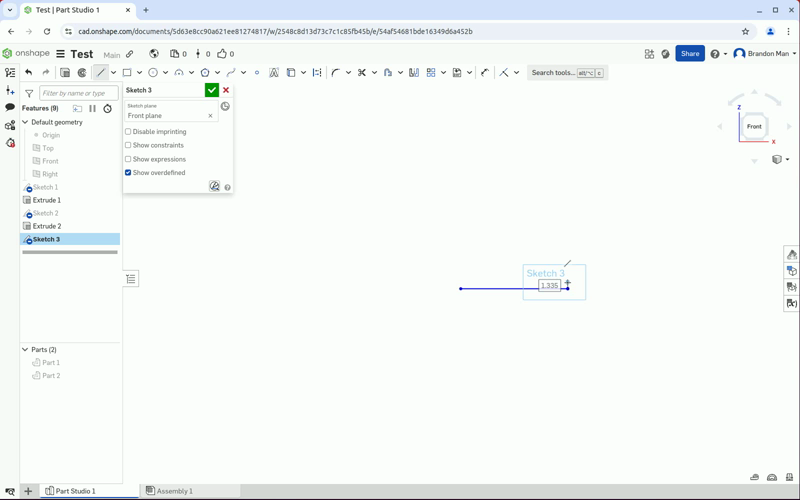
mouse_move(460, 282)
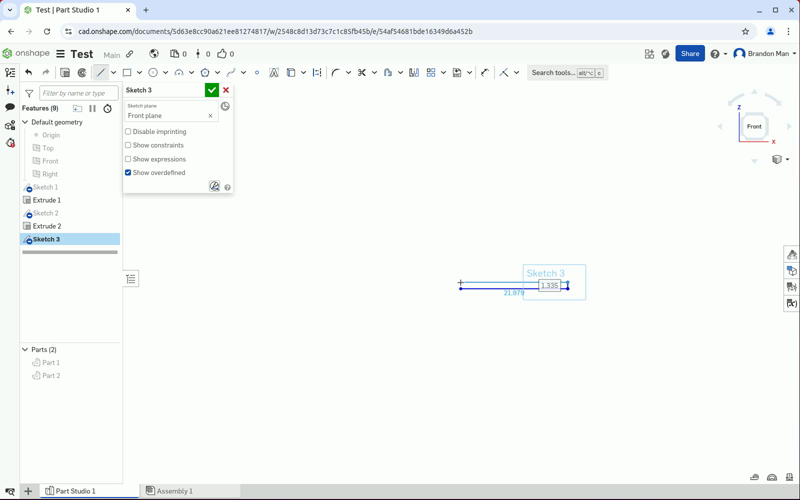
click(460, 282)
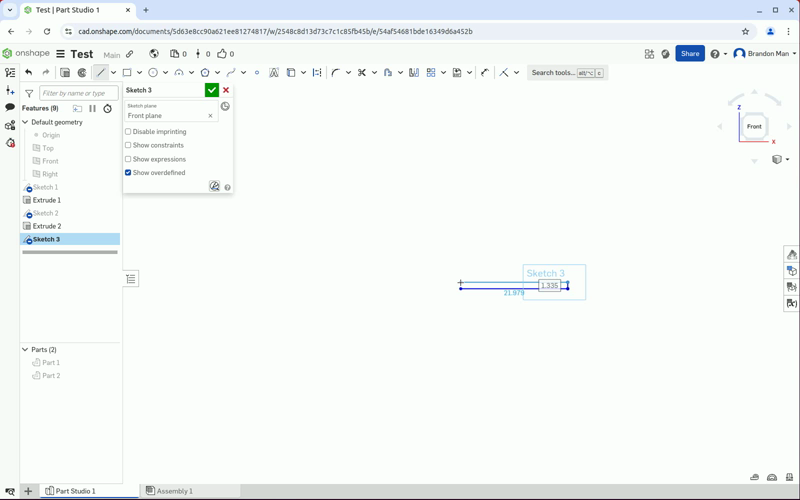
key_up(shift)
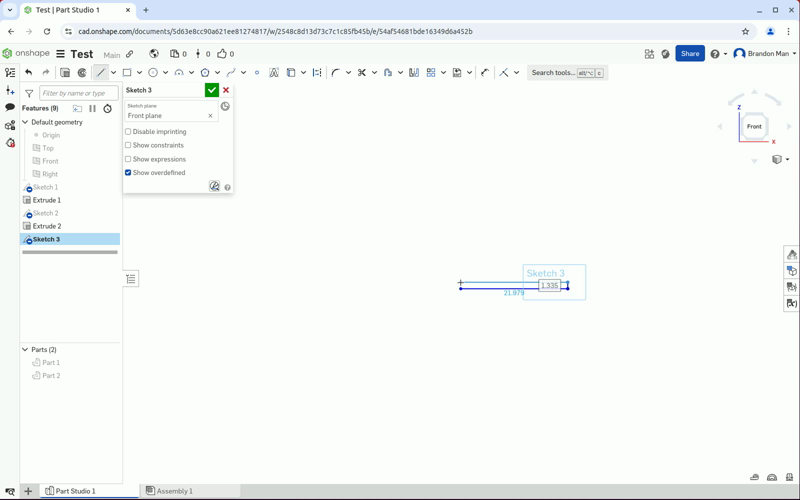
mouse_move(490, 282)
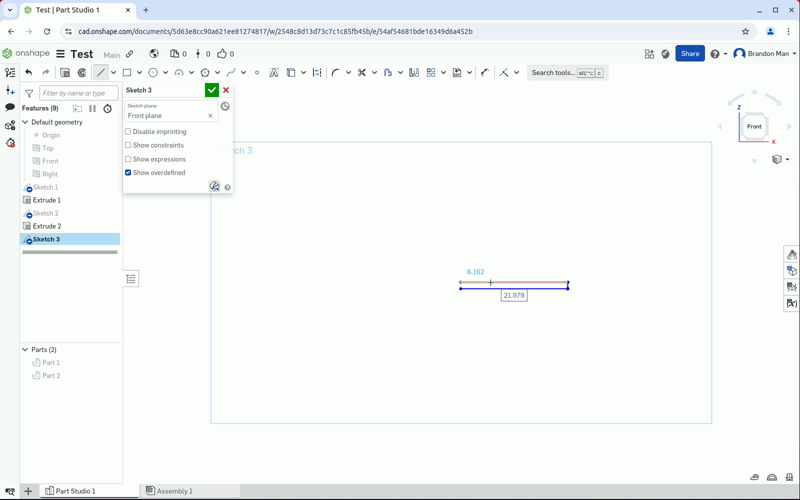
key_down(shift)
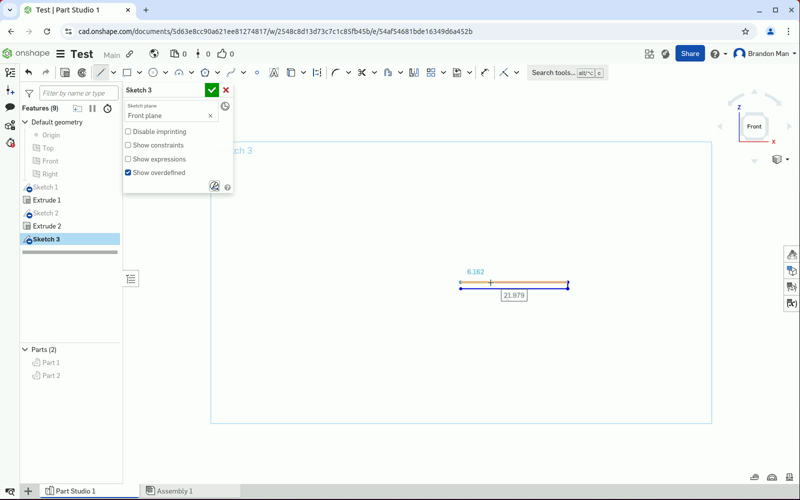
mouse_move(460, 288)
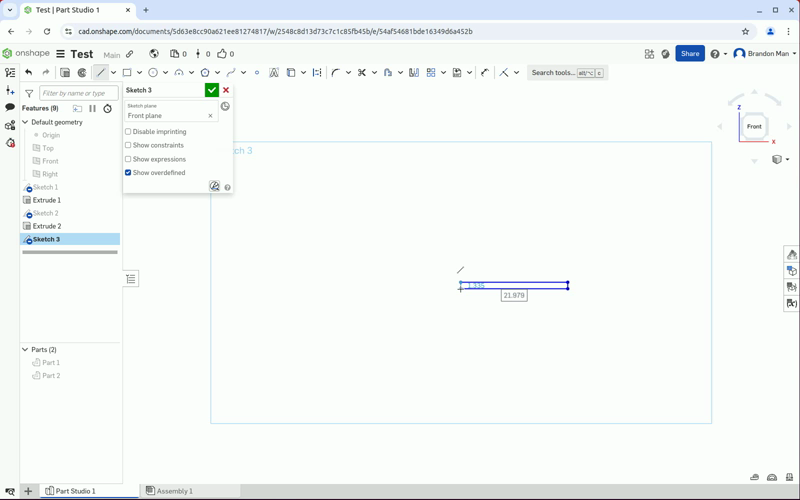
scroll(6)
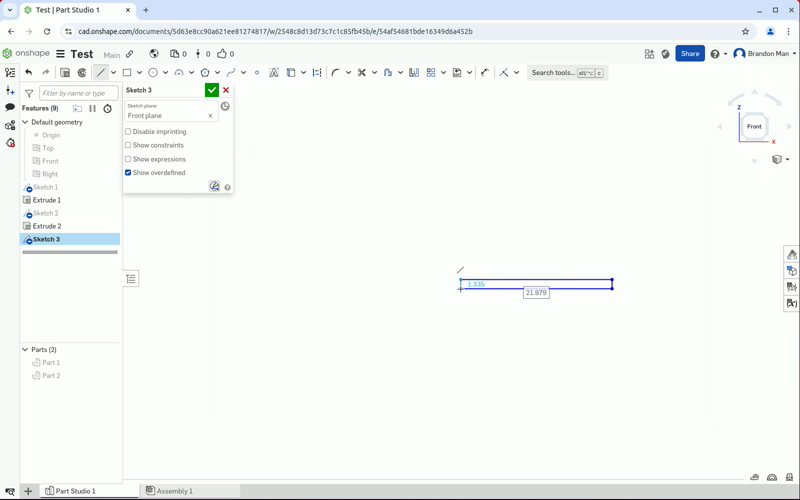
scroll(6)
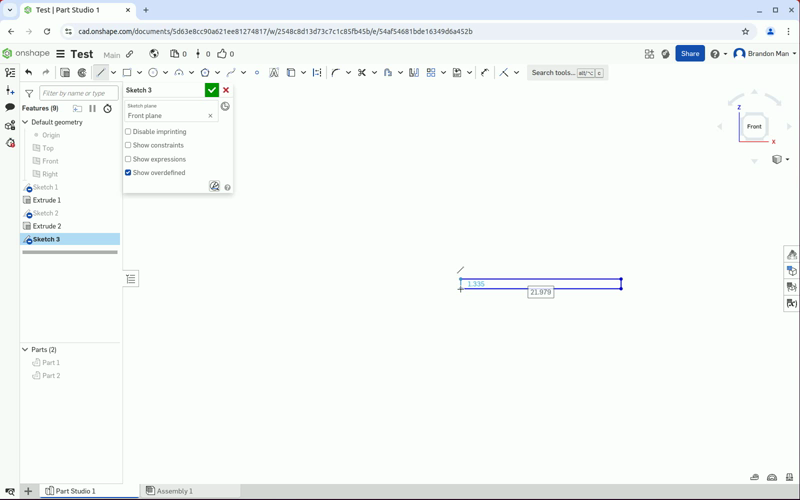
scroll(6)
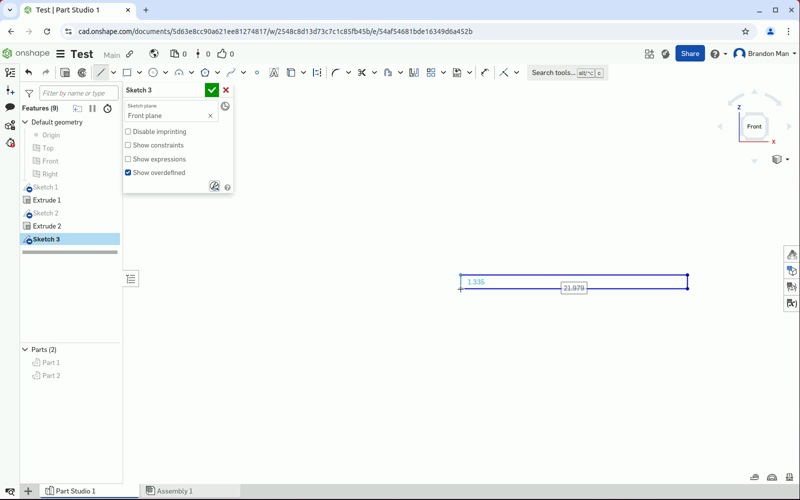
scroll(6)
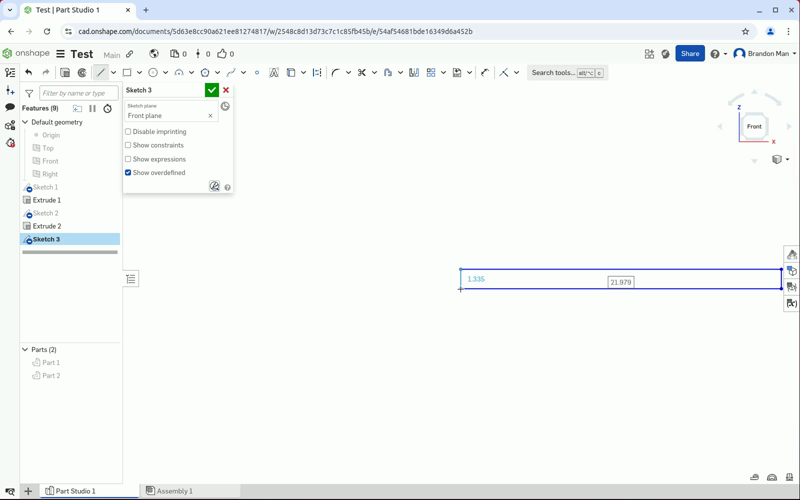
scroll(6)
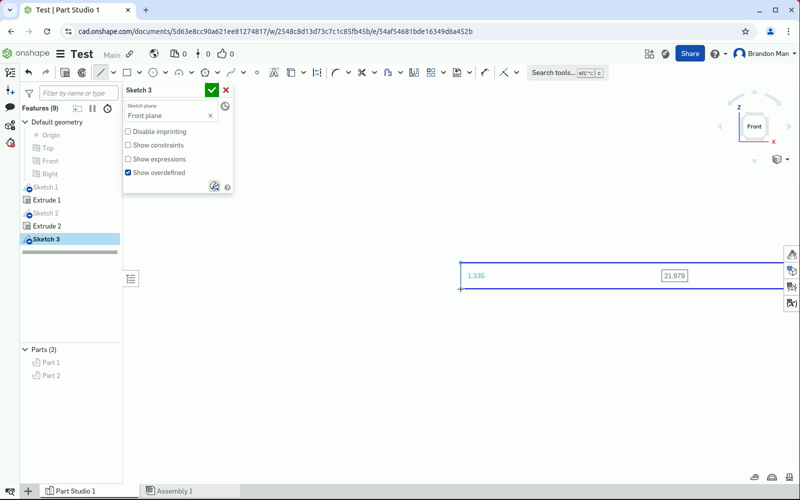
scroll(6)
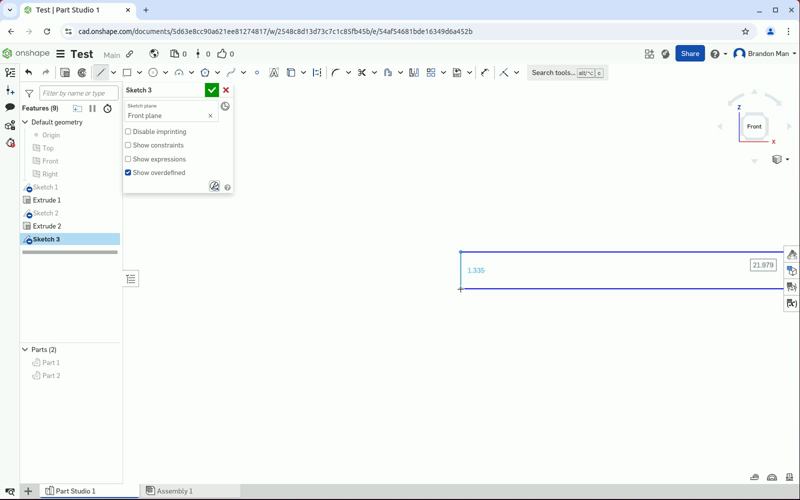
scroll(6)
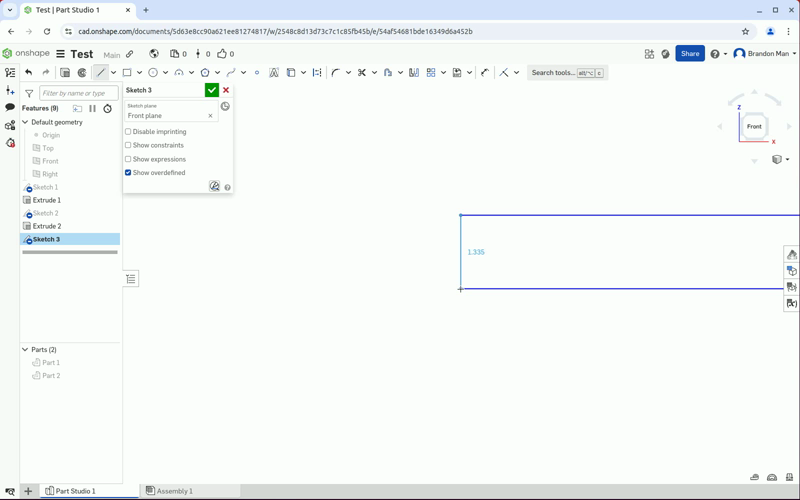
key_up(shift)
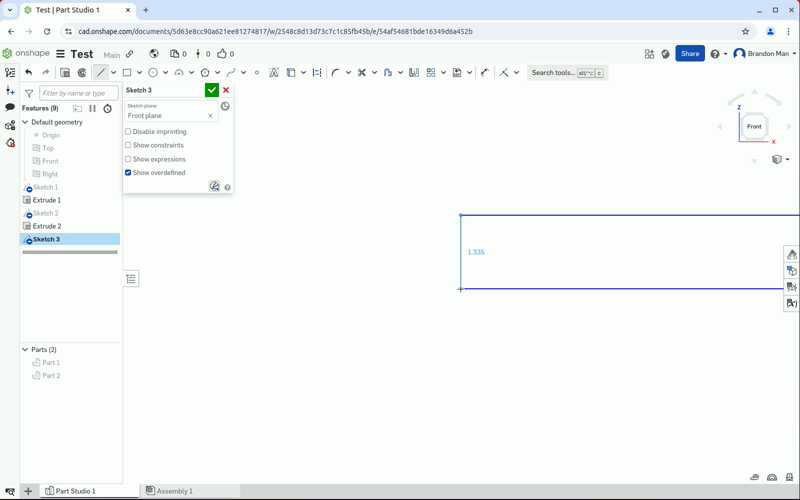
click(460, 288)
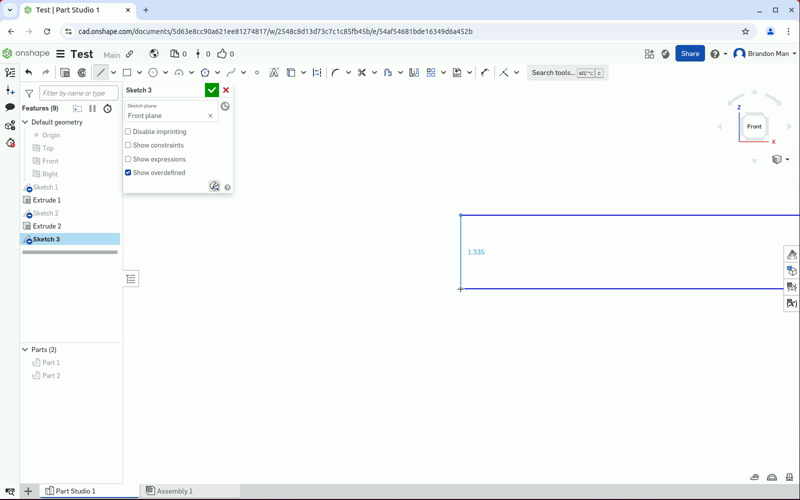
scroll(-6)
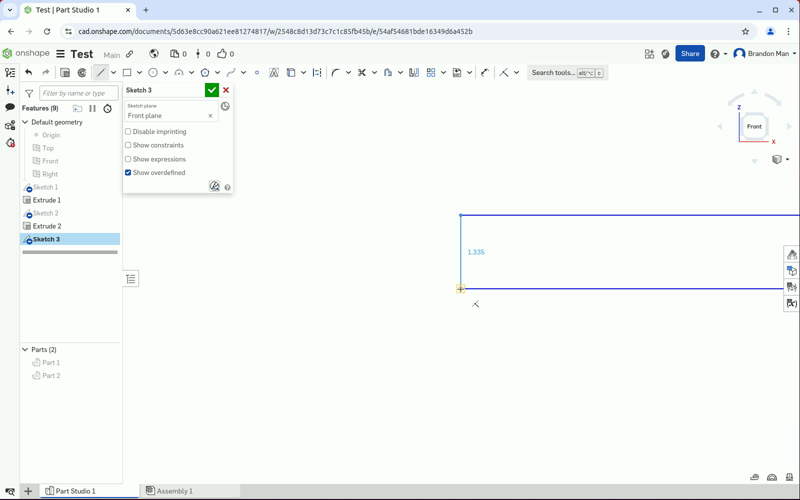
scroll(-6)
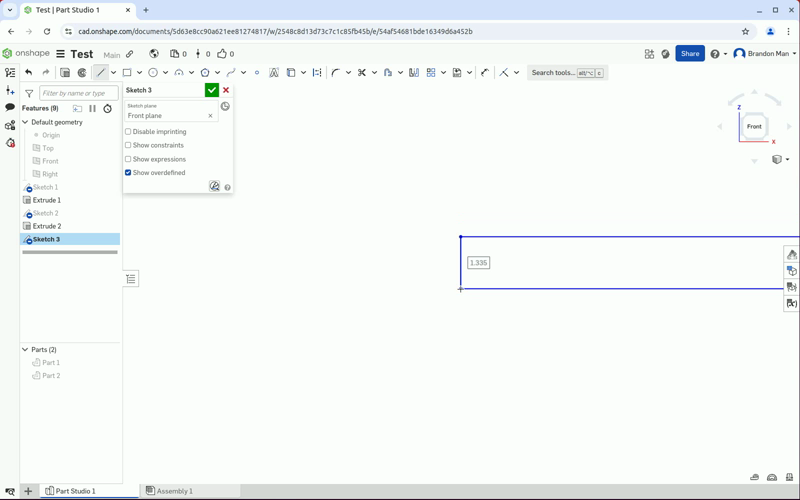
scroll(-6)
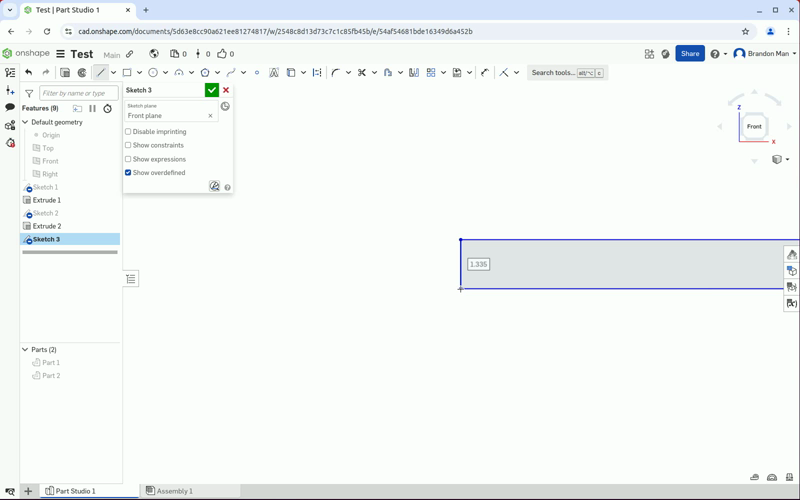
scroll(-6)
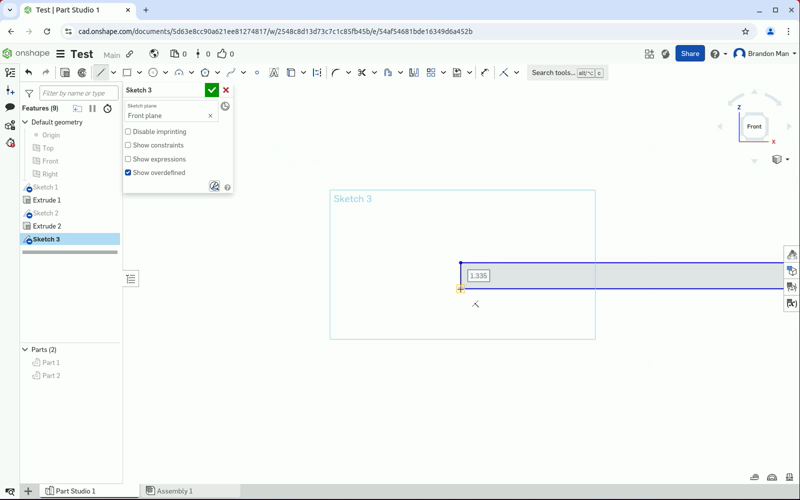
scroll(-6)
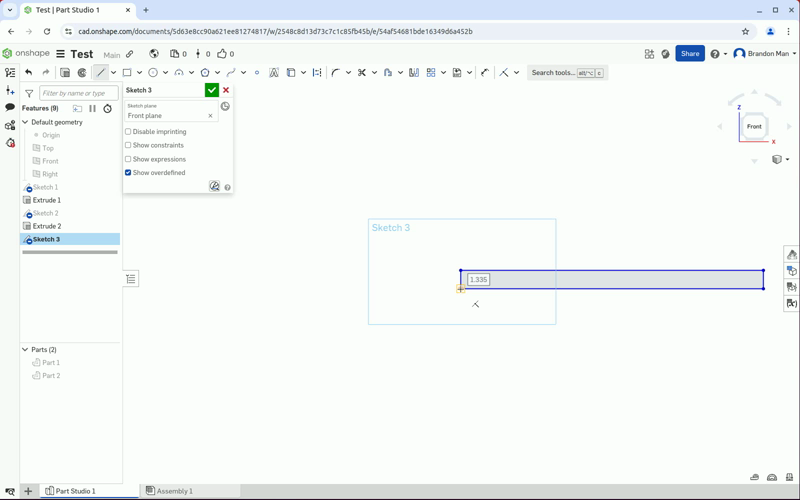
scroll(-6)
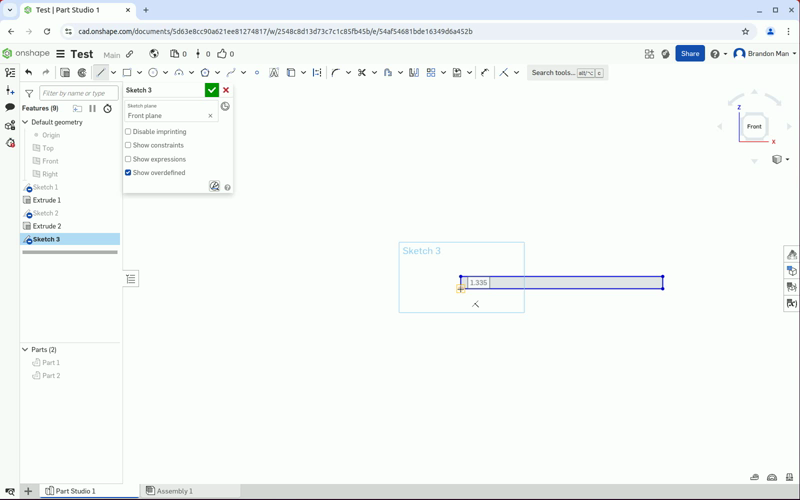
scroll(-6)
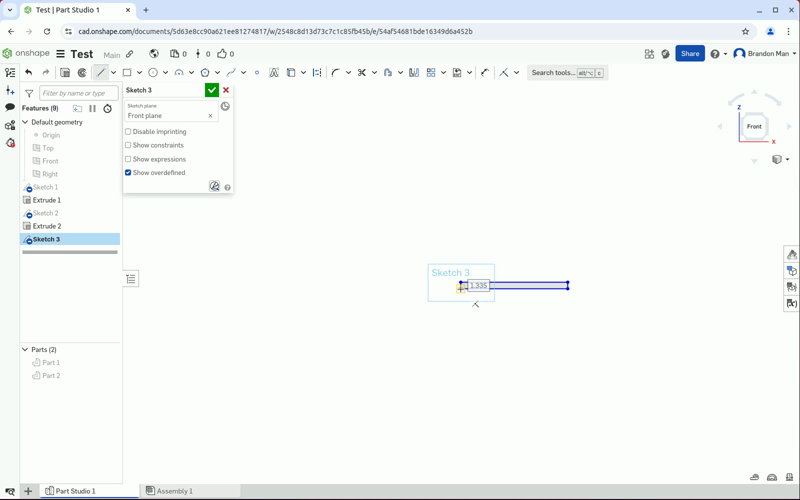
key(esc)
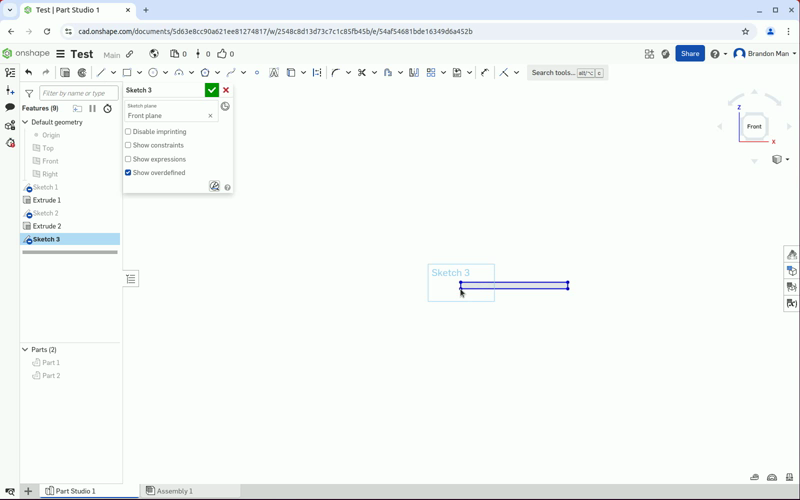
mouse_move(507, 287)
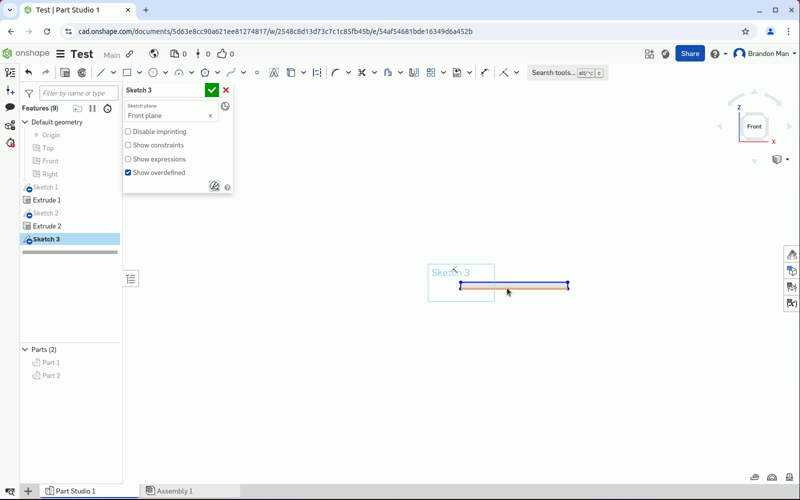
scroll(6)
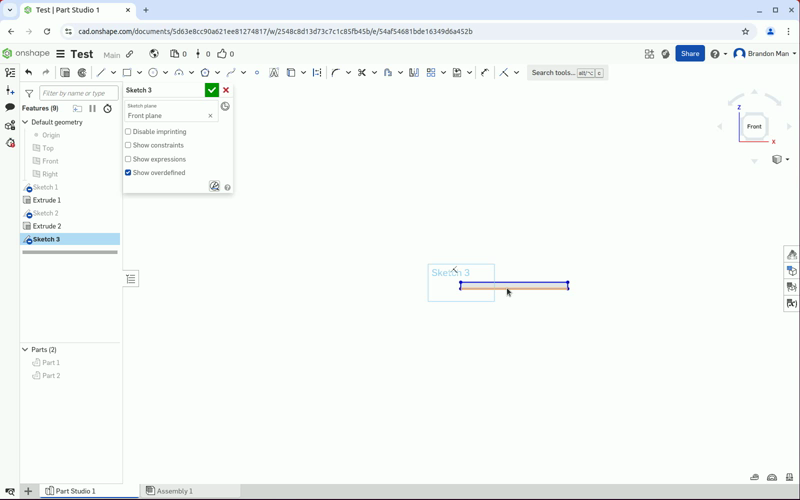
scroll(6)
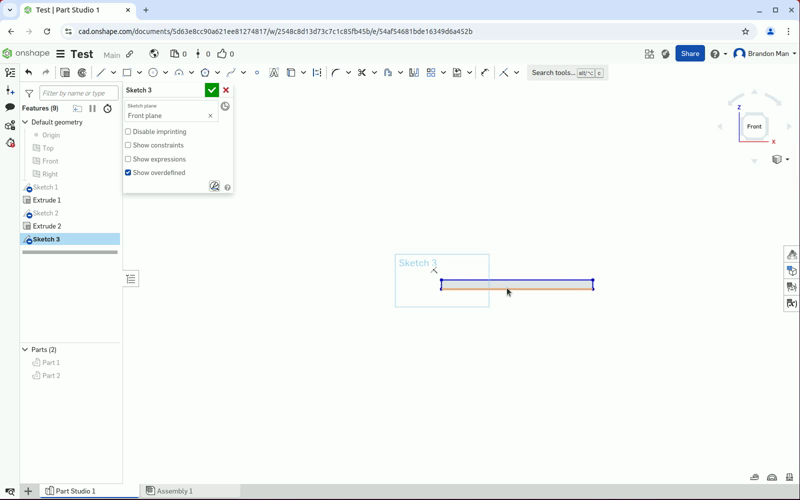
scroll(6)
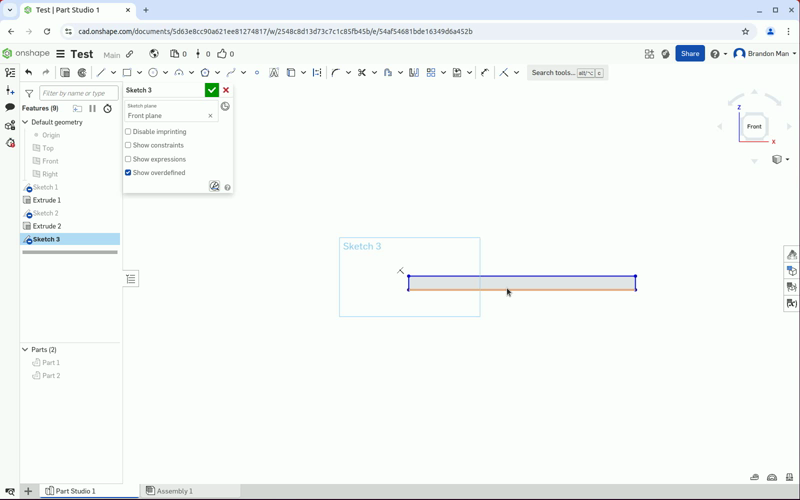
scroll(6)
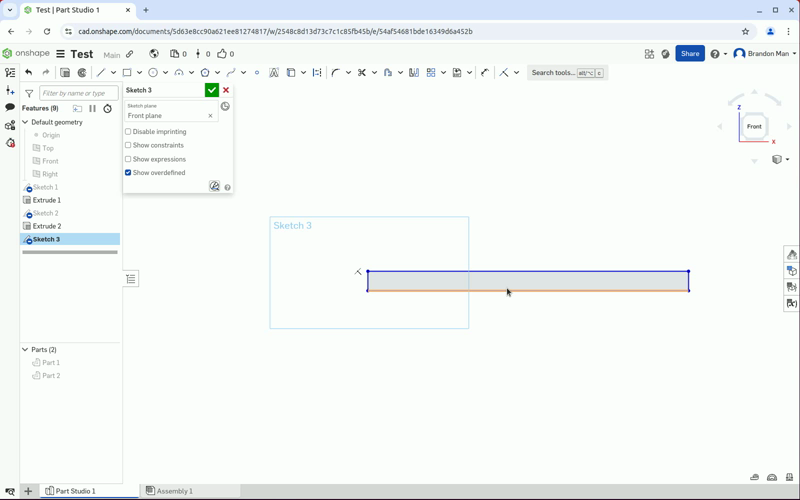
scroll(6)
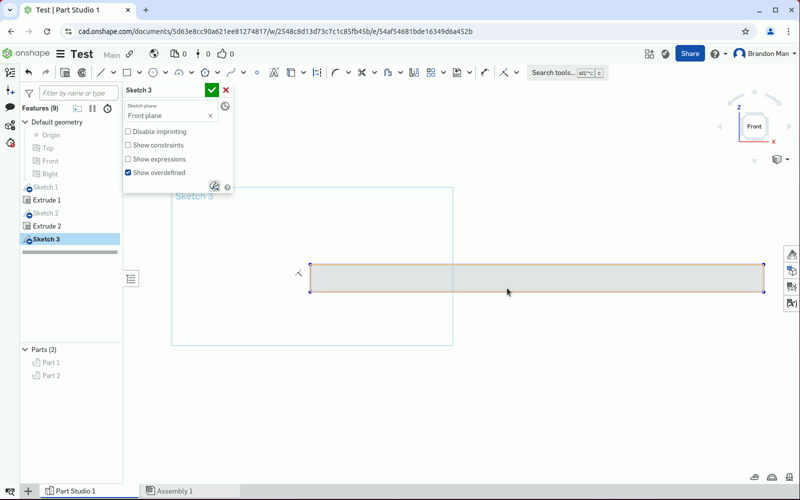
scroll(6)
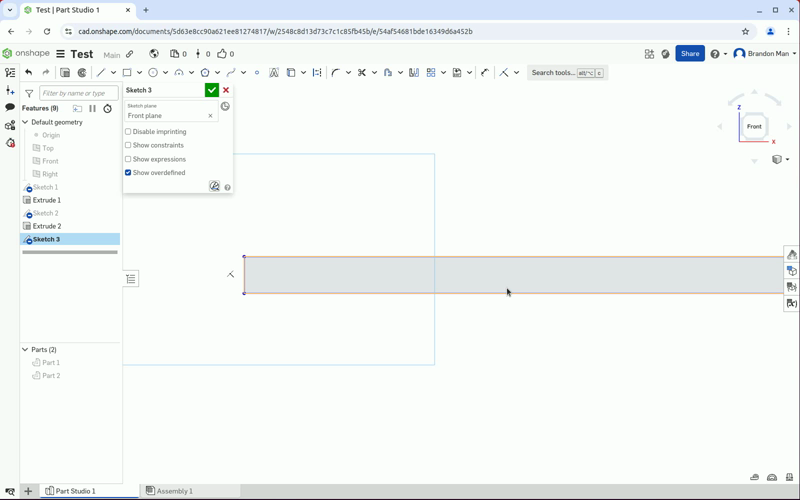
scroll(6)
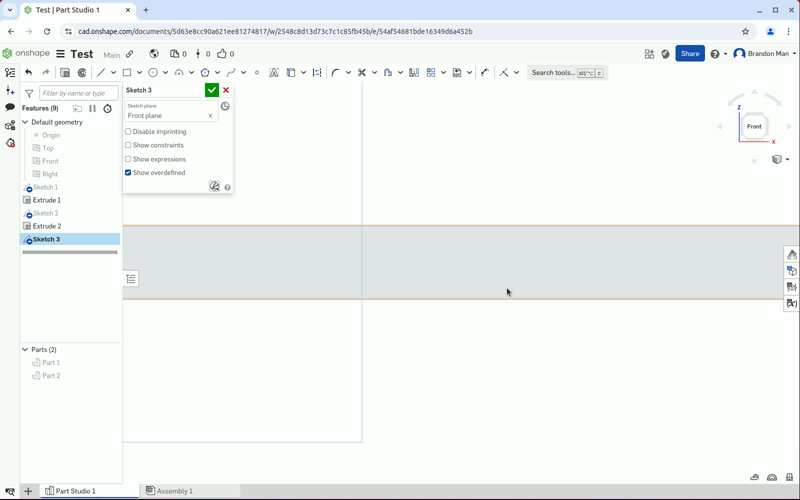
click(507, 287)
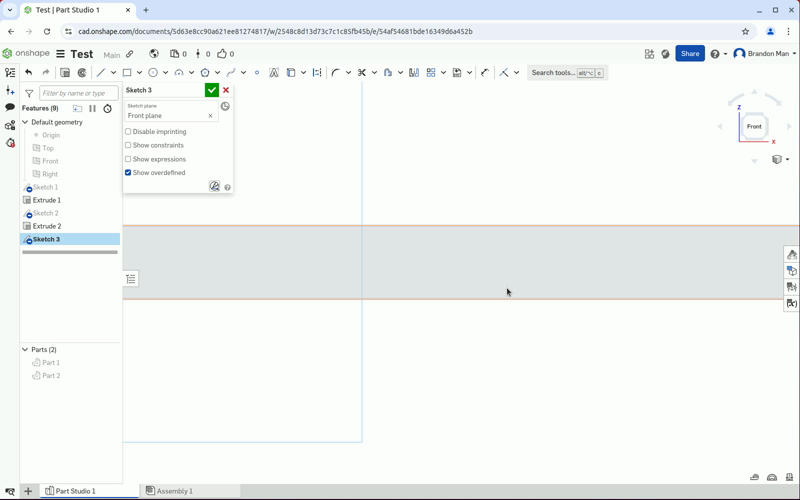
scroll(-6)
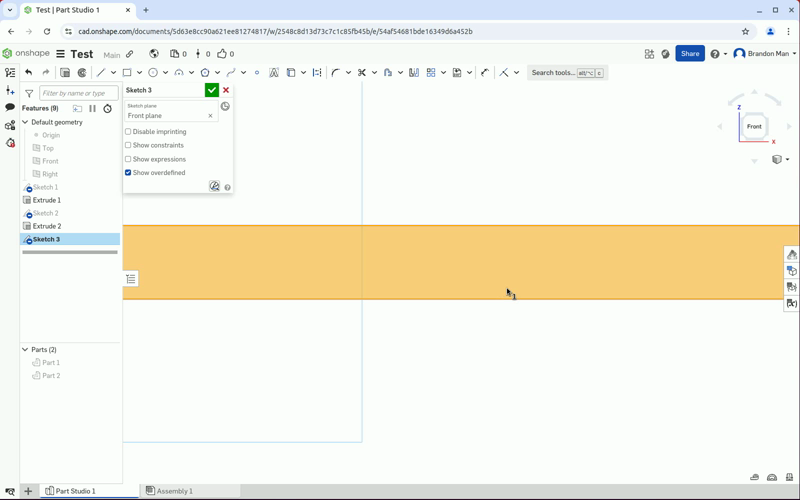
scroll(-6)
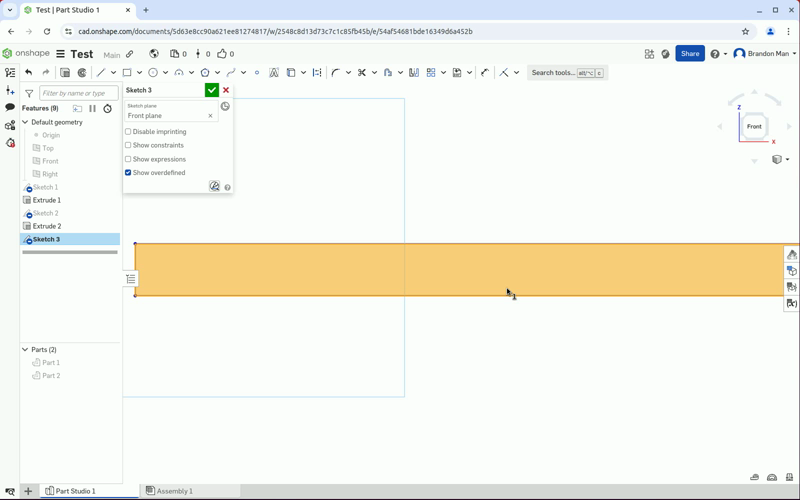
scroll(-6)
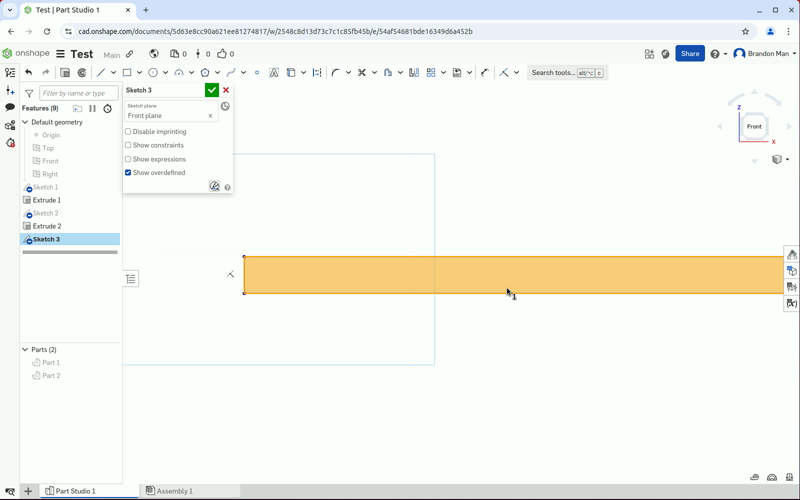
scroll(-6)
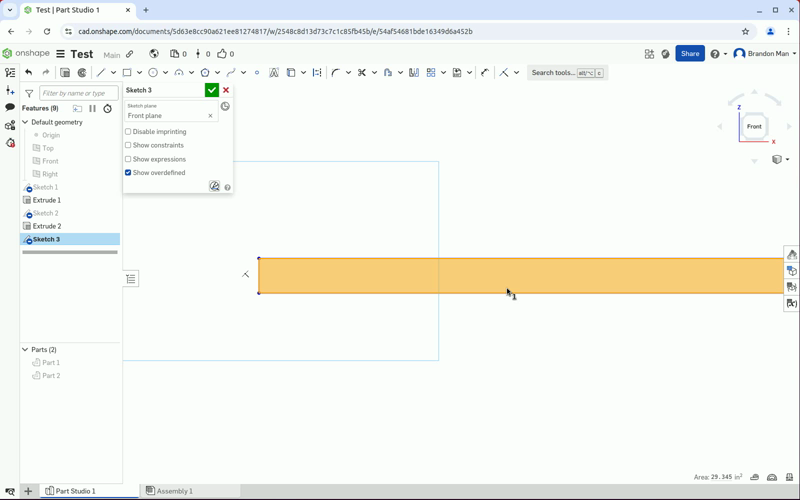
scroll(-6)
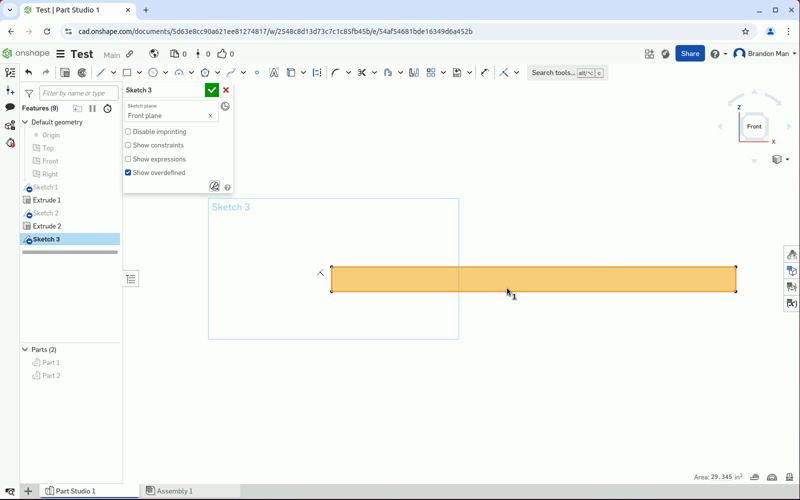
scroll(-6)
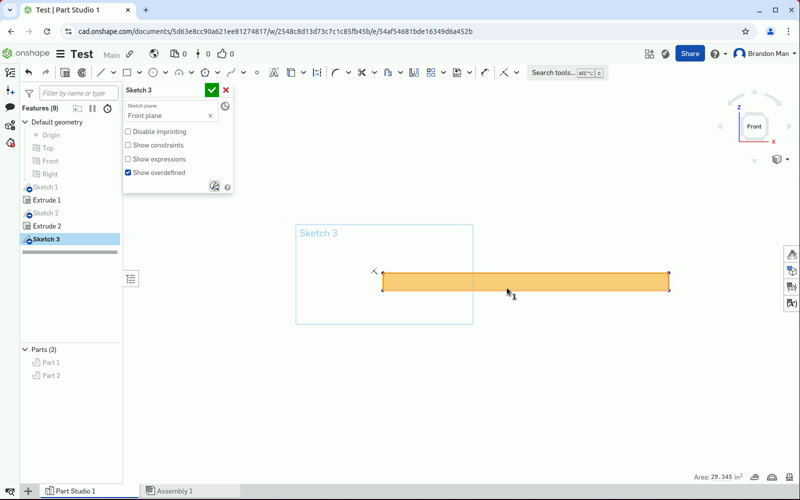
scroll(-6)
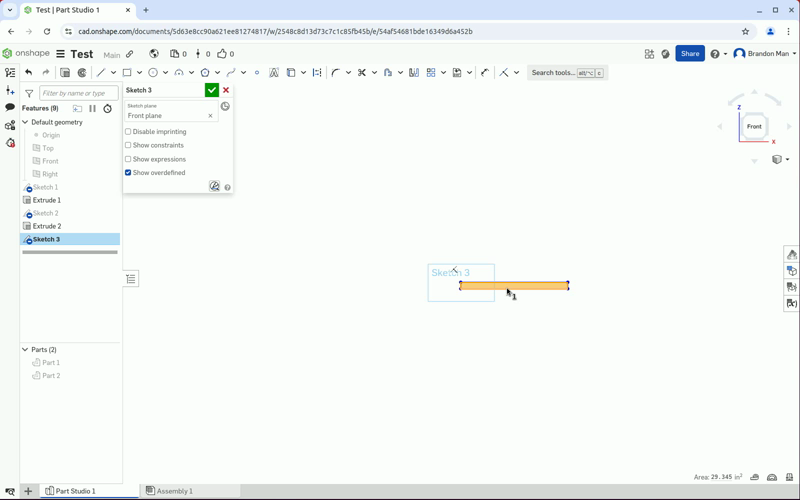
mouse_move(73, 352)
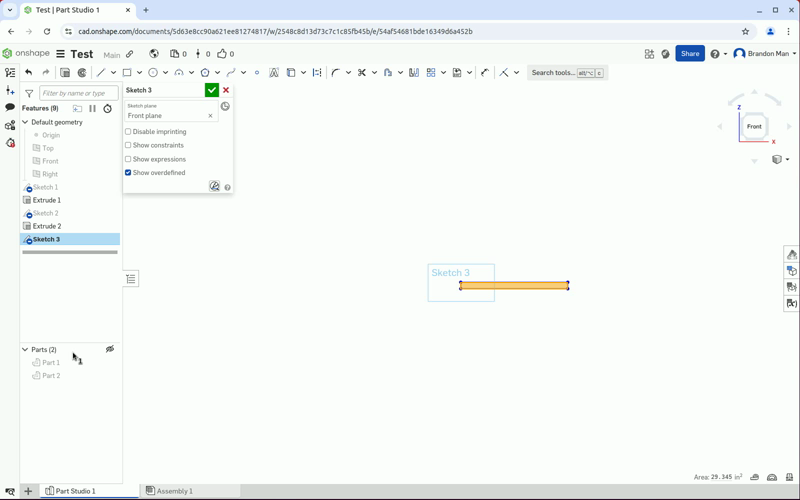
key(shift+y)
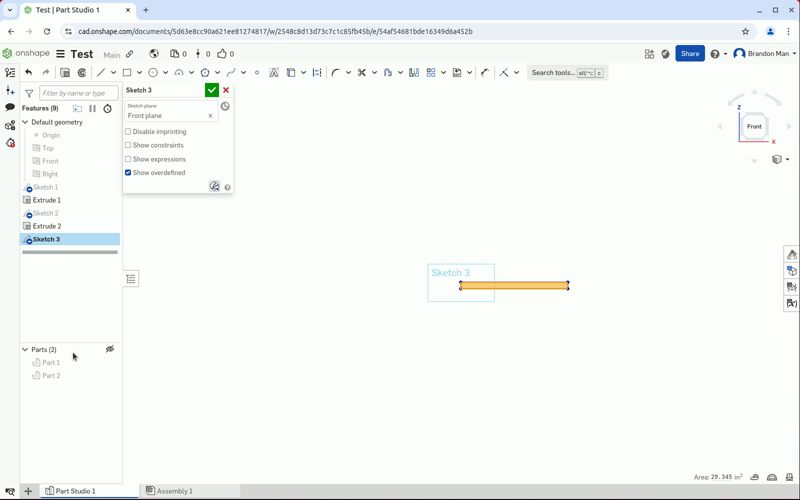
key(shift+e)
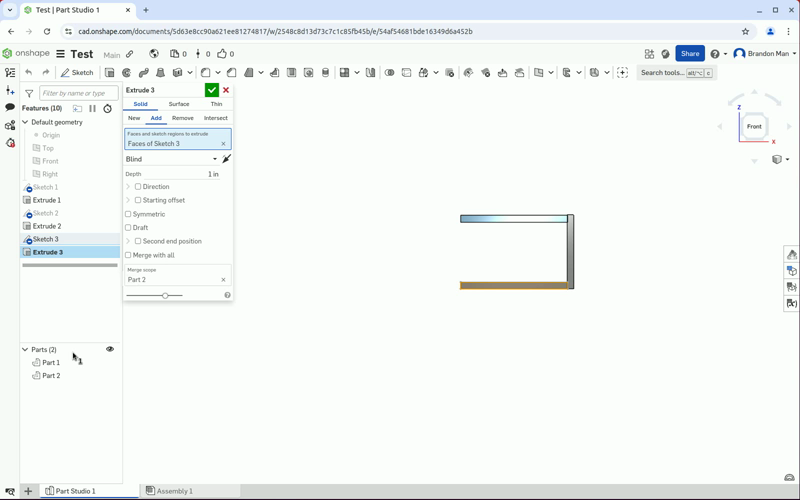
mouse_move(143, 106)
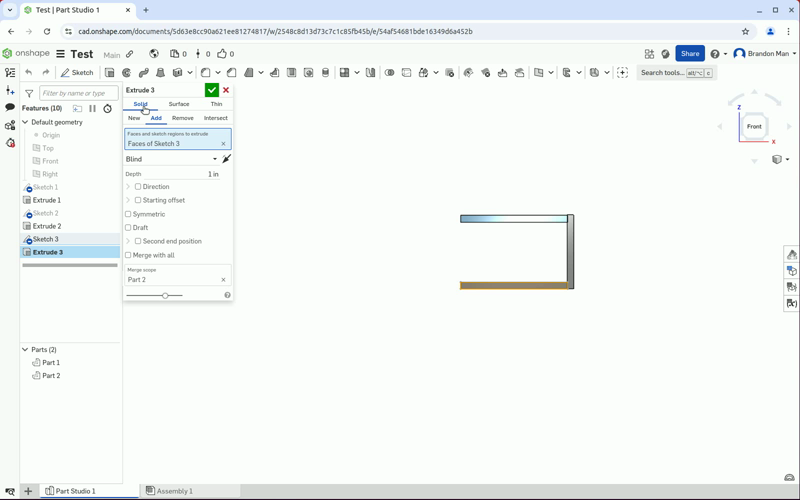
click(143, 106)
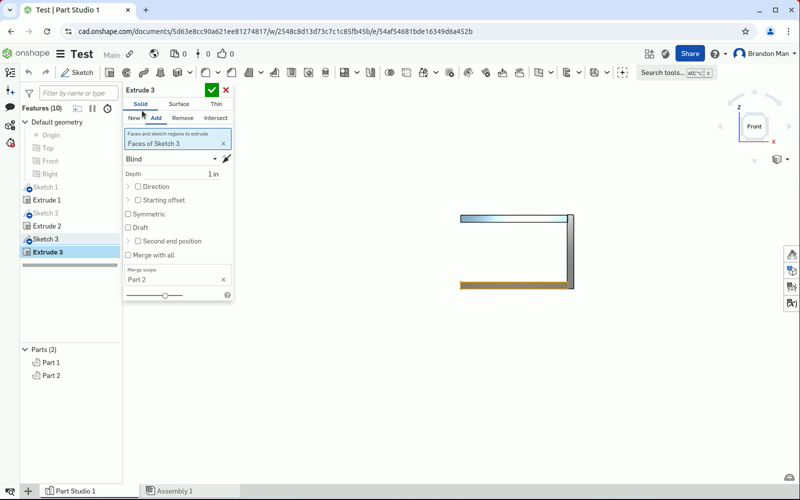
mouse_move(137, 120)
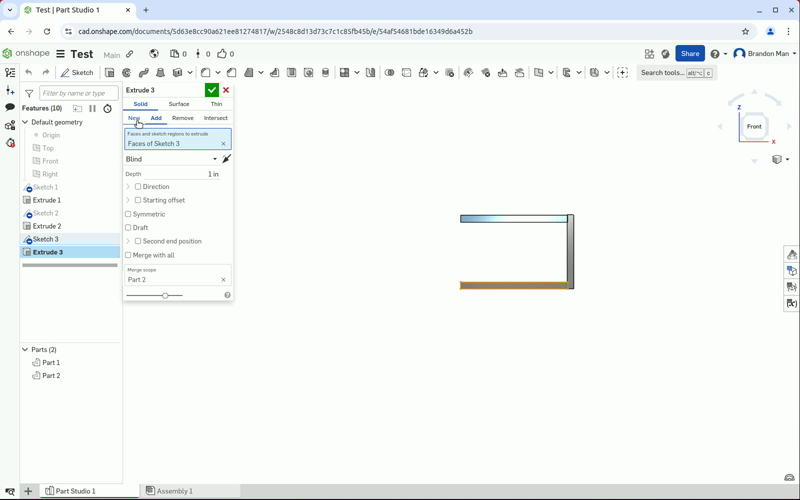
click(137, 120)
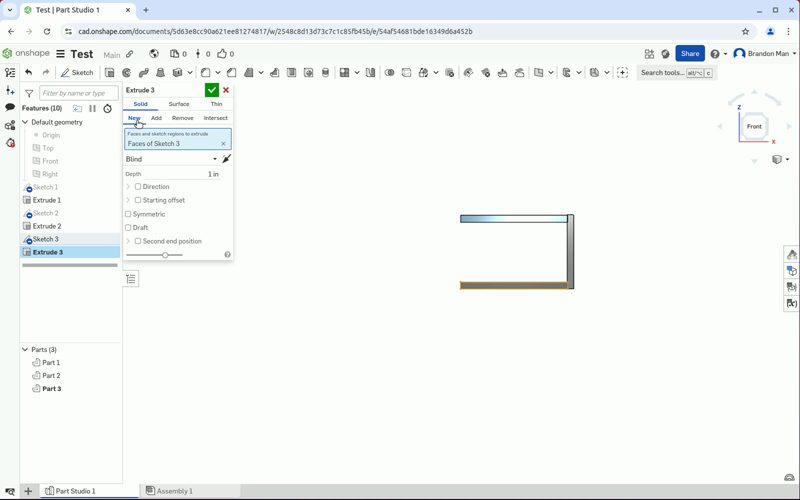
key(tab, 4)
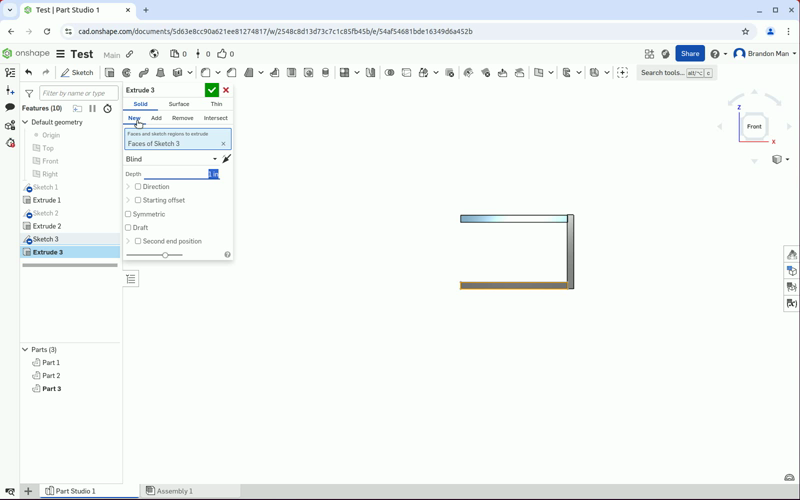
text(7.943)
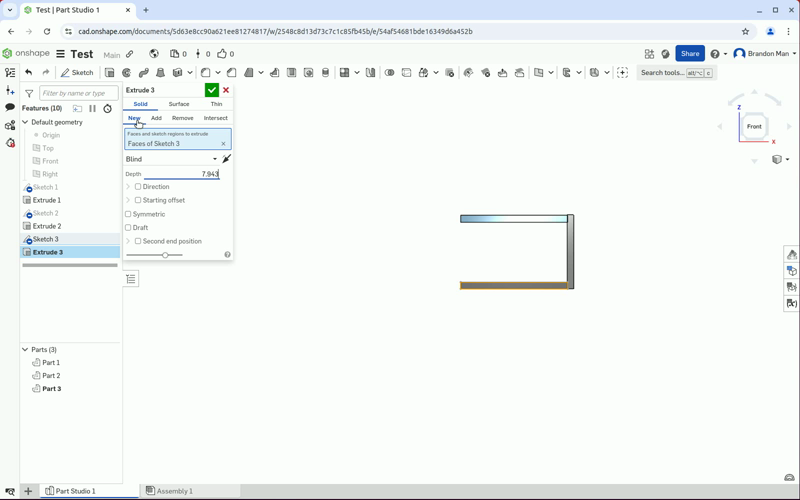
key(enter)
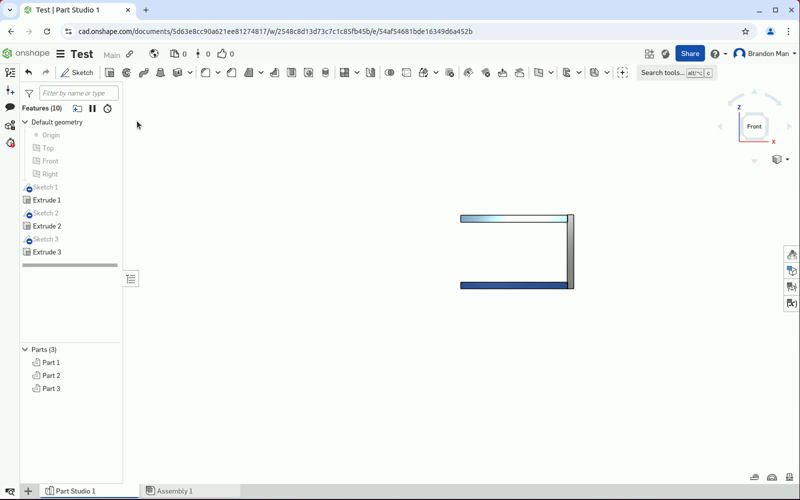
key(shift+h)
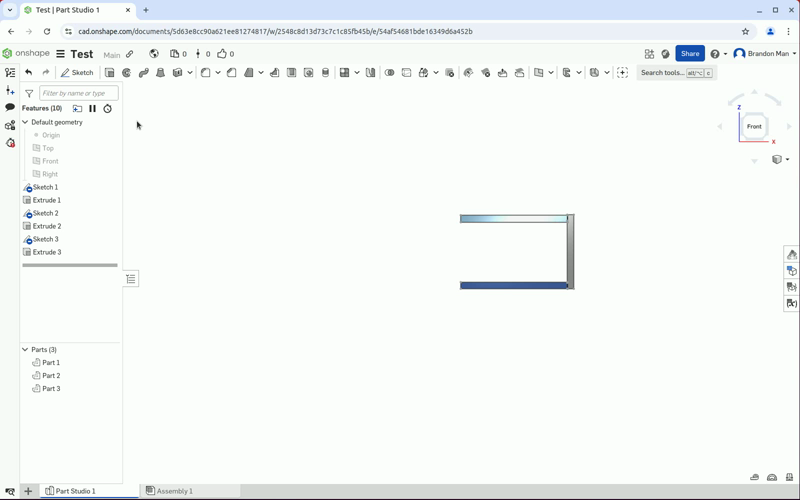
key(shift+h)
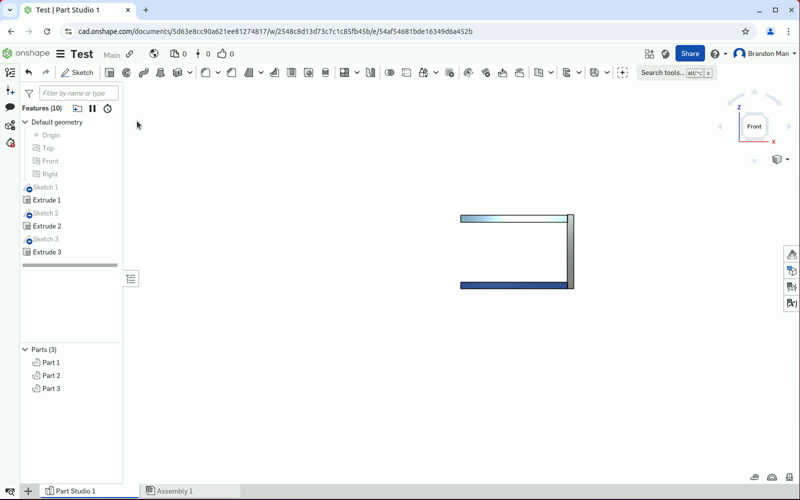
mouse_move(73, 189)
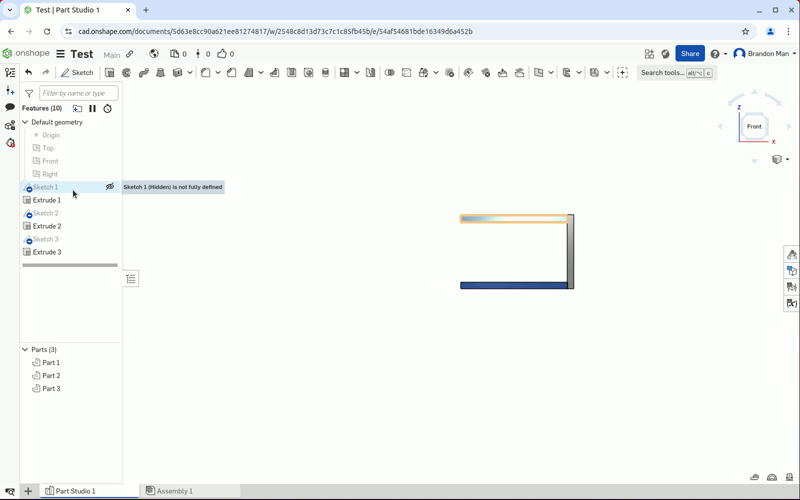
click(73, 189)
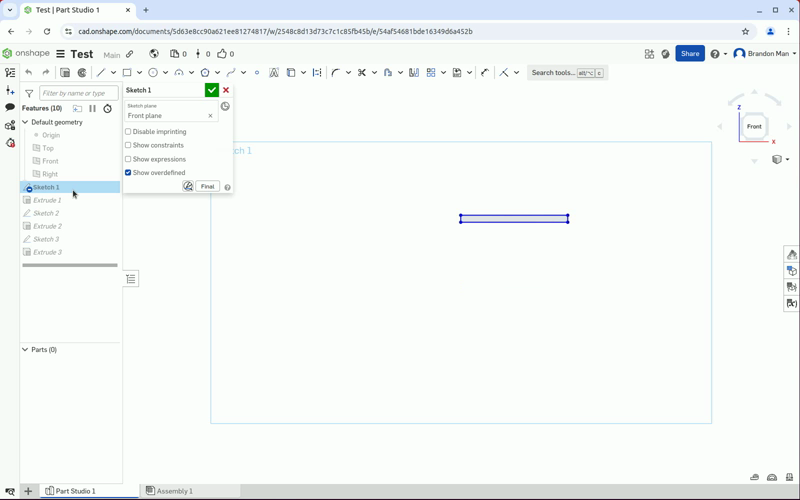
mouse_move(229, 92)
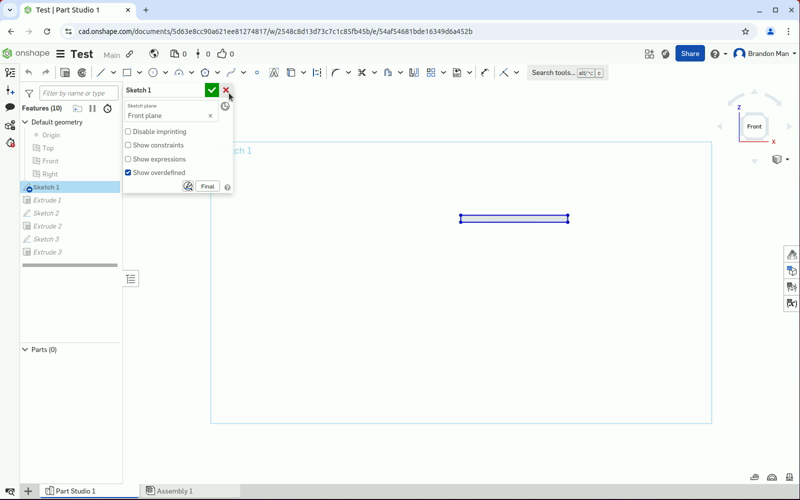
click(229, 92)
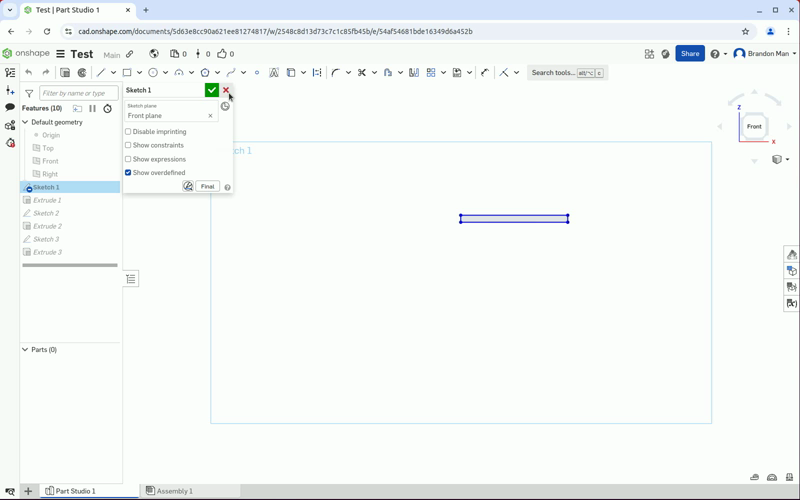
key(shift+s)
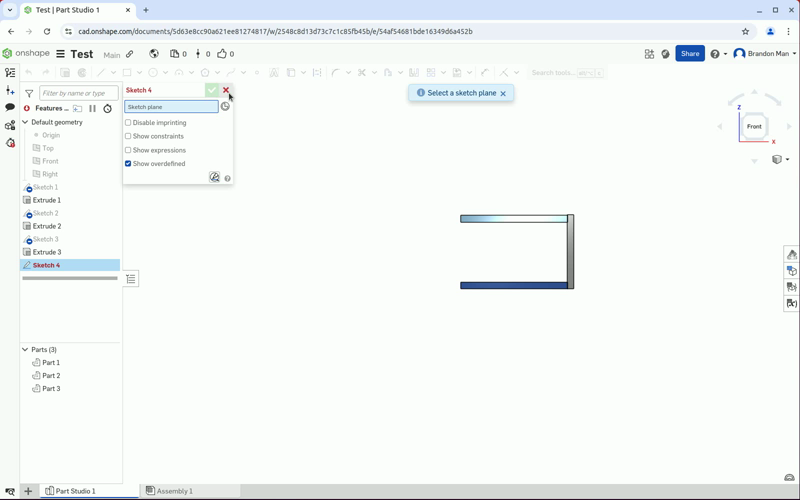
mouse_move(73, 163)
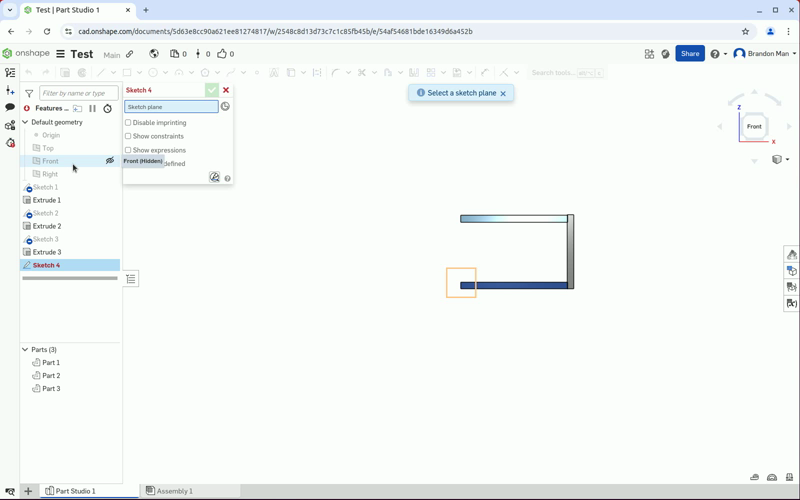
click(73, 163)
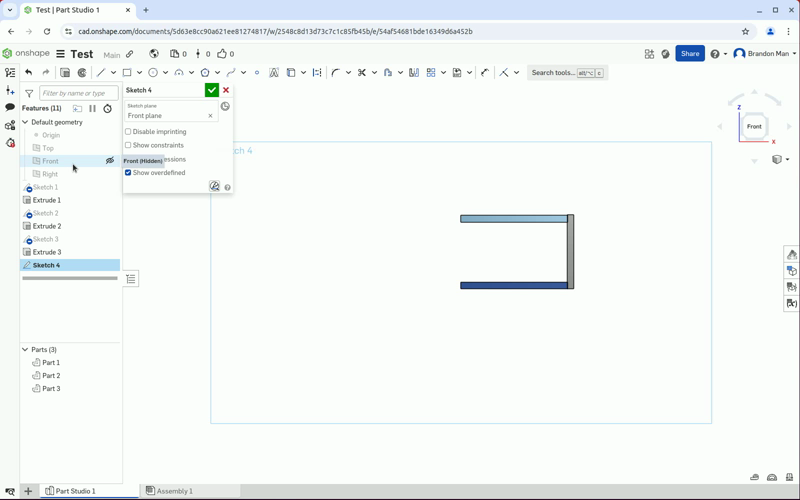
mouse_move(73, 352)
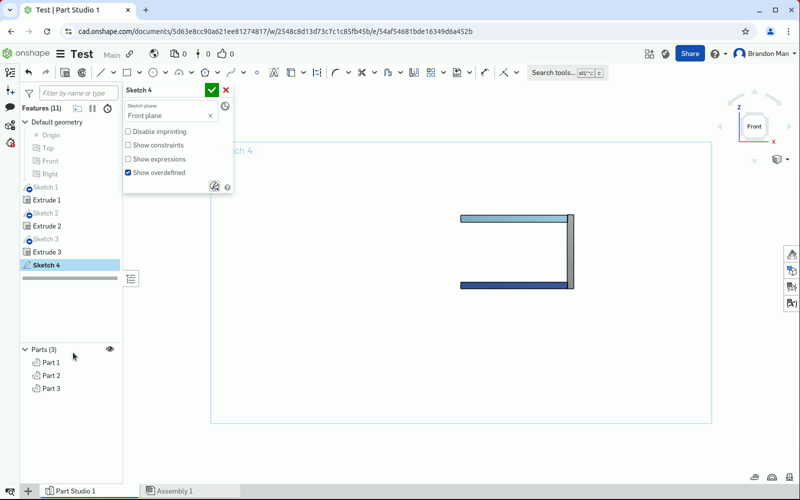
key(y)
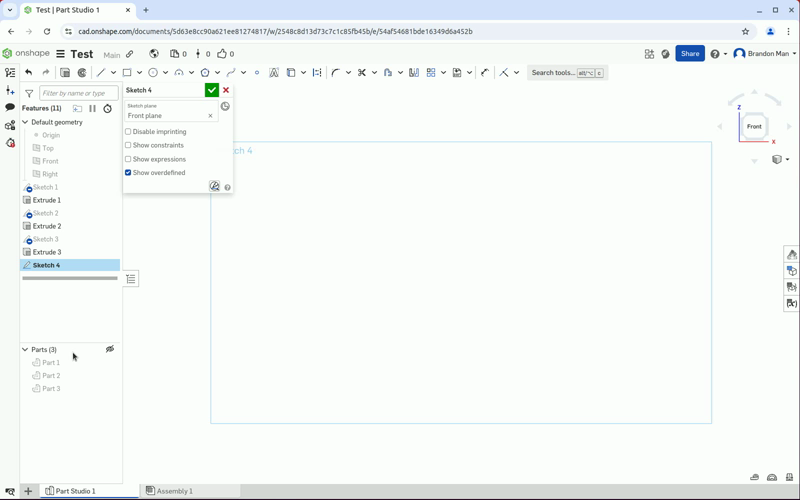
key(l)
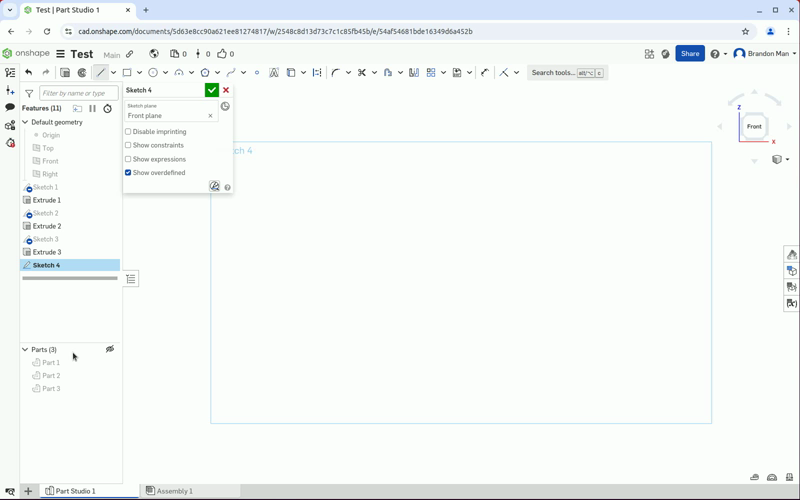
key_down(shift)
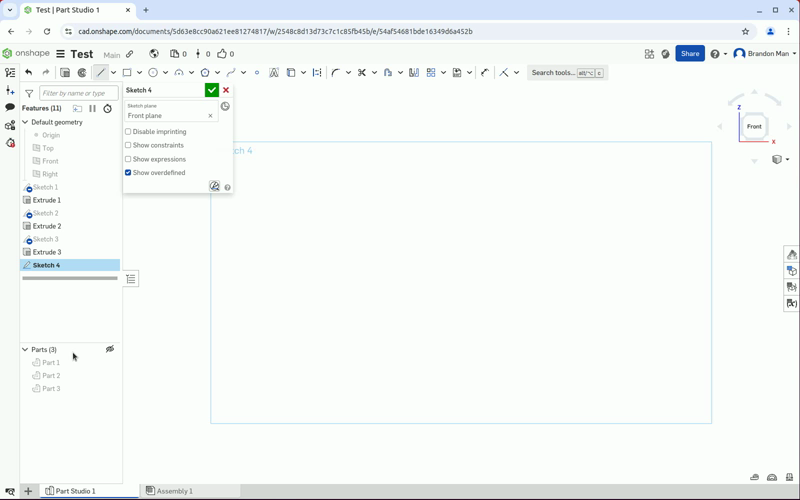
mouse_move(460, 282)
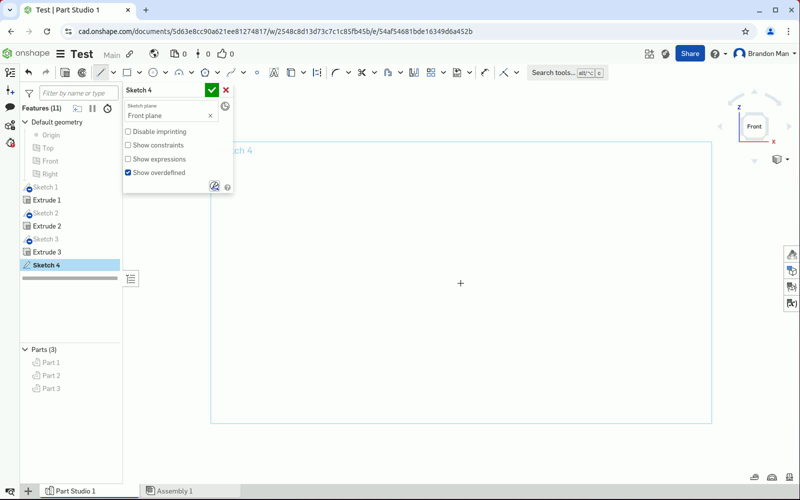
click(460, 282)
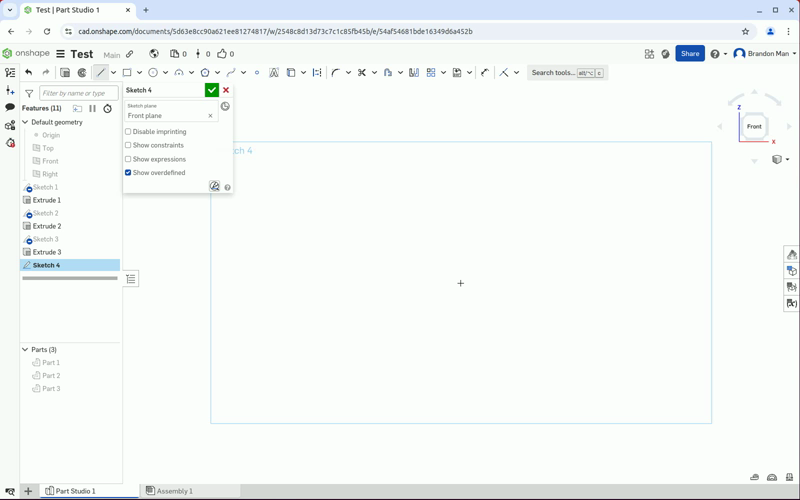
key_up(shift)
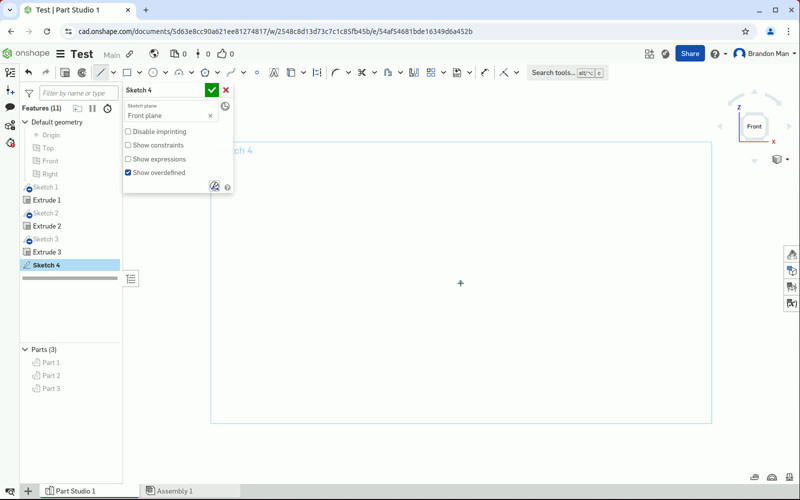
key_down(shift)
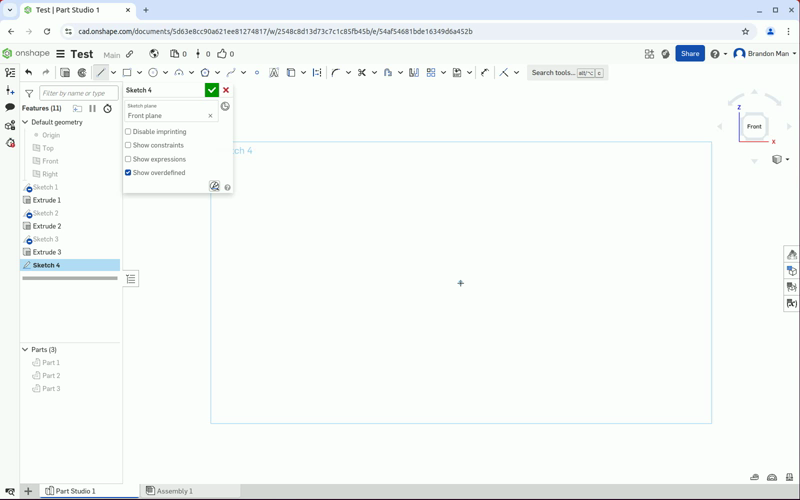
mouse_move(567, 282)
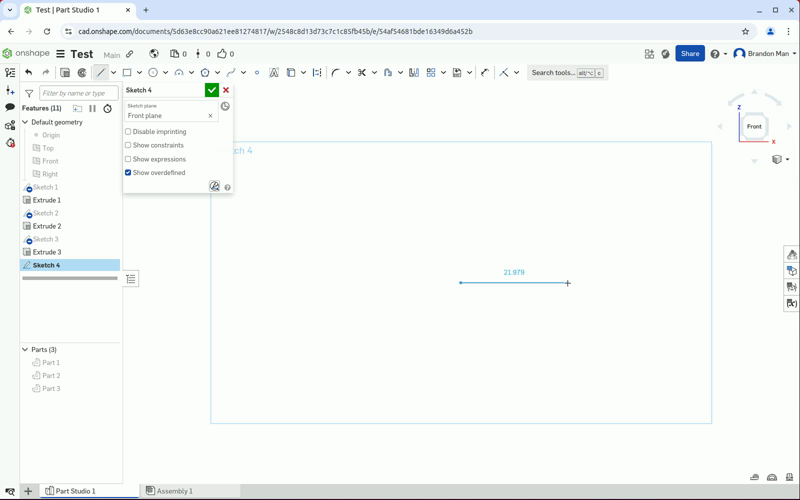
click(567, 282)
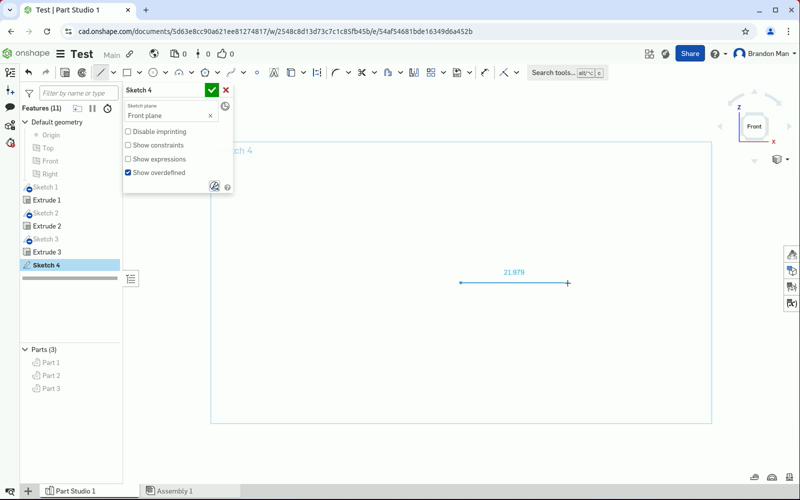
key_up(shift)
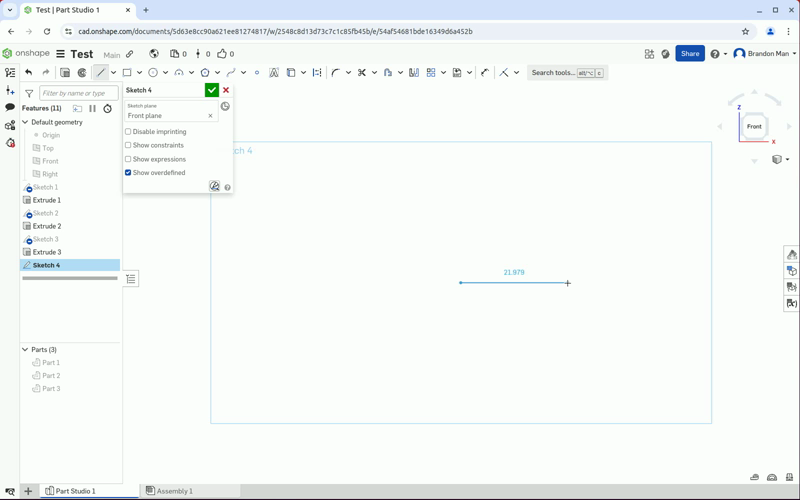
key_down(shift)
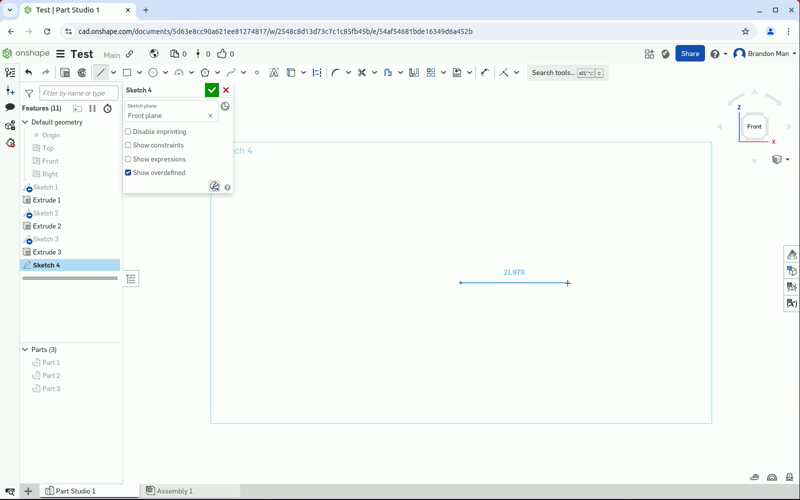
mouse_move(567, 221)
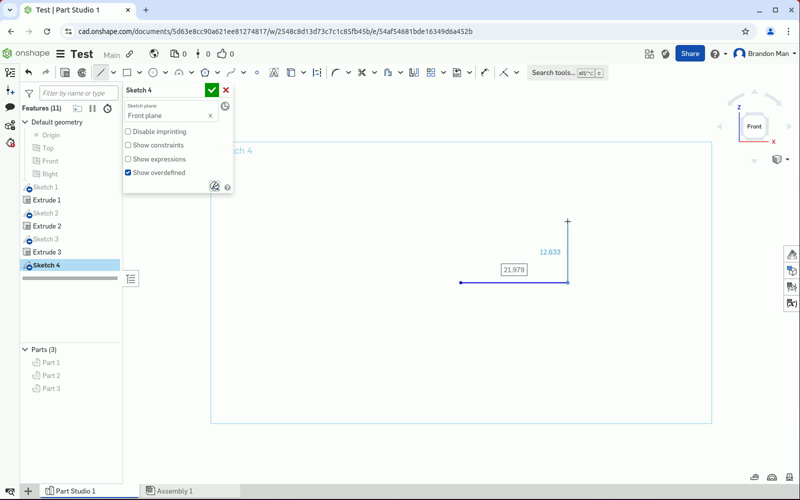
click(567, 221)
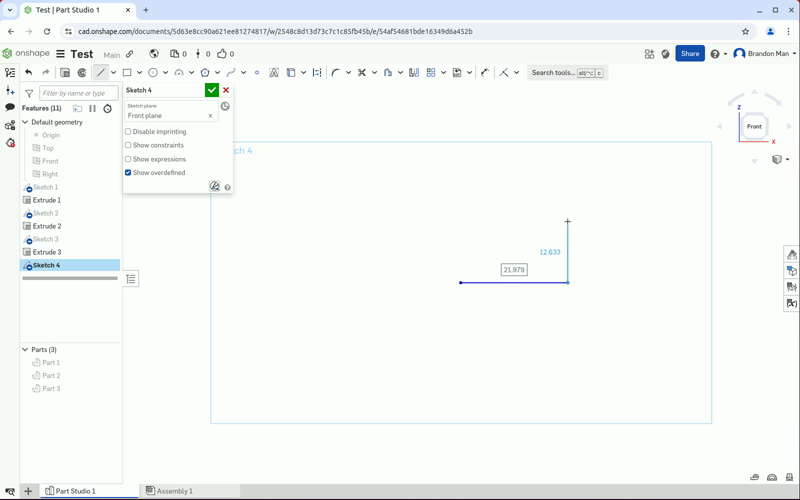
key_up(shift)
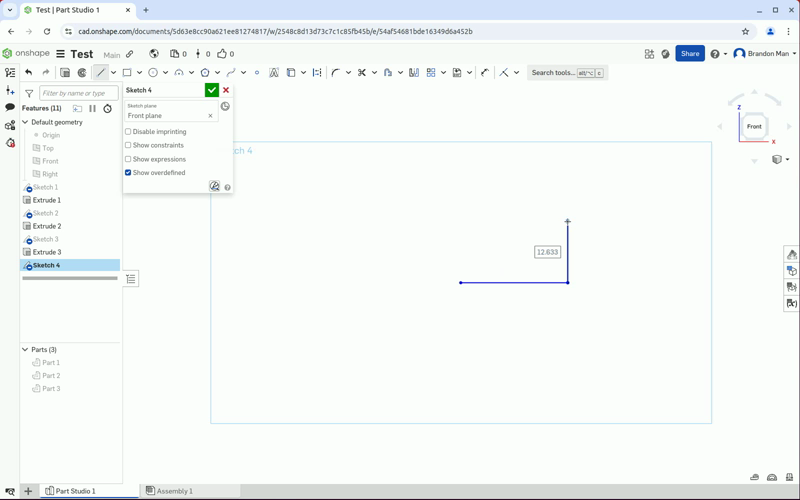
key_down(shift)
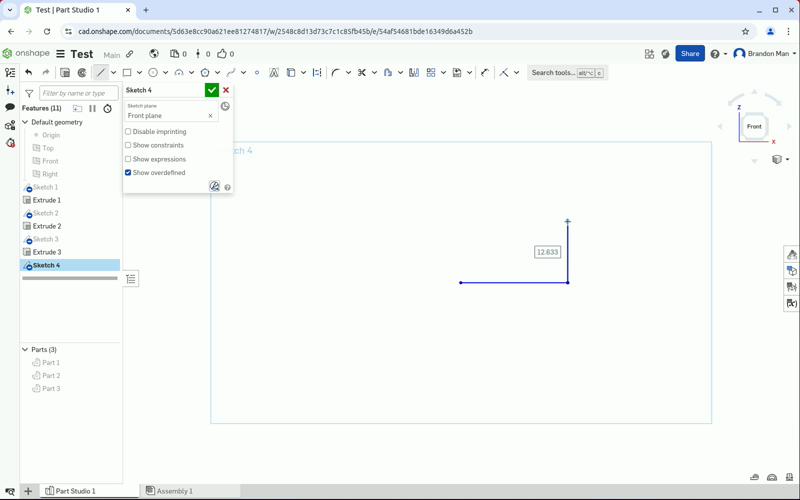
mouse_move(460, 221)
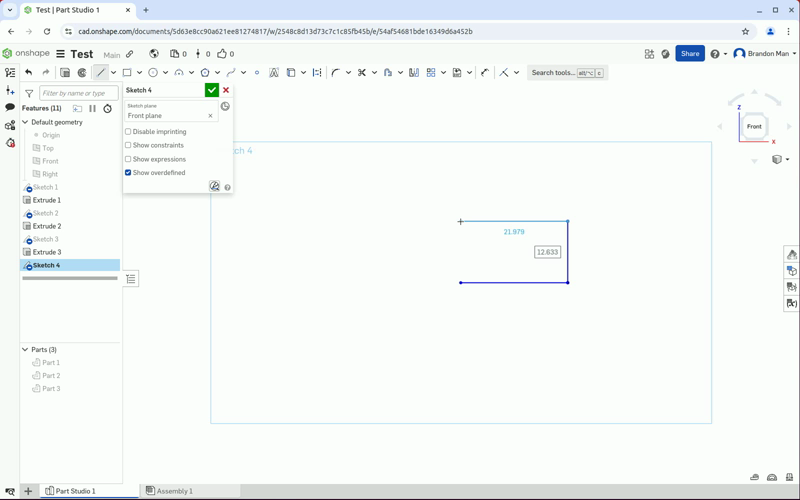
click(460, 221)
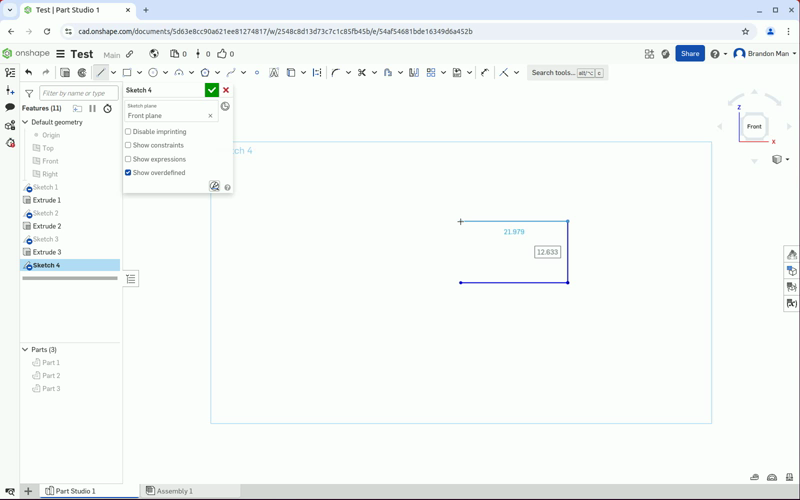
key_up(shift)
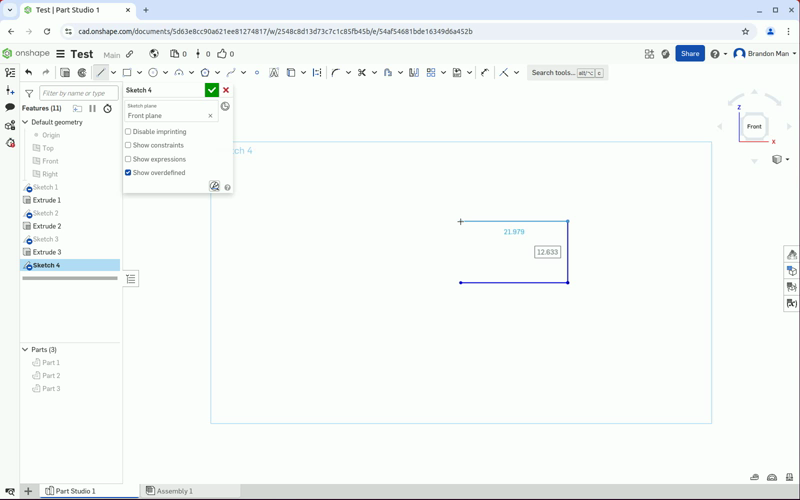
key_down(shift)
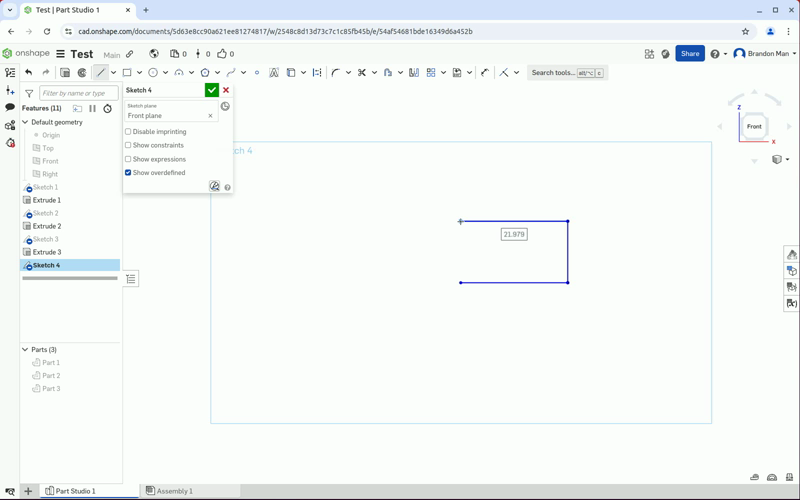
mouse_move(460, 282)
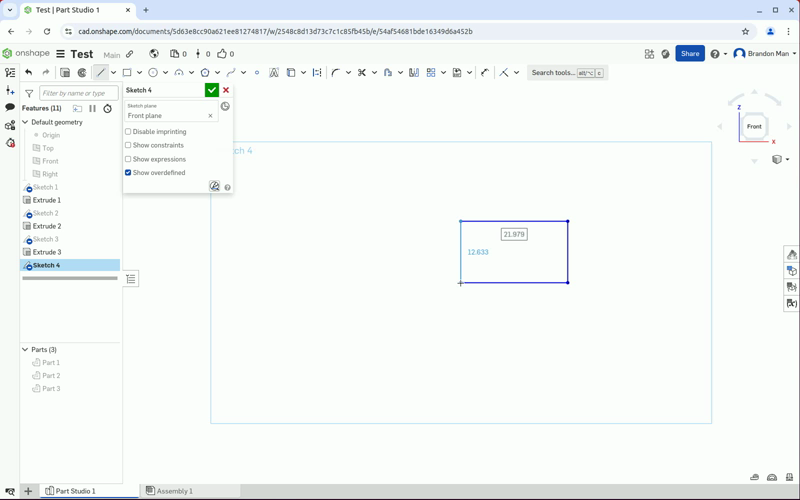
key_up(shift)
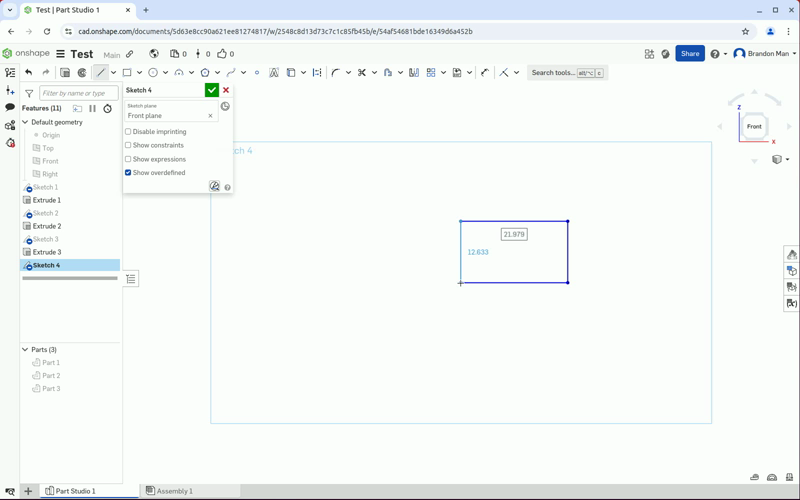
click(460, 282)
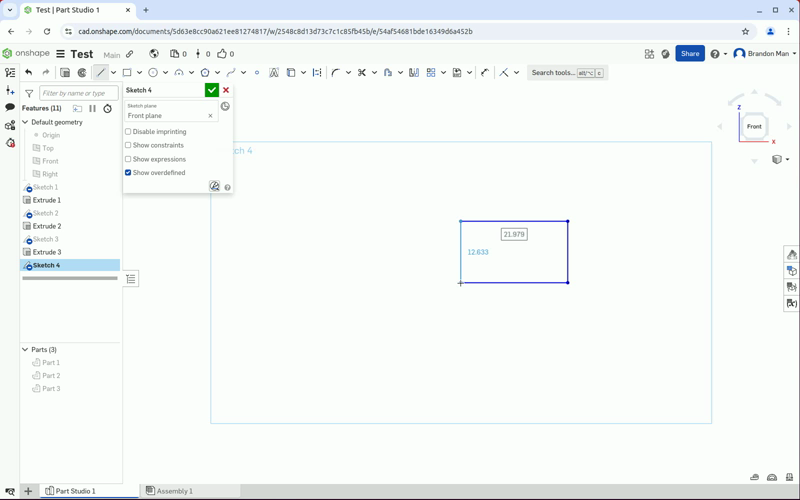
key(esc)
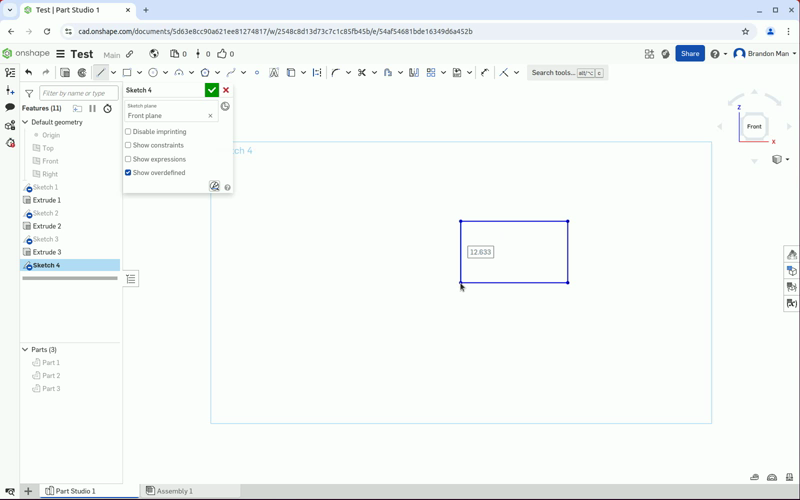
mouse_move(520, 266)
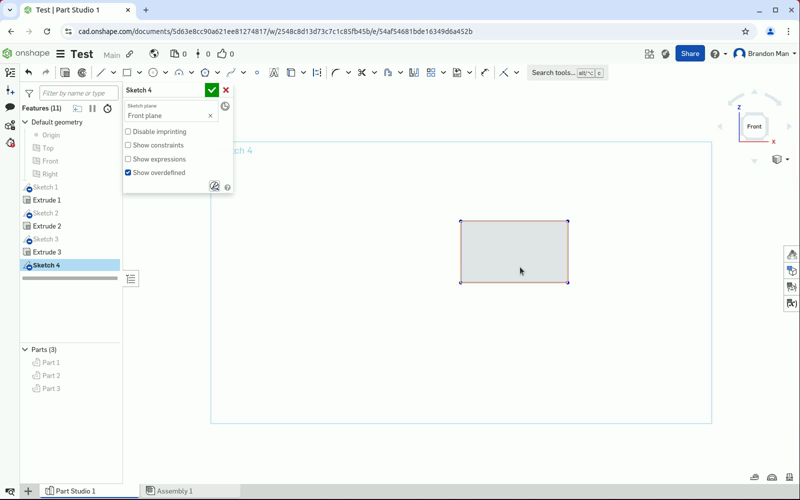
click(520, 266)
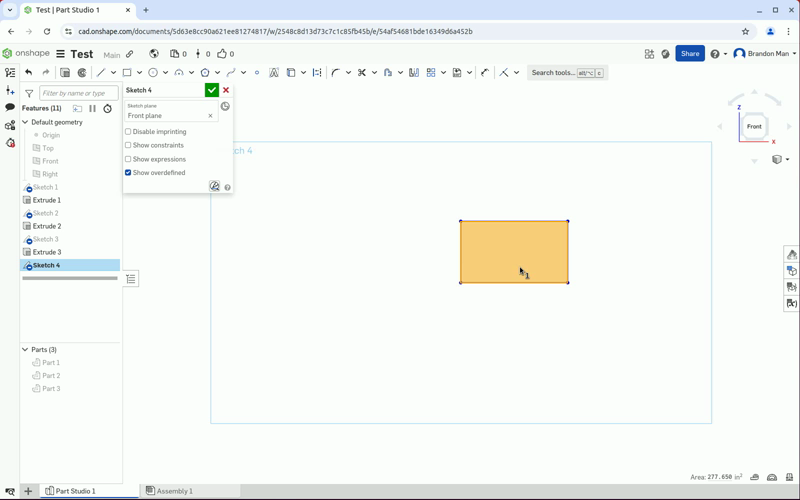
mouse_move(73, 352)
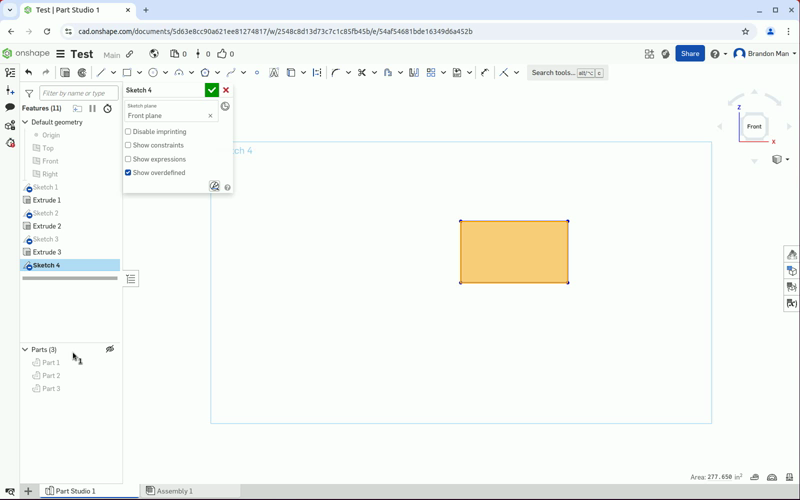
key(shift+y)
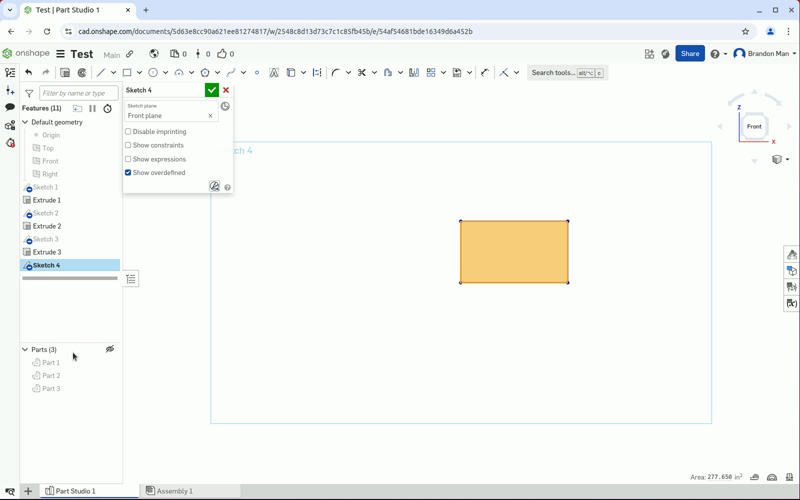
key(shift+e)
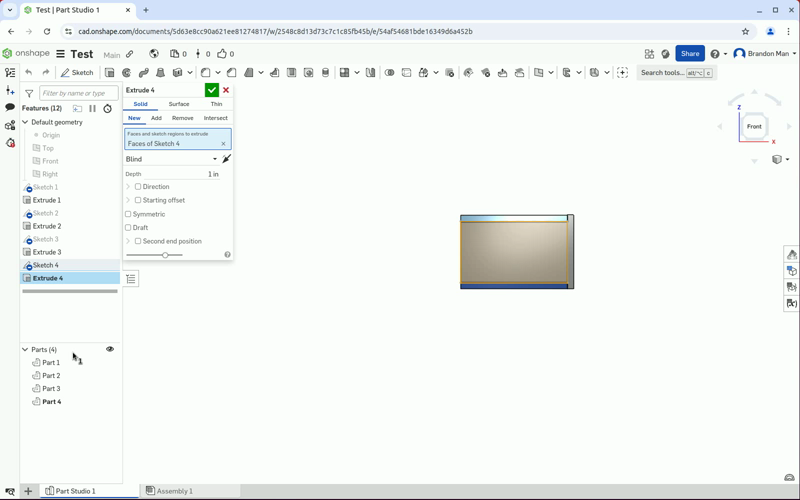
mouse_move(143, 106)
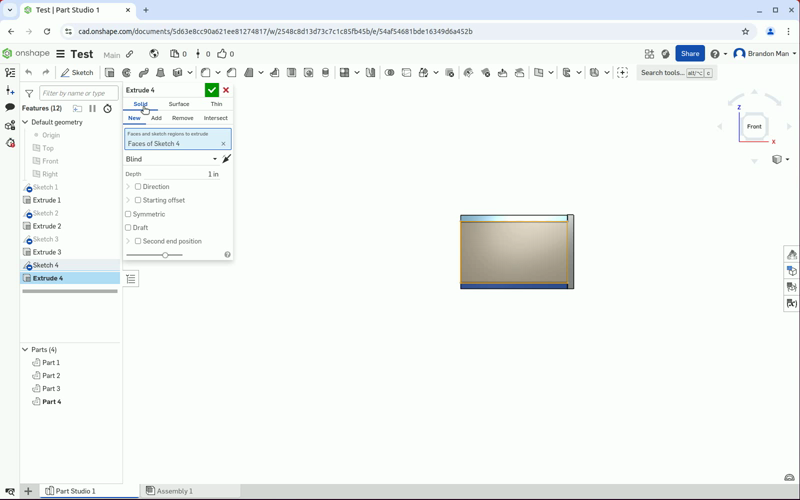
click(143, 106)
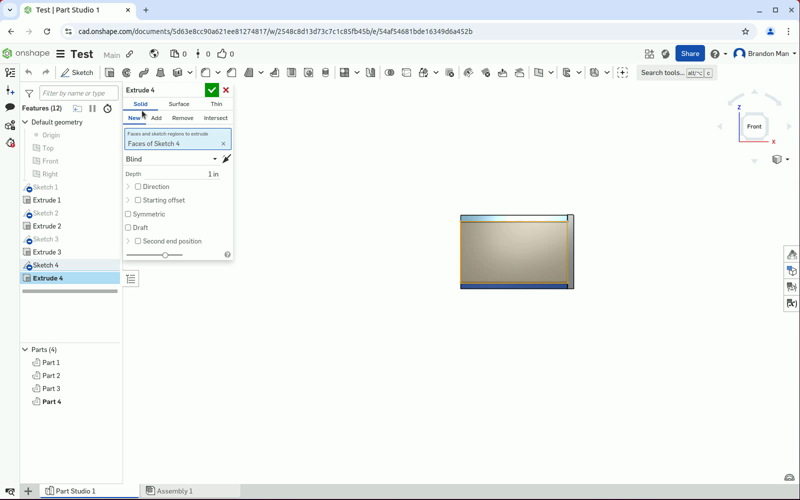
mouse_move(137, 120)
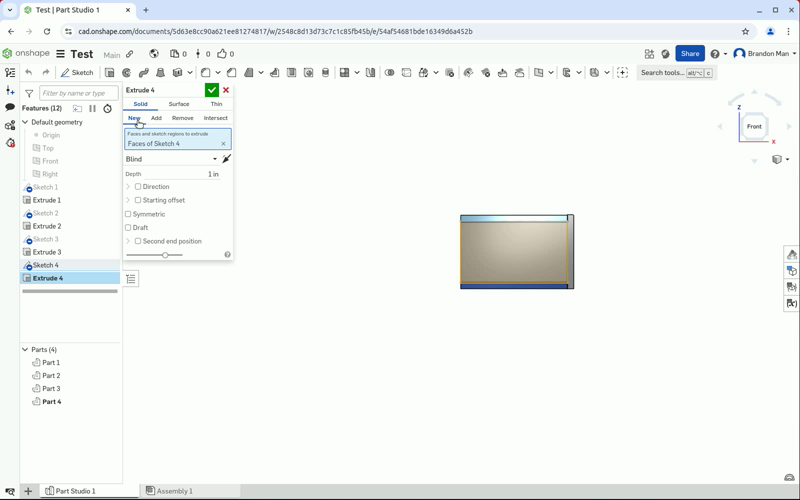
click(137, 120)
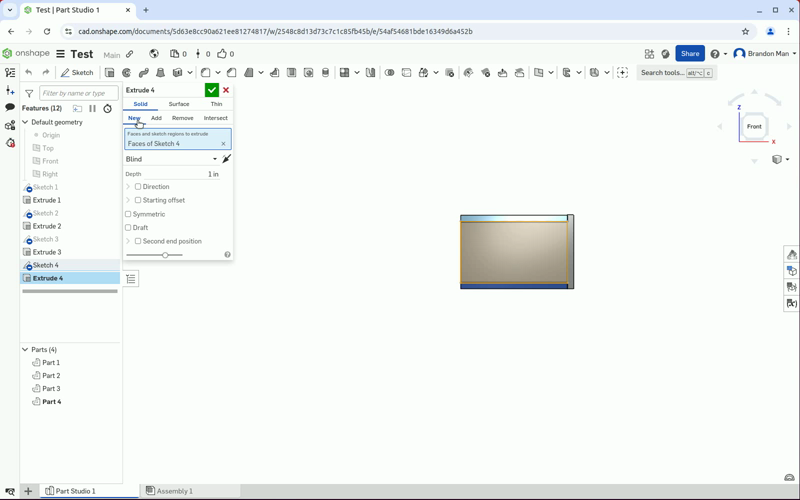
key(tab, 4)
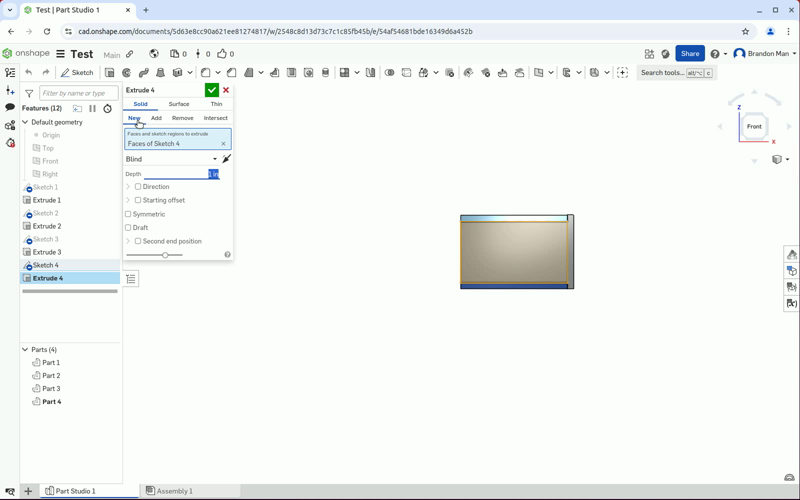
text(1.204)
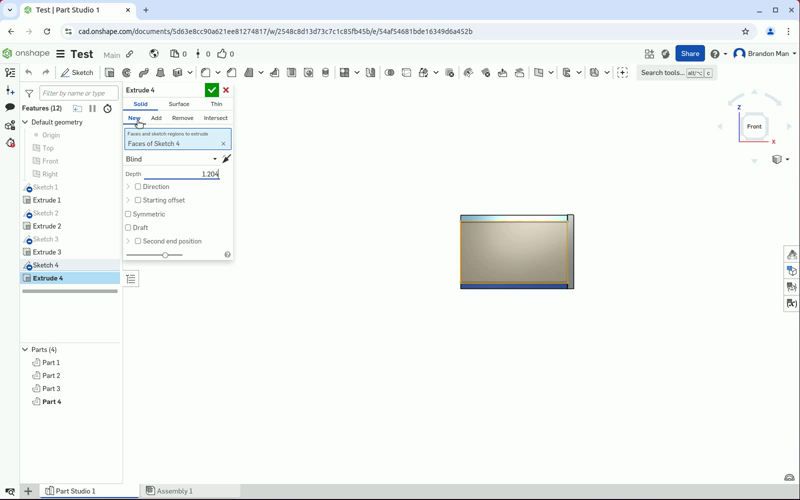
key(enter)
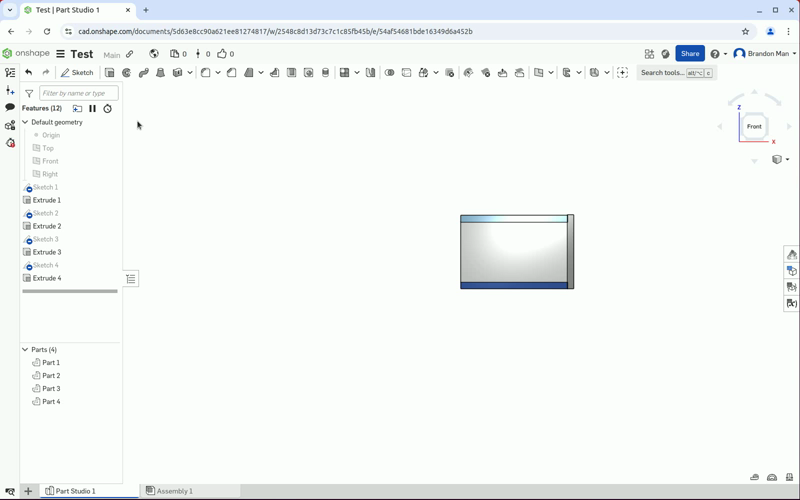
key(shift+h)
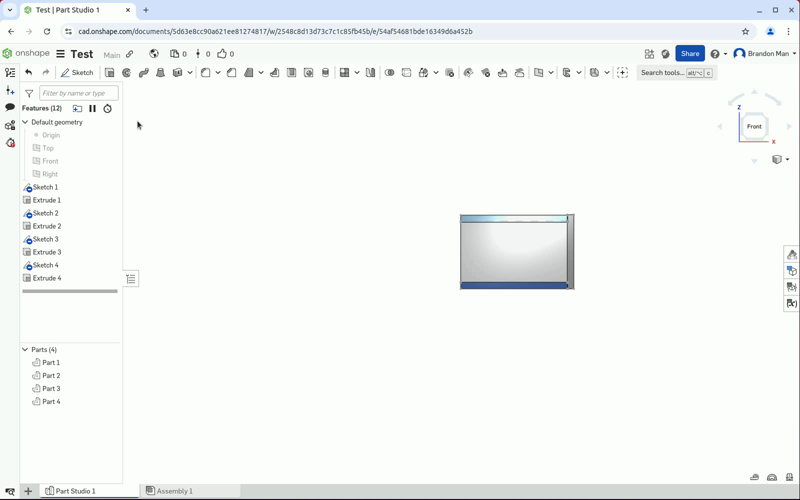
key(shift+h)
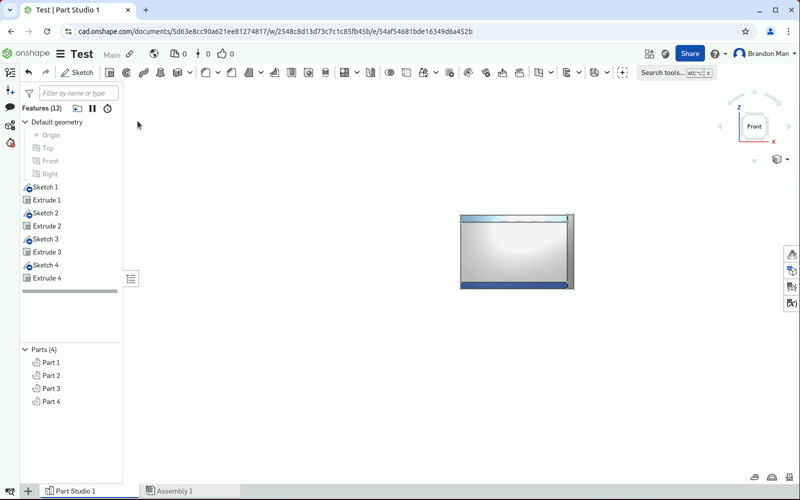
key(shift+7)
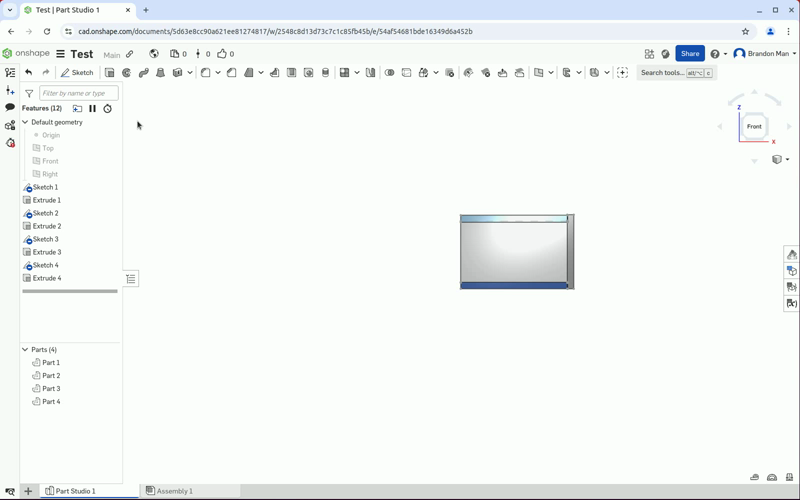
key(left, 2)
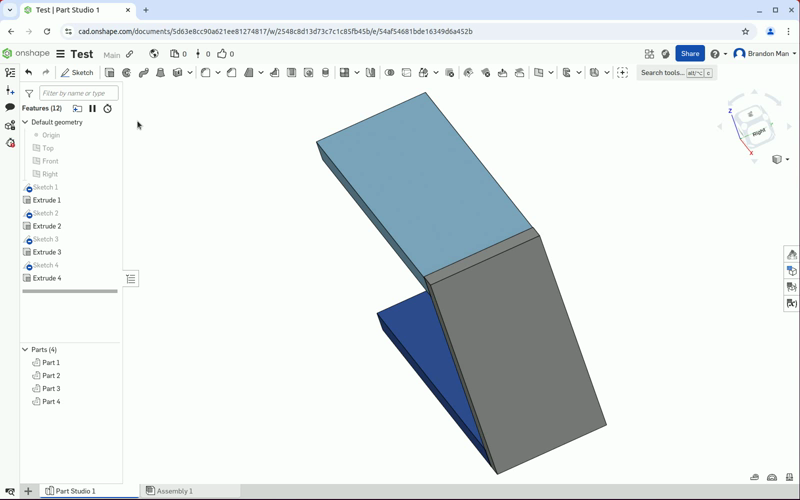
key(down, 2)
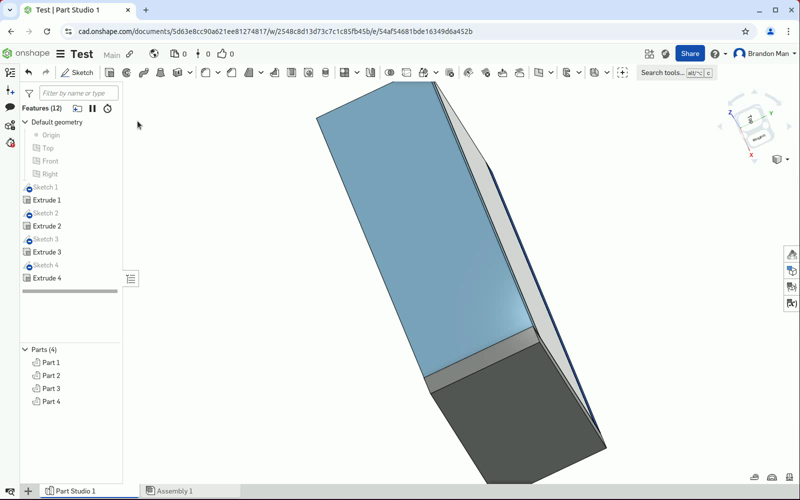
key(up, 2)
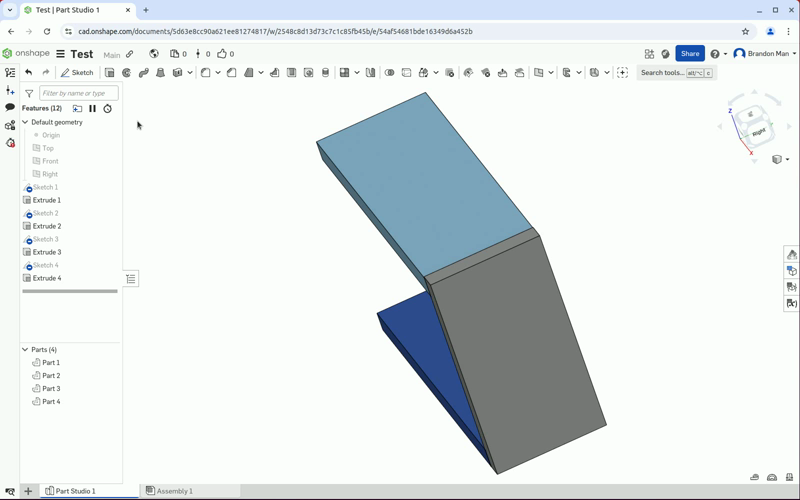
key(right, 2)
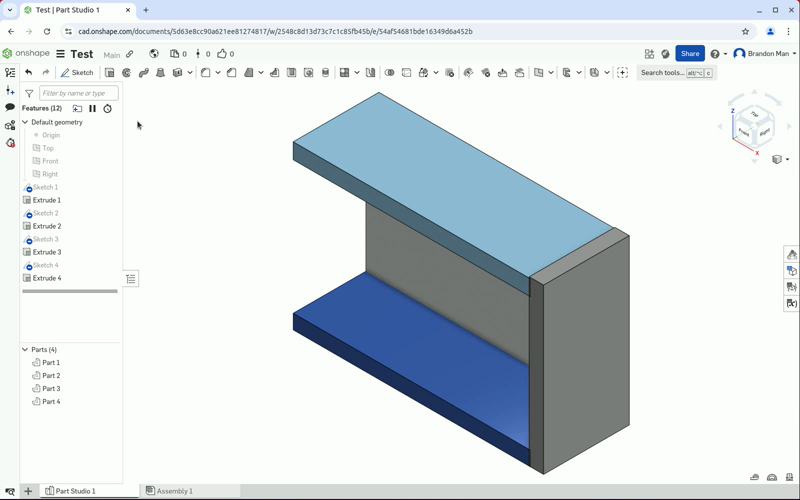
mouse_move(73, 189)
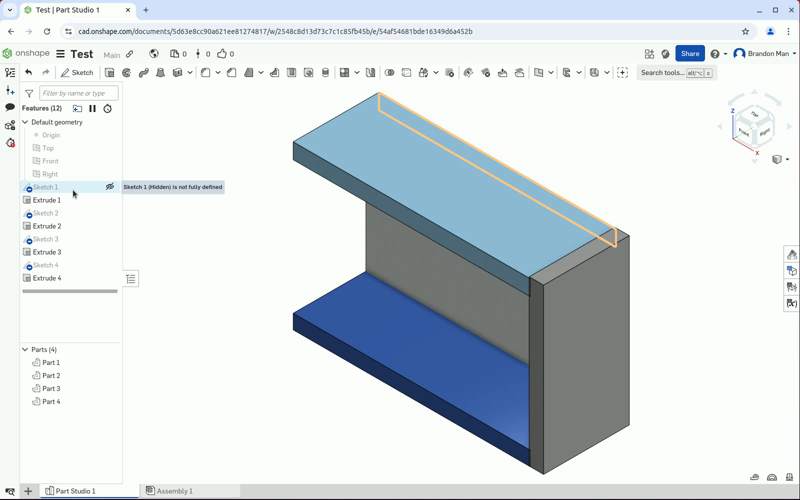
click(73, 189)